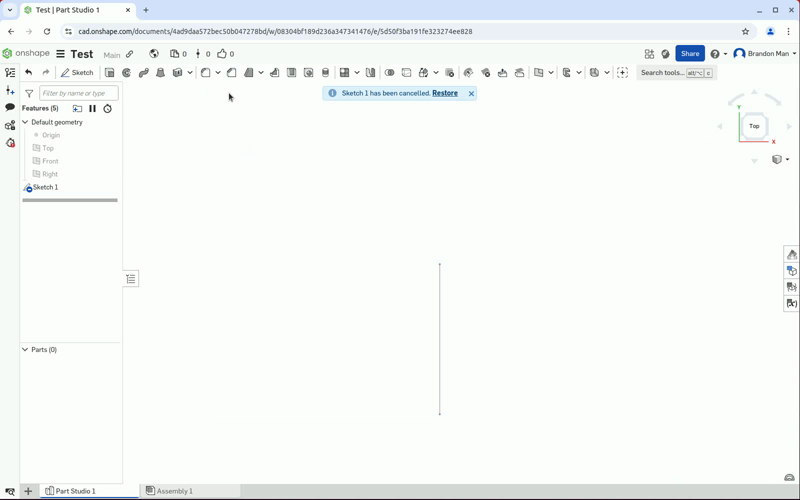
key(shift+h)
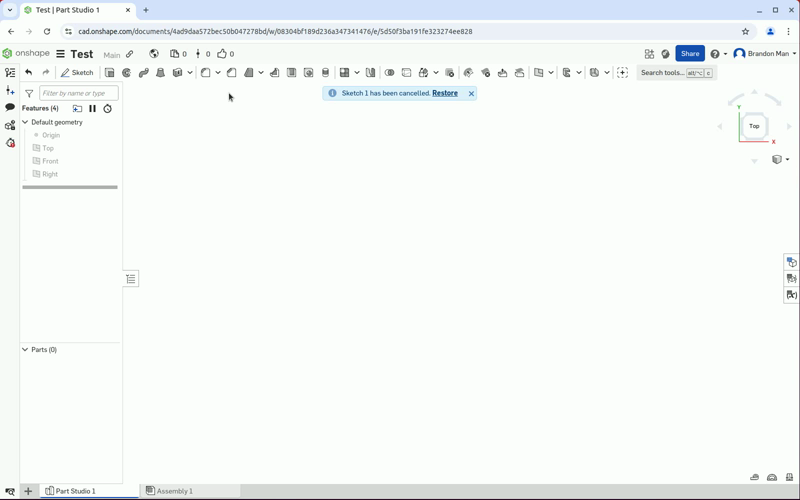
mouse_move(73, 352)
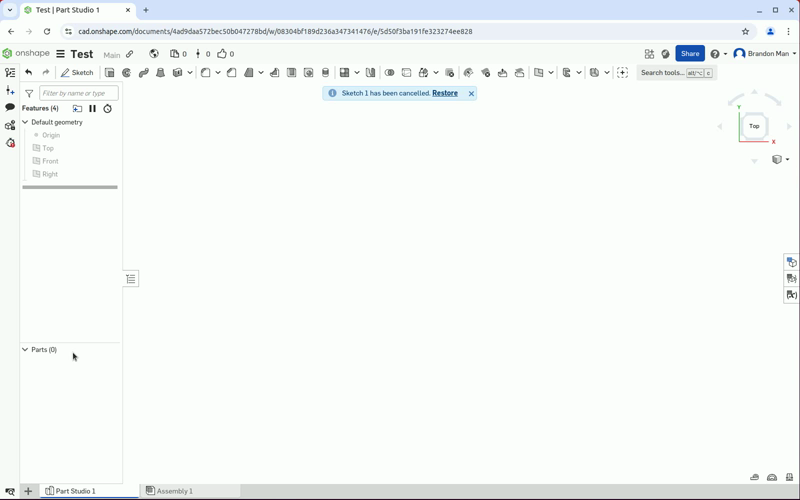
key(y)
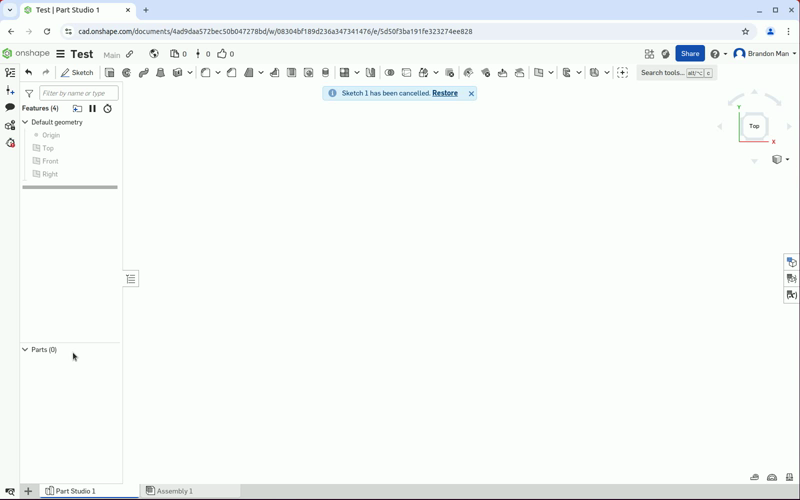
key(shift+p)
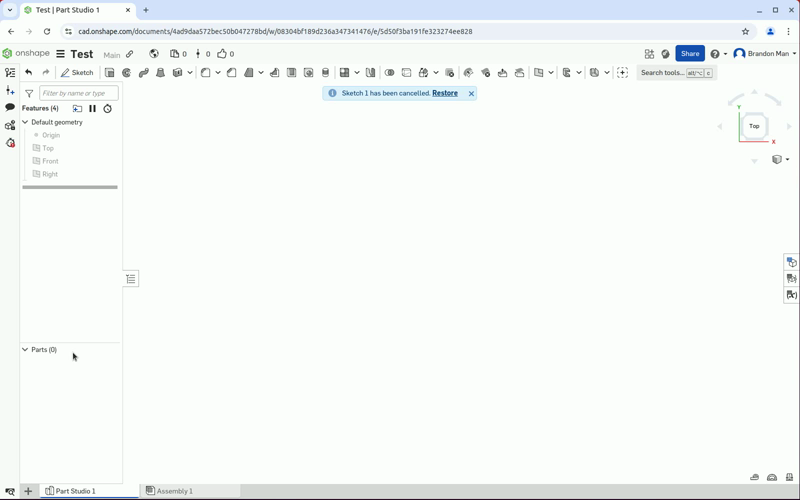
key(space)
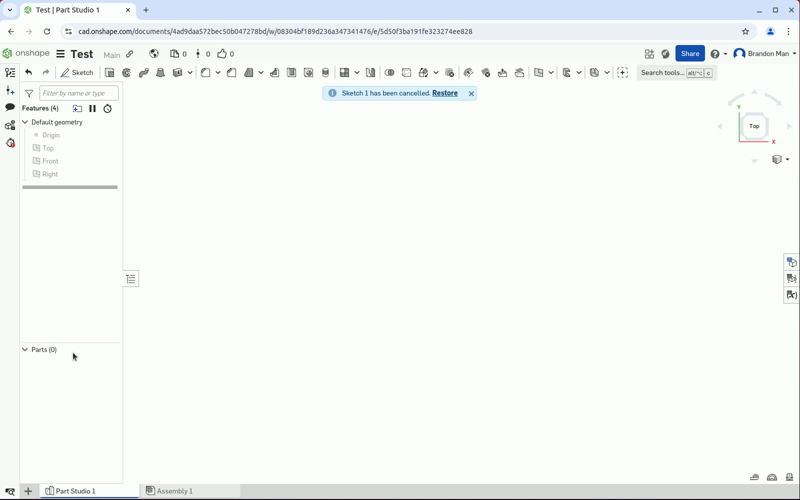
key_down(shift)
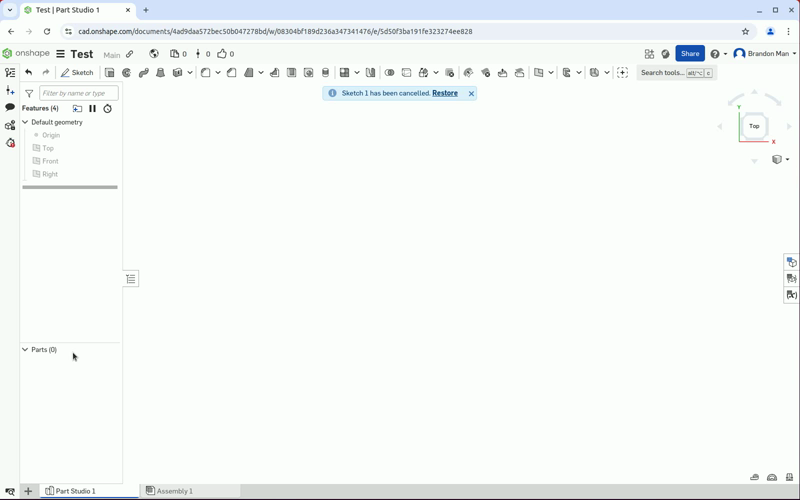
key(up)
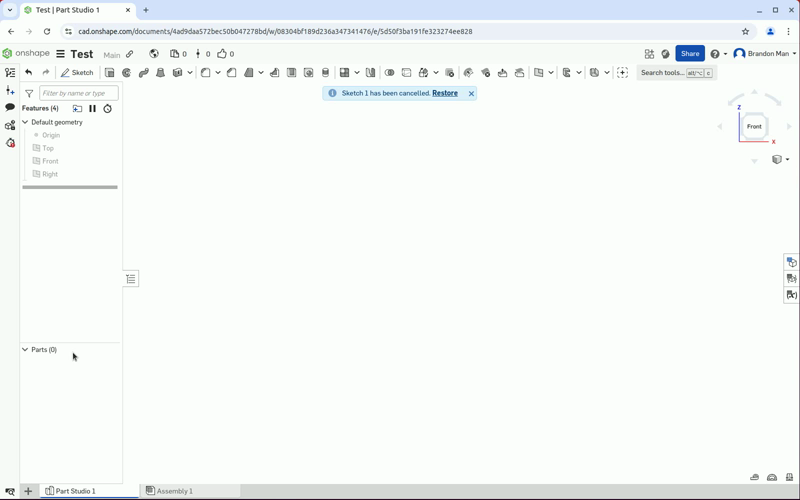
key_up(shift)
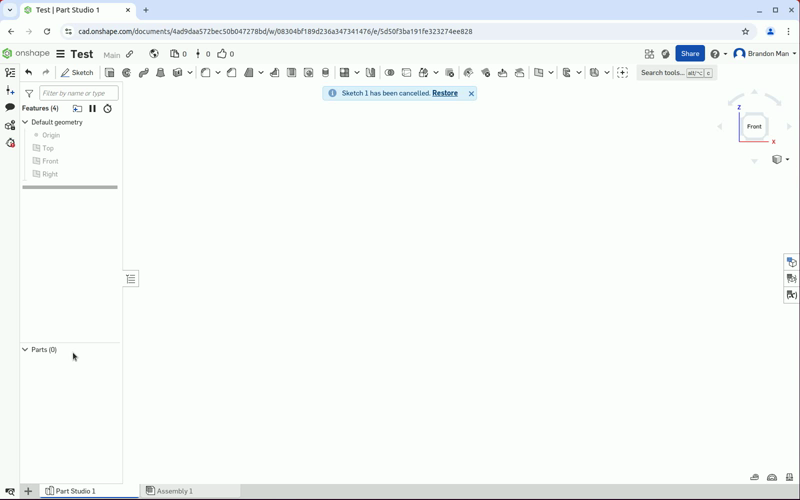
mouse_move(73, 352)
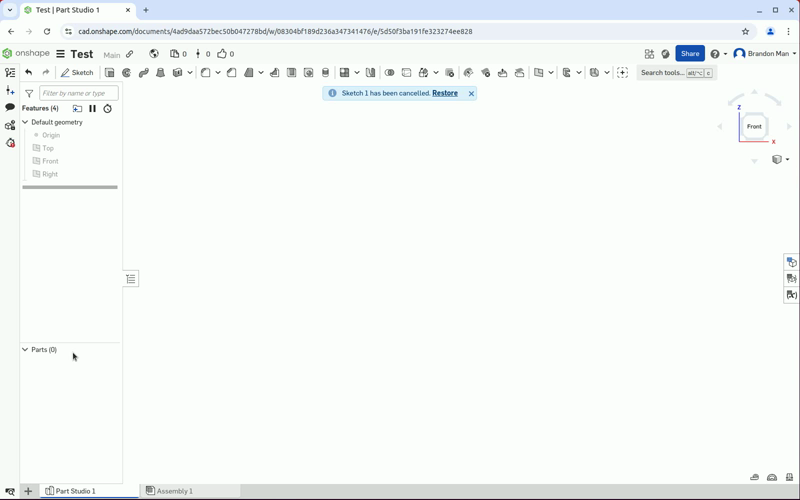
key(shift+y)
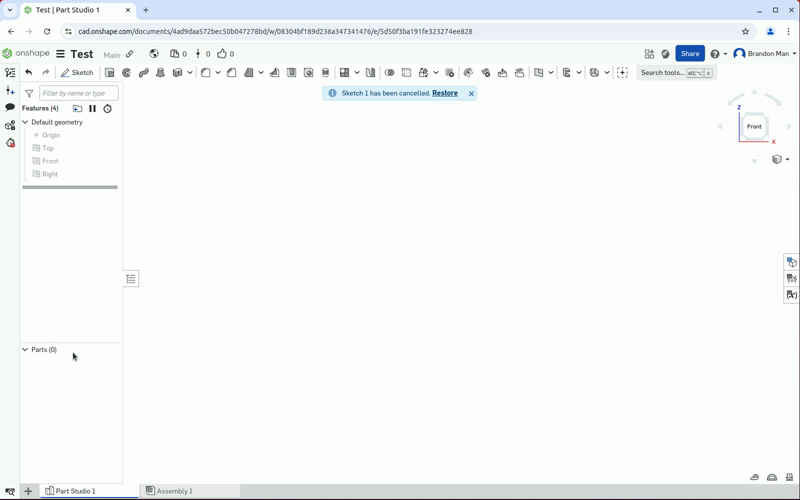
key(shift+s)
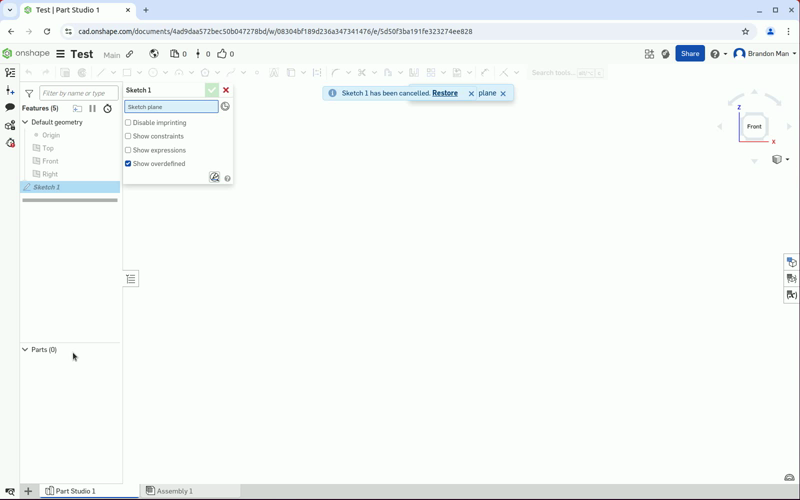
mouse_move(73, 163)
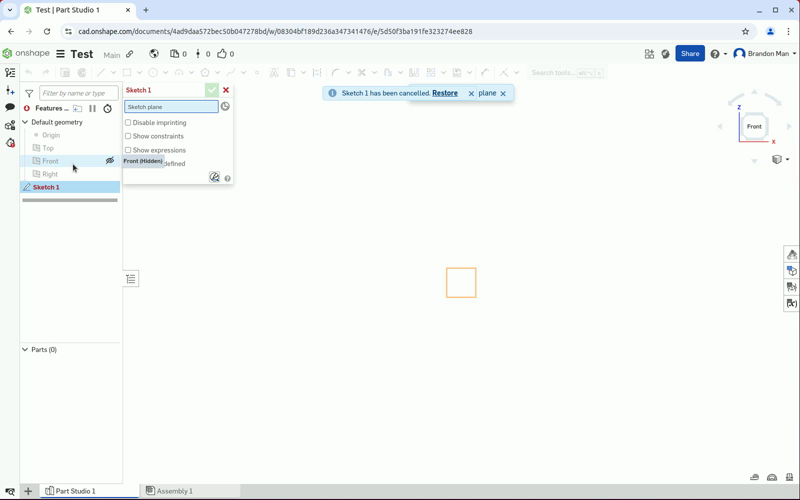
click(73, 163)
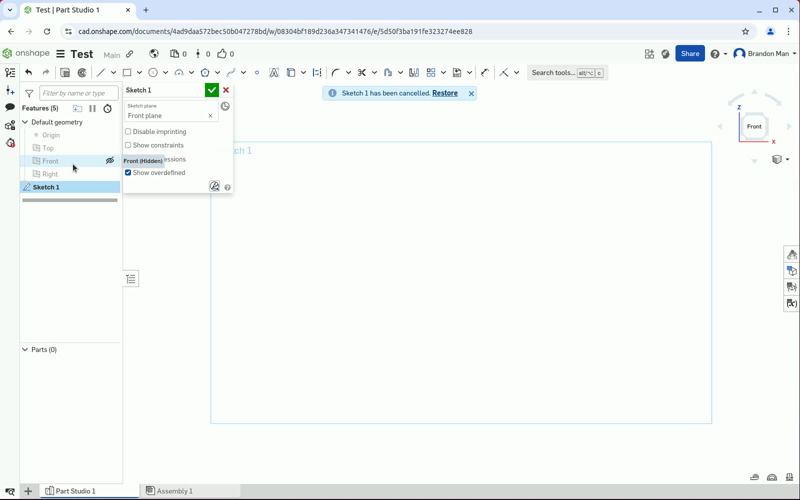
mouse_move(73, 352)
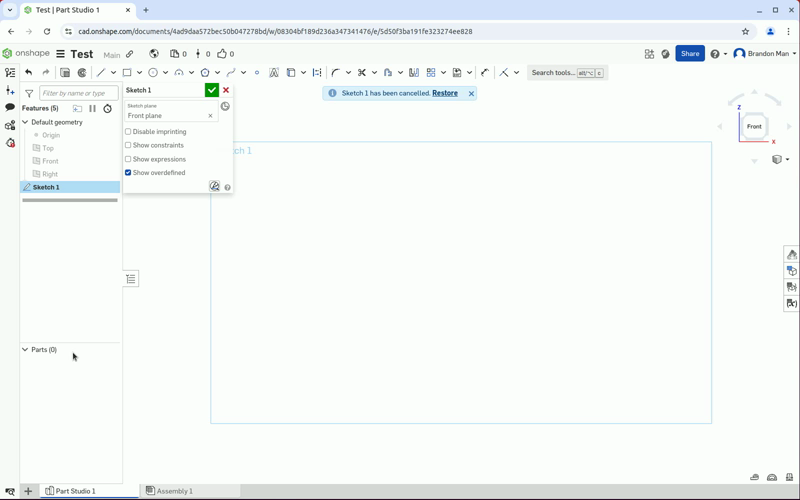
key(y)
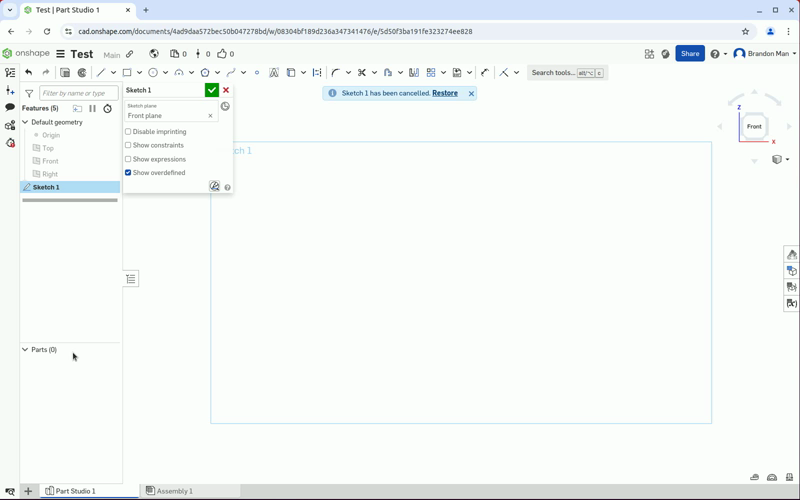
key(l)
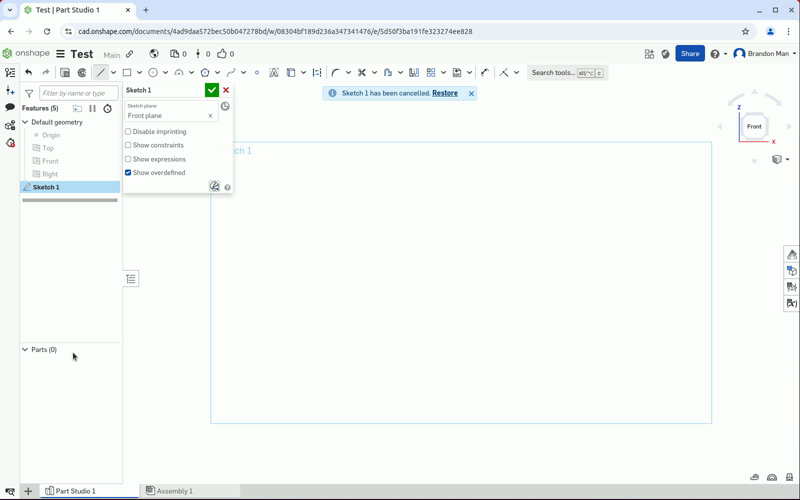
key_down(shift)
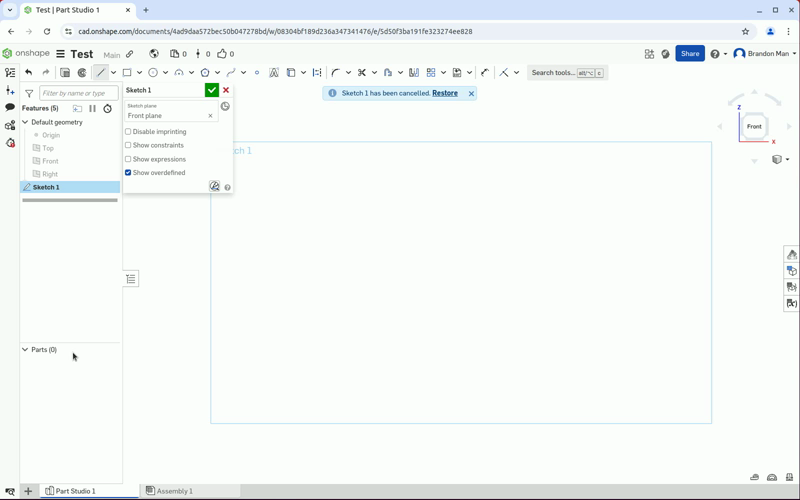
mouse_move(463, 356)
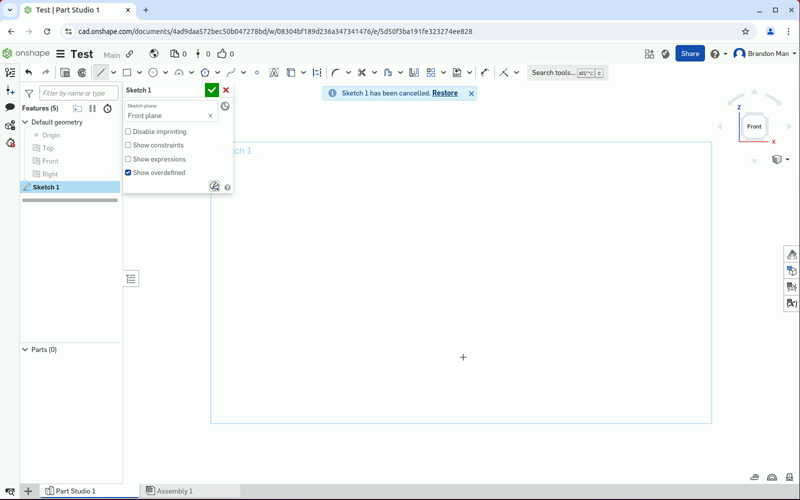
click(463, 356)
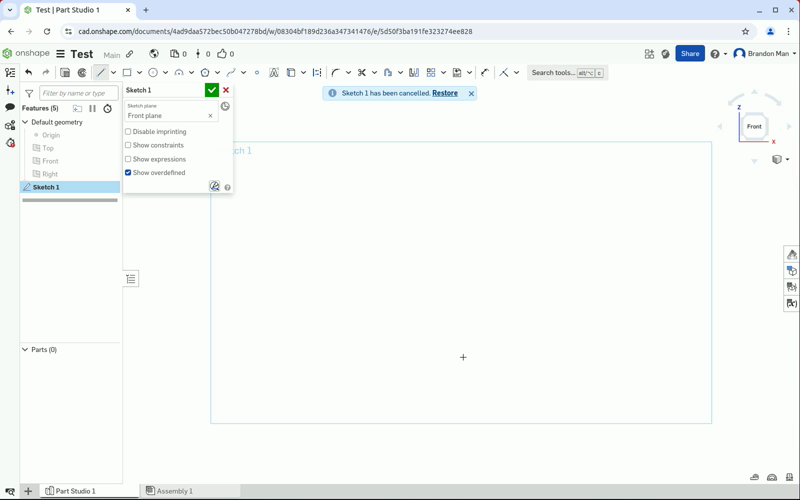
key_up(shift)
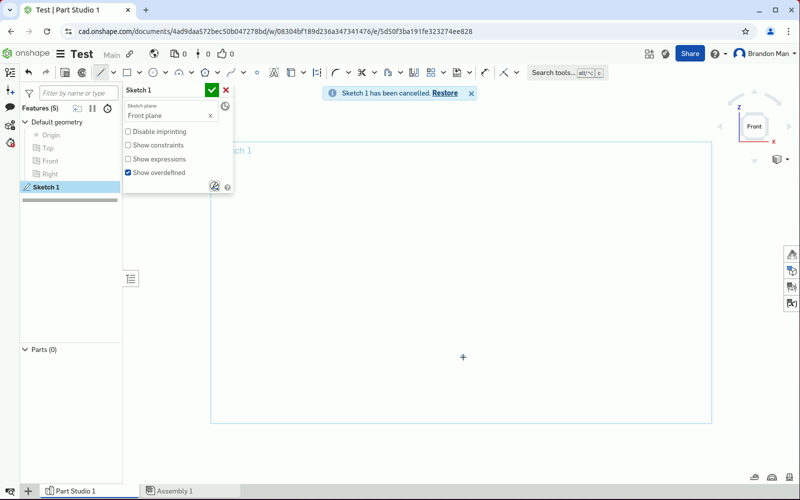
key_down(shift)
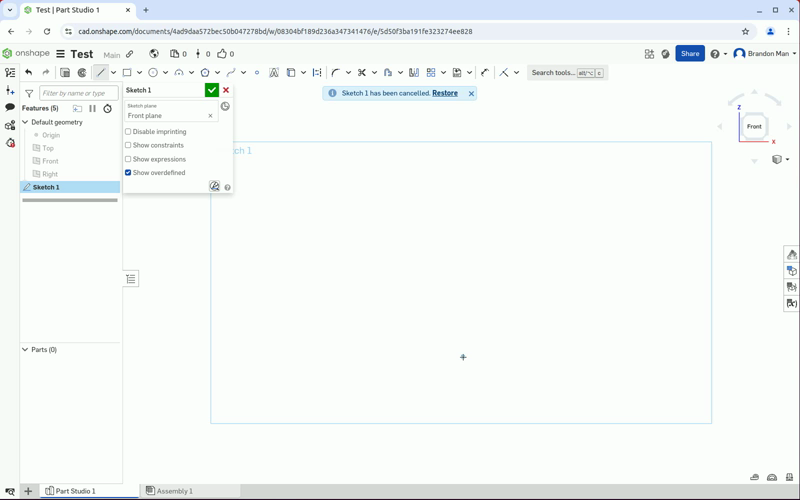
mouse_move(493, 356)
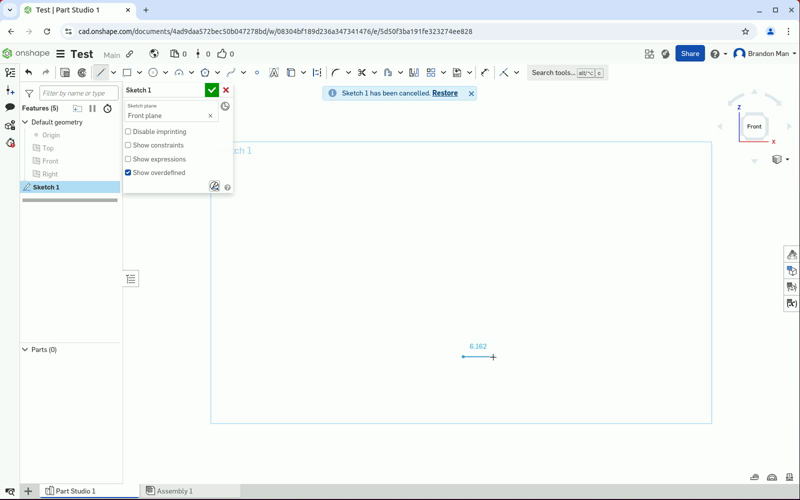
mouse_move(485, 356)
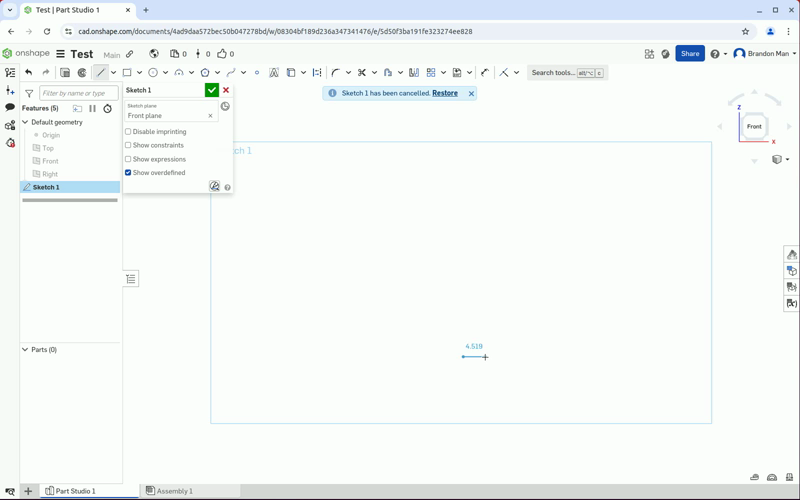
click(485, 356)
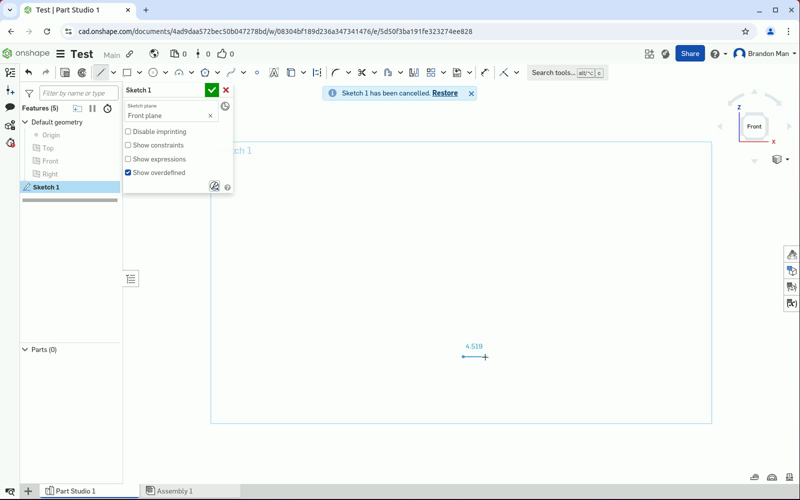
key_up(shift)
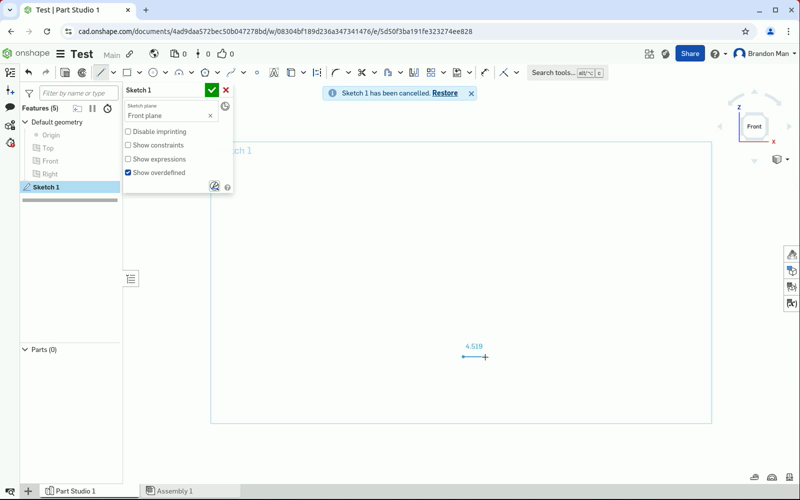
key_down(shift)
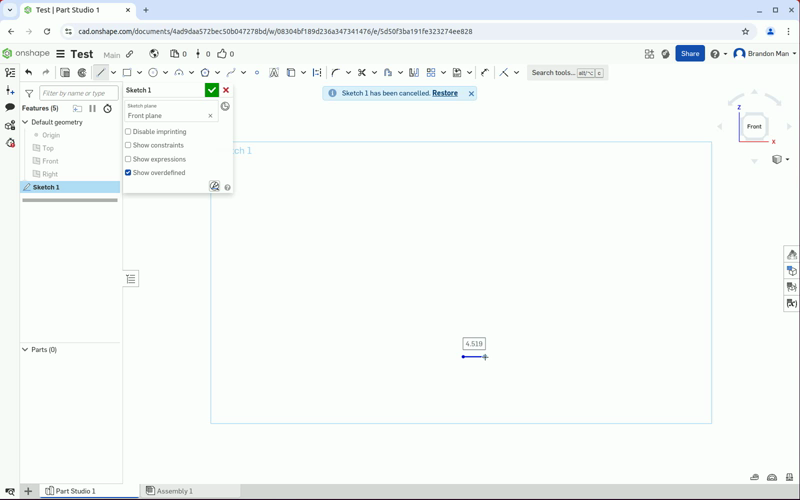
mouse_move(515, 356)
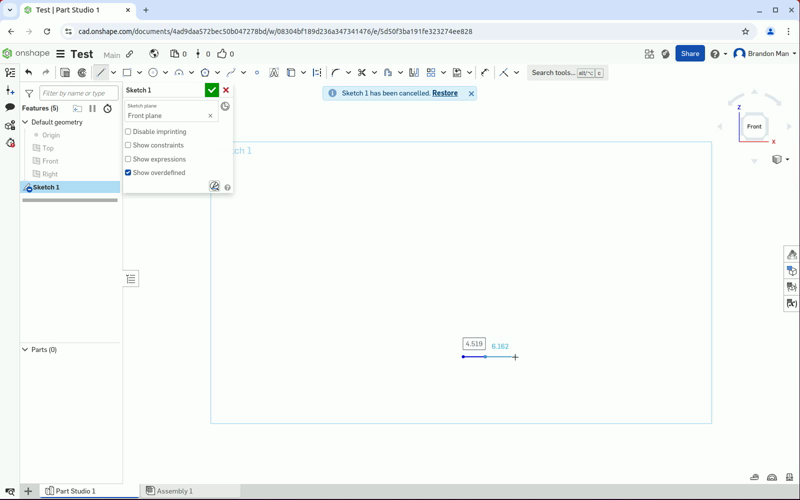
mouse_move(485, 328)
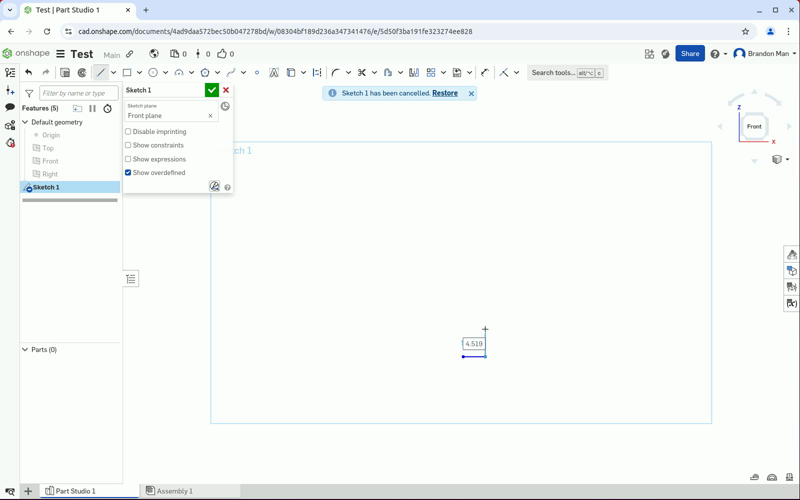
click(485, 328)
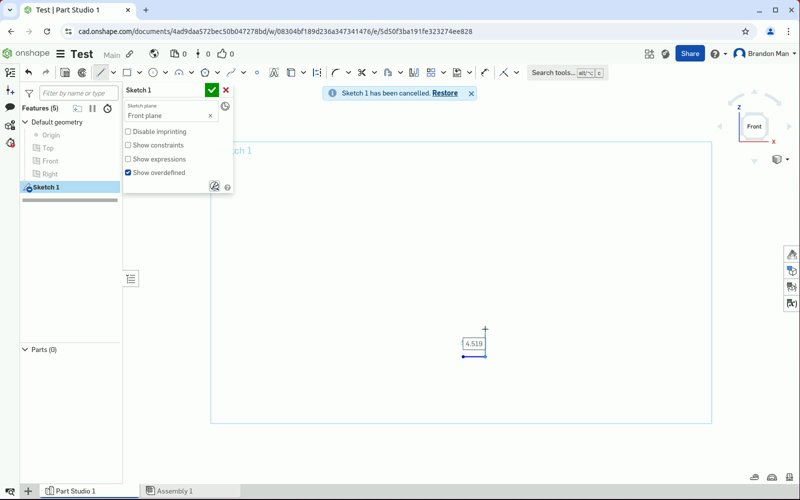
key_up(shift)
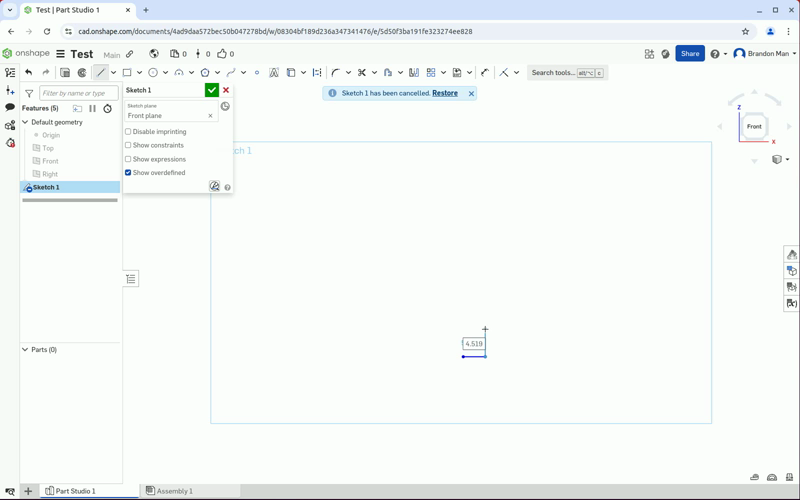
key(esc)
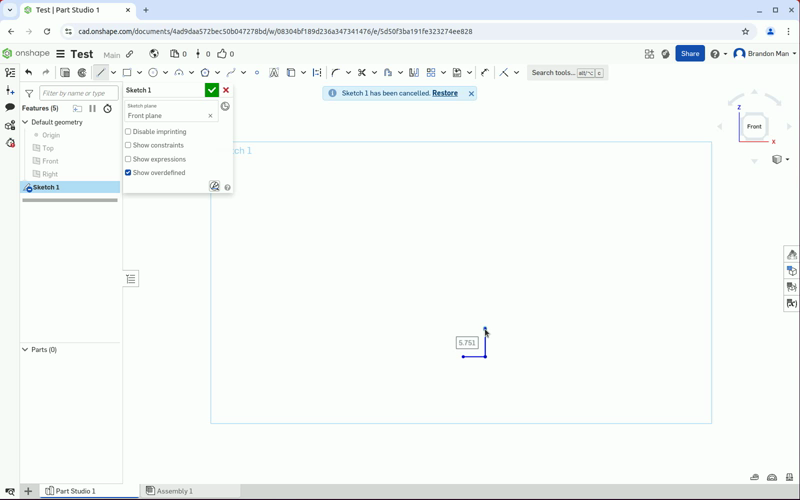
key(a)
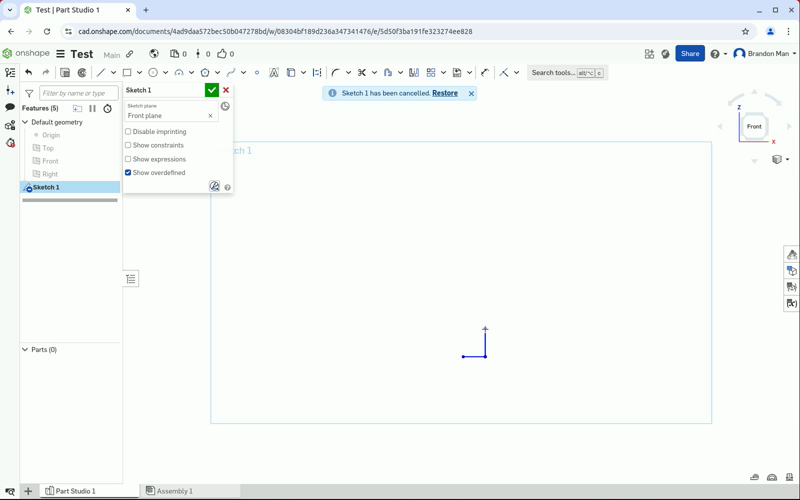
mouse_move(485, 328)
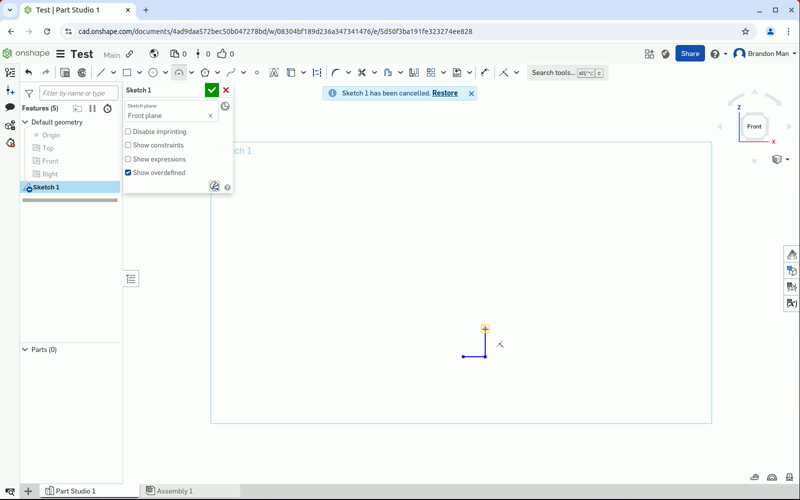
click(485, 328)
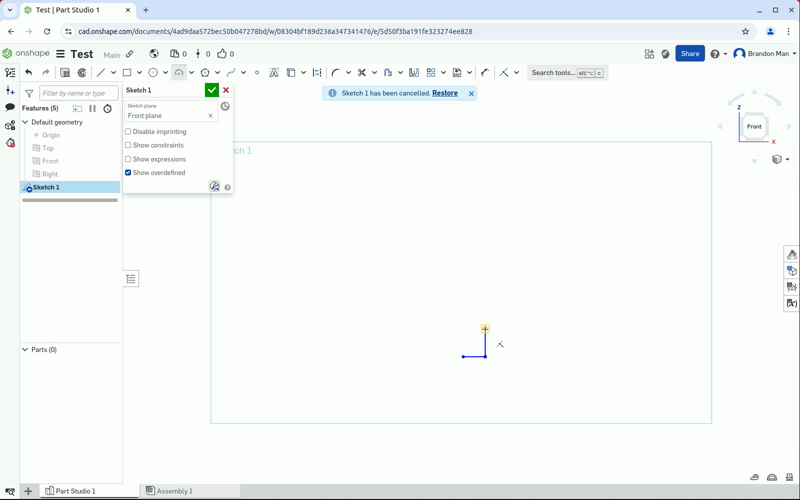
key_down(shift)
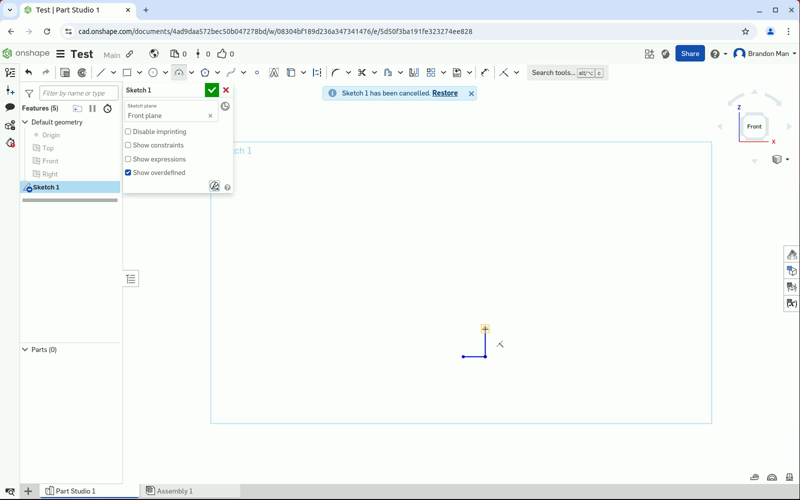
mouse_move(513, 282)
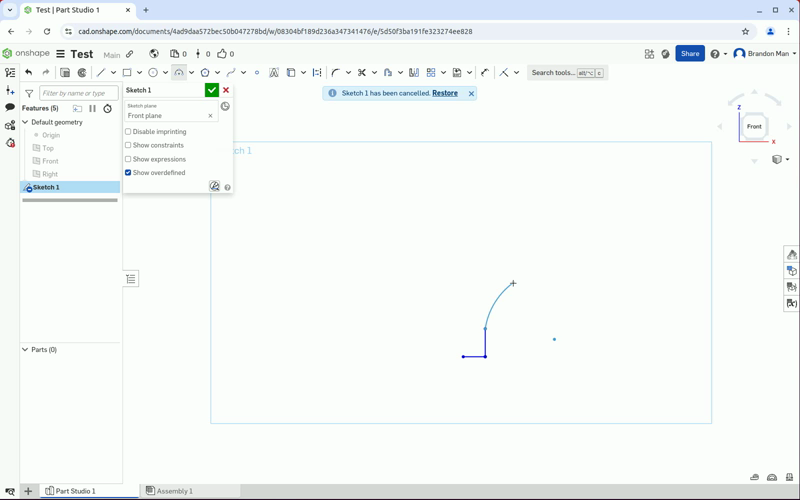
click(513, 282)
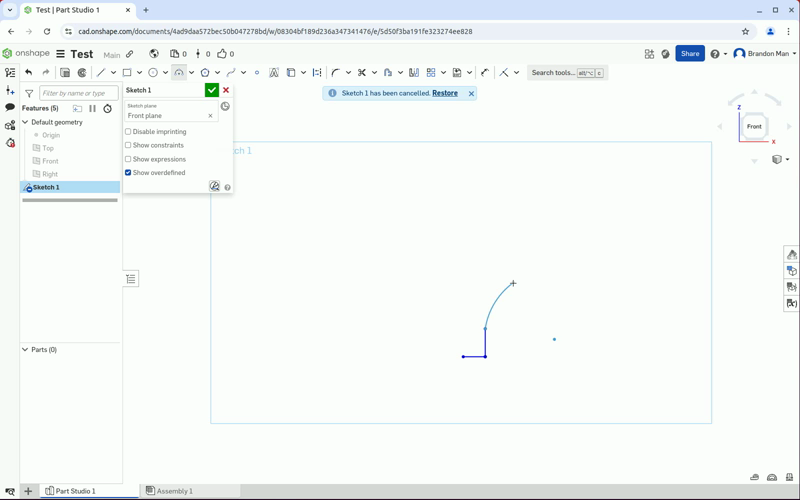
mouse_move(505, 309)
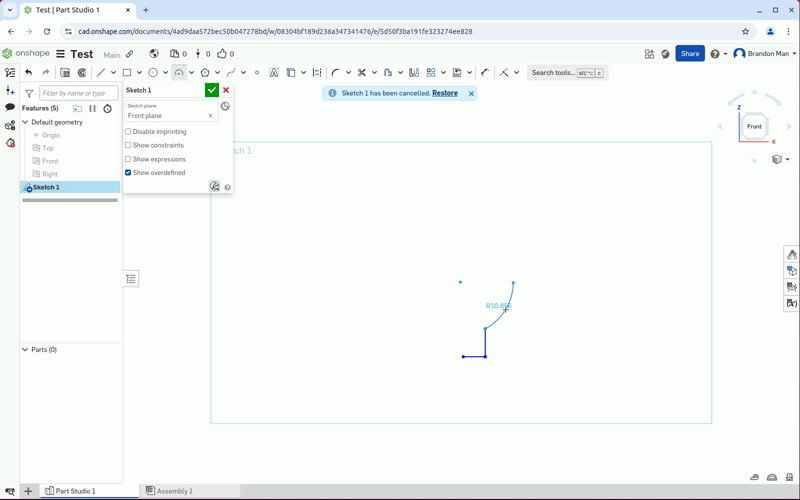
click(505, 309)
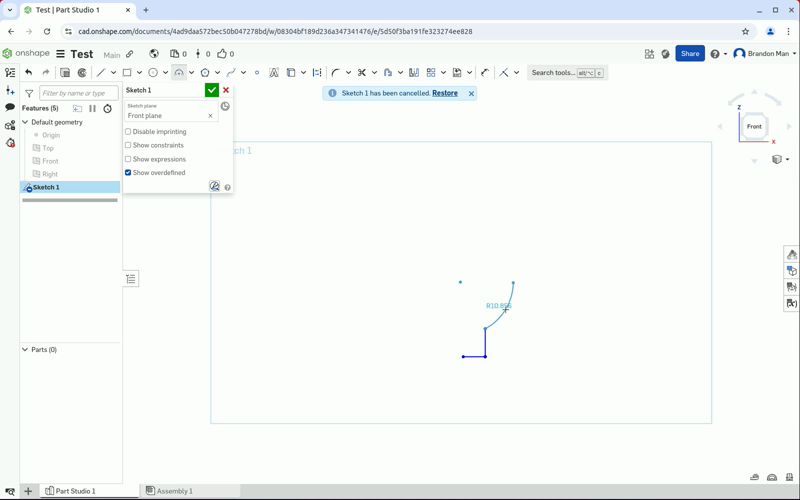
key_up(shift)
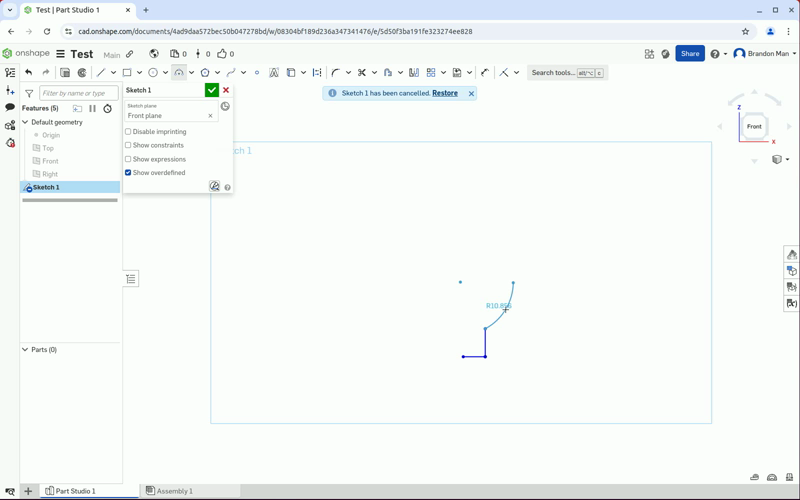
key(esc)
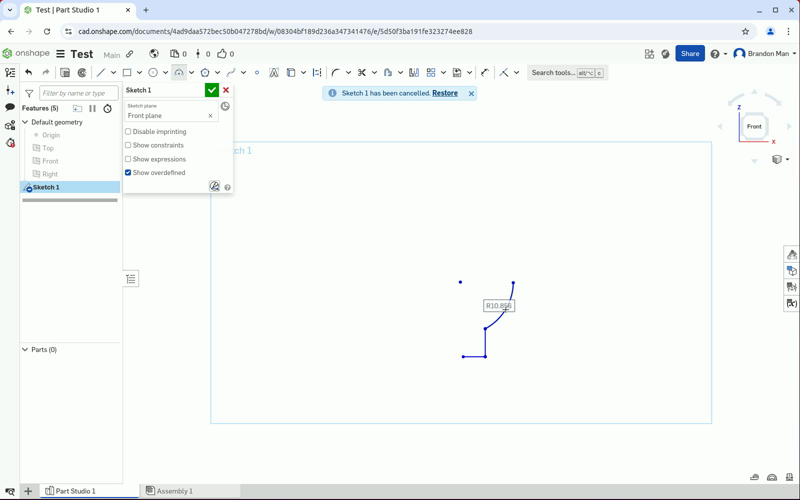
key(l)
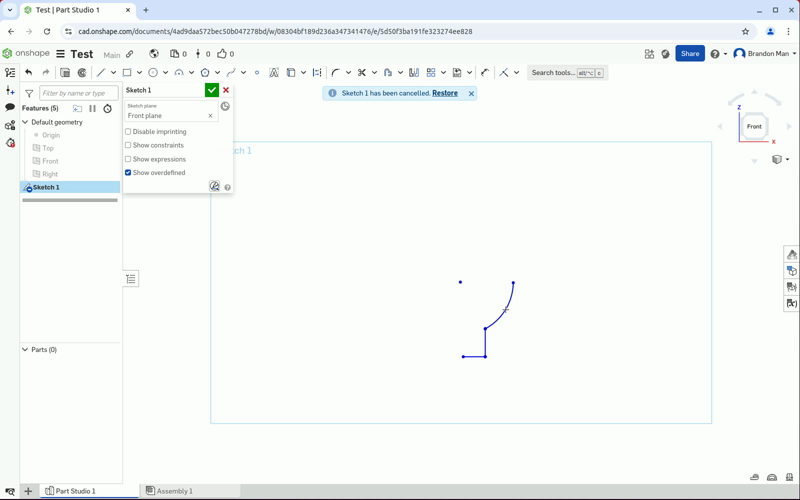
mouse_move(513, 282)
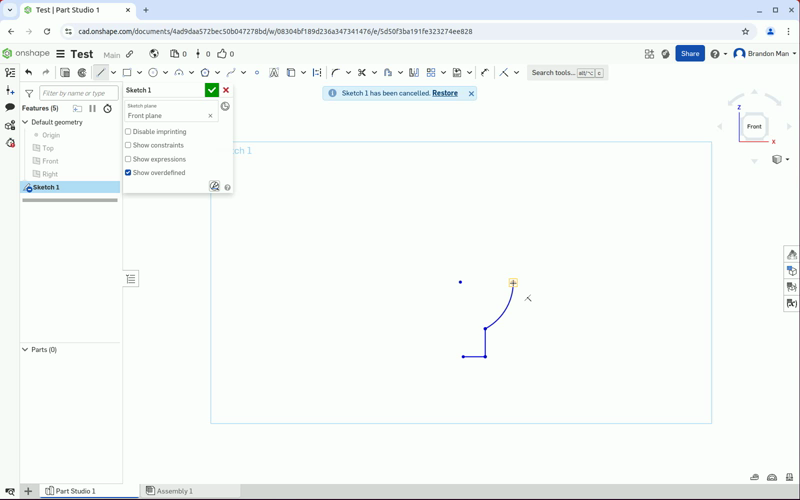
click(513, 282)
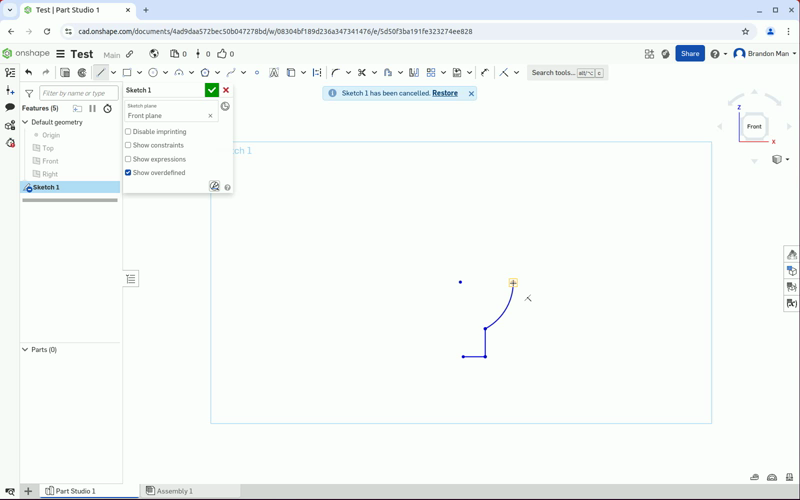
key_down(shift)
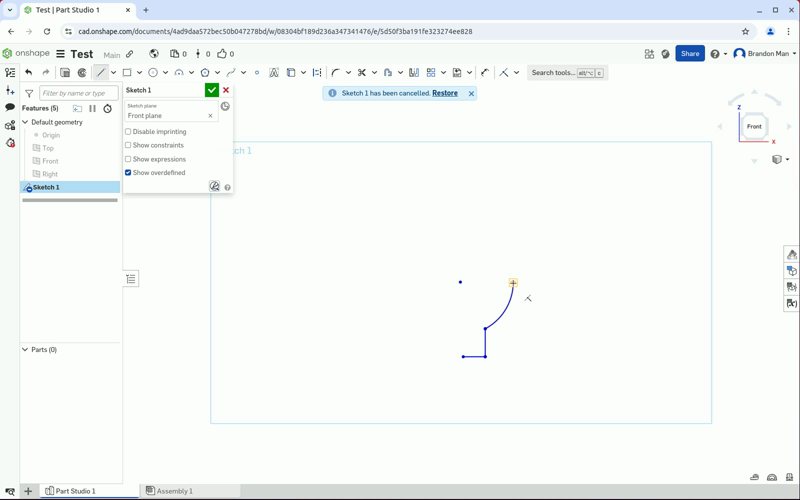
mouse_move(543, 282)
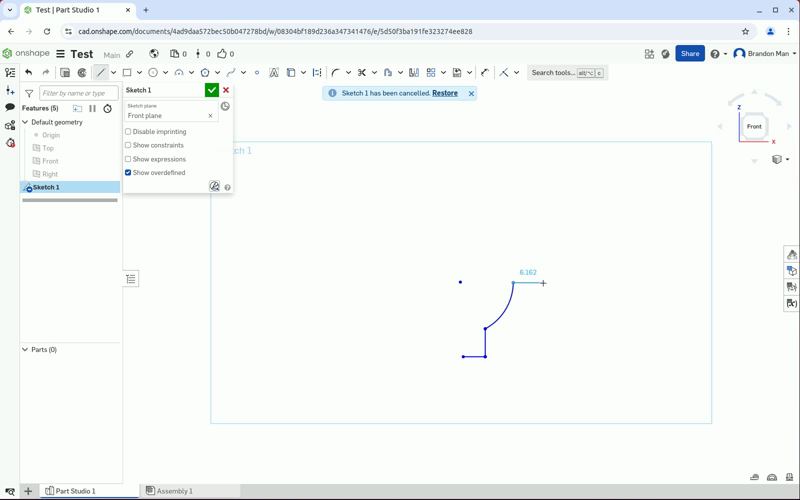
mouse_move(493, 282)
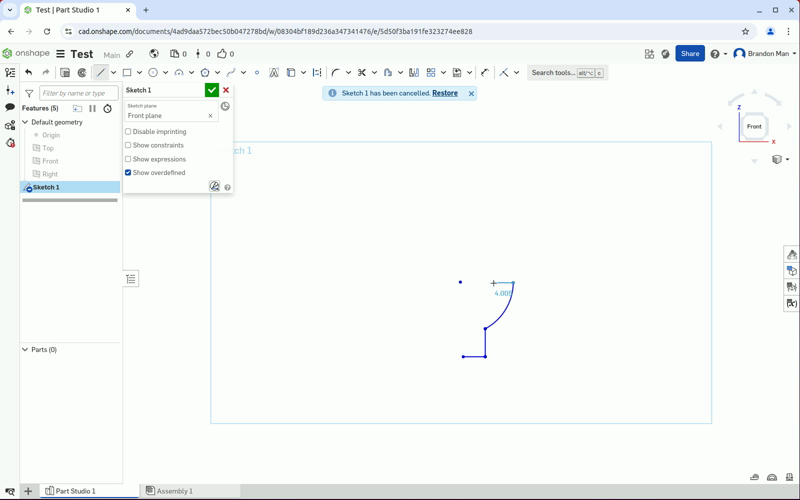
click(493, 282)
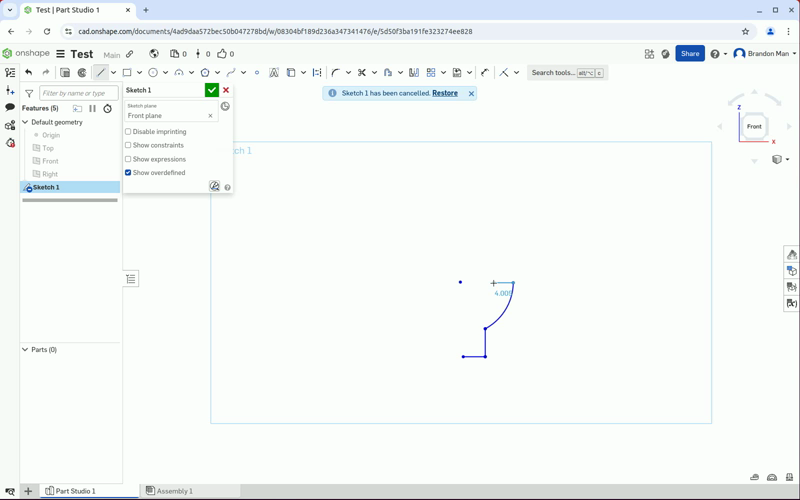
key_up(shift)
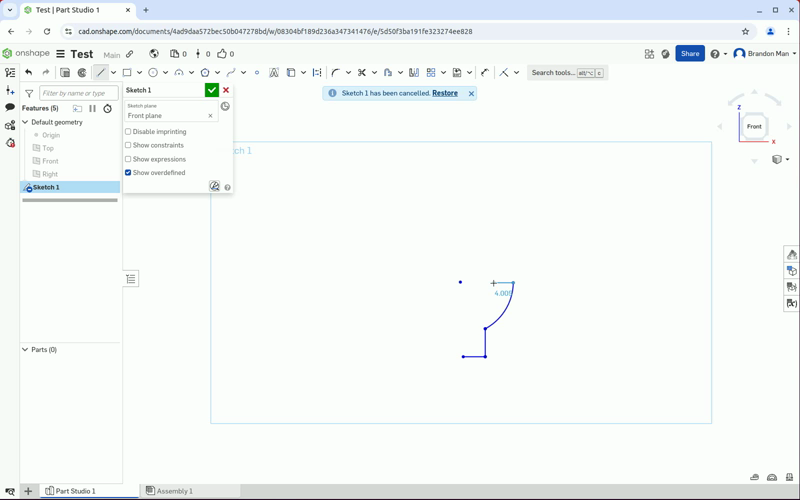
key(esc)
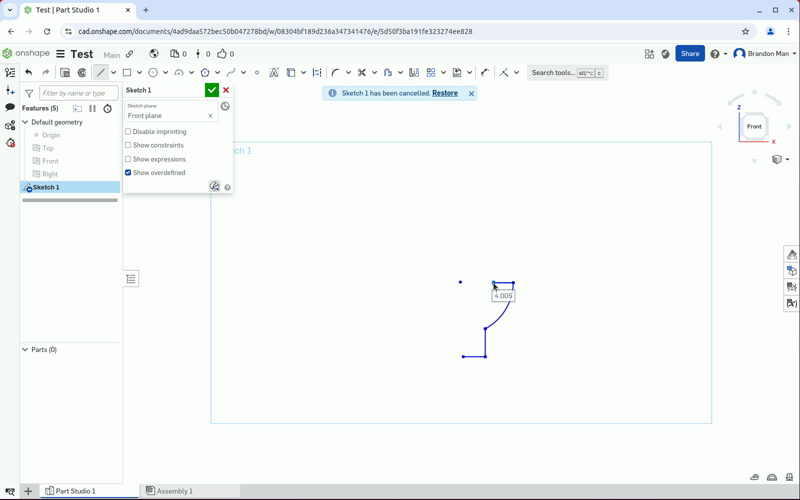
key(a)
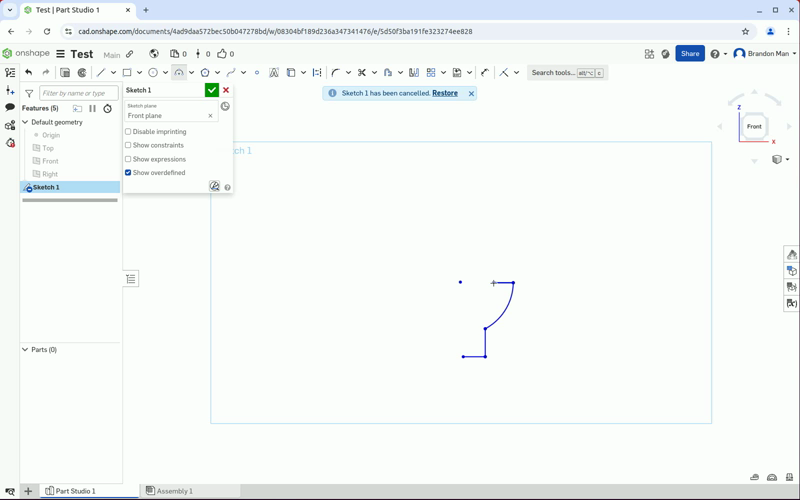
mouse_move(493, 282)
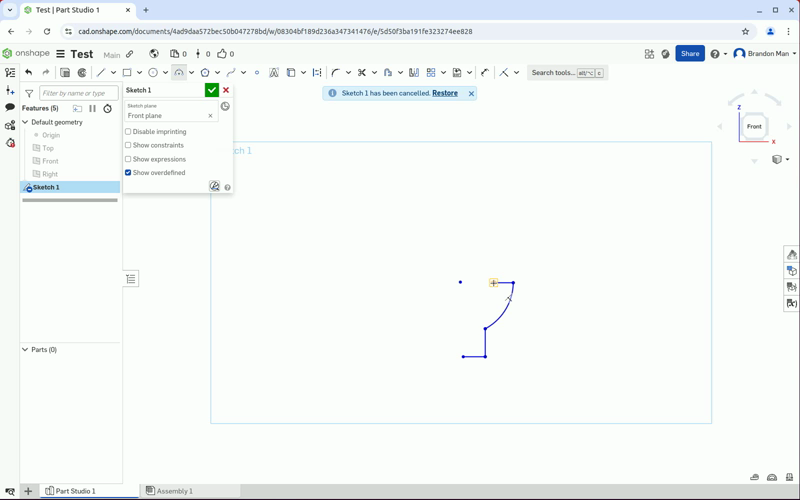
click(493, 282)
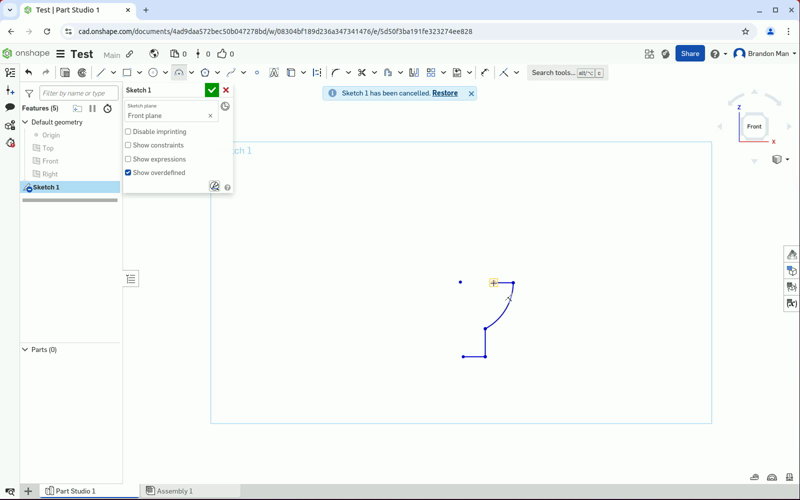
key_down(shift)
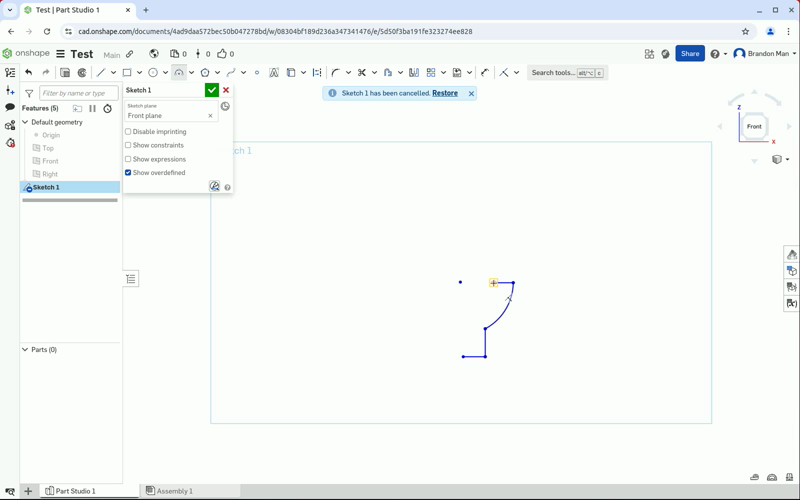
mouse_move(463, 316)
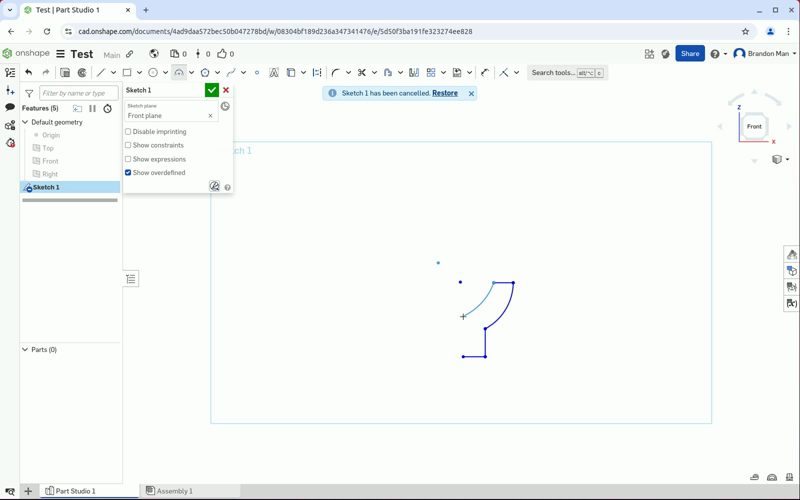
click(463, 316)
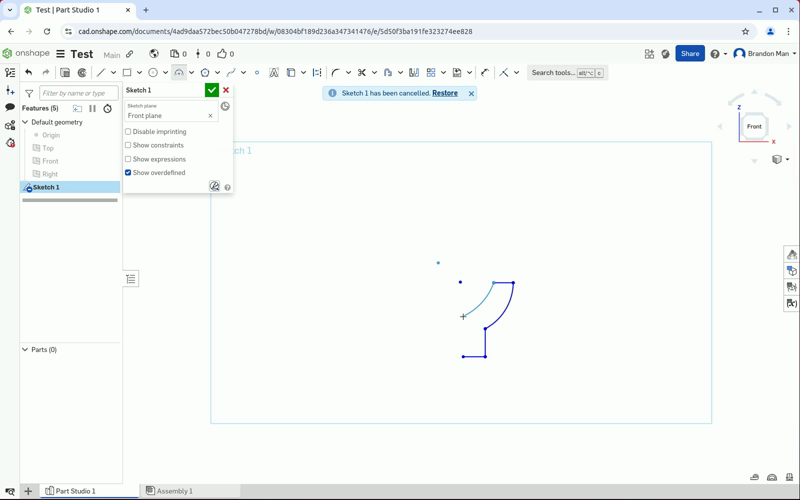
mouse_move(485, 305)
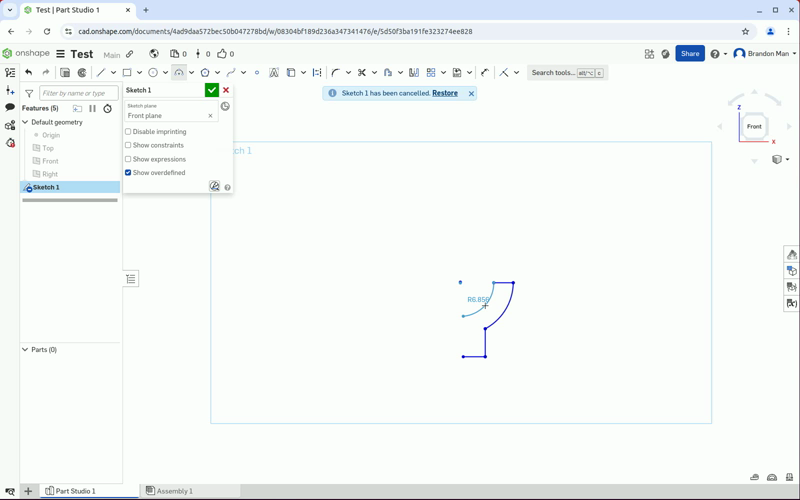
click(485, 305)
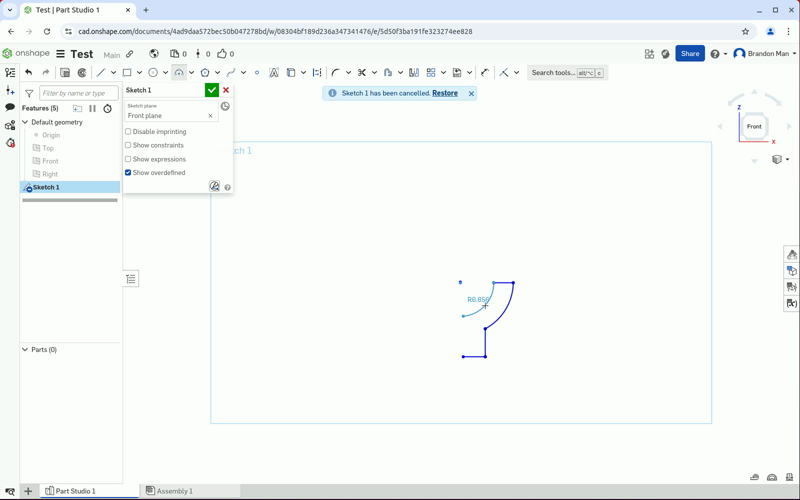
key_up(shift)
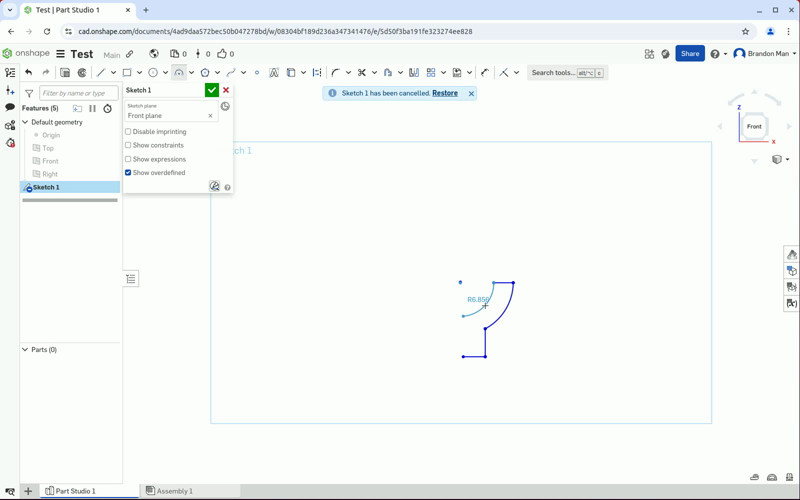
key(esc)
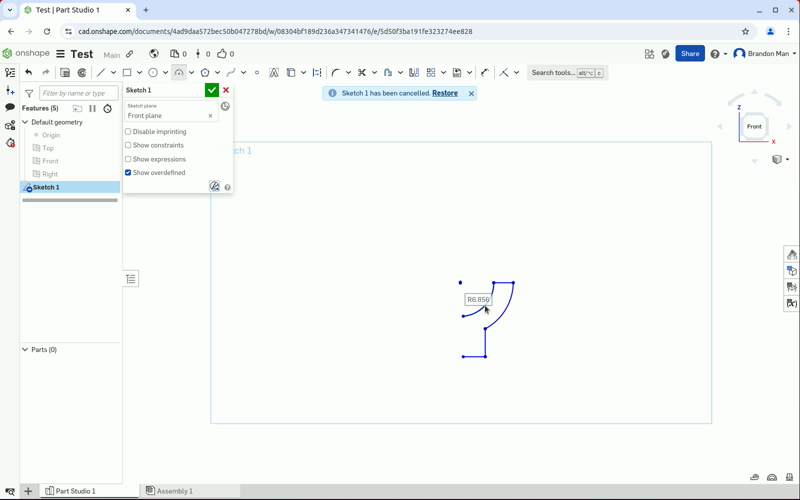
key(l)
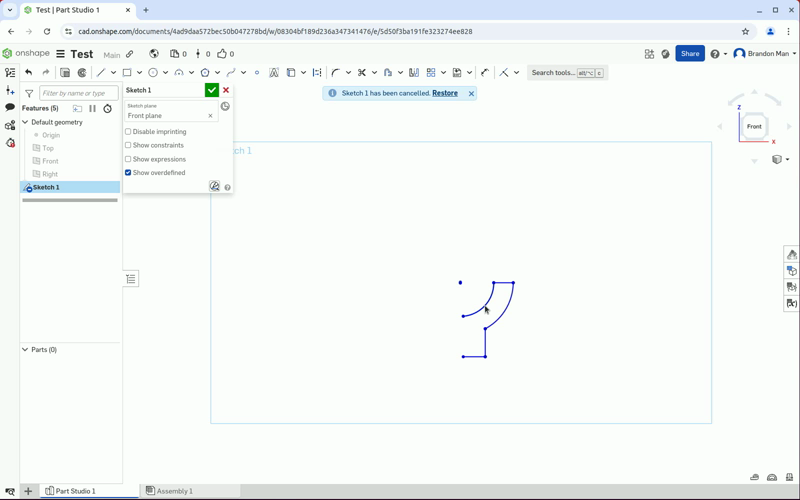
mouse_move(463, 316)
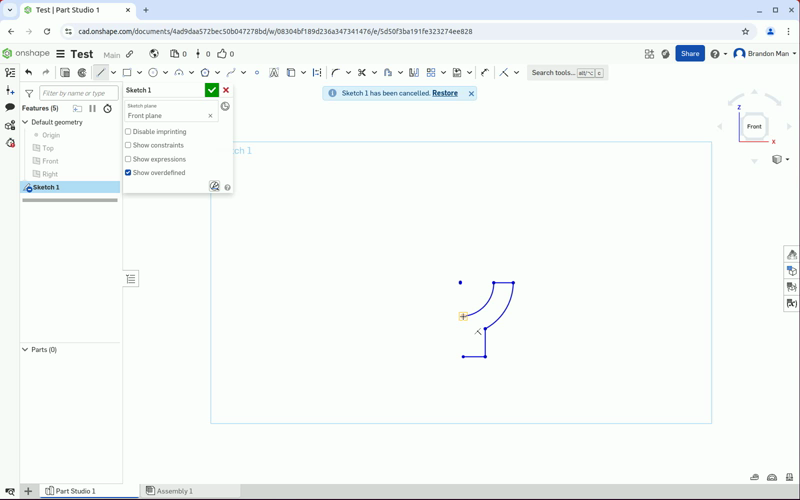
click(463, 316)
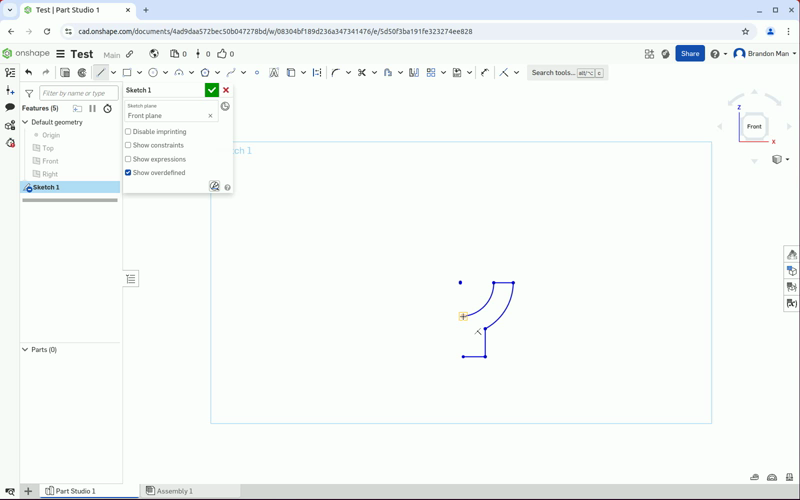
mouse_move(493, 316)
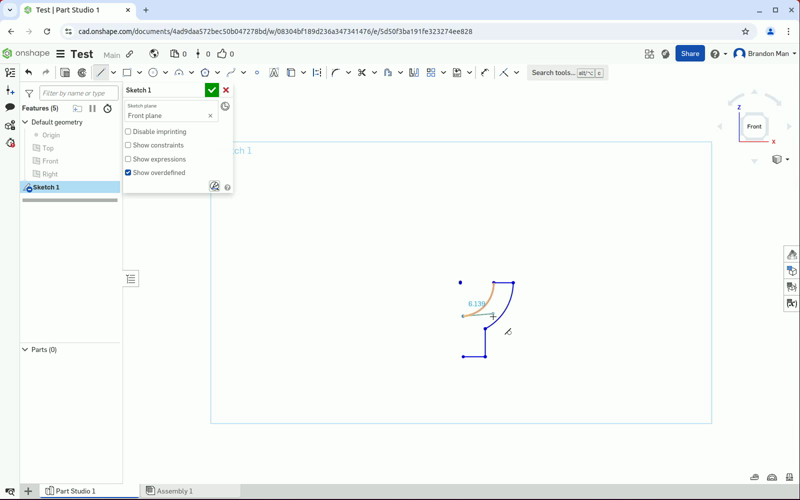
key_down(shift)
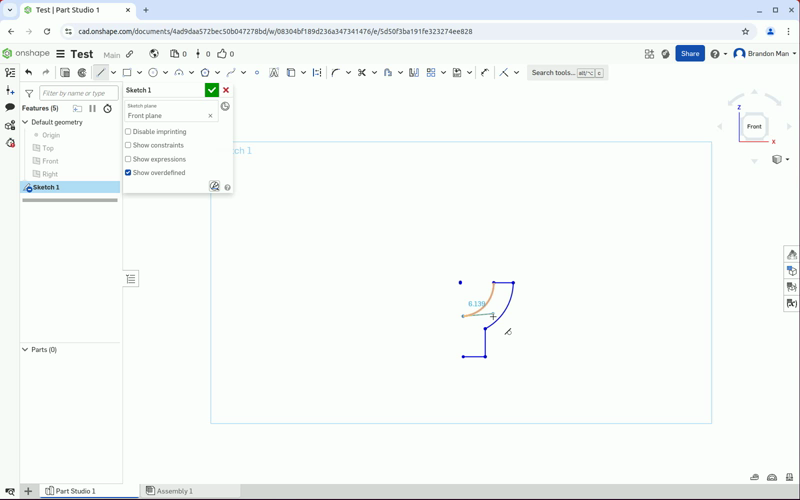
mouse_move(463, 356)
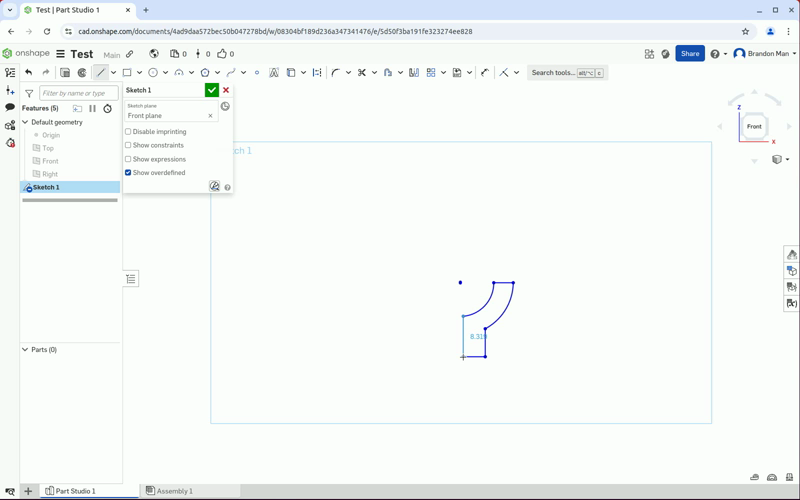
key_up(shift)
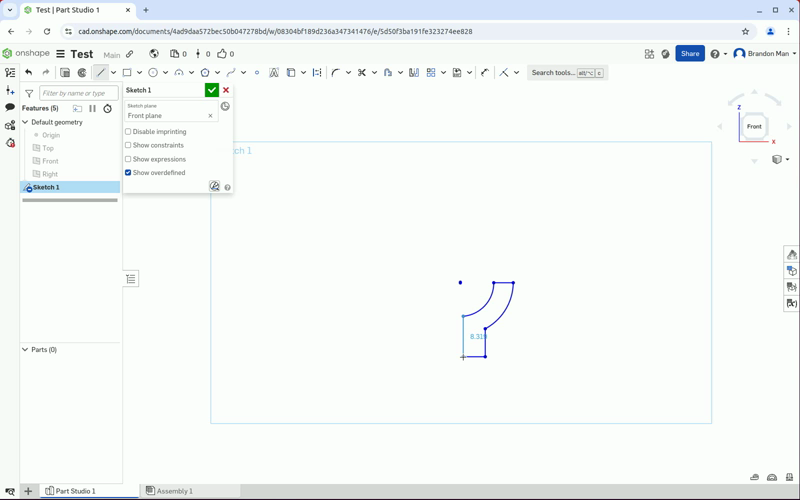
click(463, 356)
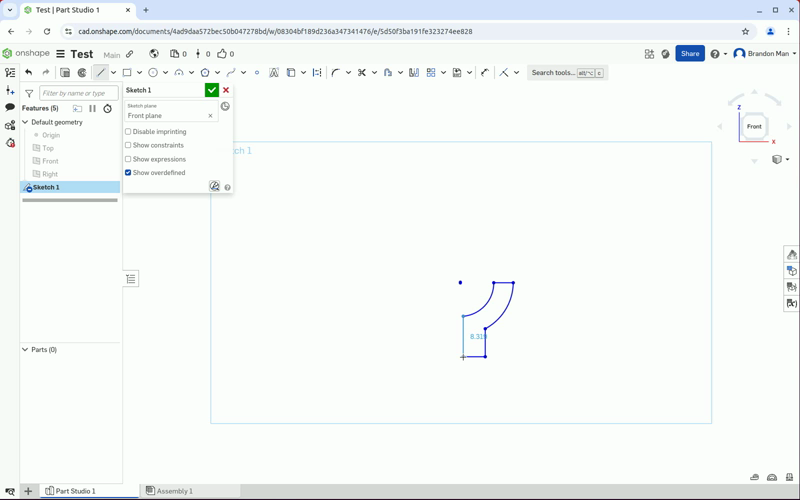
key(esc)
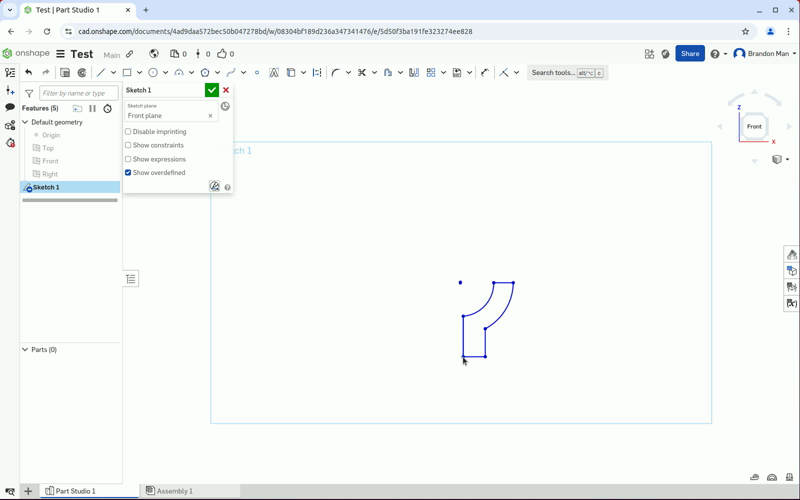
mouse_move(496, 310)
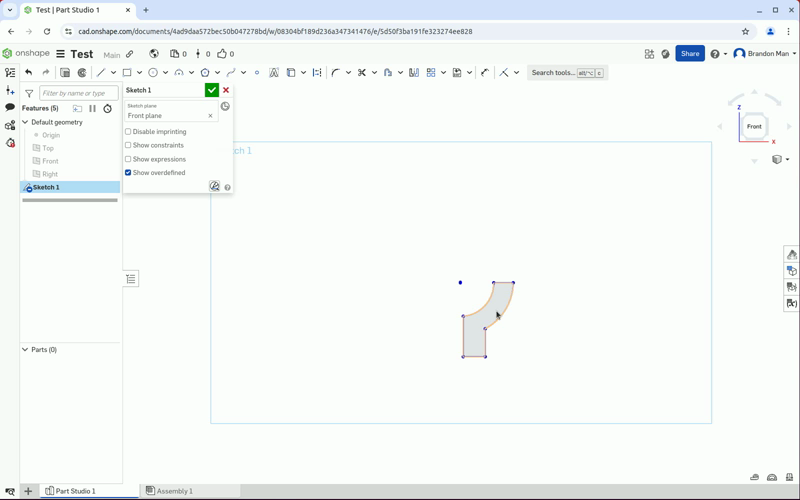
scroll(6)
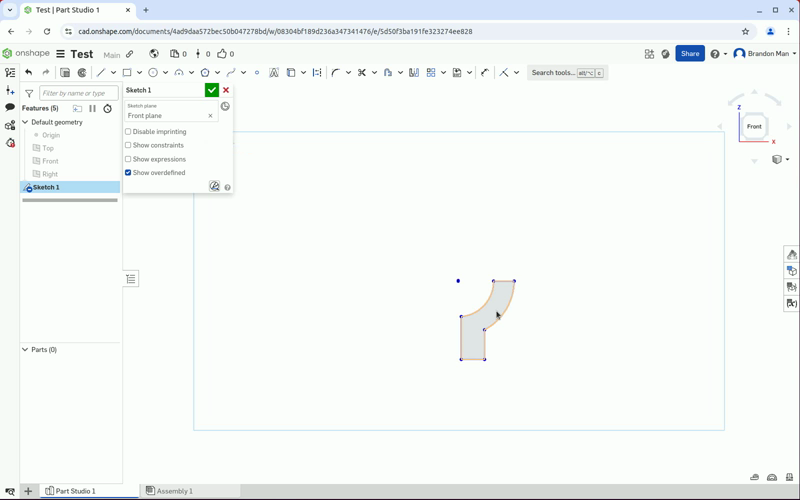
scroll(6)
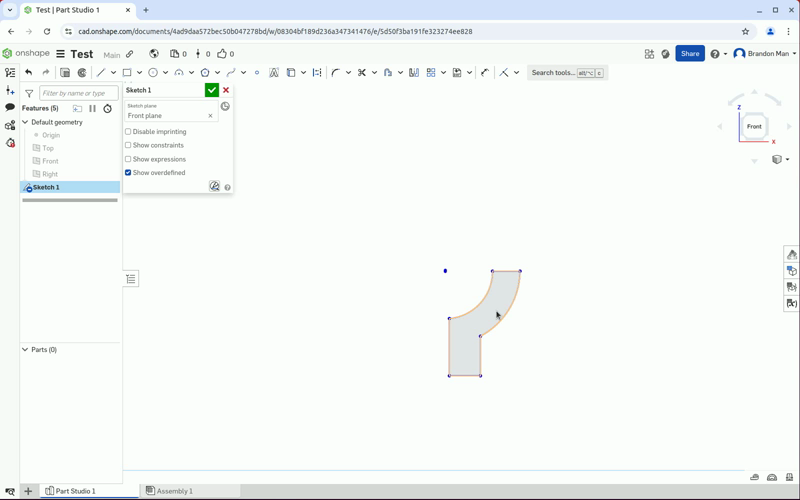
scroll(6)
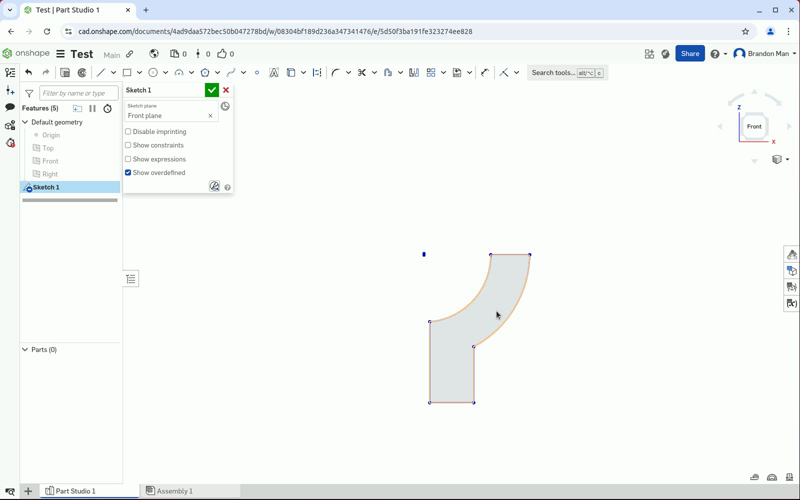
scroll(6)
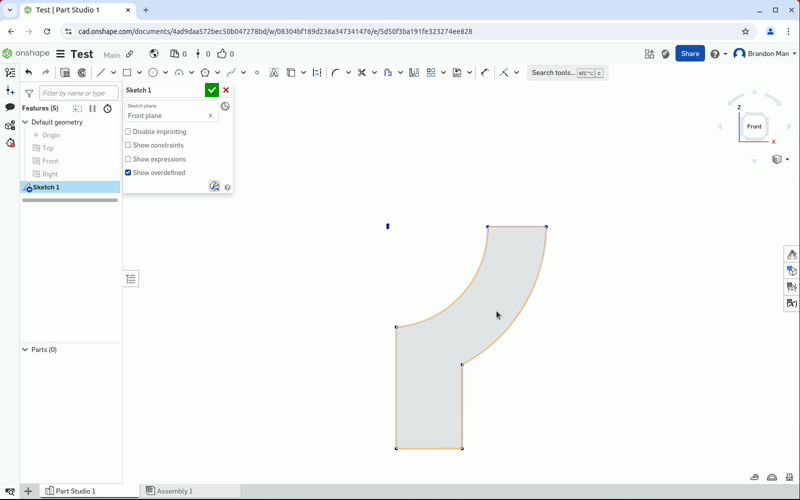
scroll(6)
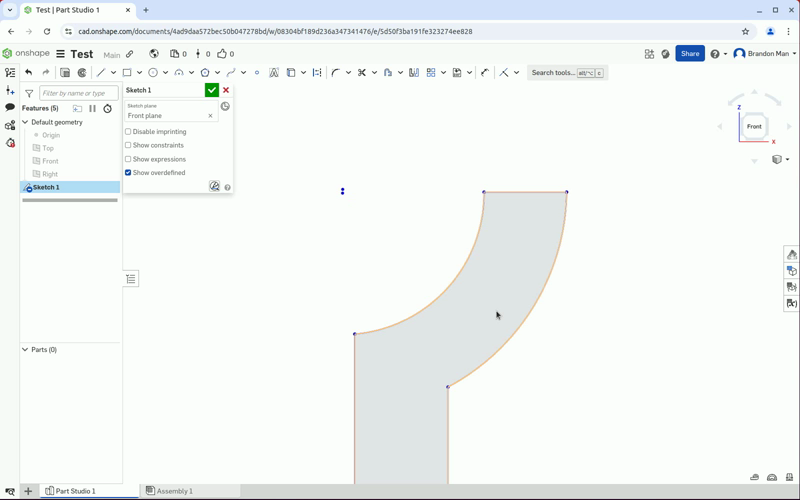
scroll(6)
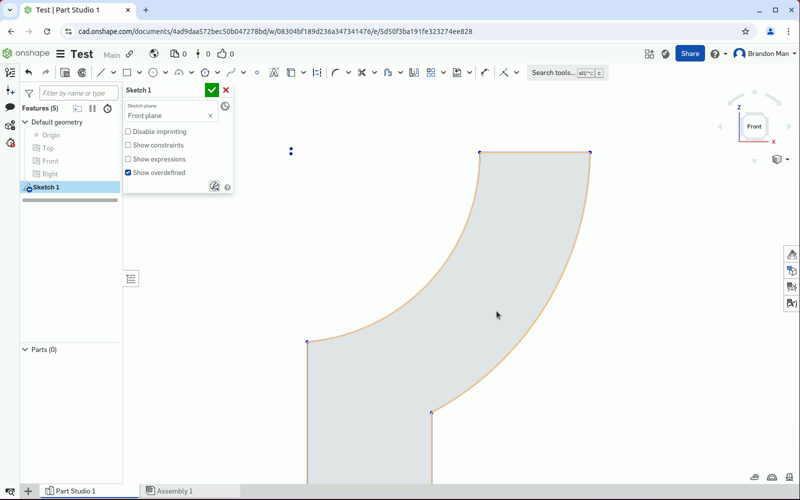
scroll(6)
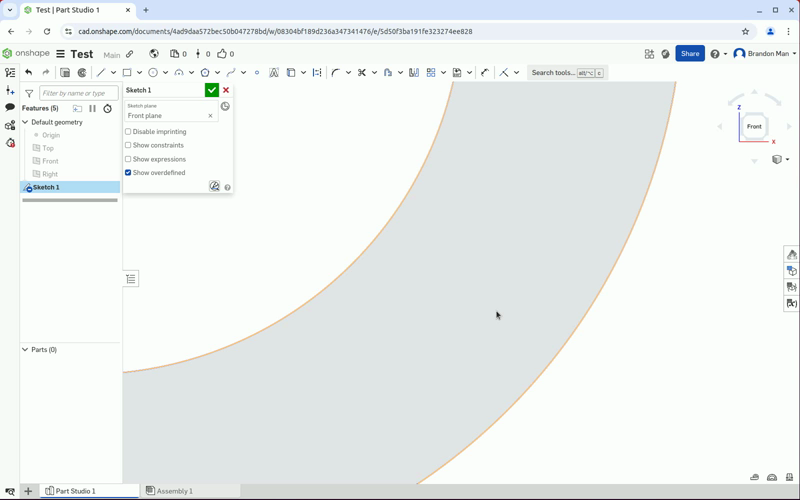
click(496, 310)
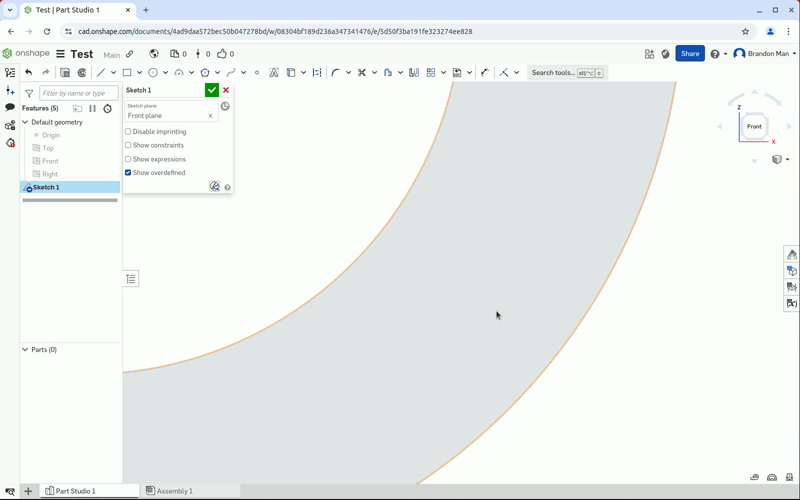
scroll(-6)
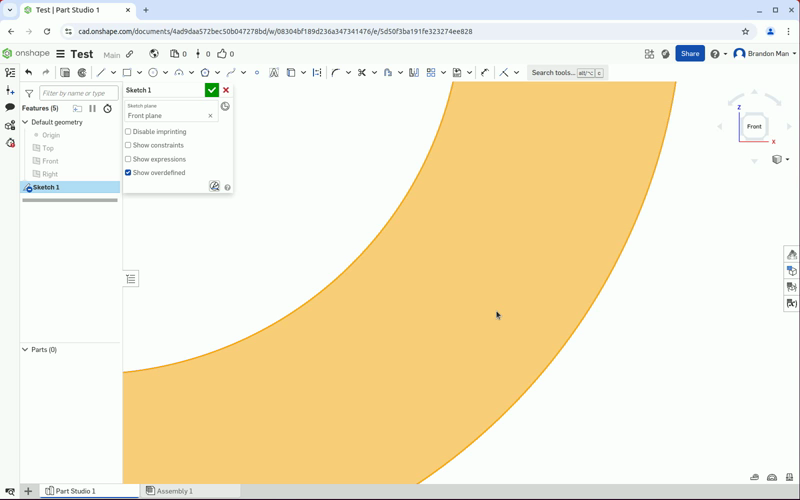
scroll(-6)
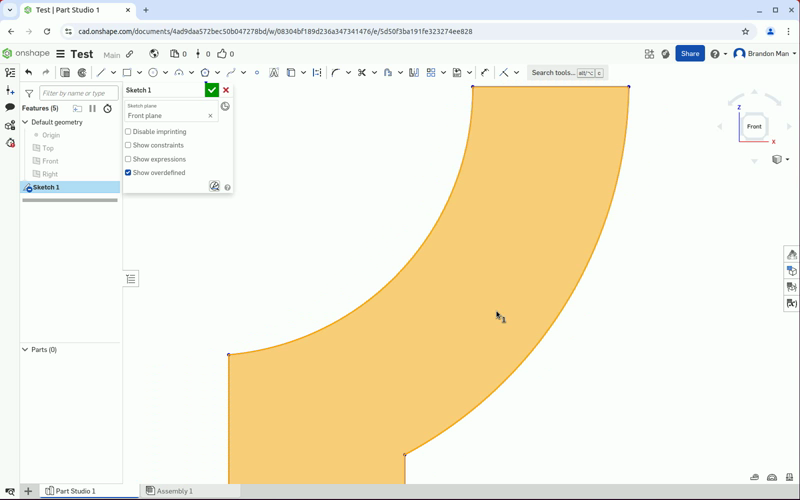
scroll(-6)
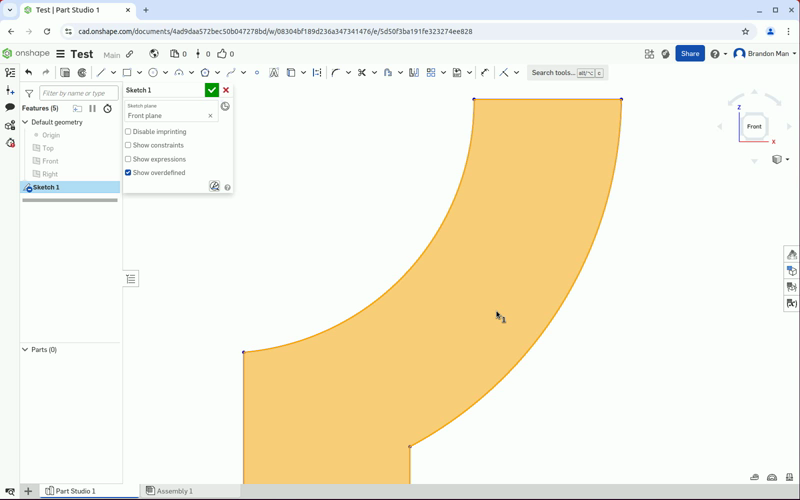
scroll(-6)
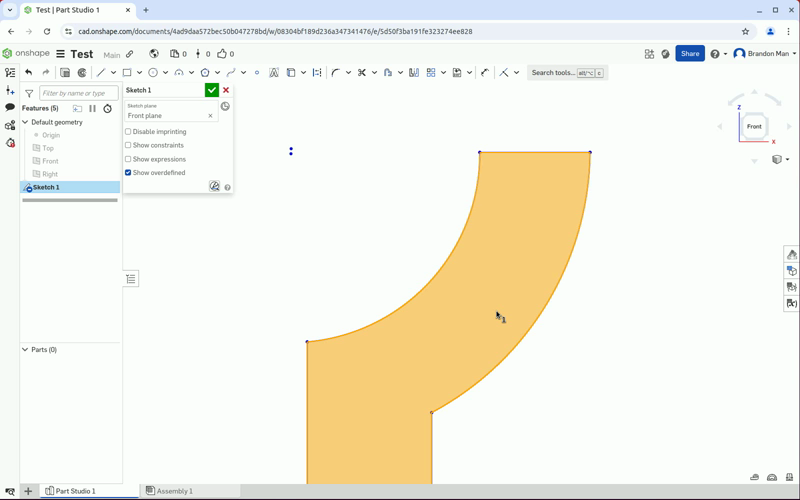
scroll(-6)
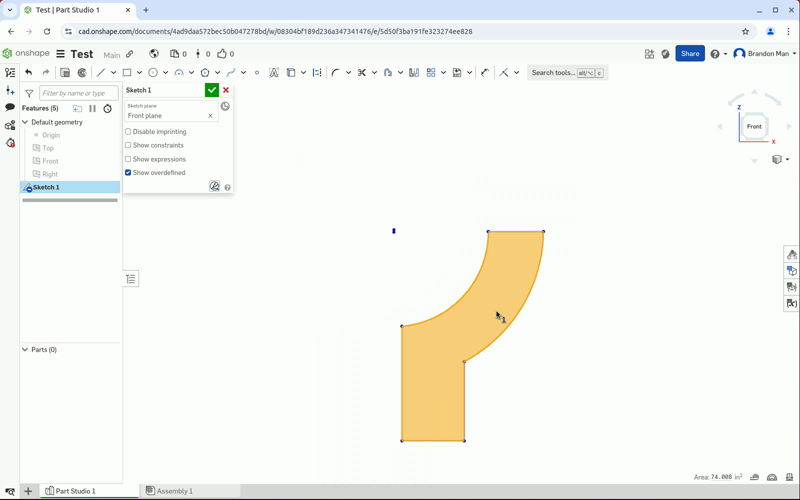
scroll(-6)
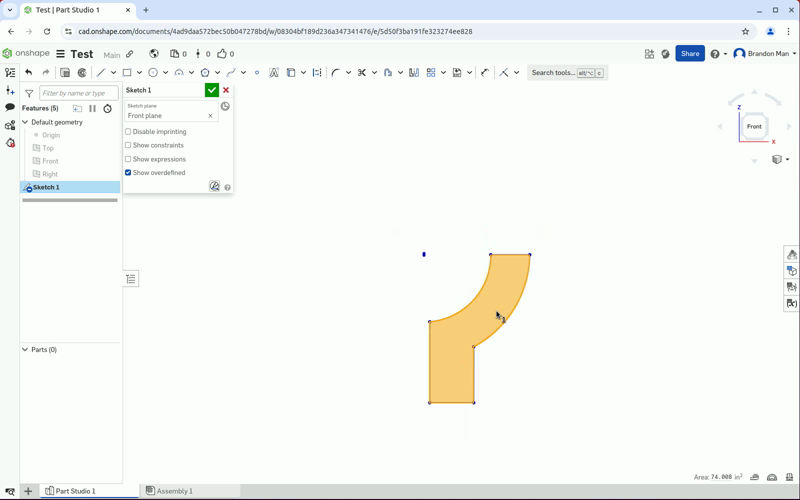
scroll(-6)
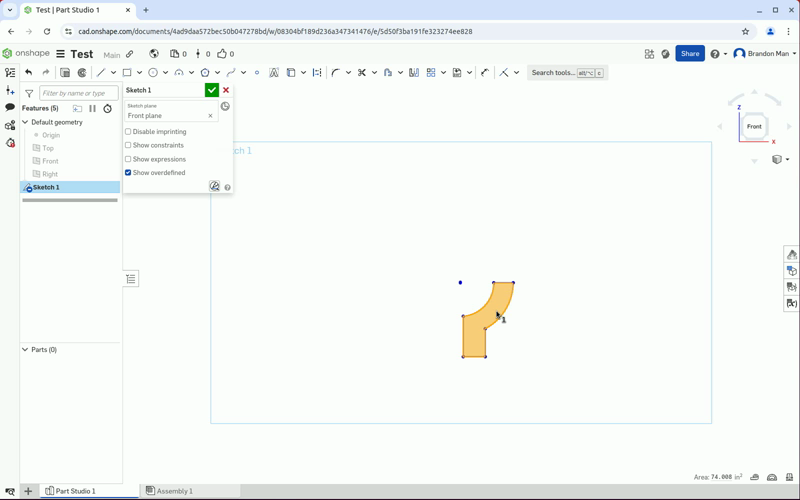
mouse_move(73, 352)
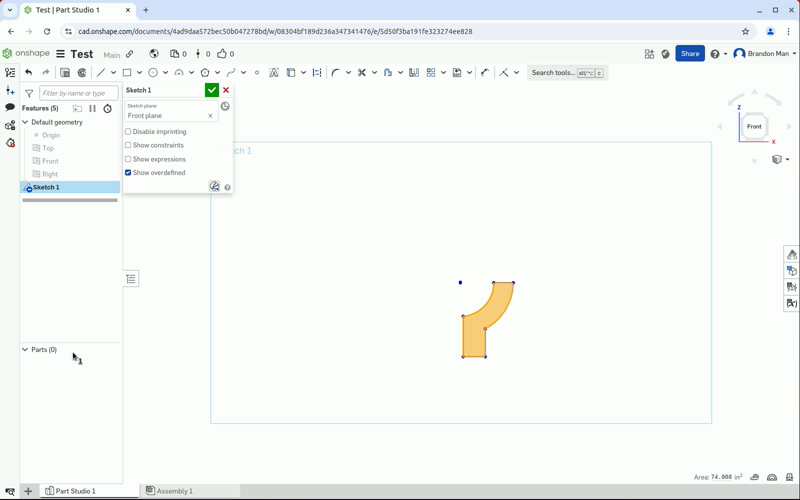
key(shift+y)
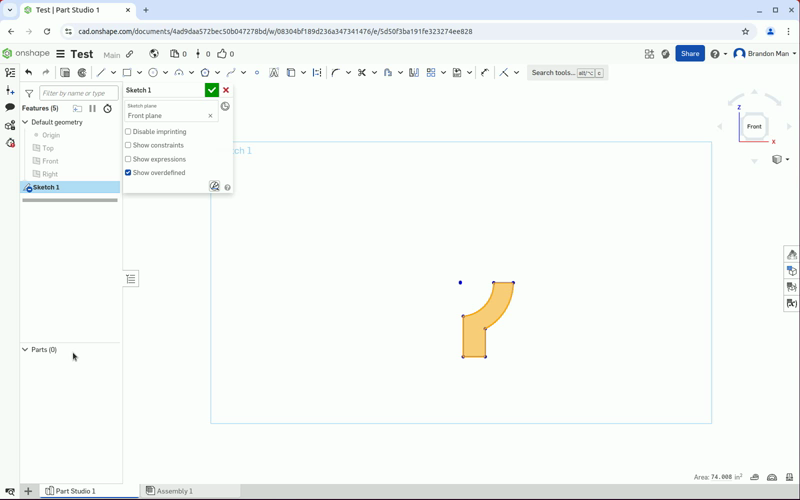
key(shift+e)
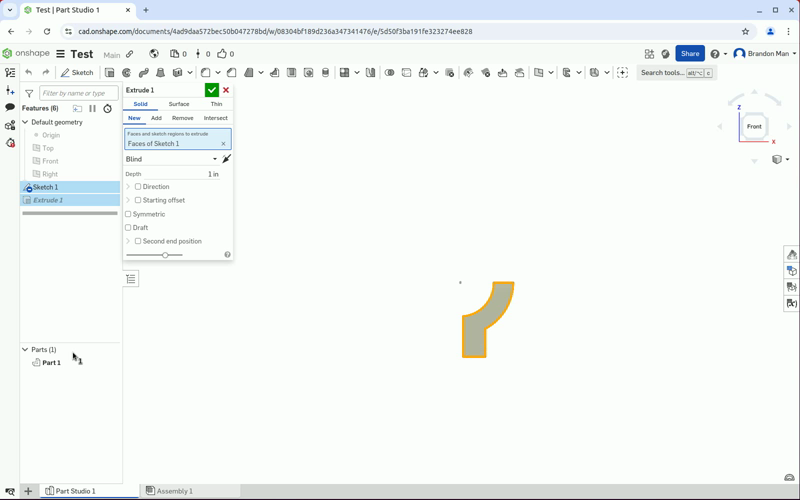
mouse_move(143, 106)
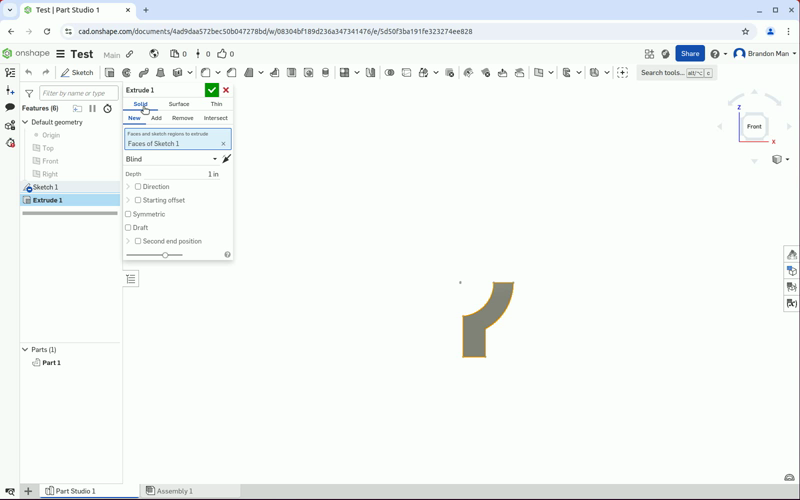
click(143, 106)
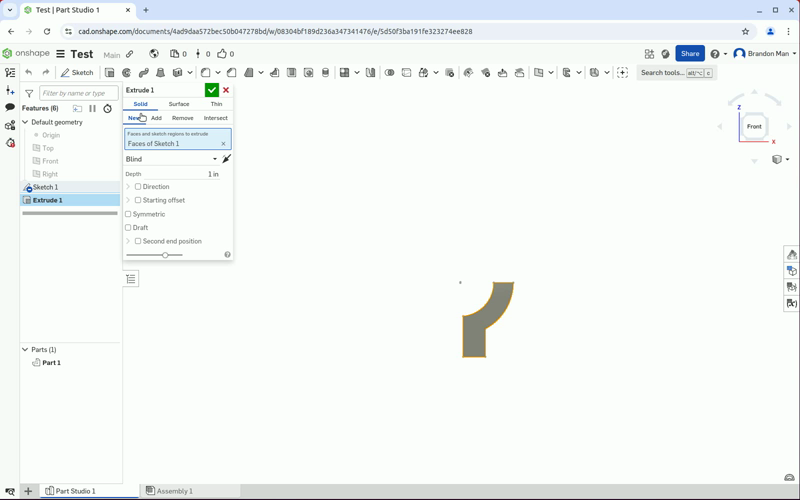
mouse_move(137, 120)
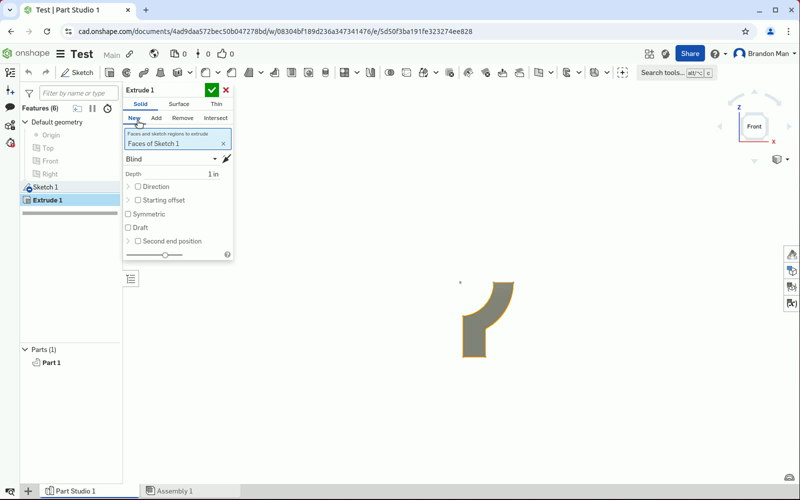
click(137, 120)
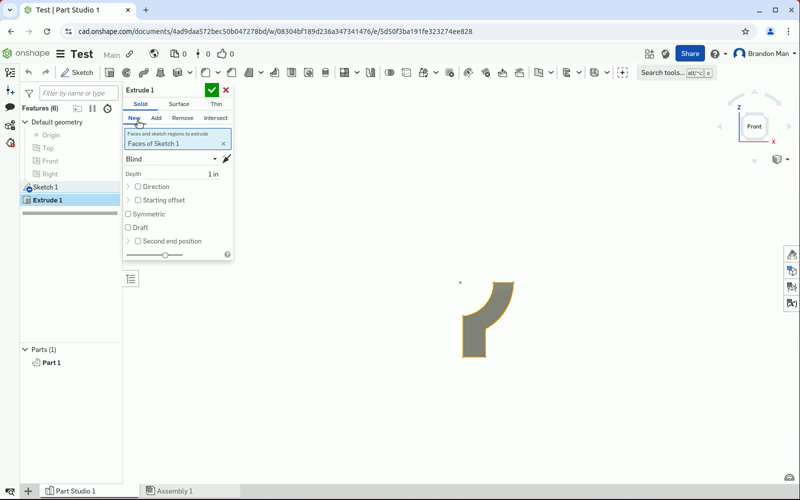
key(tab, 4)
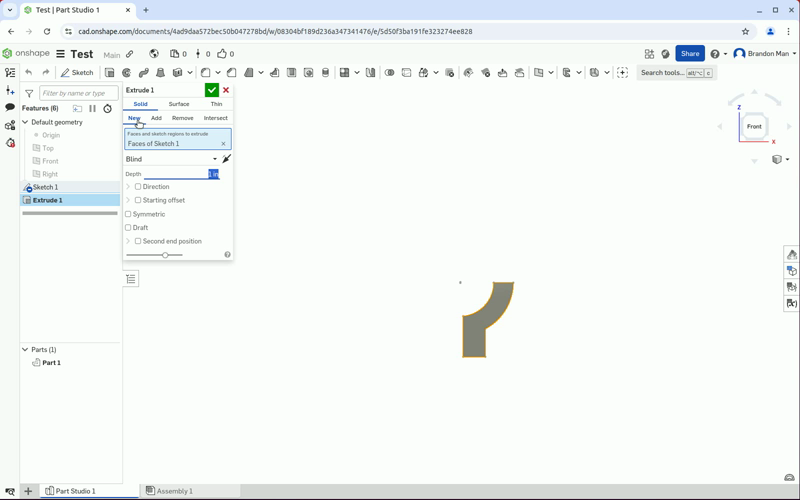
text(22.386)
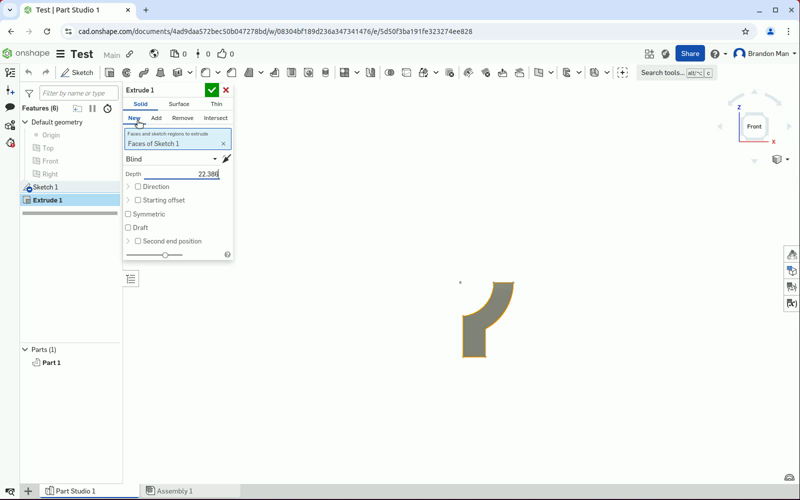
key(enter)
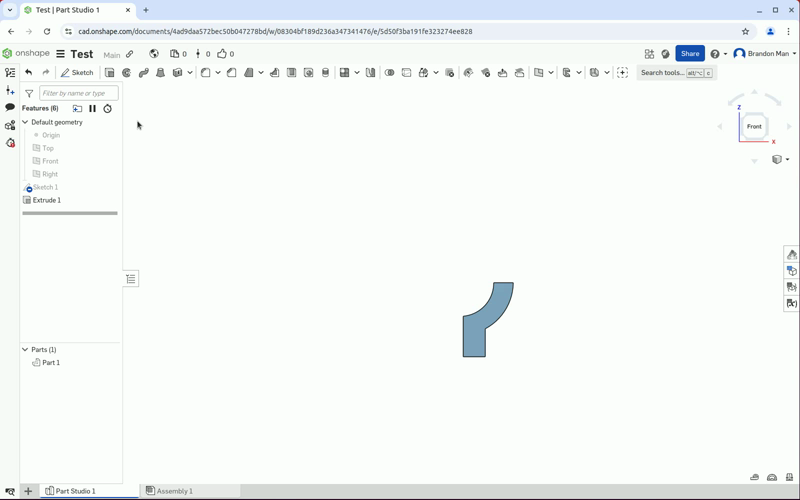
key(shift+h)
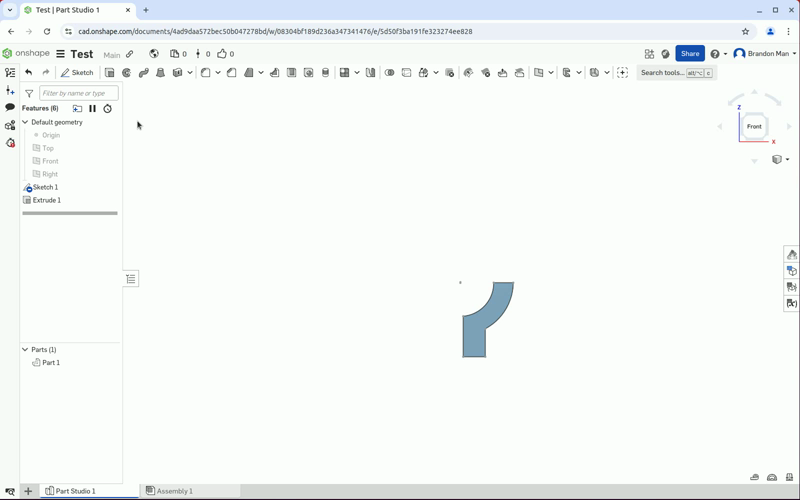
key(shift+h)
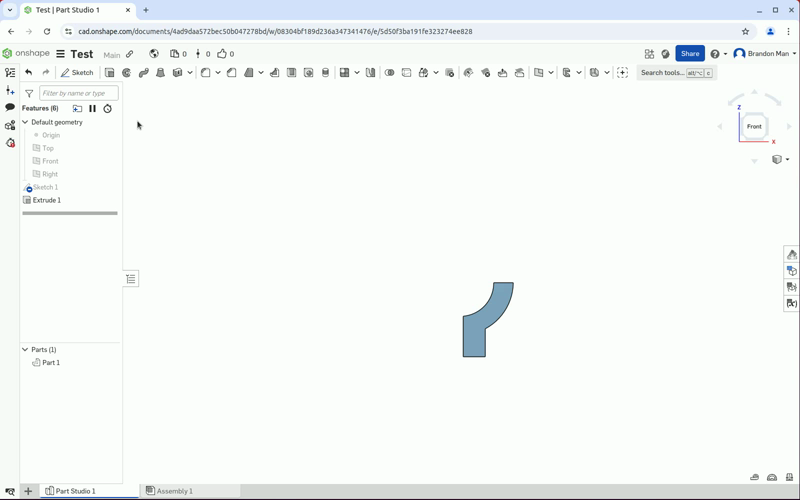
mouse_move(73, 189)
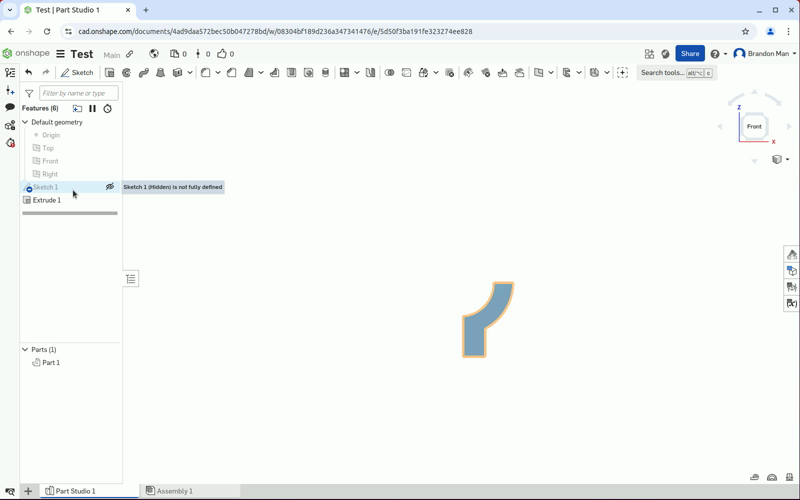
click(73, 189)
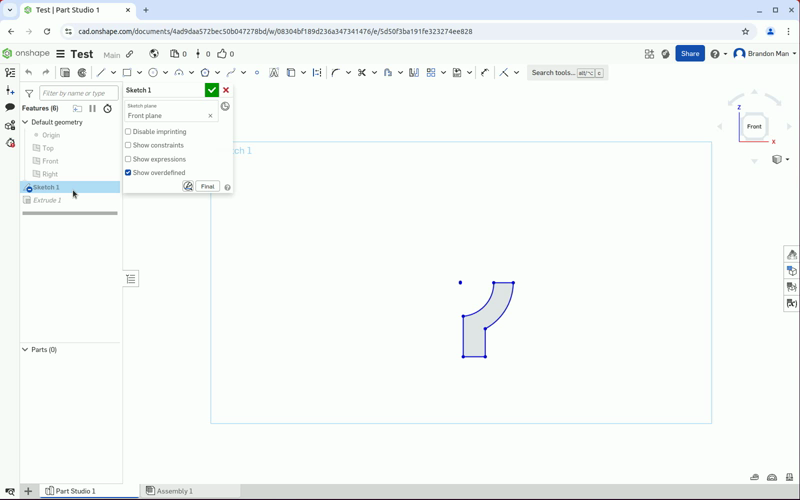
mouse_move(229, 92)
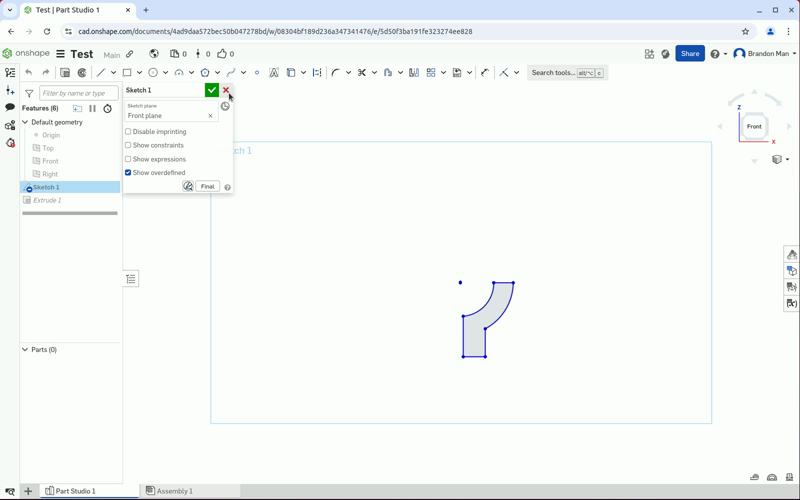
click(229, 92)
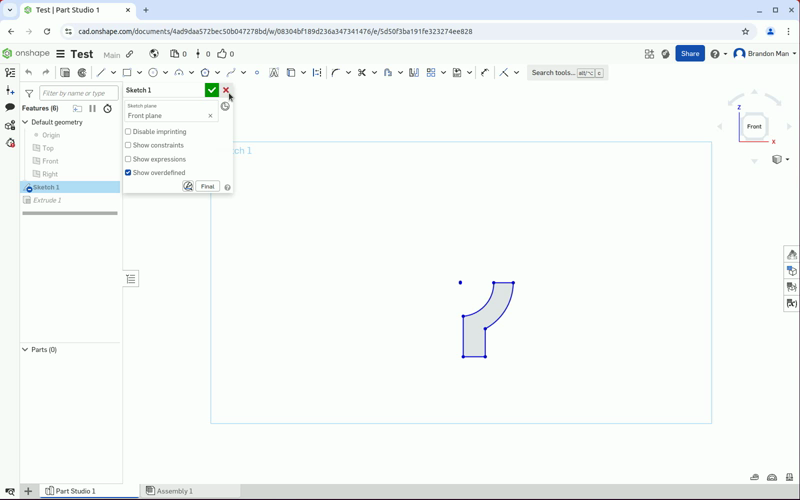
key(shift+s)
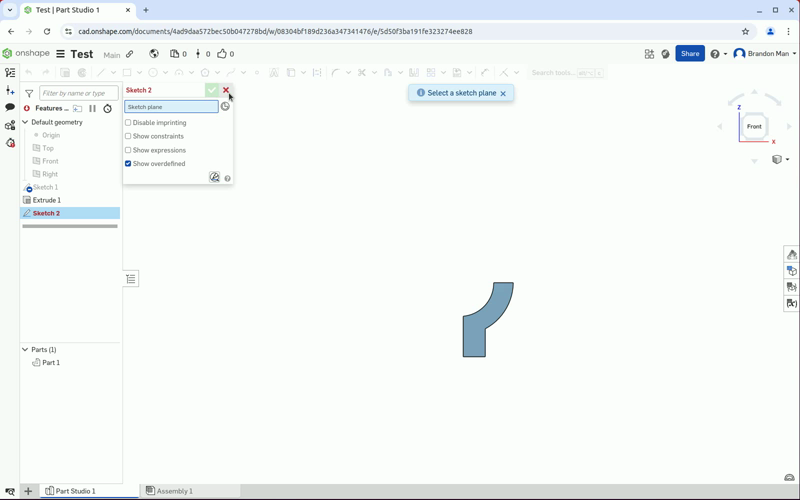
mouse_move(73, 163)
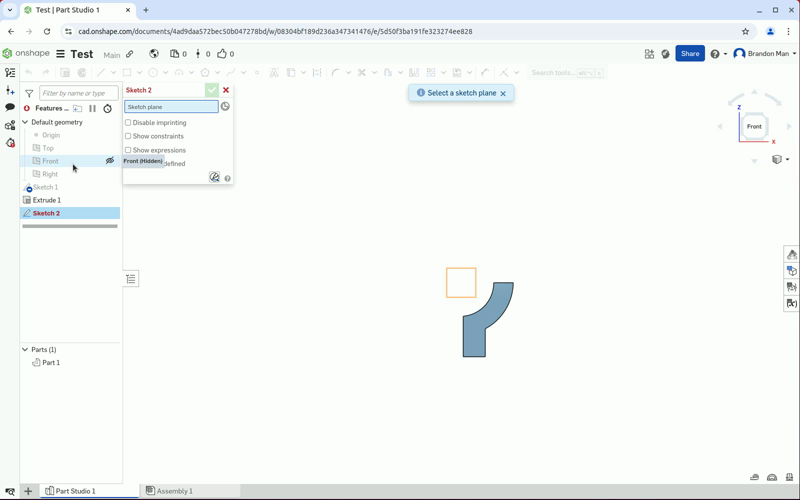
click(73, 163)
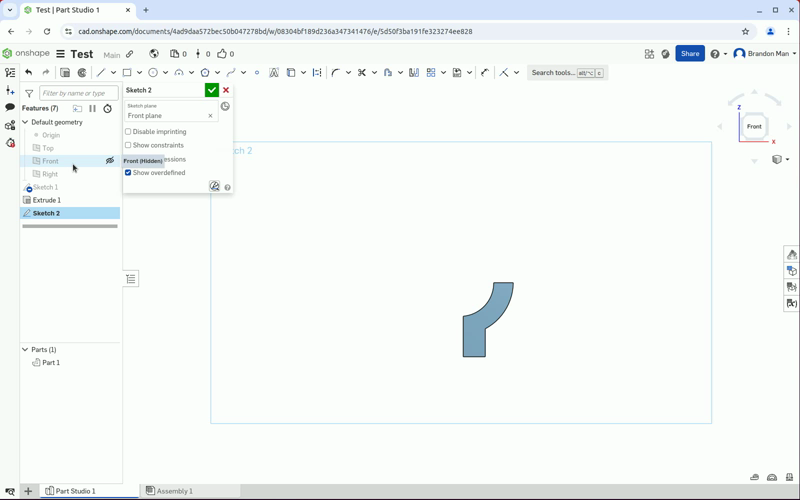
mouse_move(73, 352)
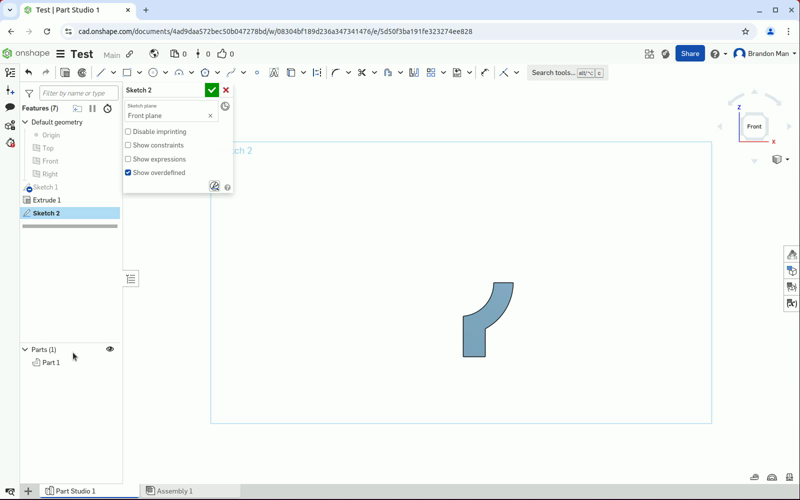
key(y)
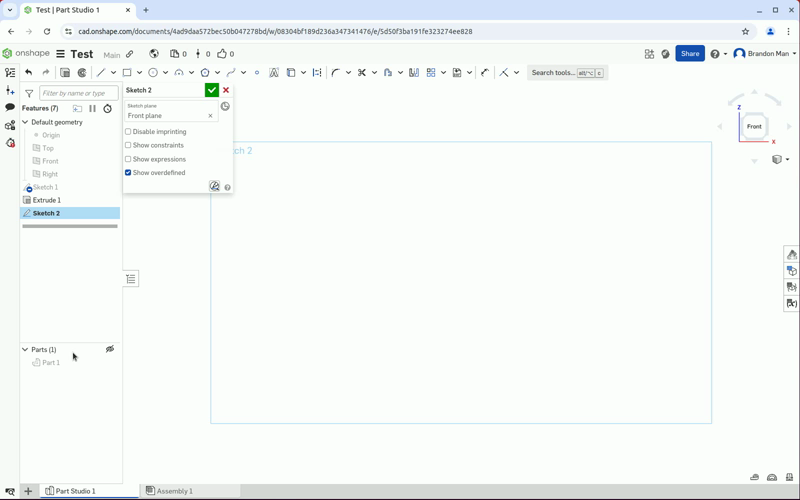
key(a)
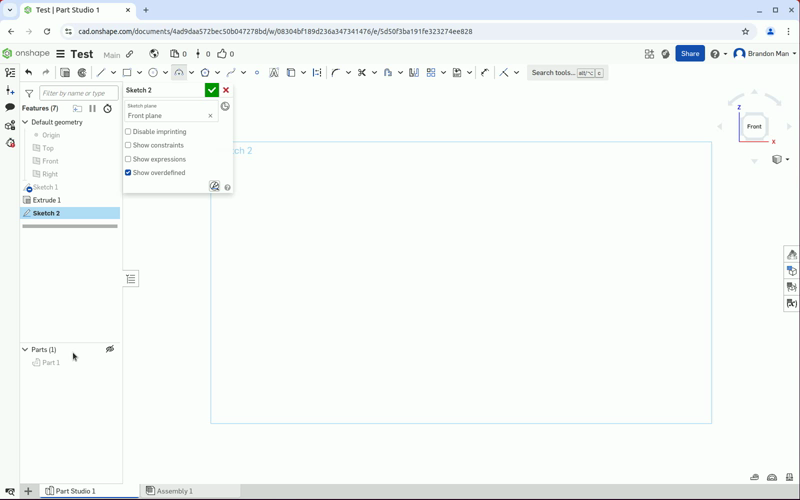
key_down(shift)
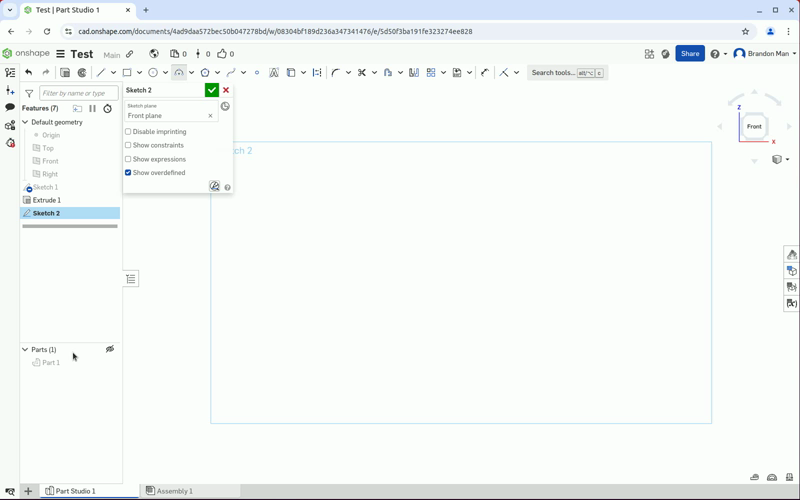
mouse_move(407, 282)
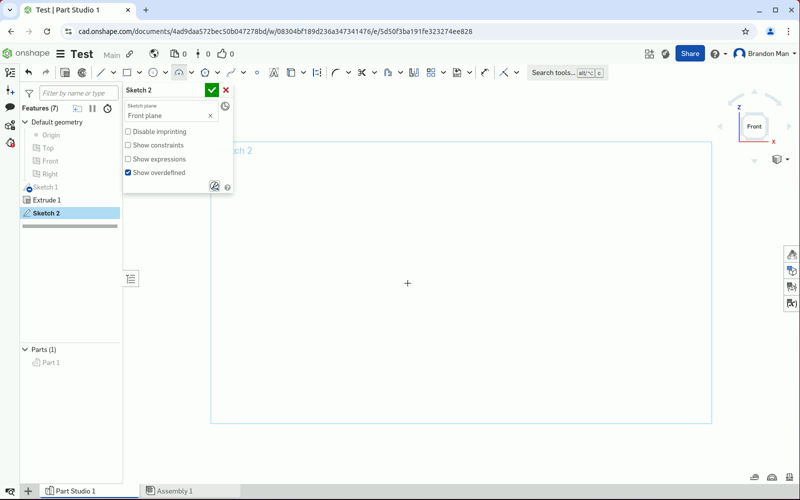
click(407, 282)
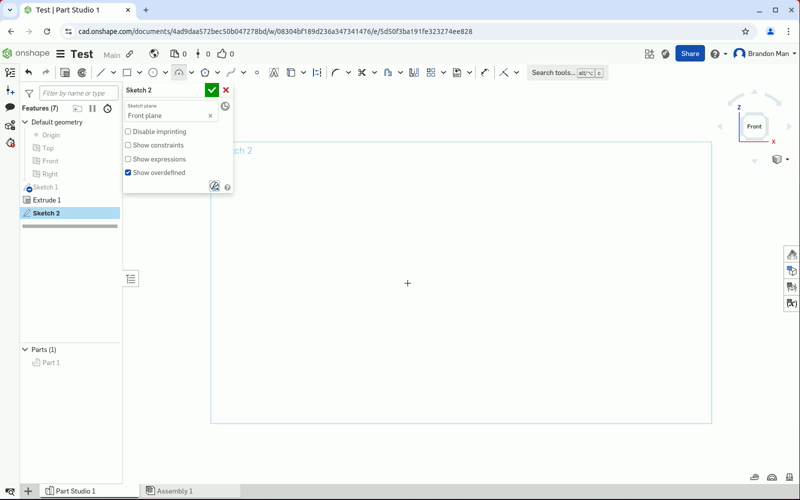
key_up(shift)
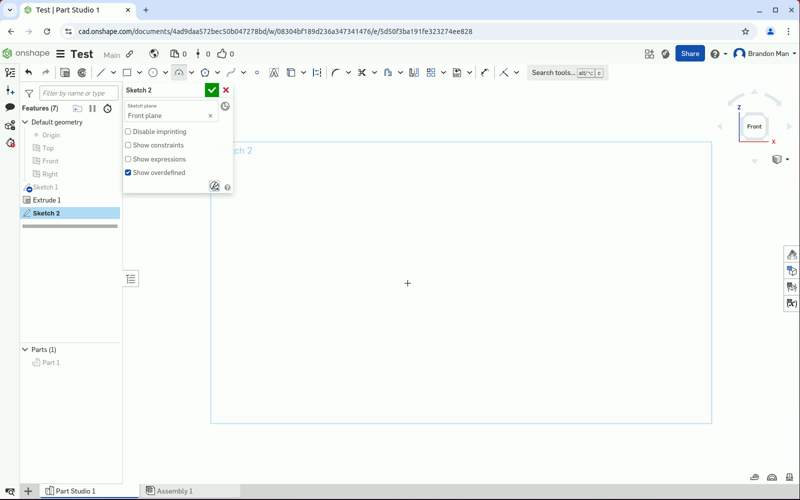
key_down(shift)
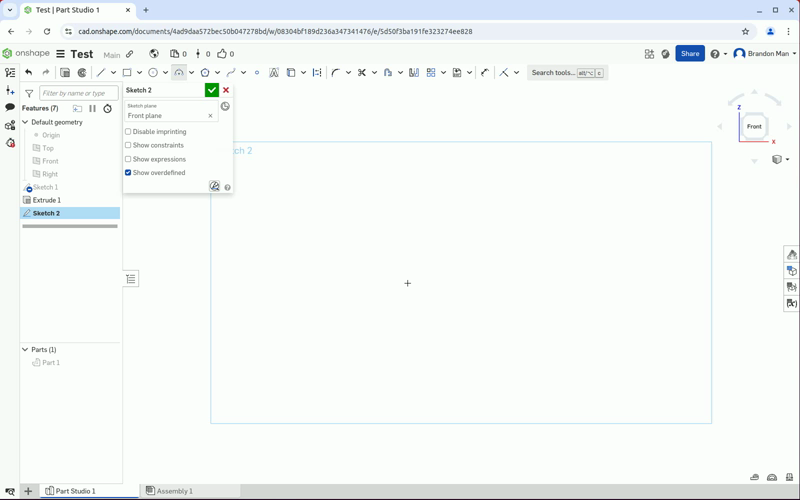
mouse_move(436, 329)
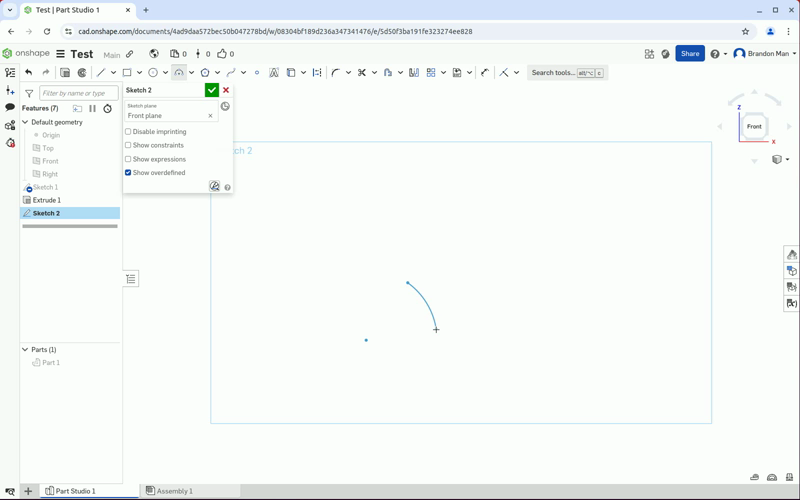
click(436, 329)
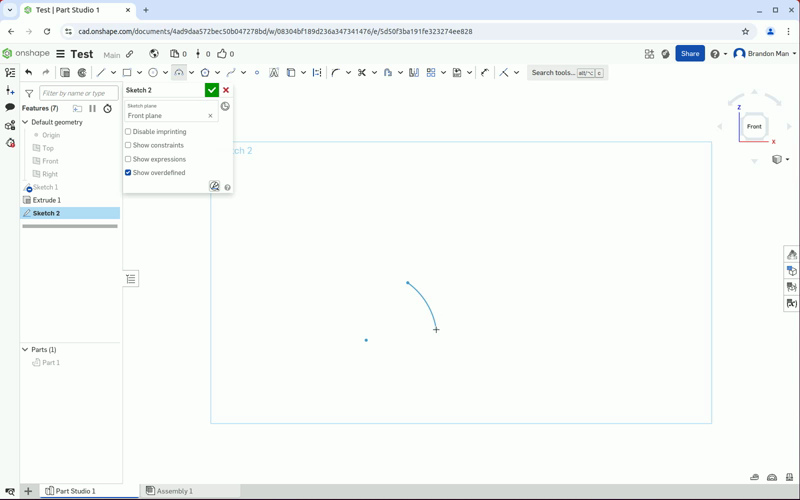
mouse_move(415, 309)
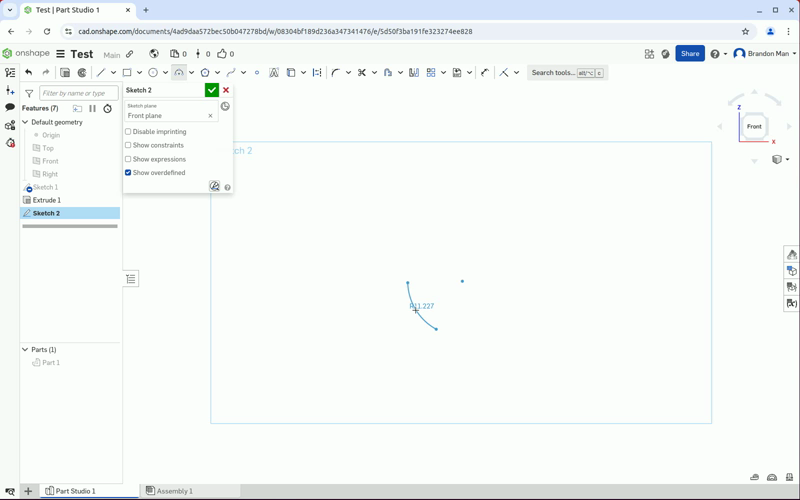
click(415, 309)
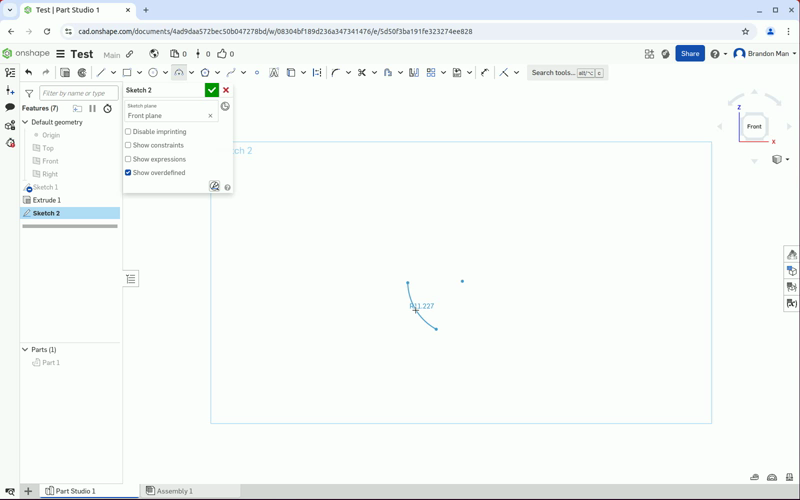
key_up(shift)
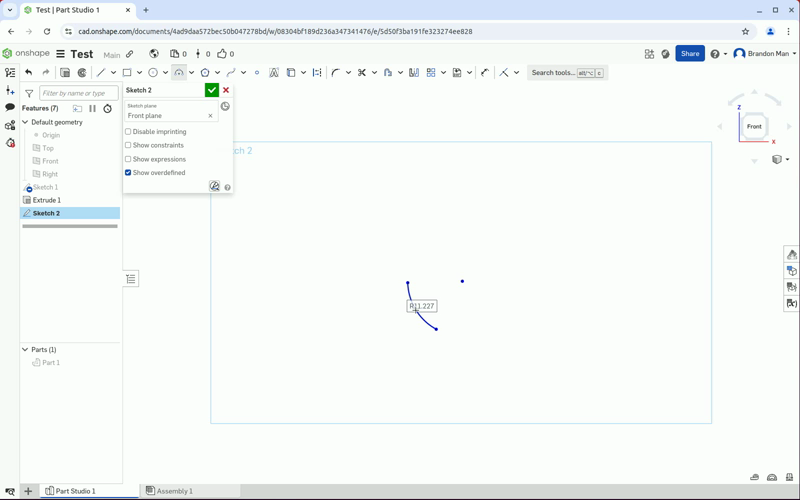
key(esc)
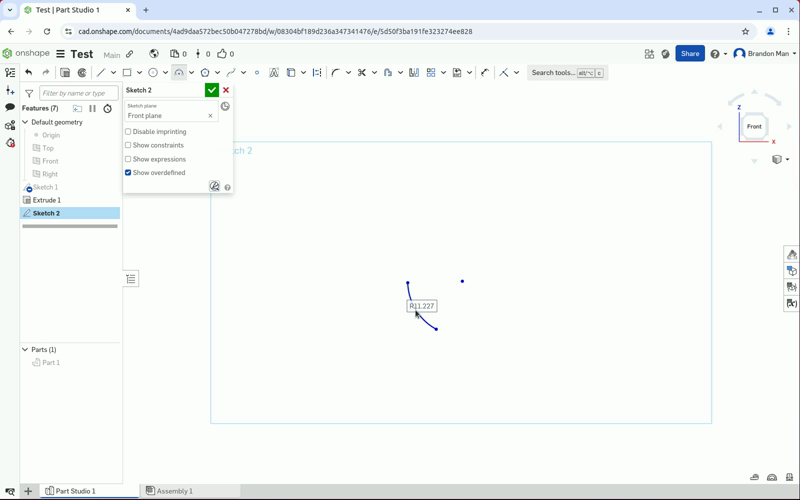
key(l)
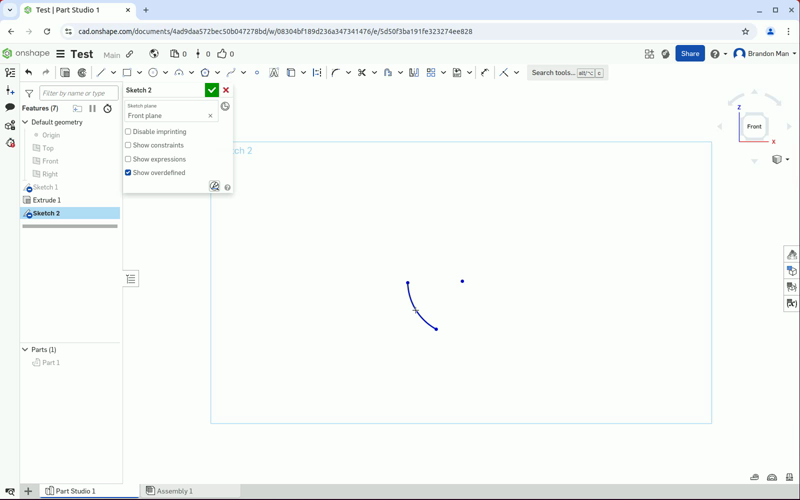
mouse_move(436, 329)
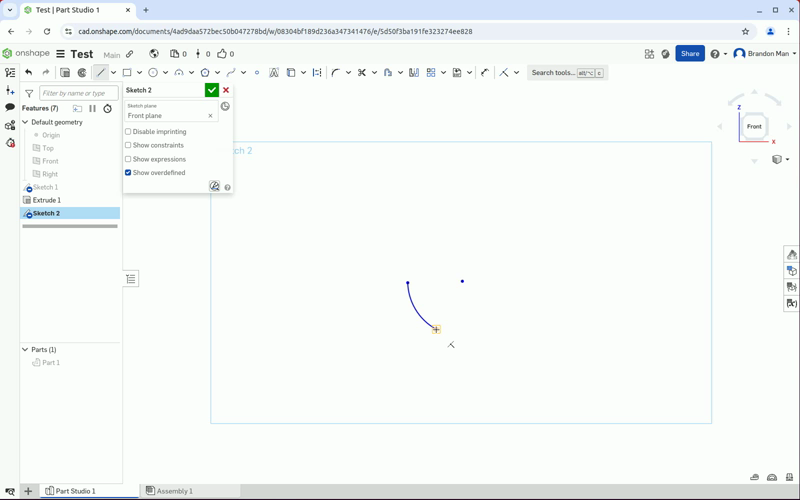
click(436, 329)
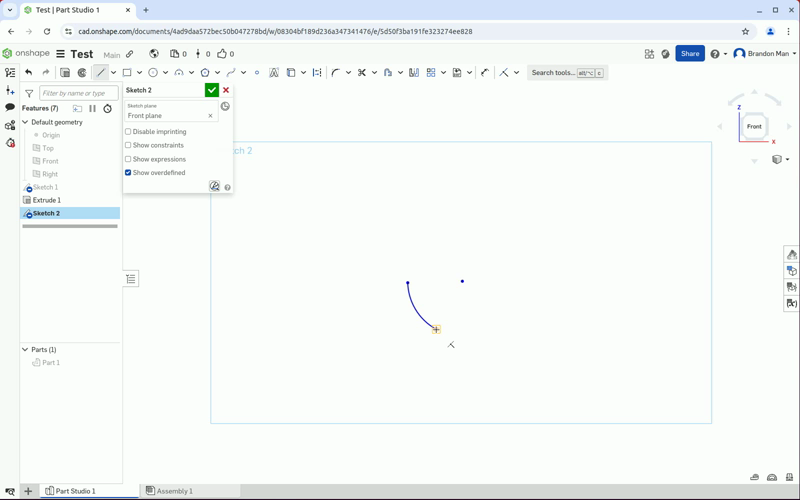
key_down(shift)
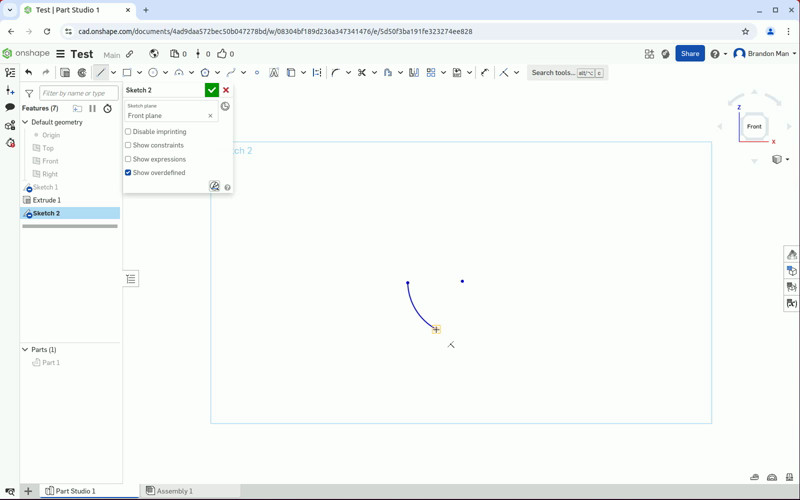
mouse_move(466, 329)
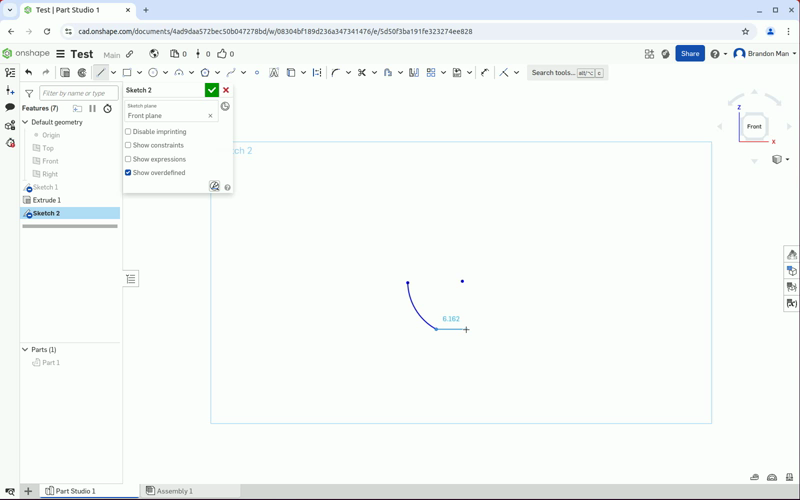
mouse_move(436, 357)
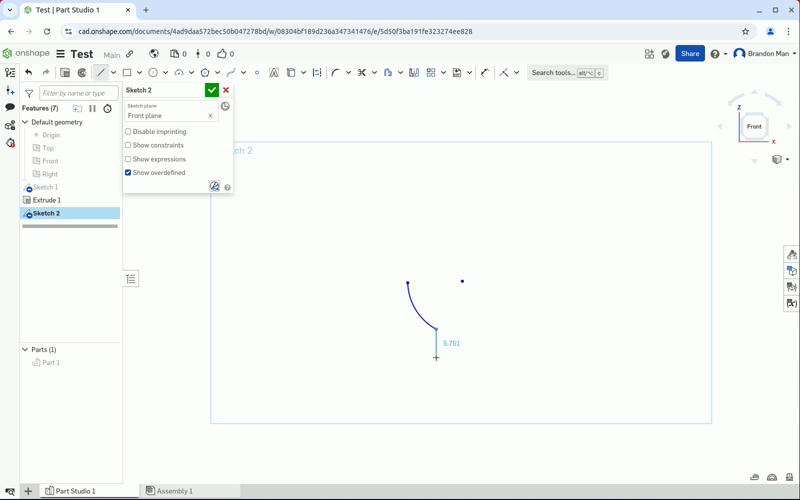
click(436, 357)
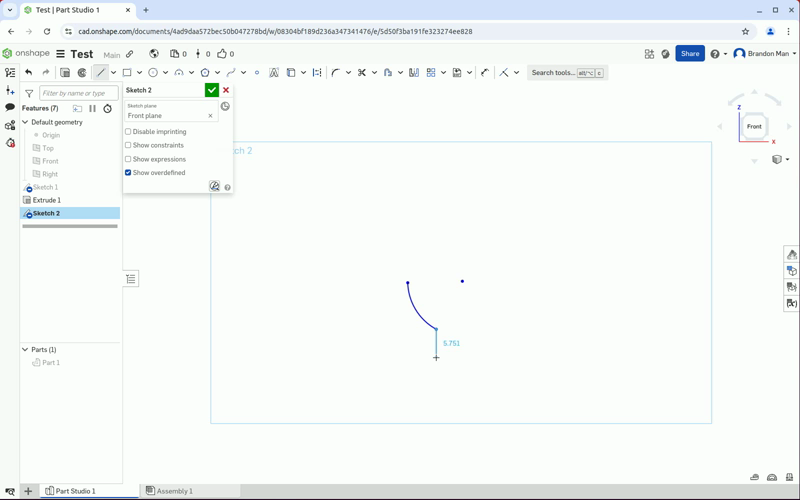
key_up(shift)
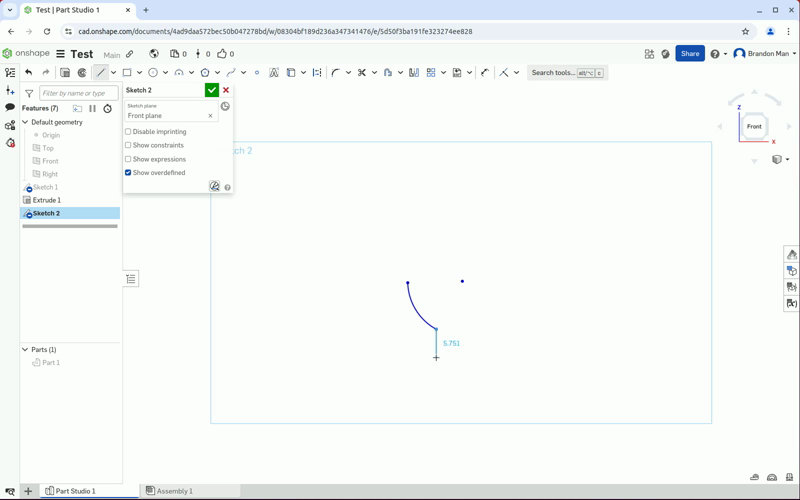
key_down(shift)
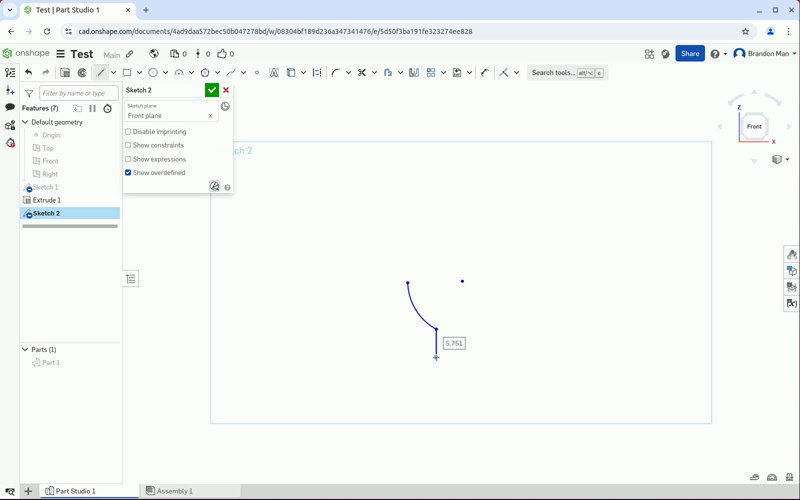
mouse_move(466, 357)
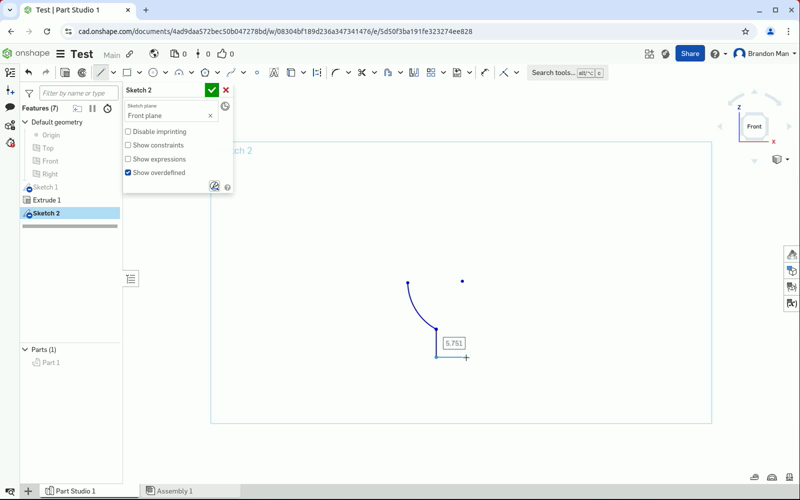
mouse_move(458, 357)
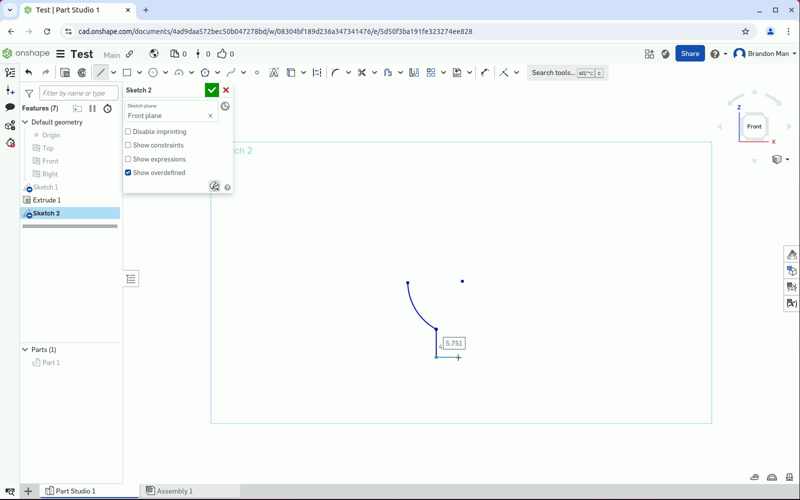
click(458, 357)
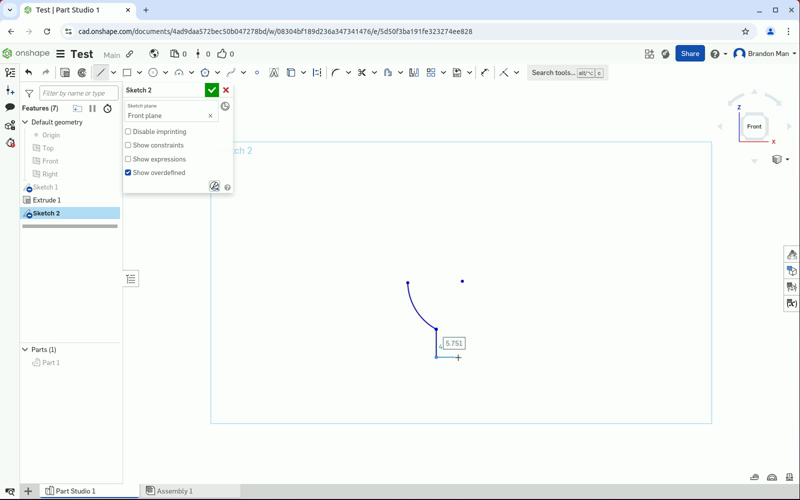
key_up(shift)
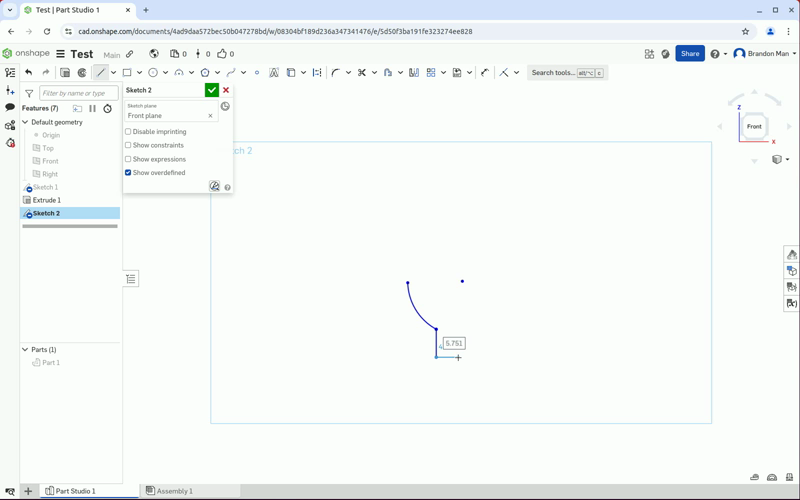
key_down(shift)
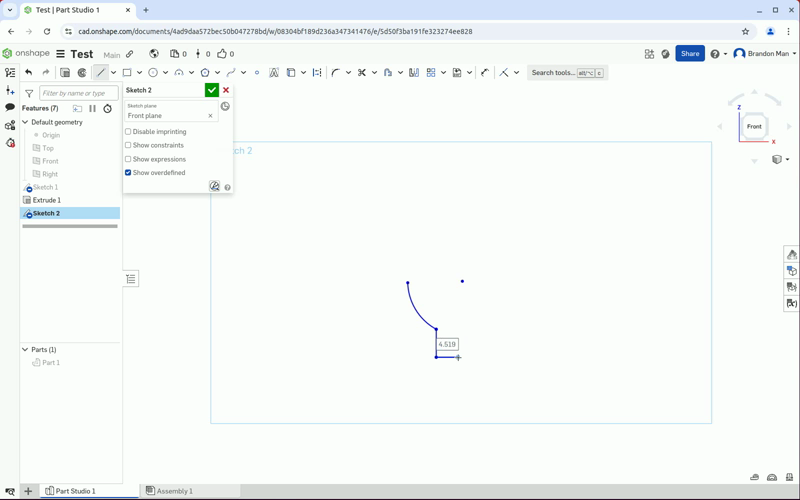
mouse_move(488, 357)
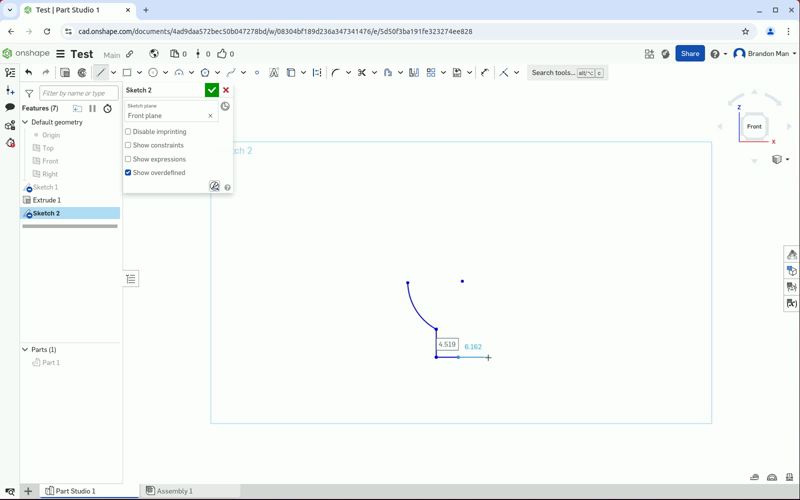
mouse_move(458, 316)
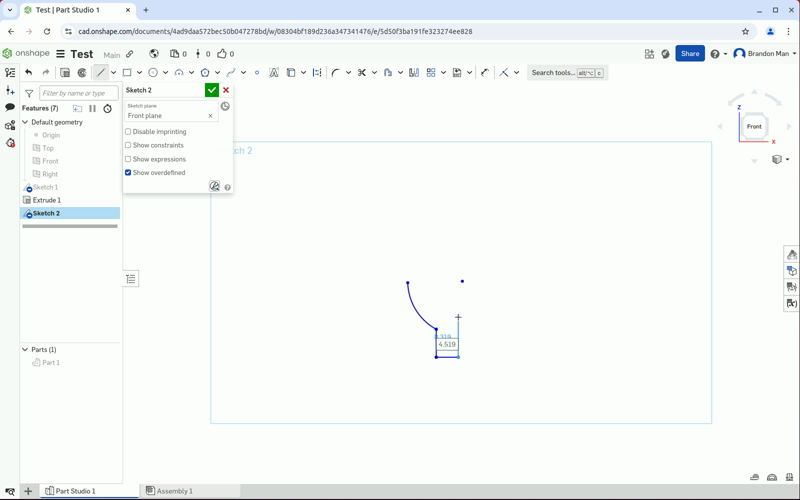
click(458, 316)
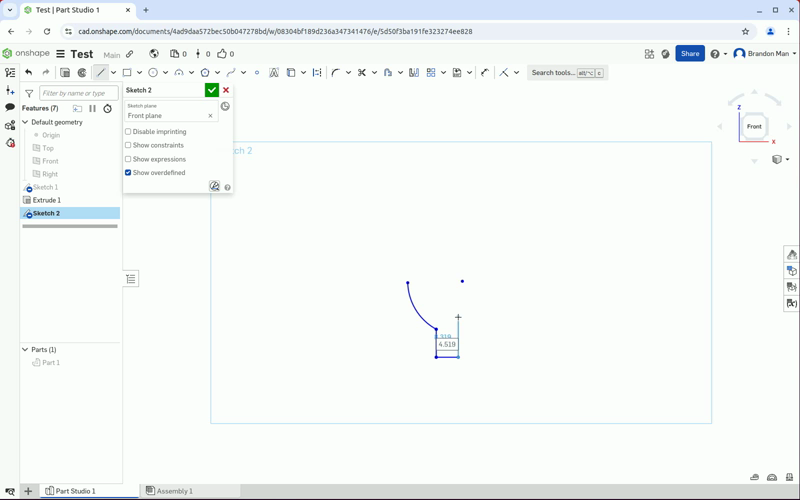
key_up(shift)
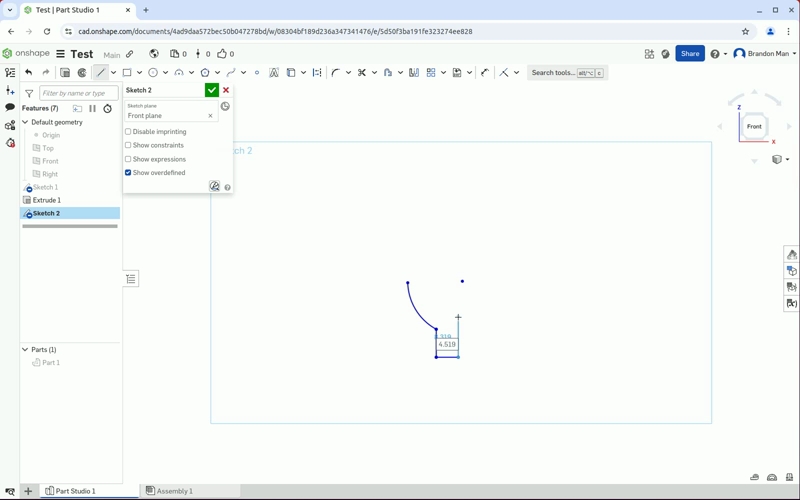
key(esc)
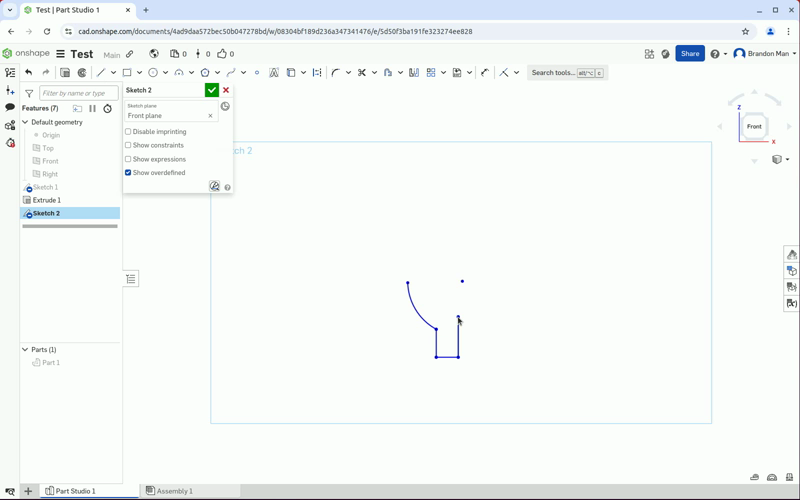
key(a)
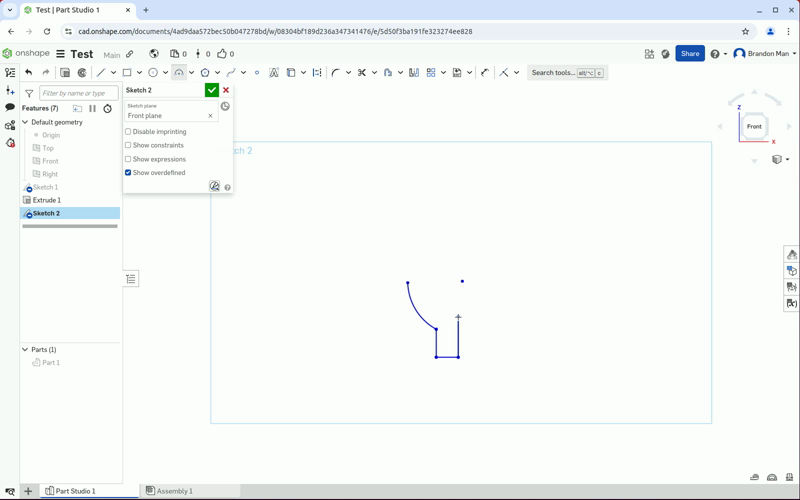
mouse_move(458, 316)
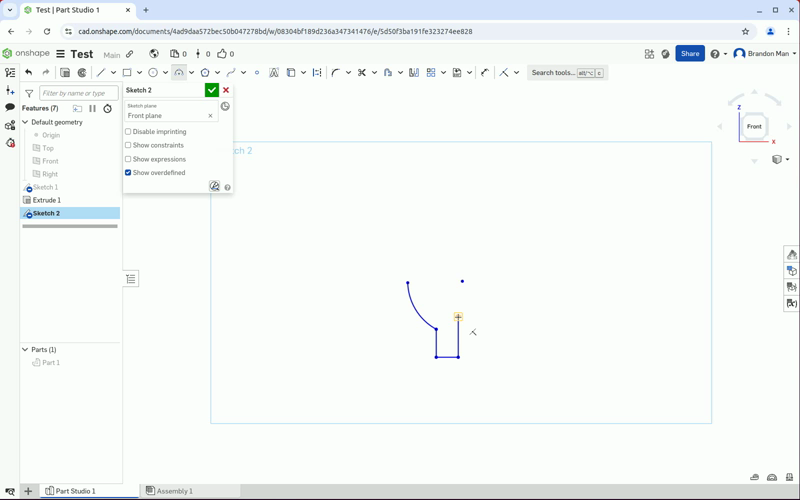
click(458, 316)
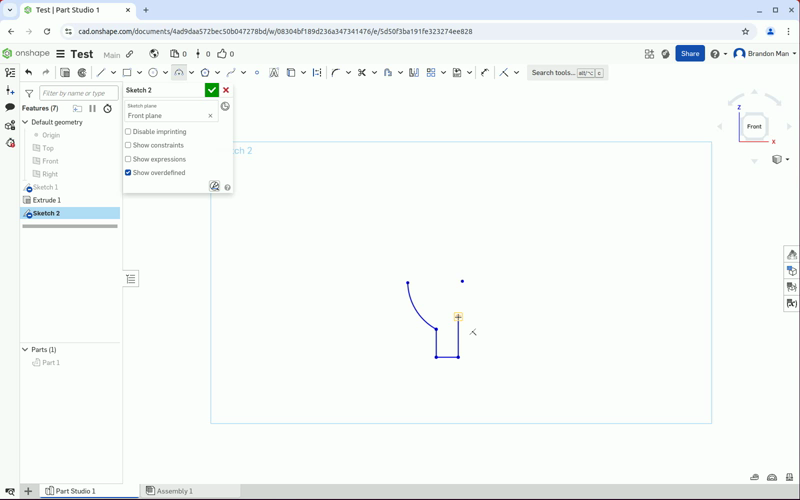
key_down(shift)
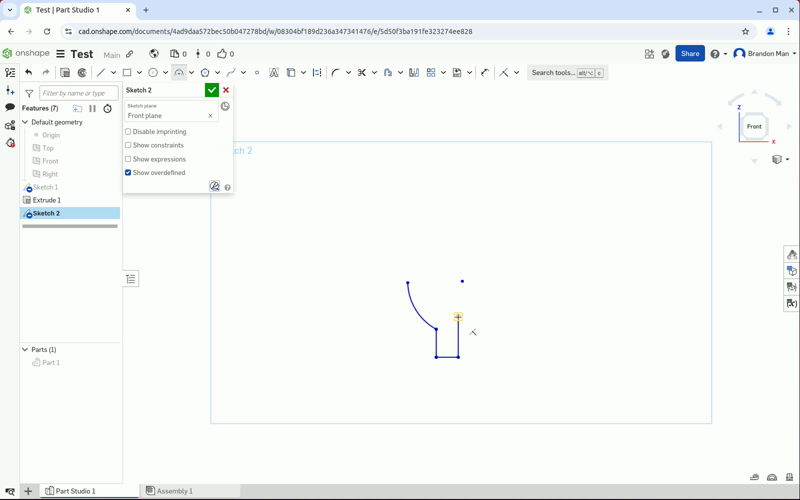
mouse_move(426, 282)
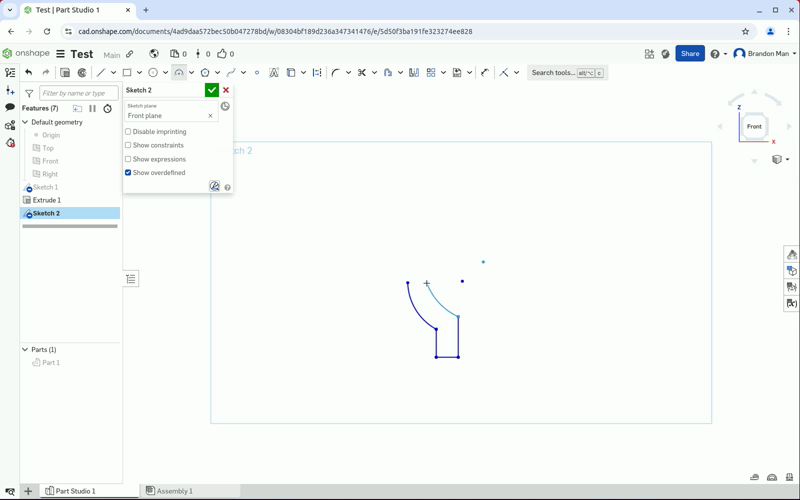
click(426, 282)
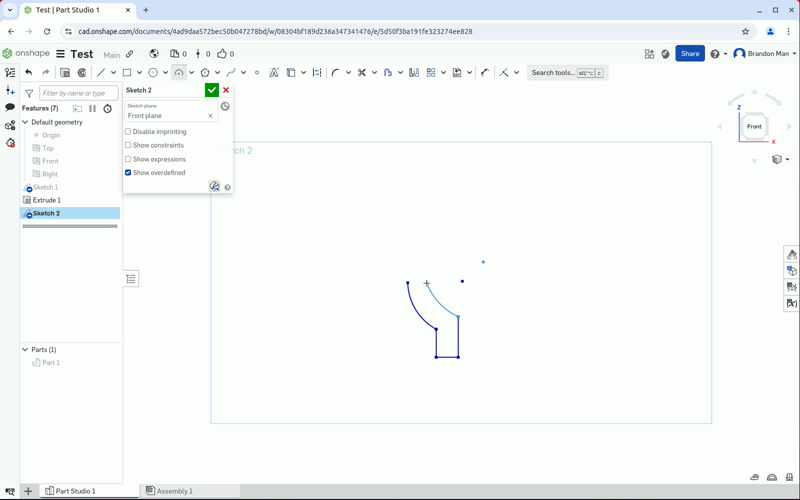
mouse_move(435, 305)
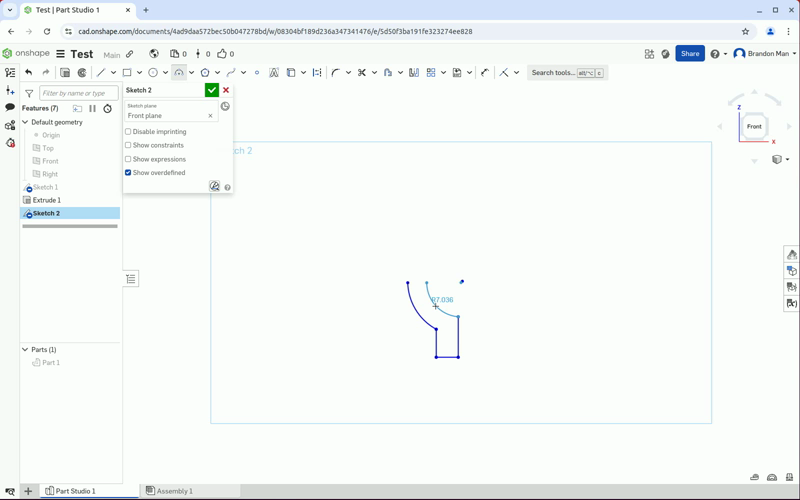
click(435, 305)
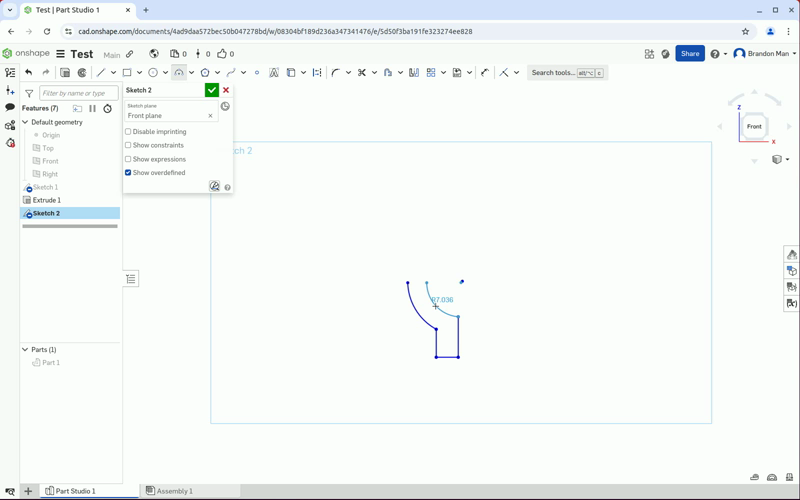
key_up(shift)
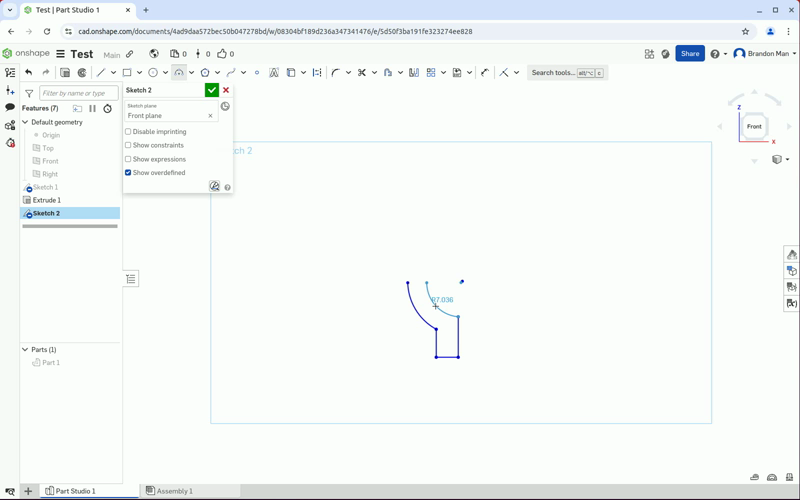
key(esc)
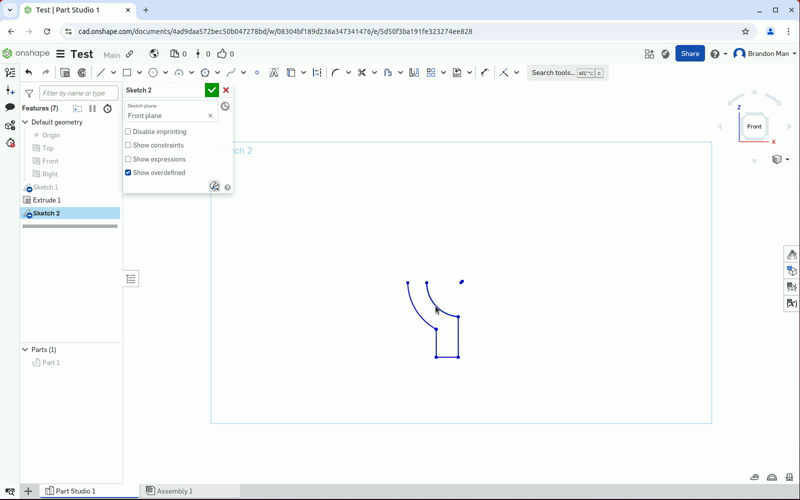
key(l)
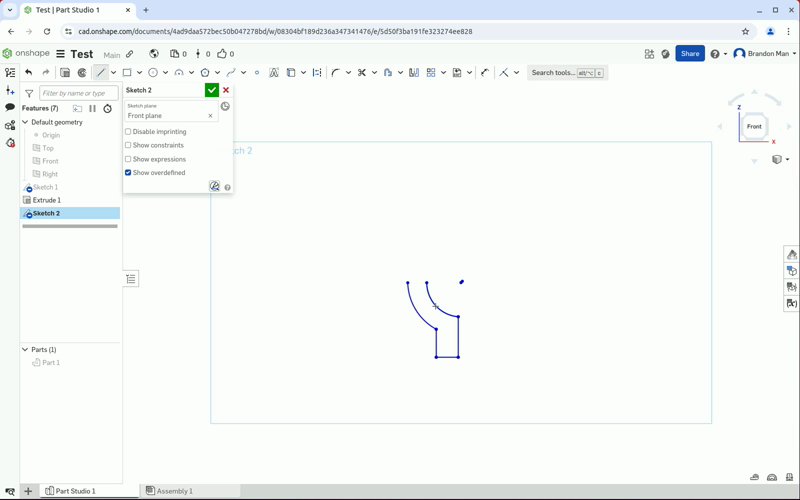
mouse_move(426, 282)
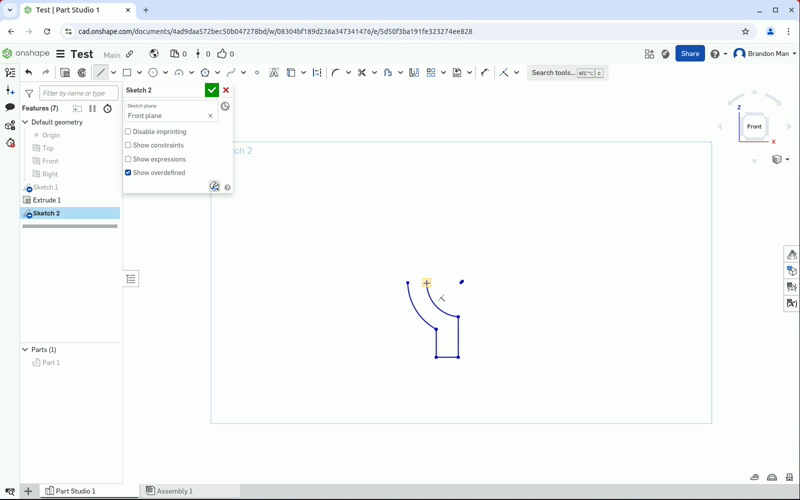
click(426, 282)
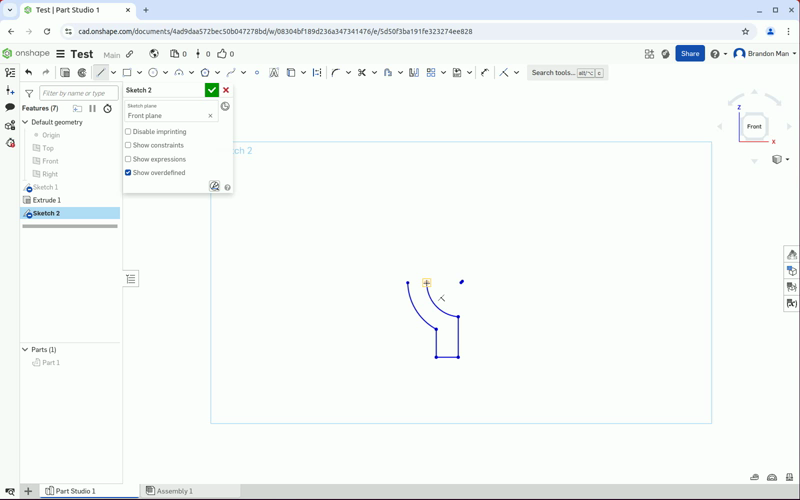
mouse_move(456, 282)
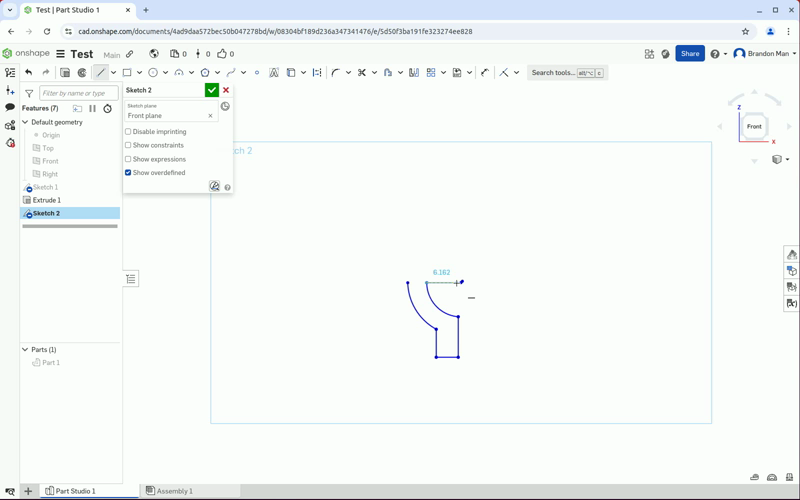
key_down(shift)
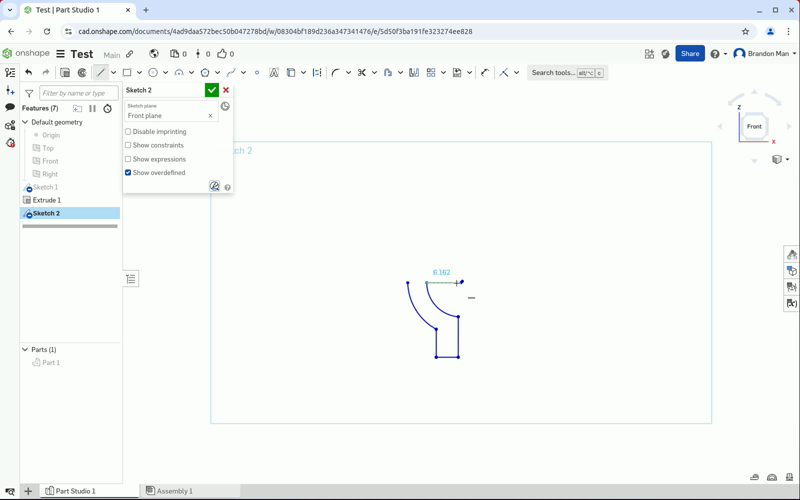
mouse_move(407, 282)
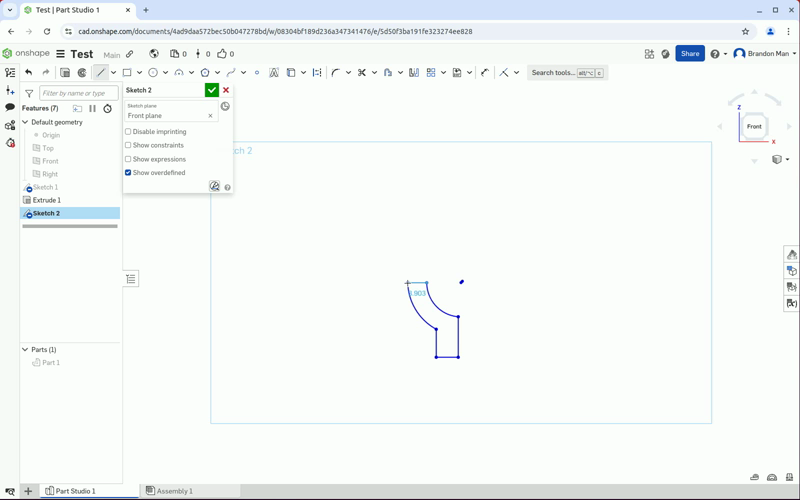
key_up(shift)
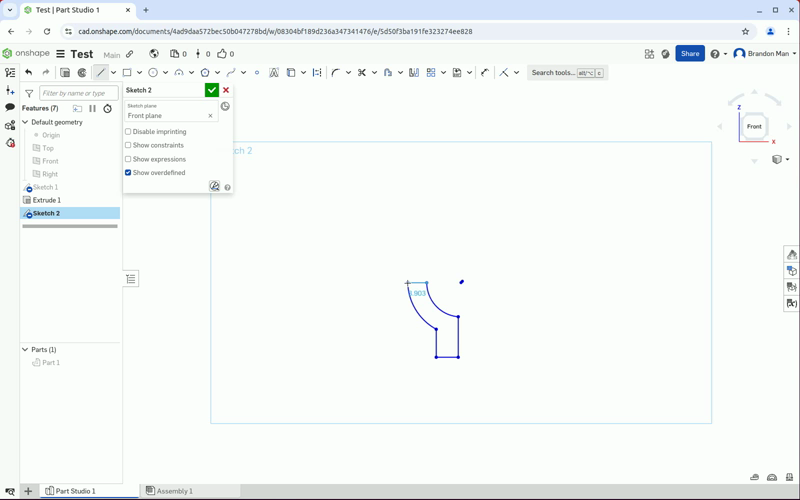
click(407, 282)
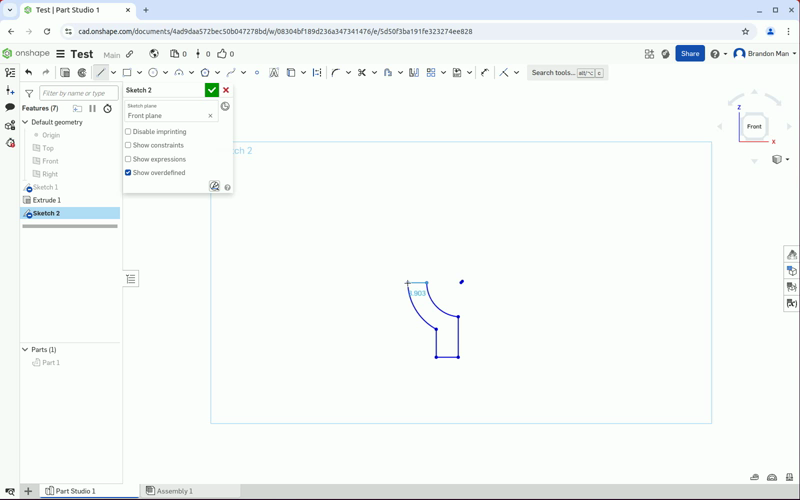
key(esc)
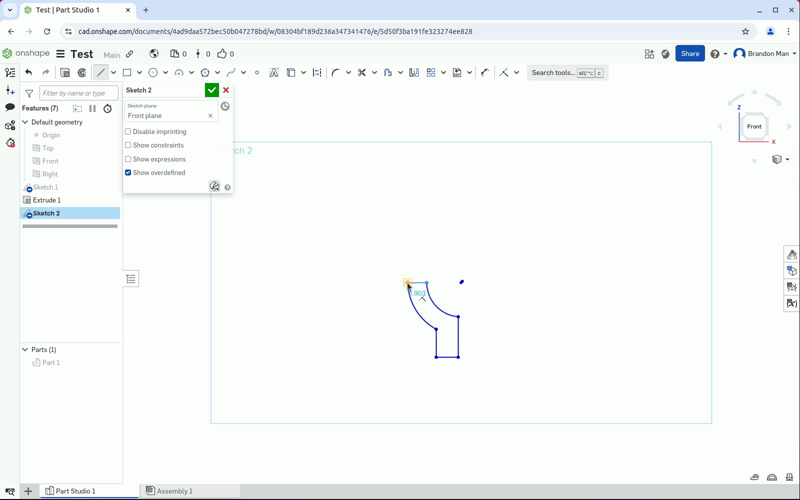
mouse_move(453, 340)
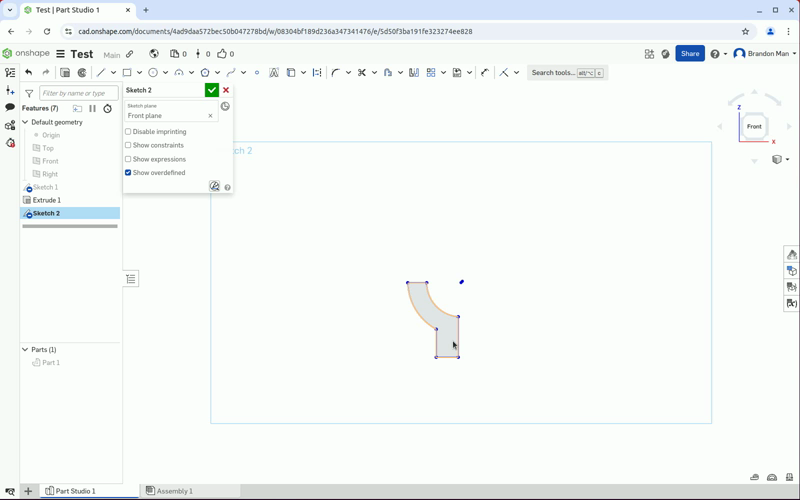
scroll(6)
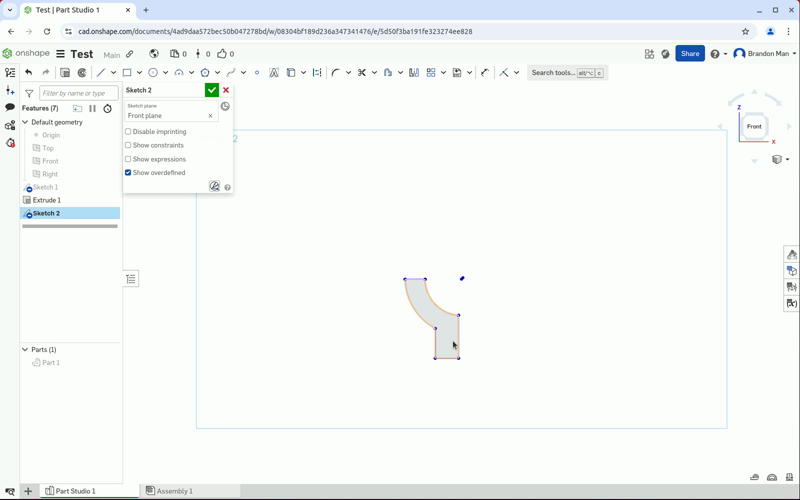
scroll(6)
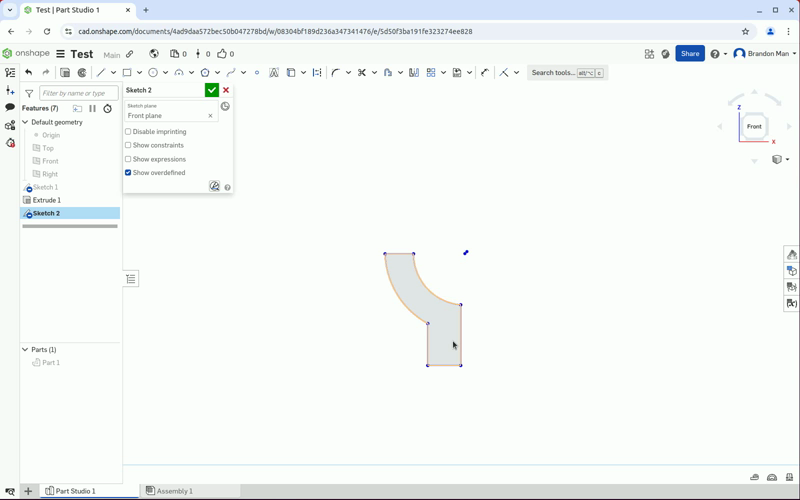
scroll(6)
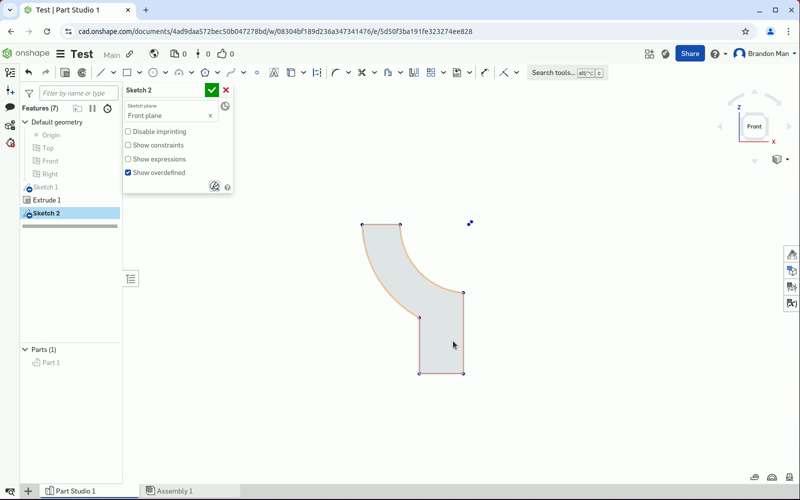
scroll(6)
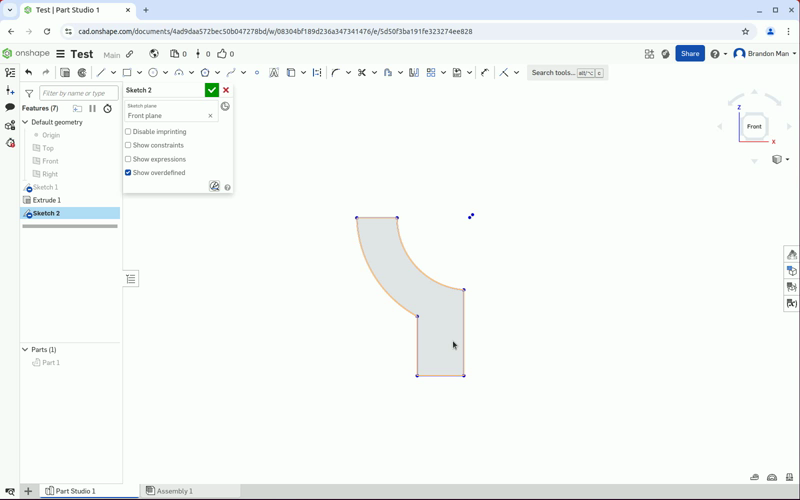
scroll(6)
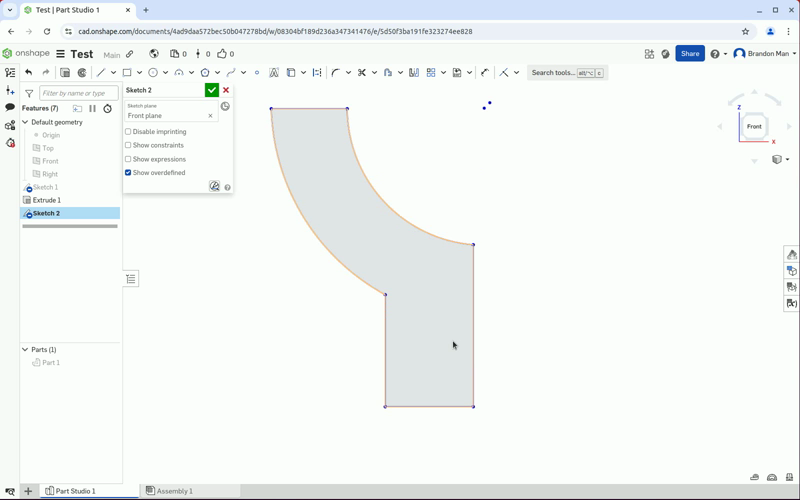
scroll(6)
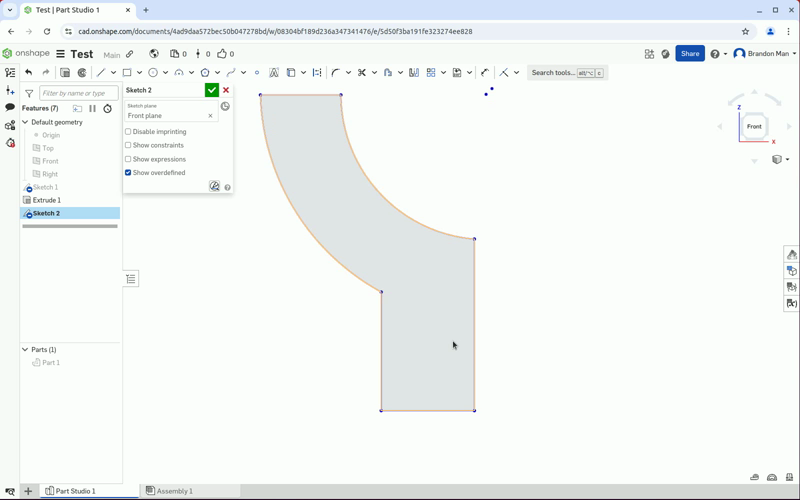
scroll(6)
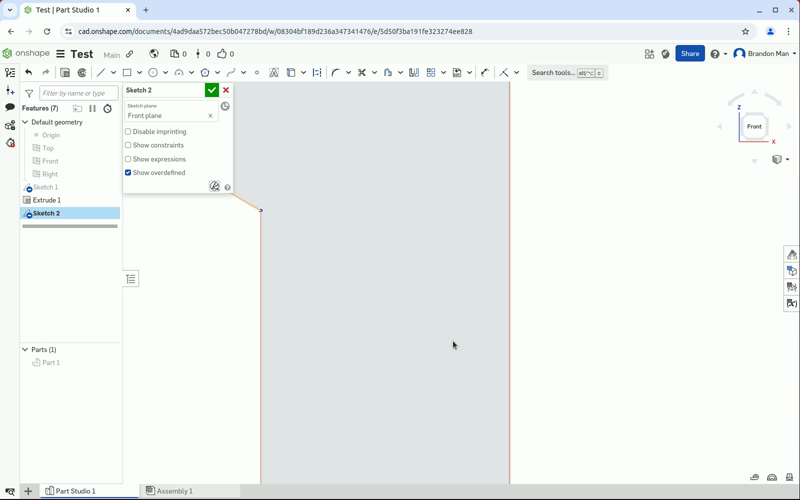
click(453, 340)
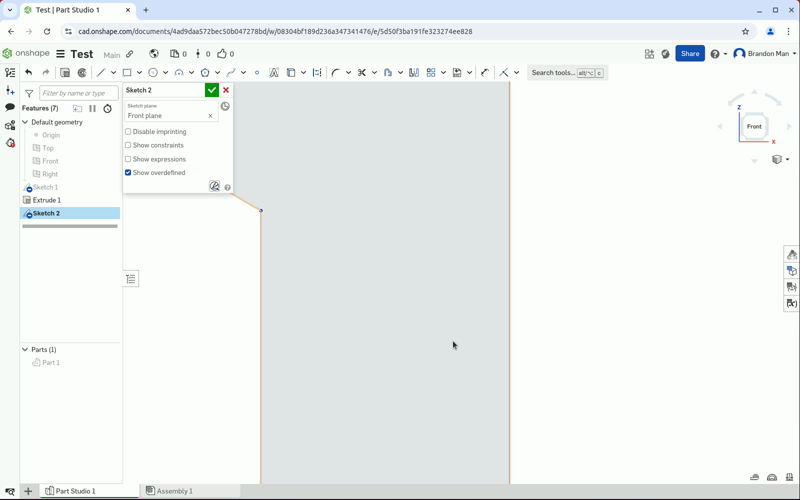
scroll(-6)
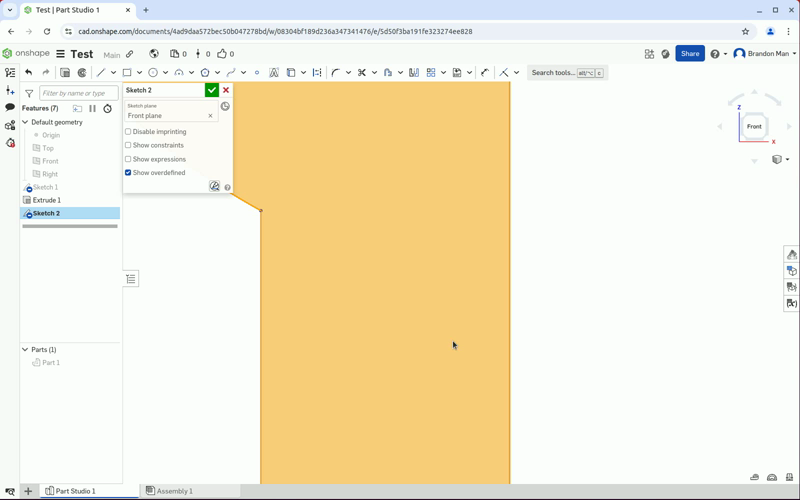
scroll(-6)
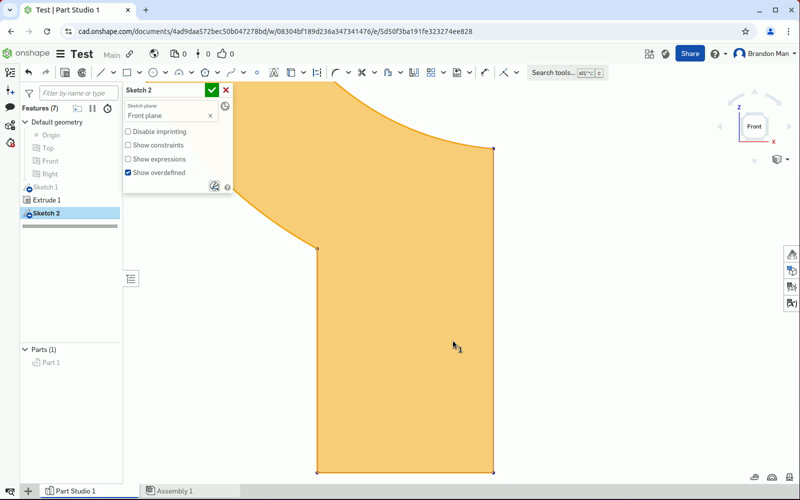
scroll(-6)
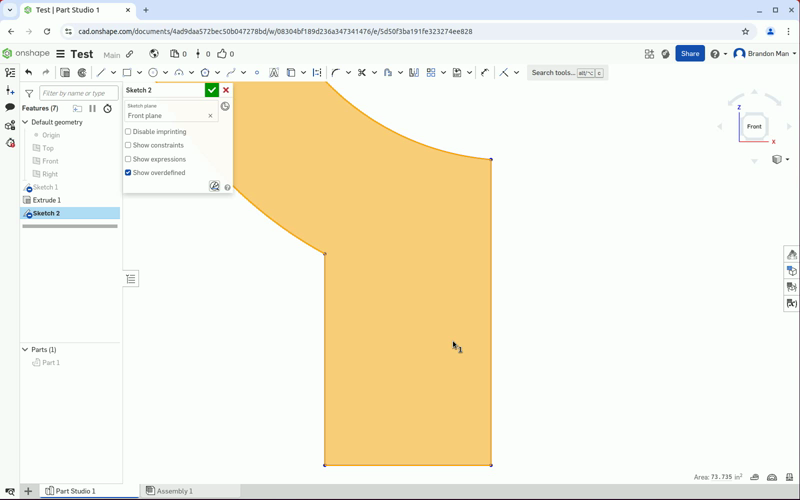
scroll(-6)
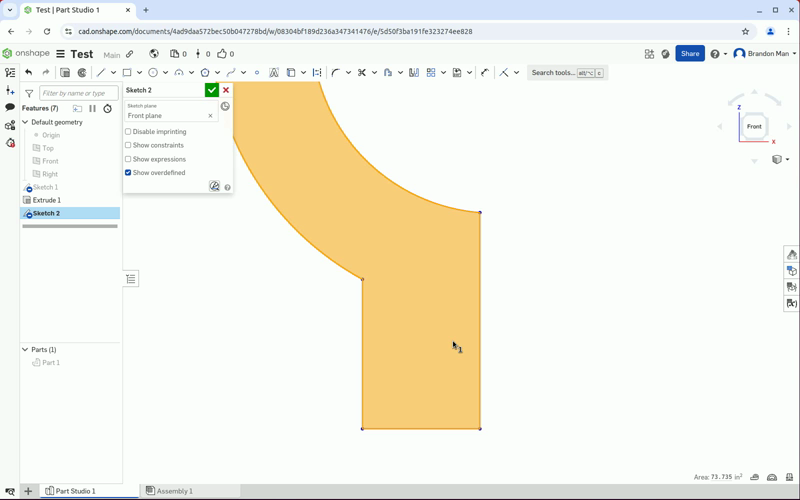
scroll(-6)
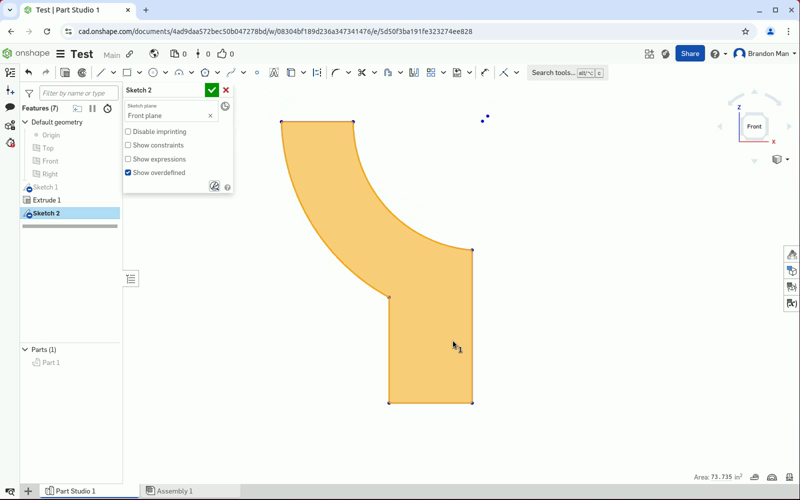
scroll(-6)
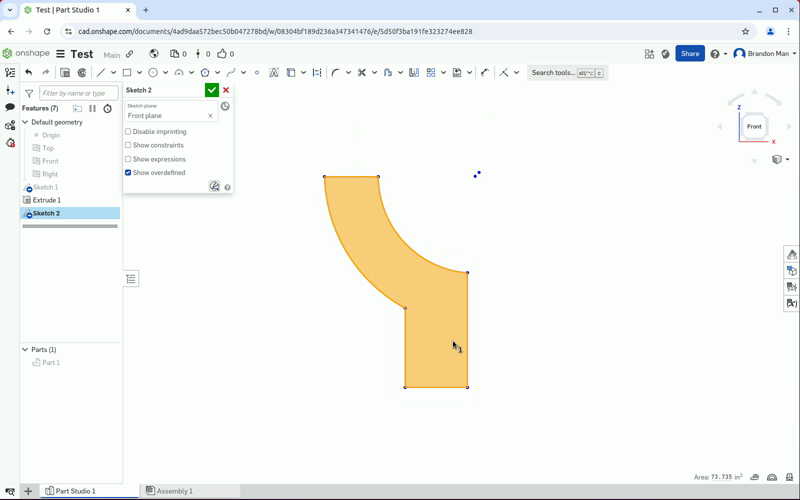
scroll(-6)
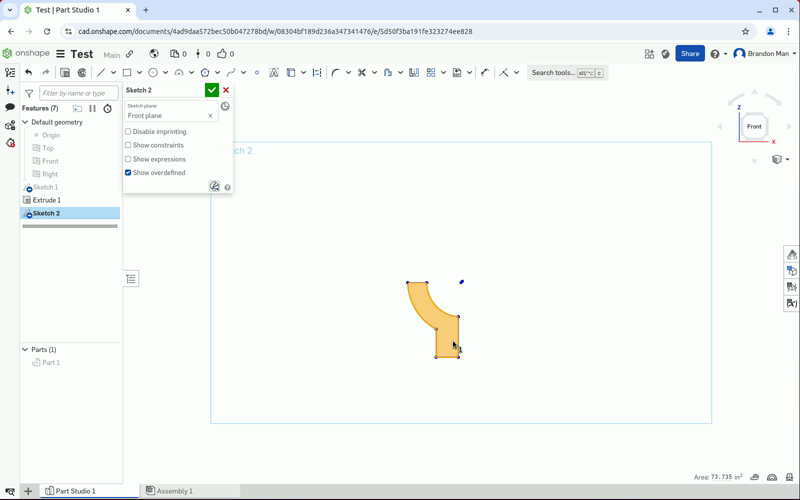
mouse_move(73, 352)
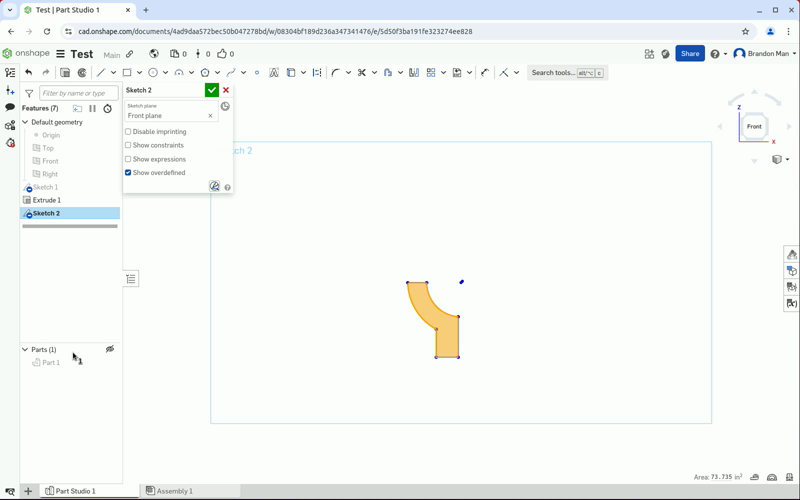
key(shift+y)
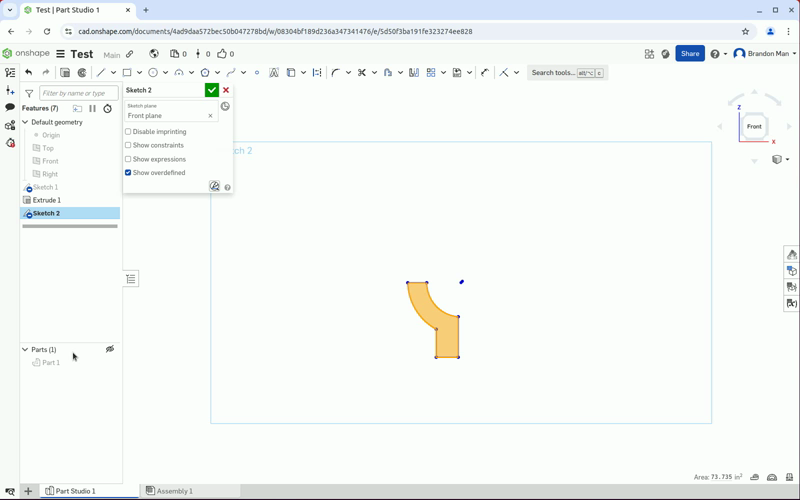
key(shift+e)
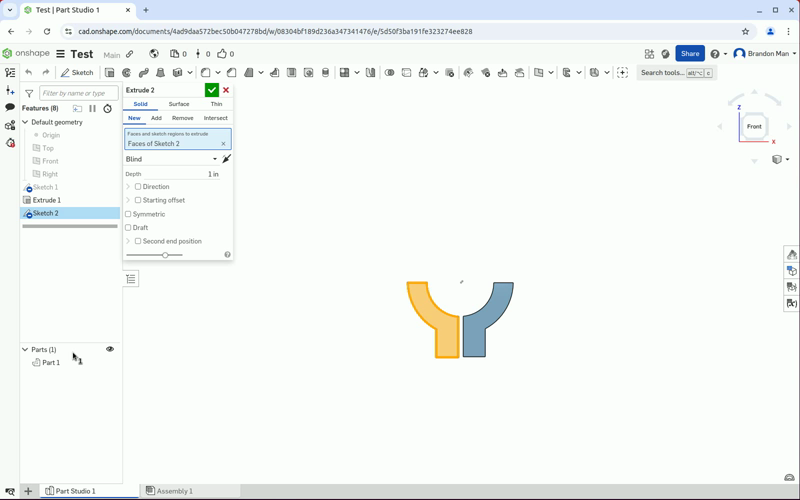
mouse_move(143, 106)
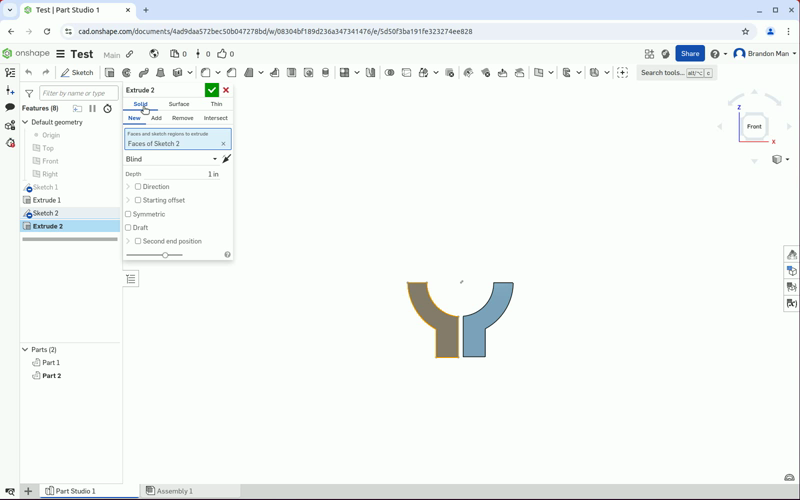
click(143, 106)
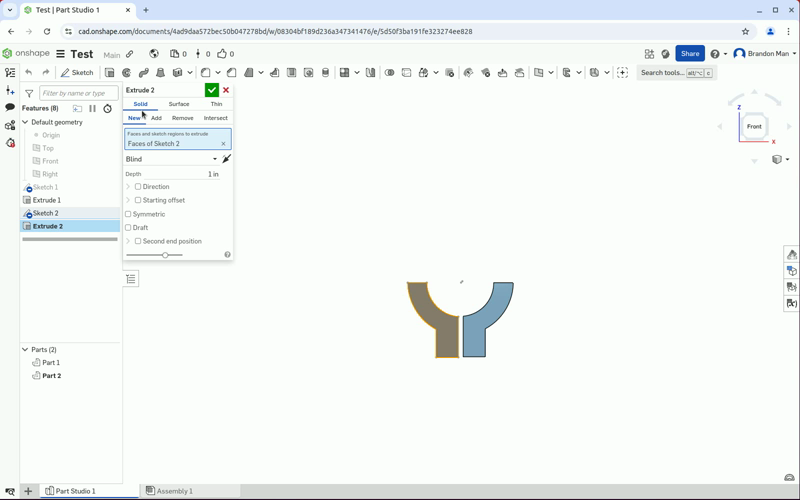
mouse_move(137, 120)
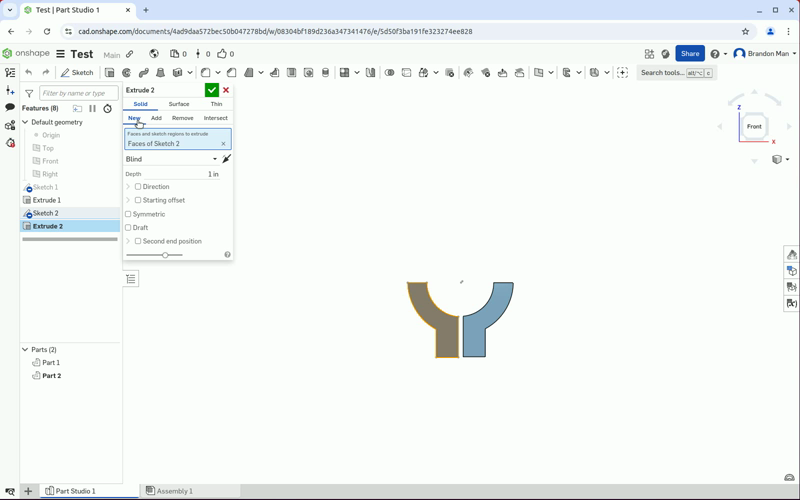
click(137, 120)
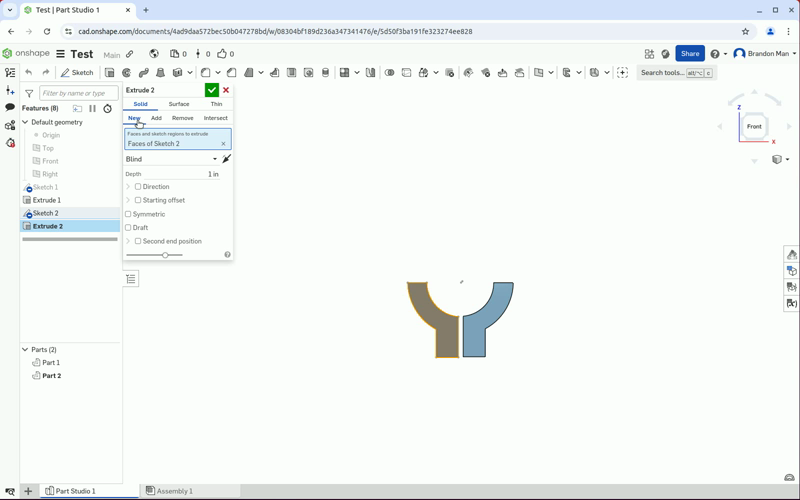
key(tab, 4)
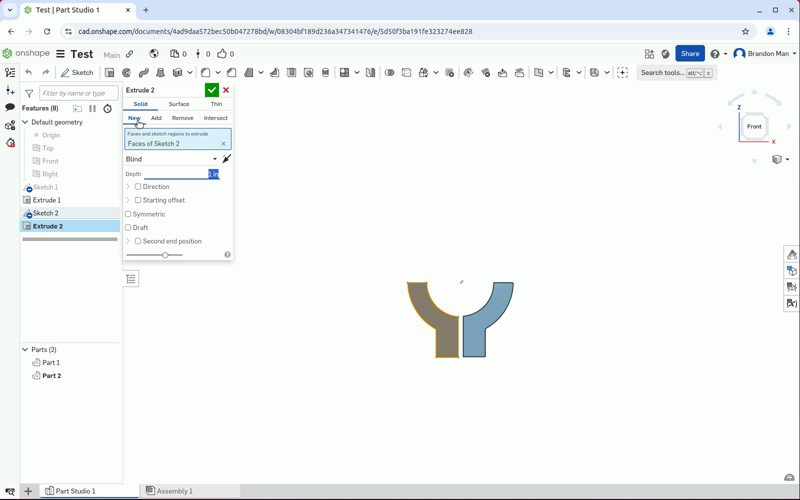
text(22.386)
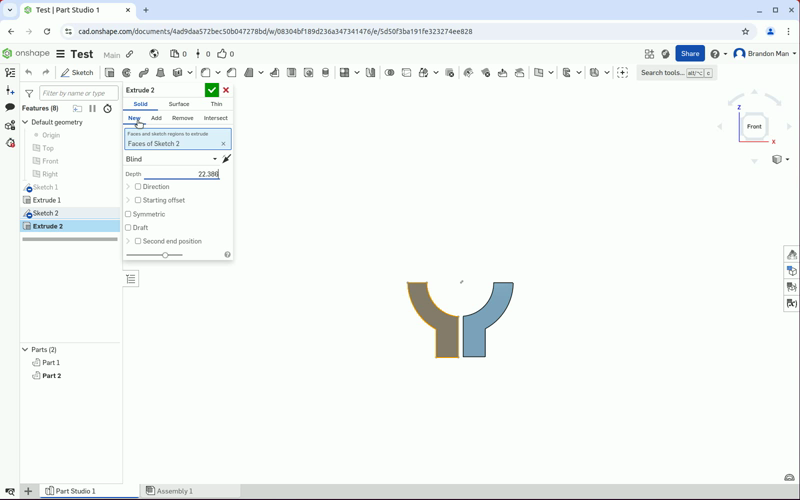
key(enter)
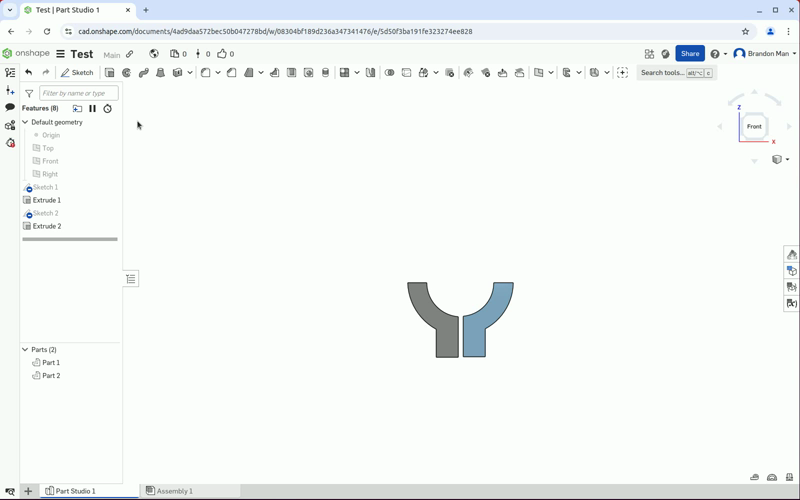
key(shift+h)
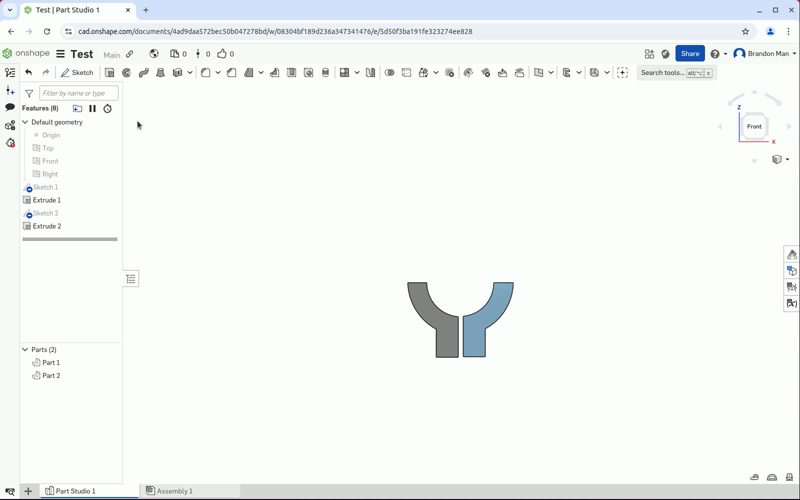
key(shift+h)
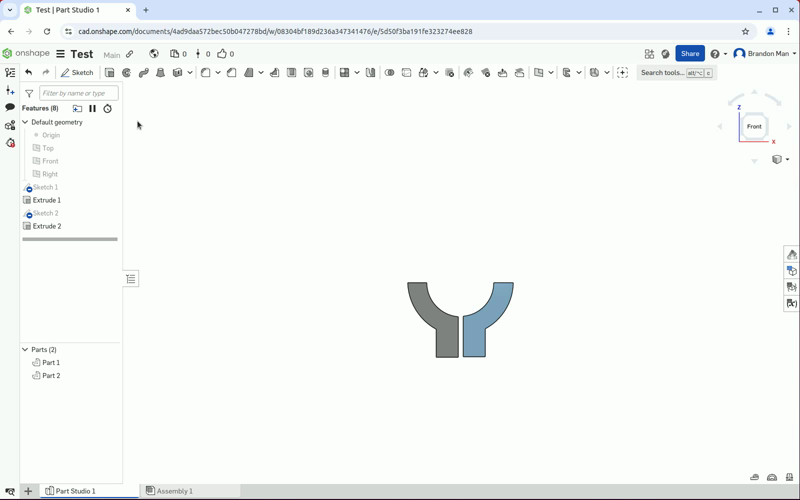
mouse_move(73, 189)
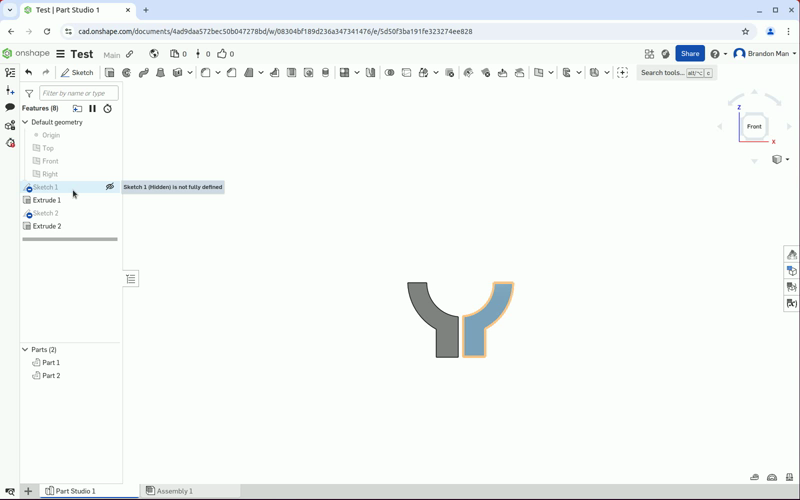
click(73, 189)
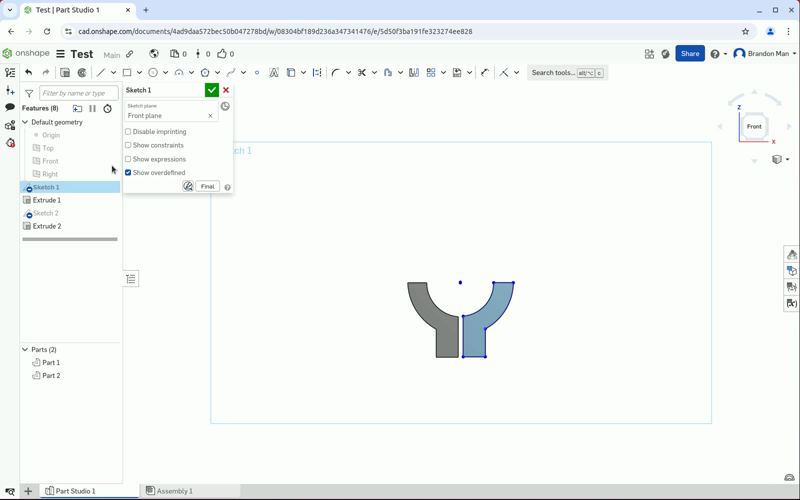
mouse_move(229, 92)
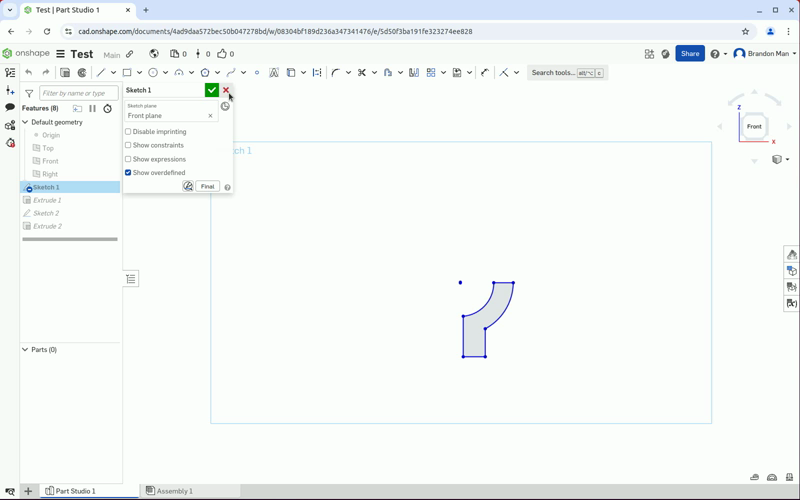
click(229, 92)
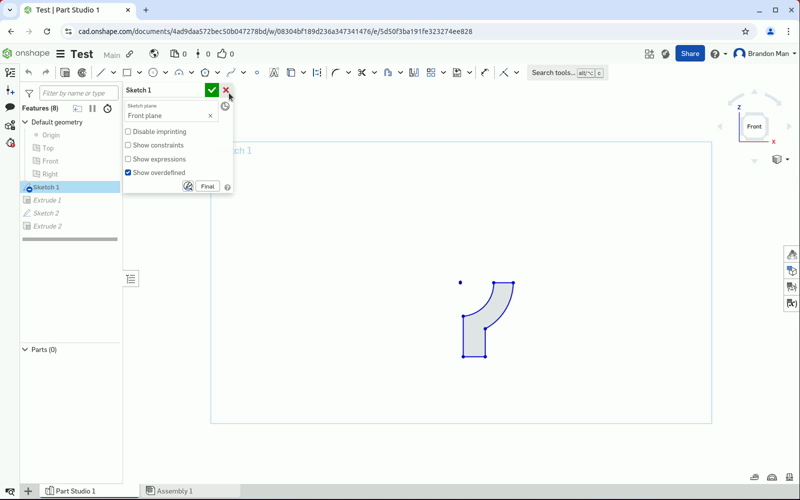
key(shift+s)
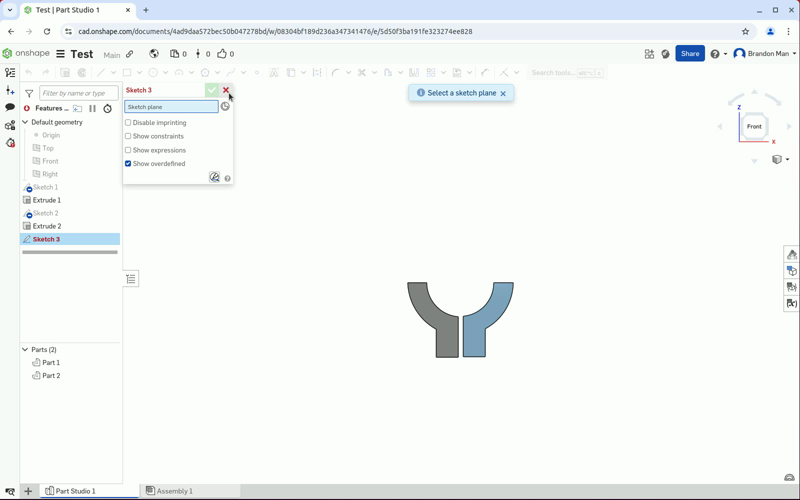
mouse_move(73, 163)
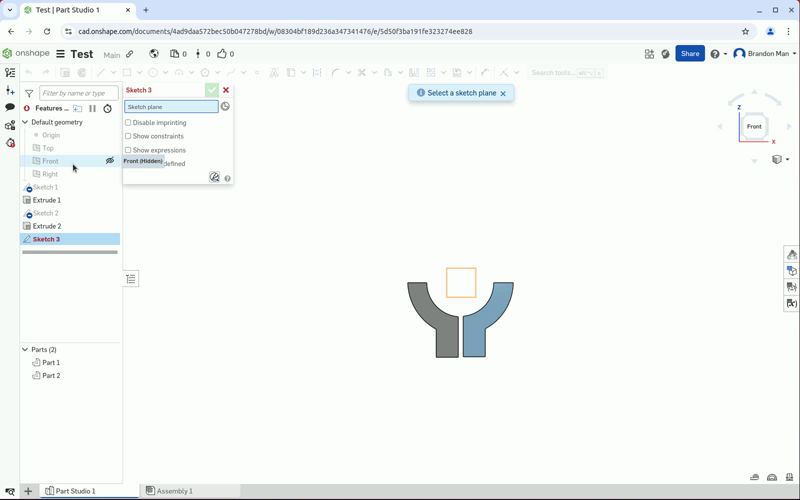
click(73, 163)
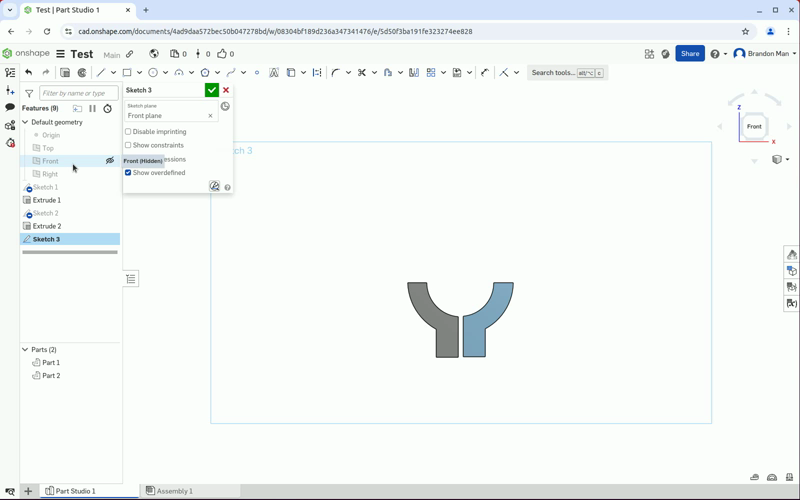
mouse_move(73, 352)
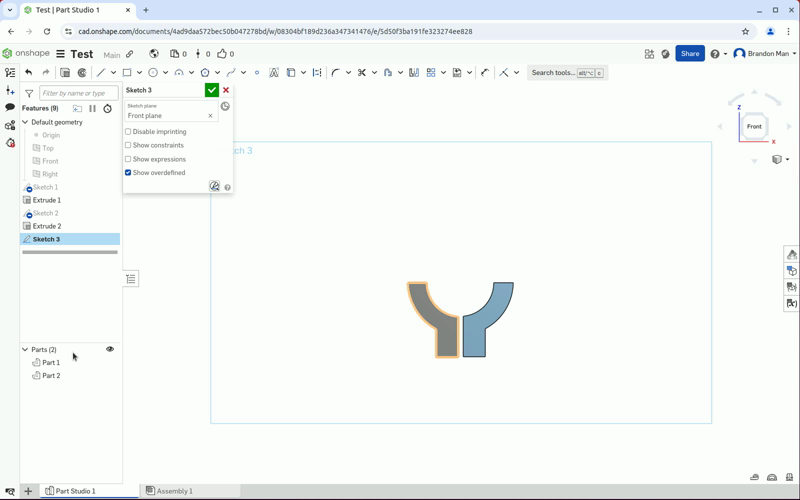
key(y)
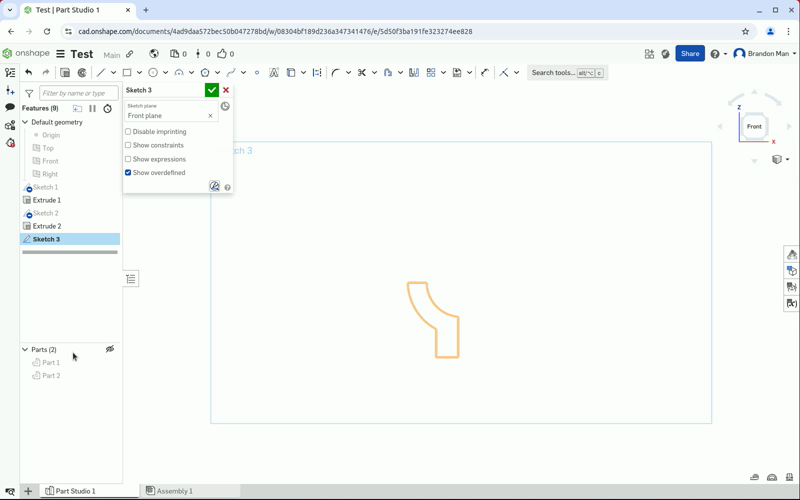
key(l)
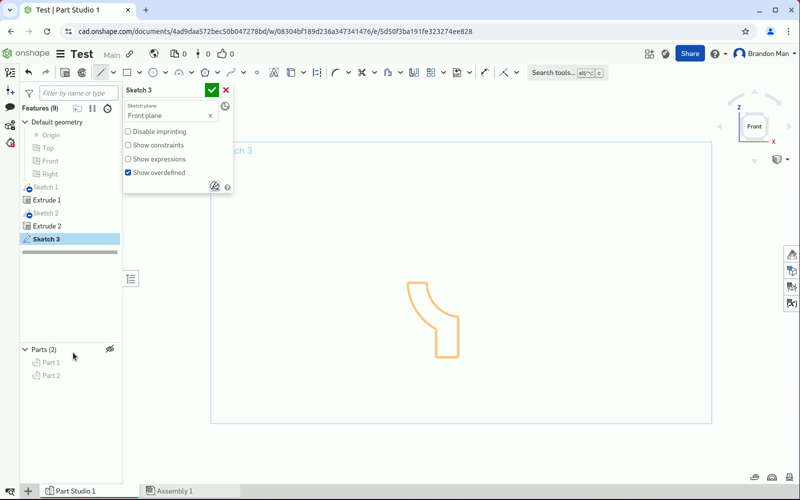
key_down(shift)
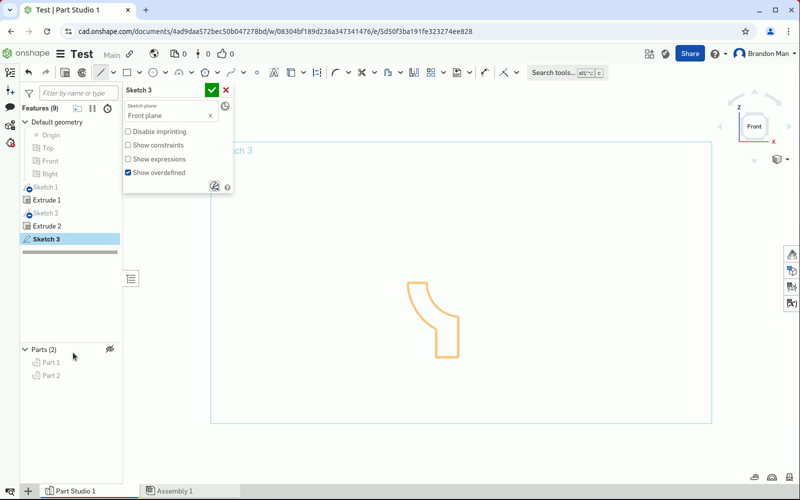
mouse_move(351, 266)
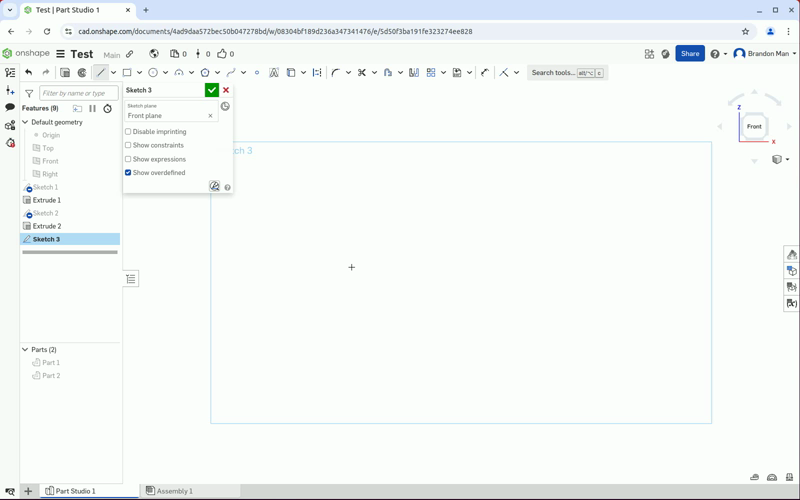
click(351, 266)
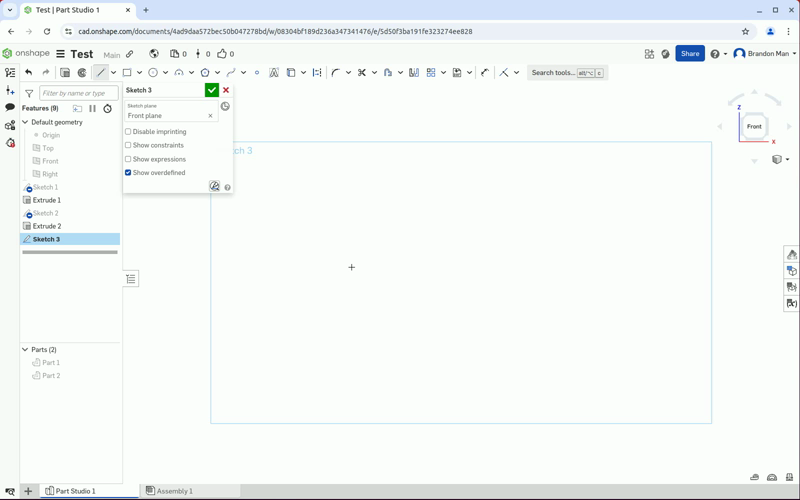
key_up(shift)
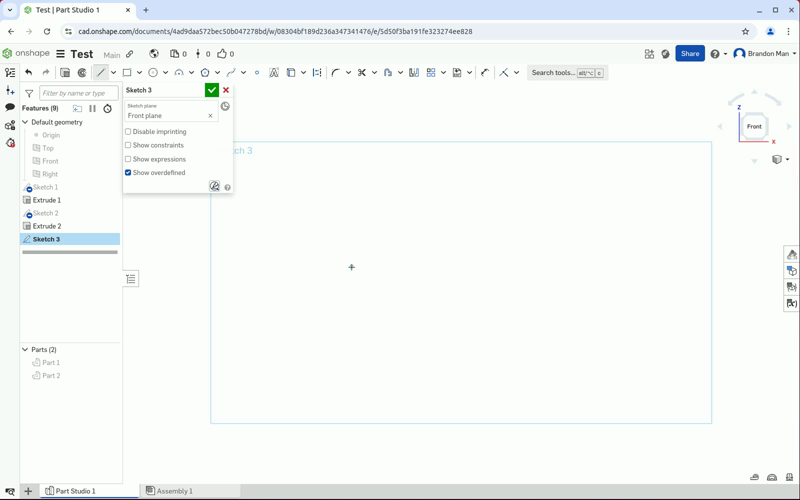
key_down(shift)
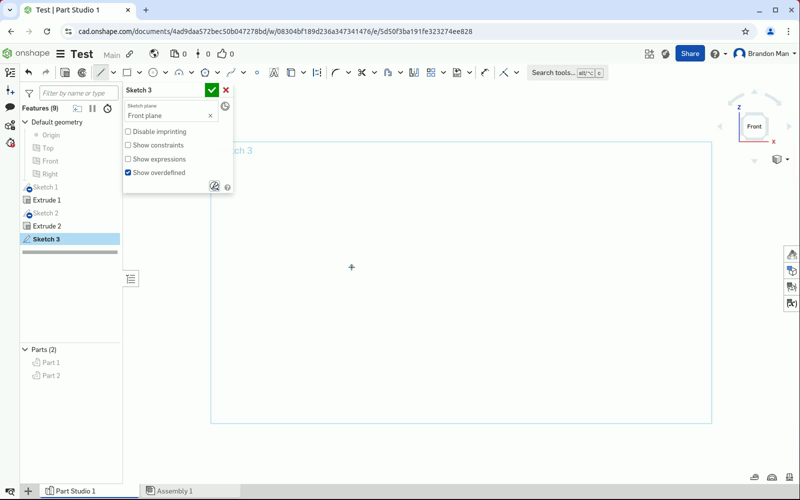
mouse_move(381, 266)
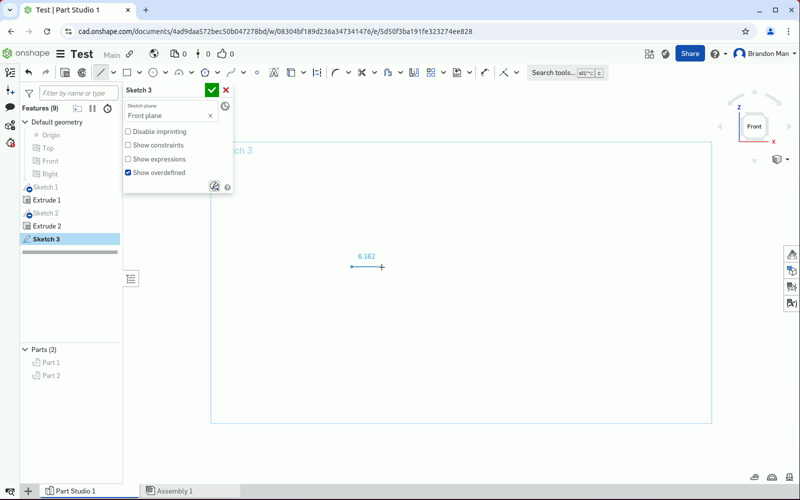
mouse_move(411, 266)
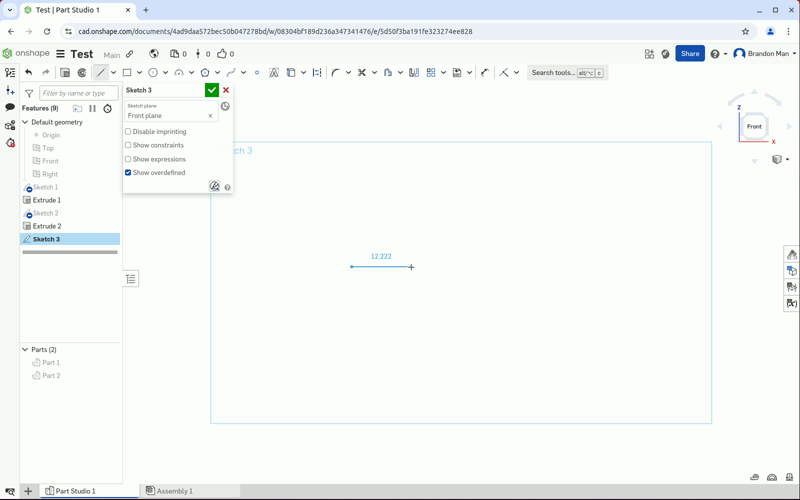
click(411, 266)
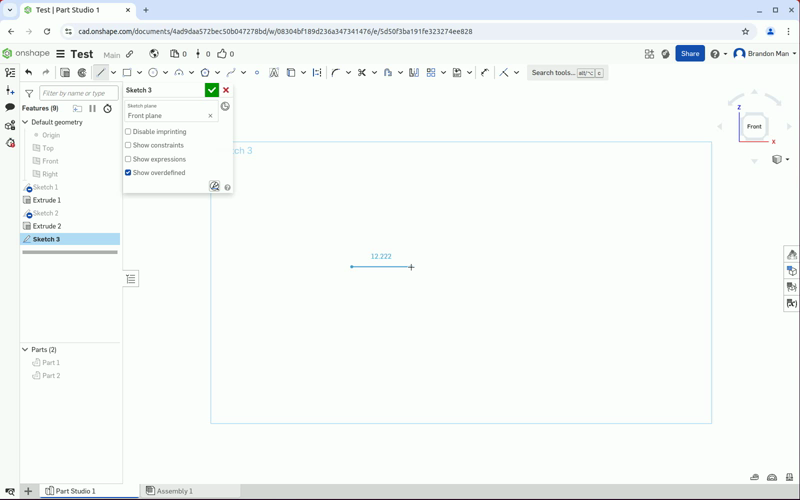
key_up(shift)
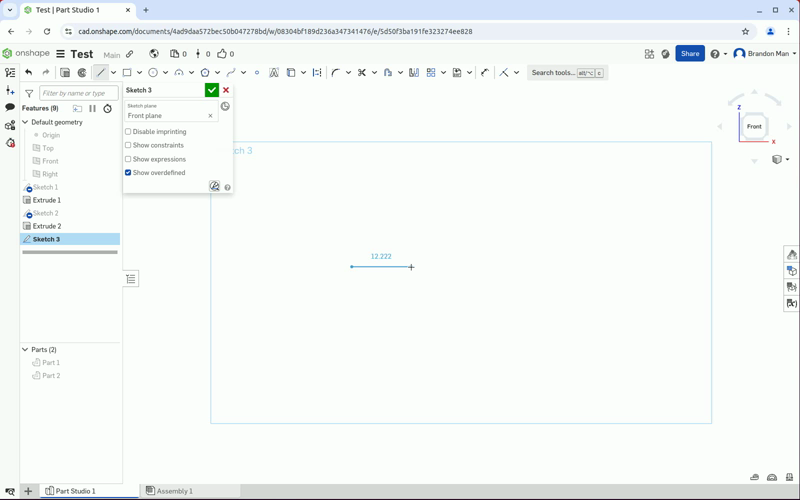
key(esc)
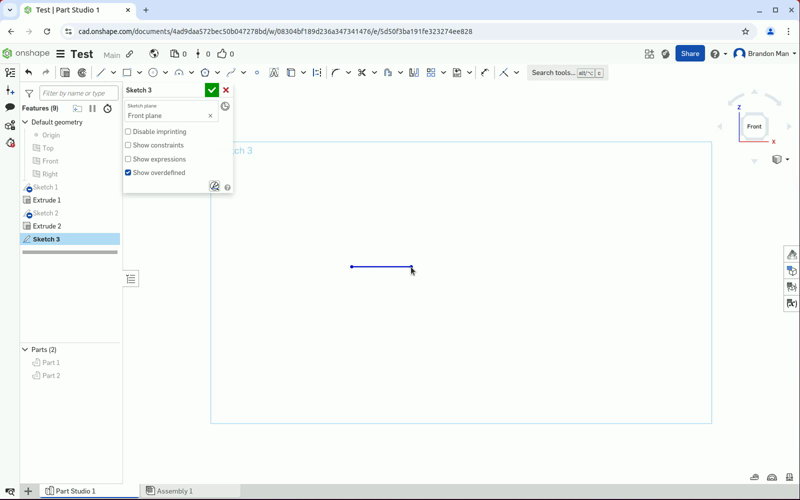
key(a)
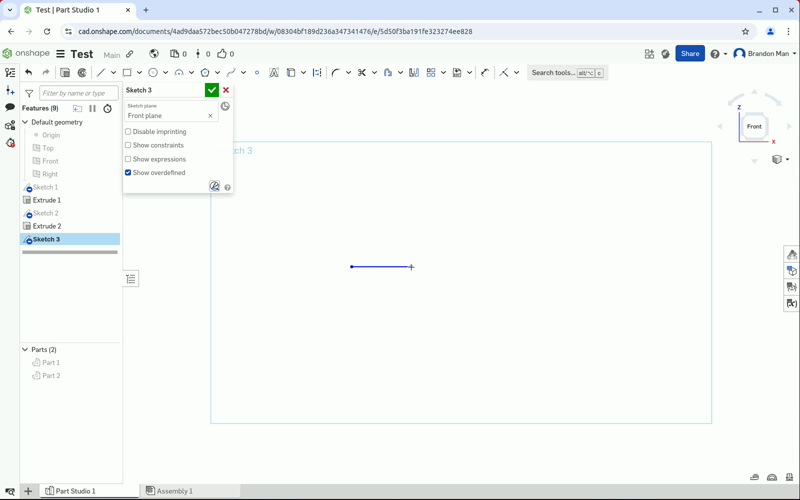
mouse_move(411, 266)
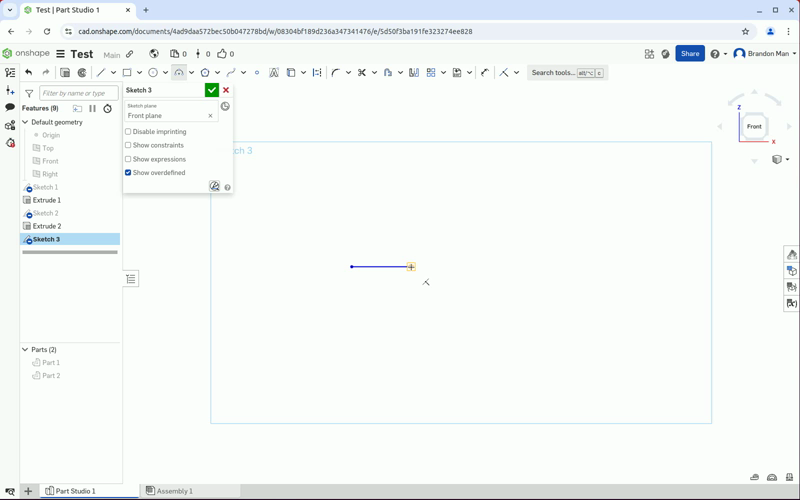
click(411, 266)
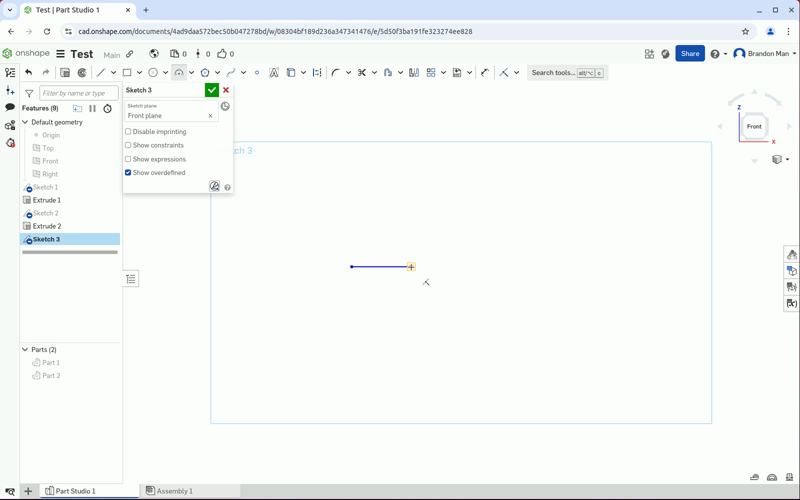
key_down(shift)
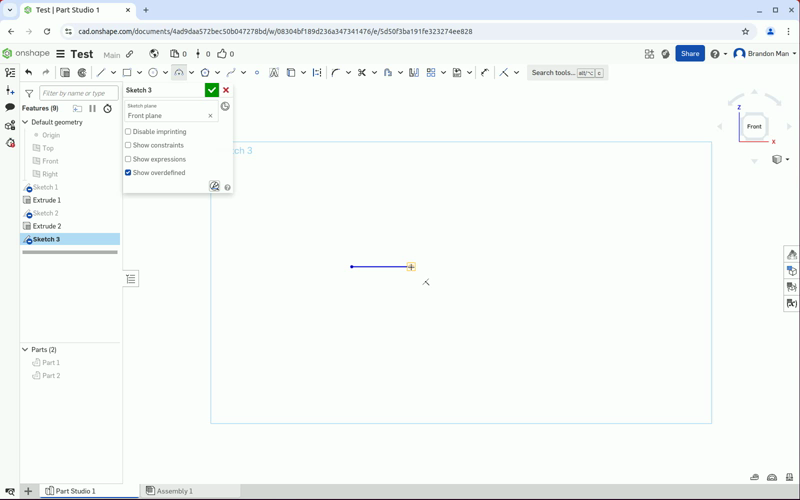
mouse_move(510, 266)
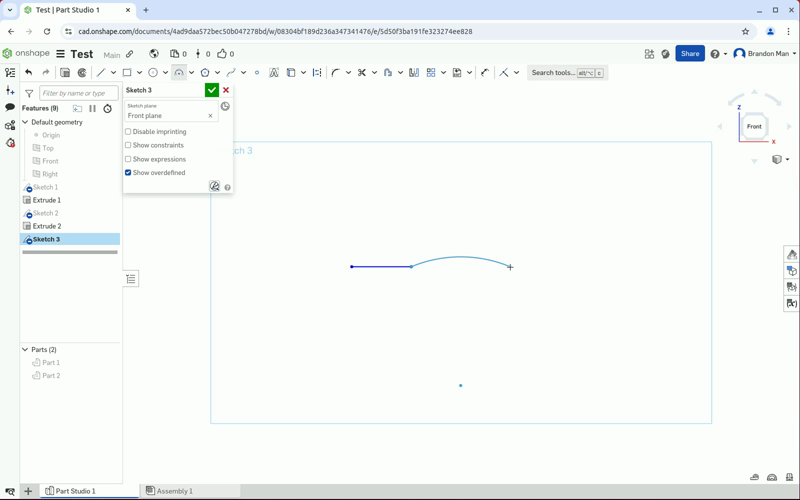
click(510, 266)
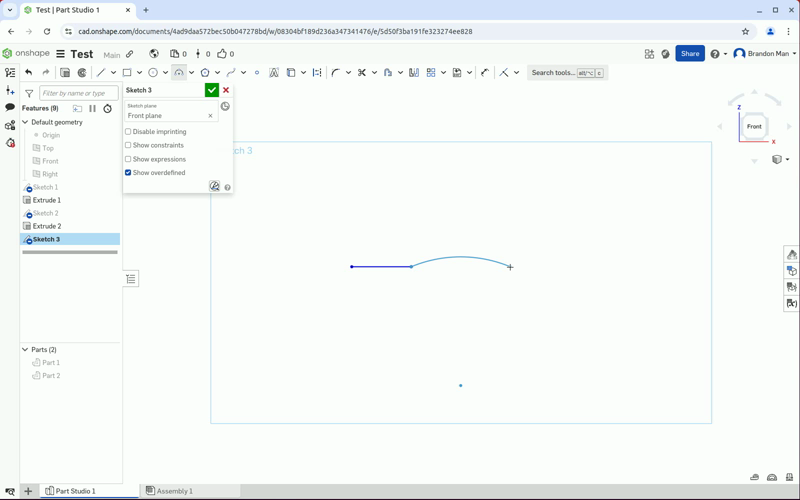
mouse_move(460, 231)
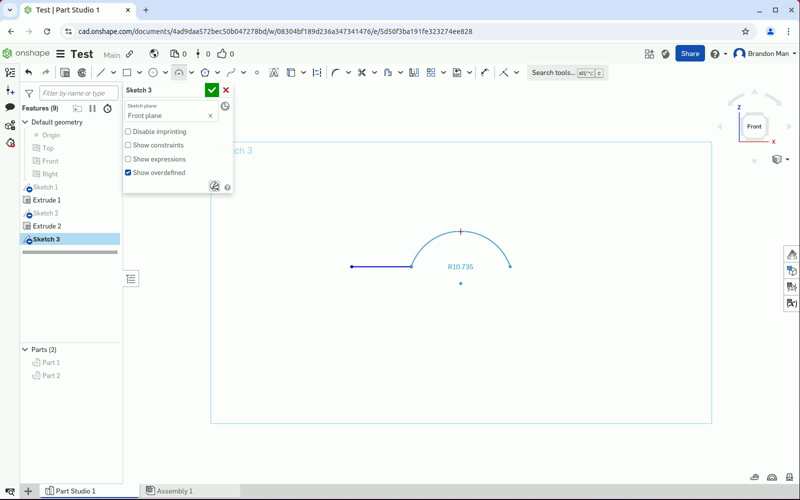
click(460, 231)
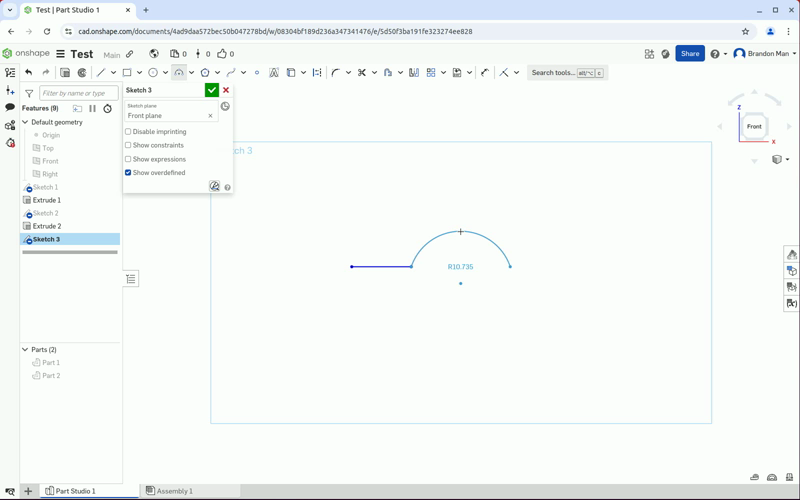
key_up(shift)
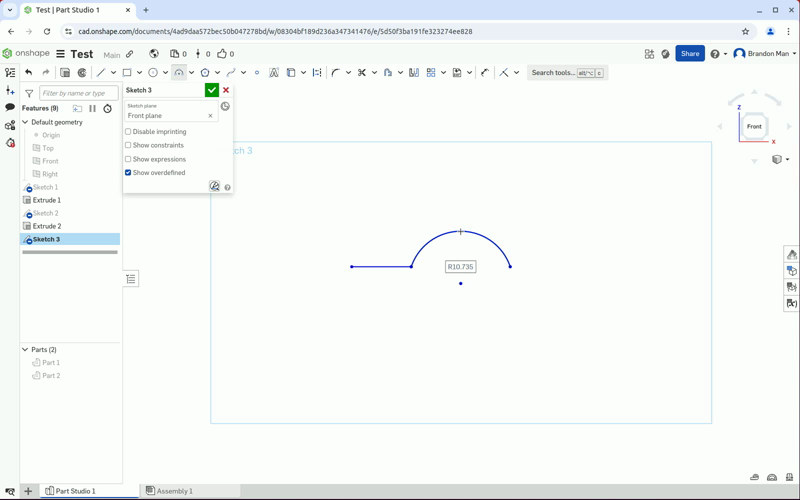
key(esc)
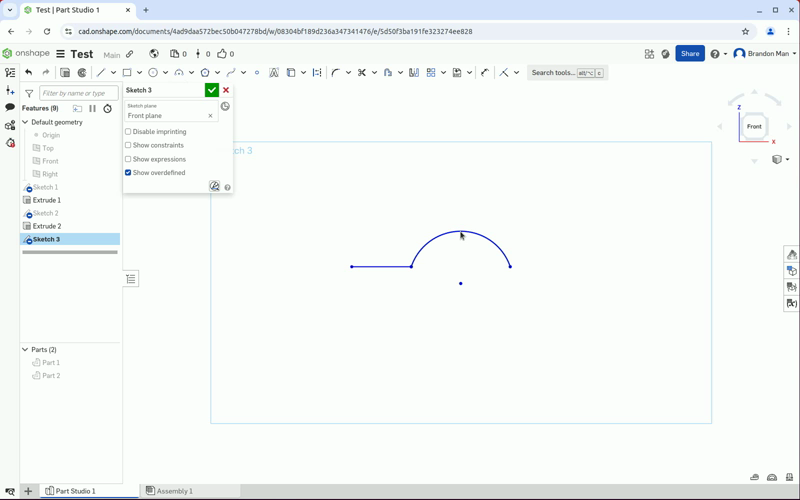
key(l)
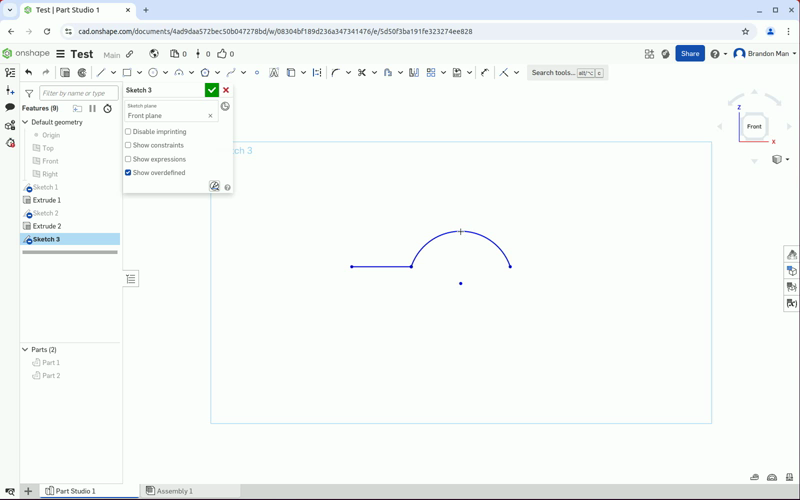
mouse_move(510, 266)
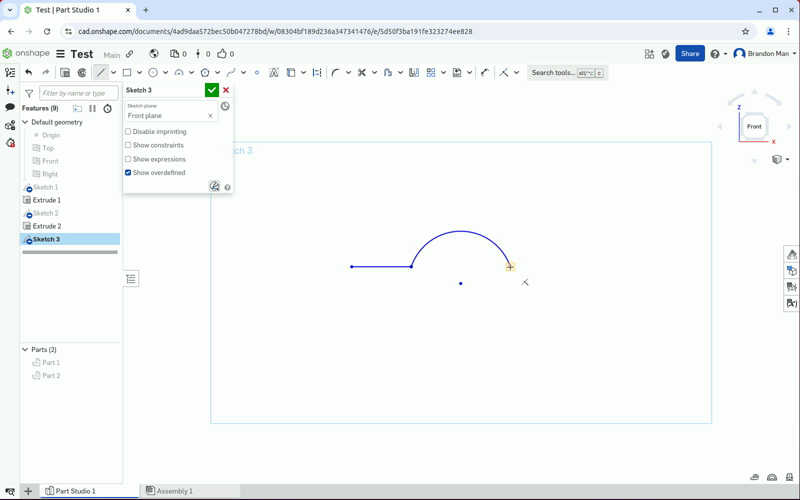
click(510, 266)
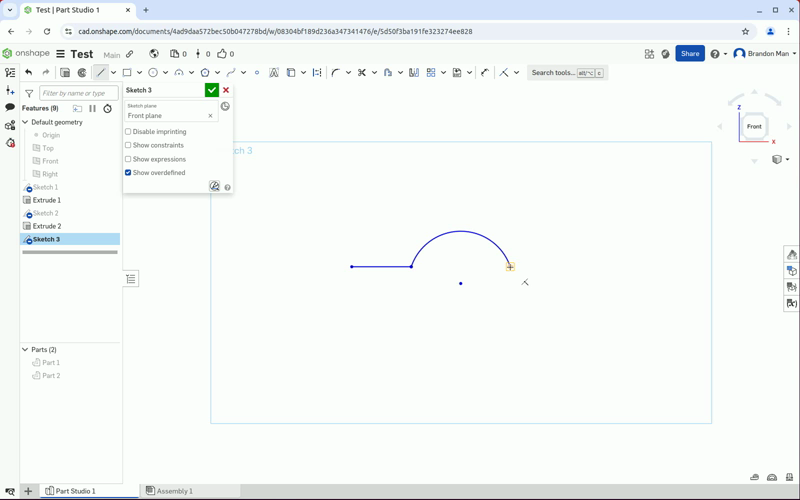
key_down(shift)
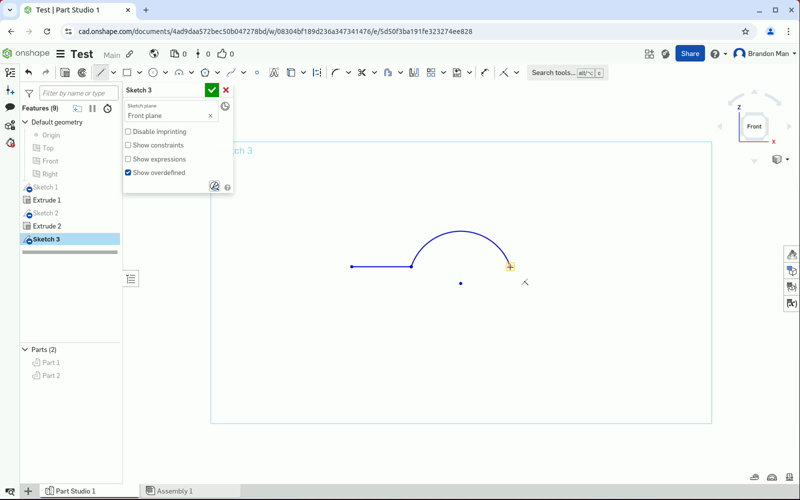
mouse_move(540, 266)
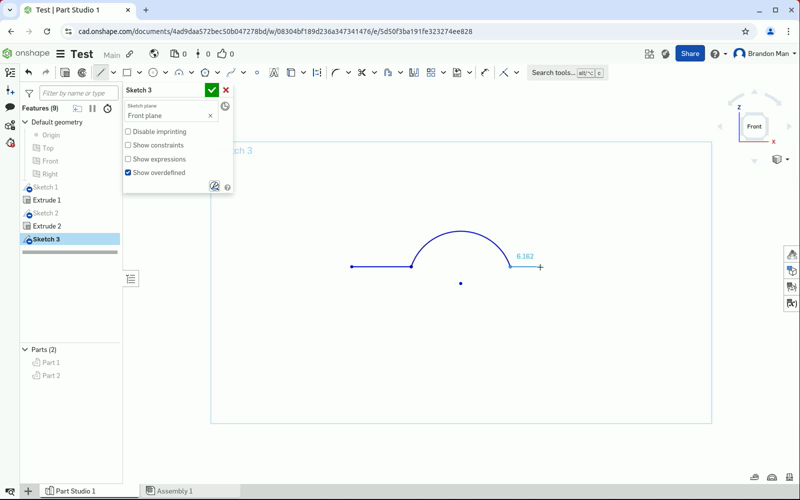
mouse_move(569, 266)
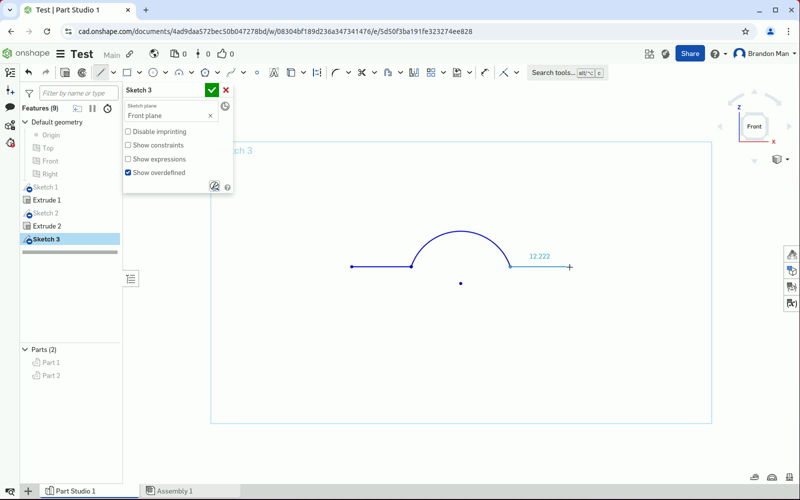
click(569, 266)
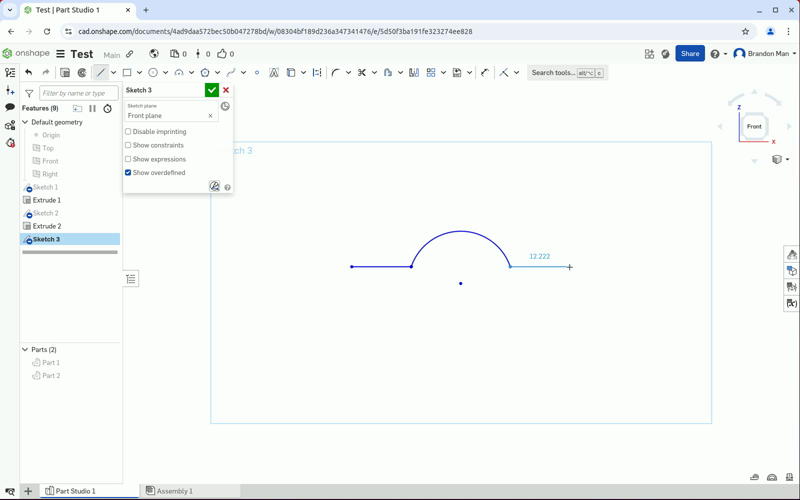
key_up(shift)
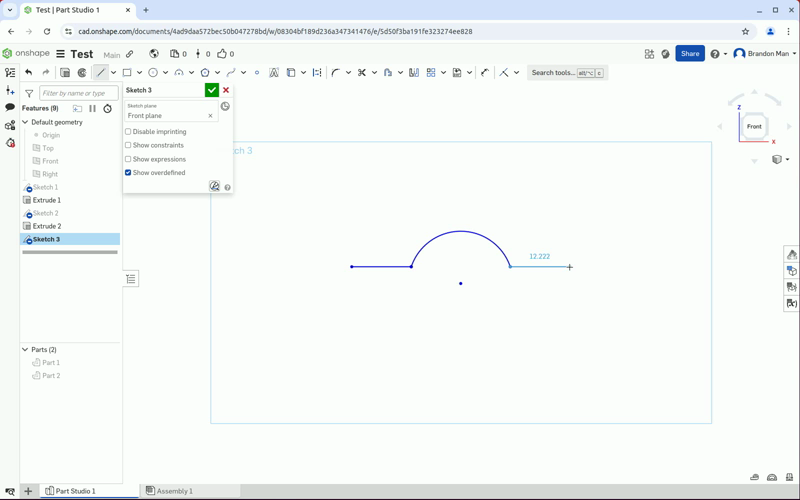
key_down(shift)
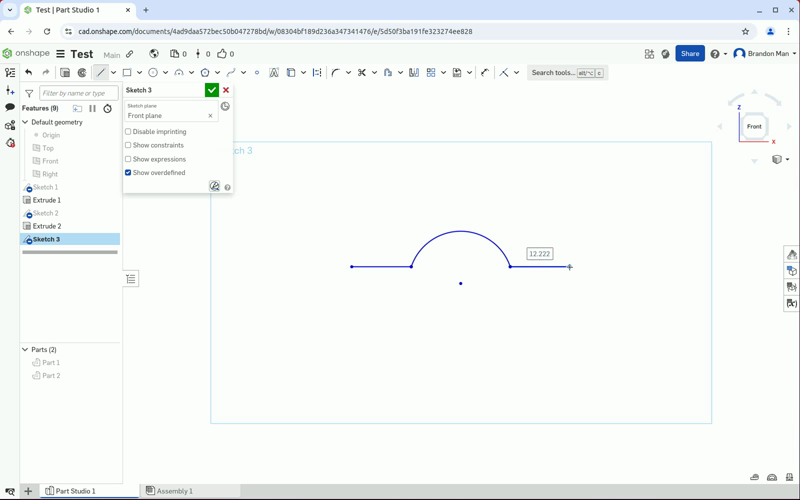
mouse_move(589, 266)
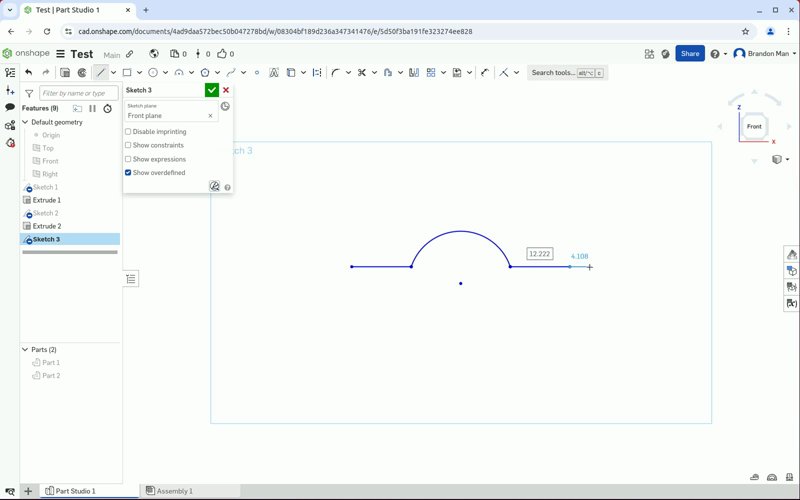
mouse_move(569, 211)
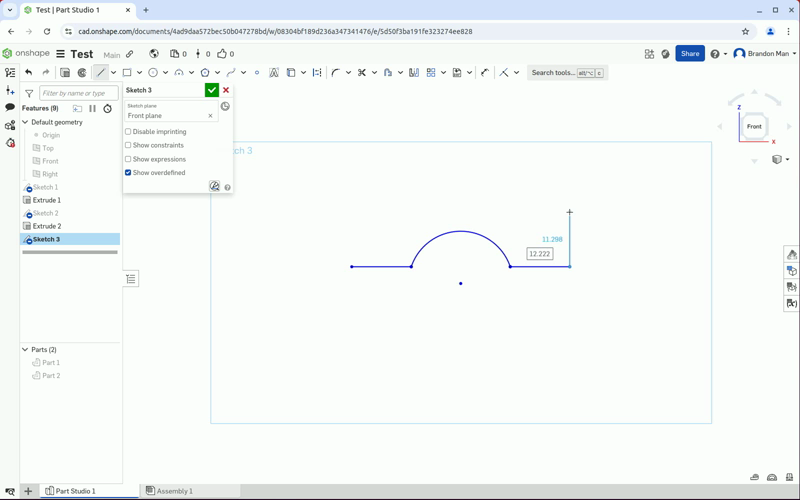
click(569, 211)
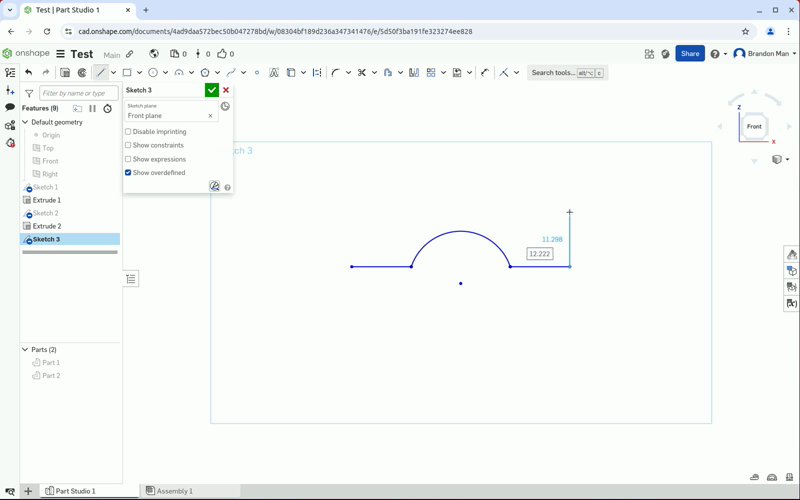
key_up(shift)
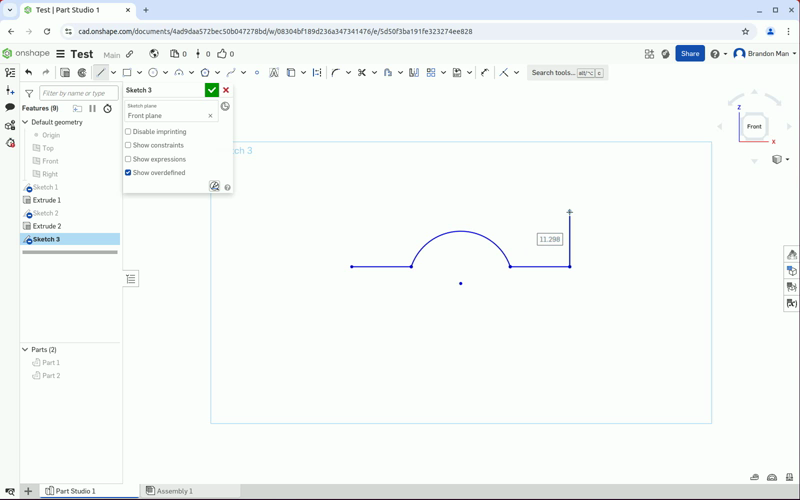
key_down(shift)
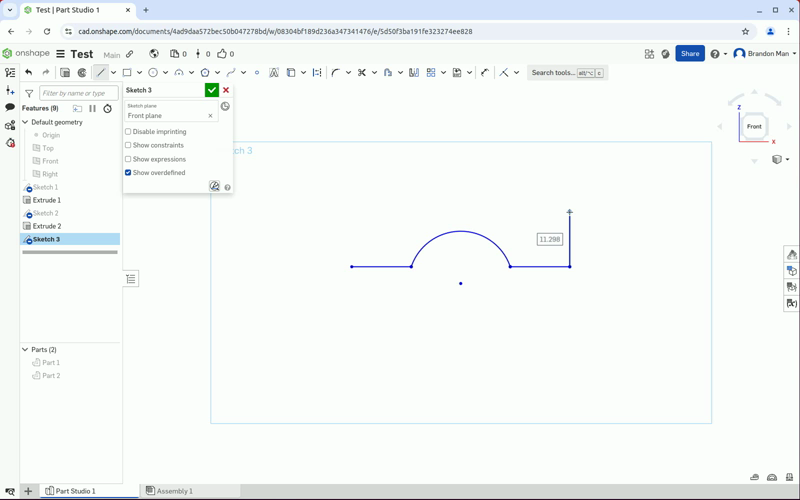
mouse_move(351, 211)
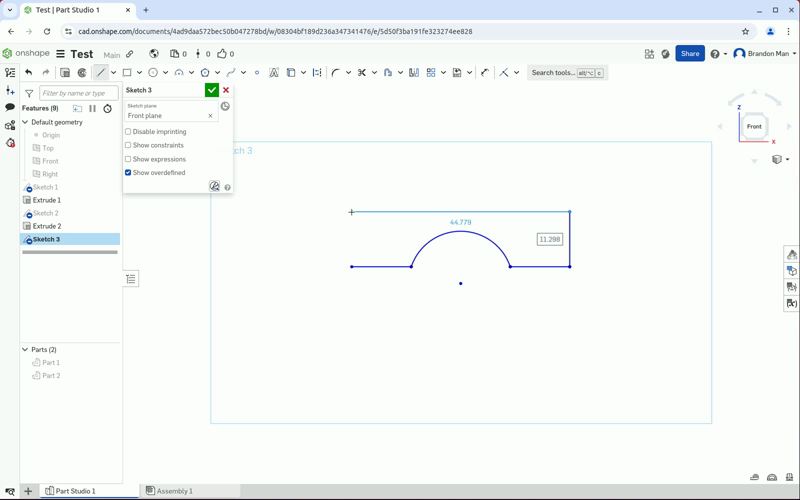
click(351, 211)
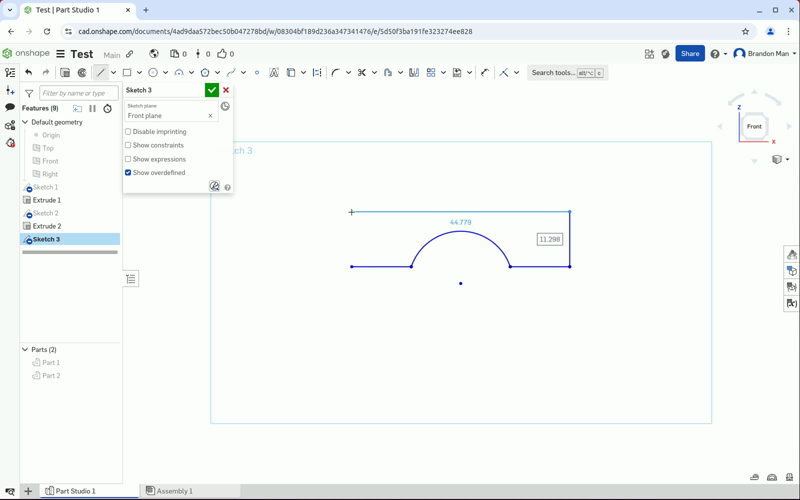
key_up(shift)
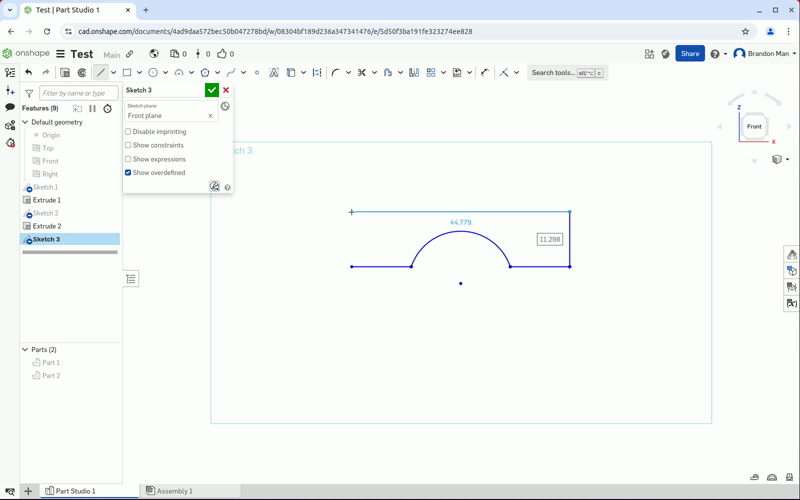
mouse_move(381, 211)
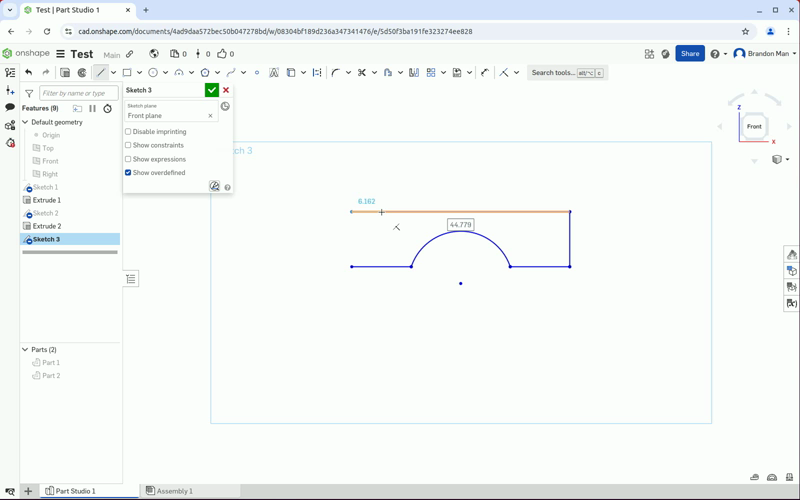
key_down(shift)
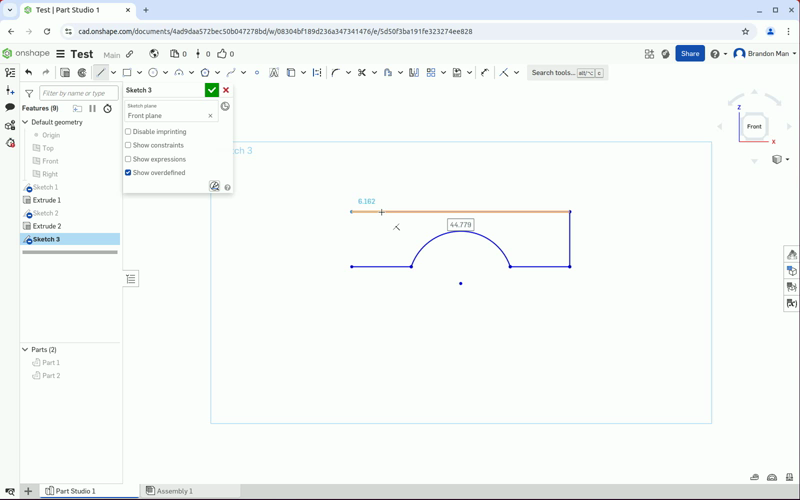
mouse_move(351, 266)
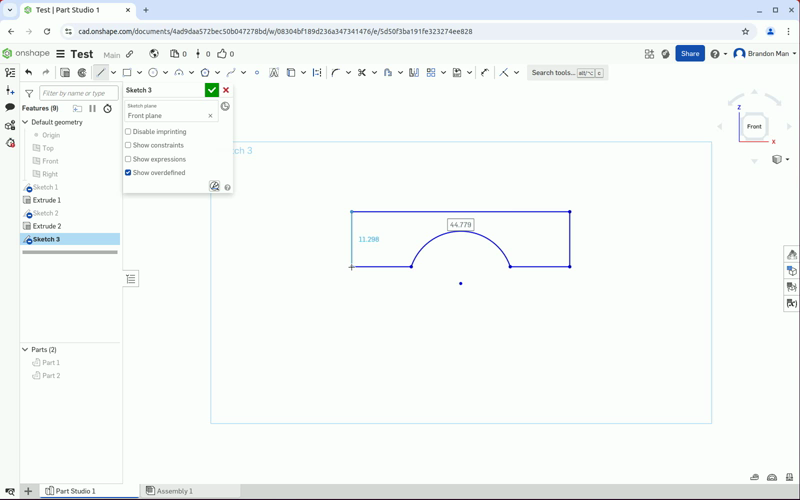
key_up(shift)
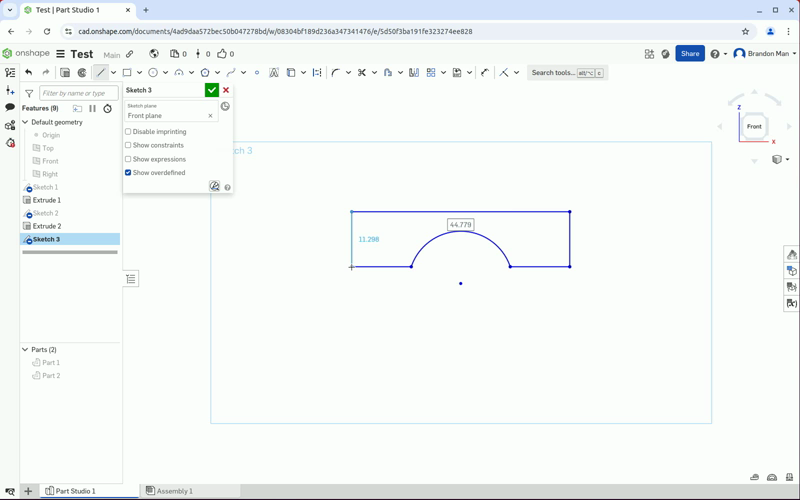
click(351, 266)
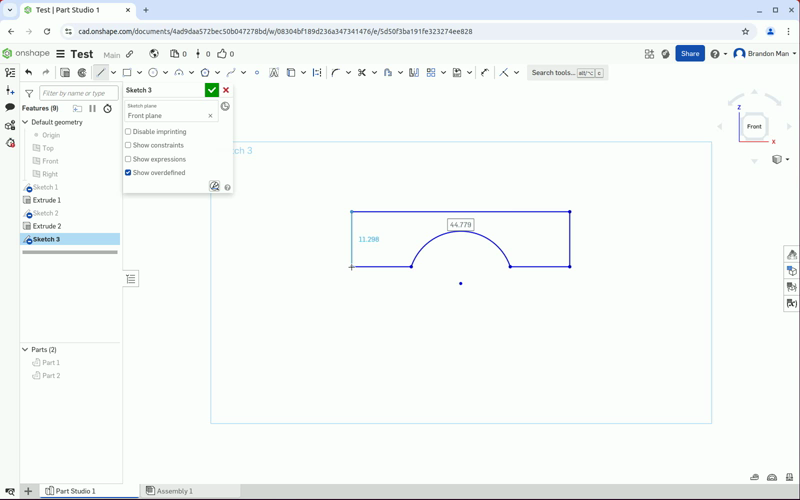
key(esc)
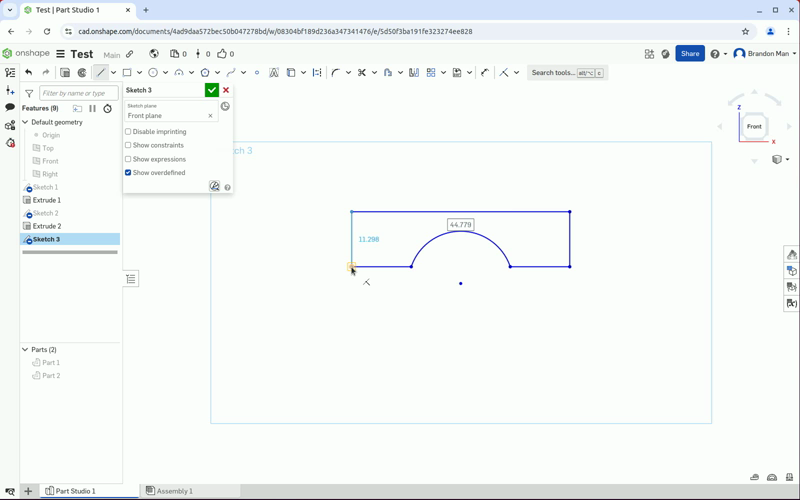
mouse_move(537, 248)
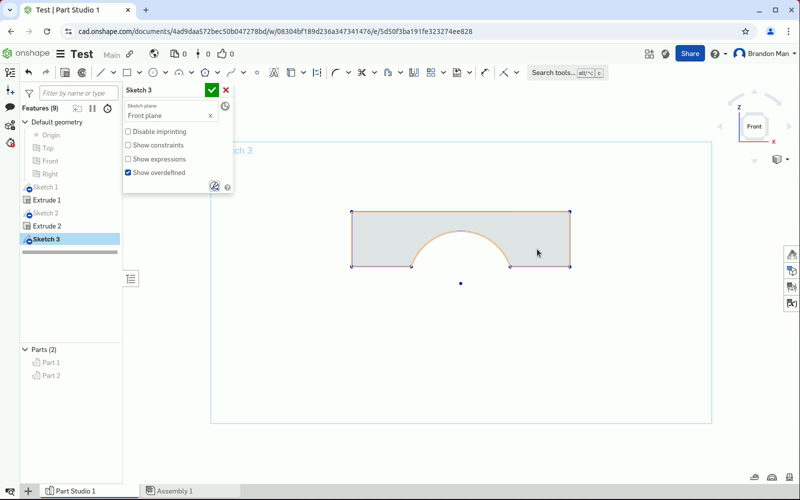
click(537, 248)
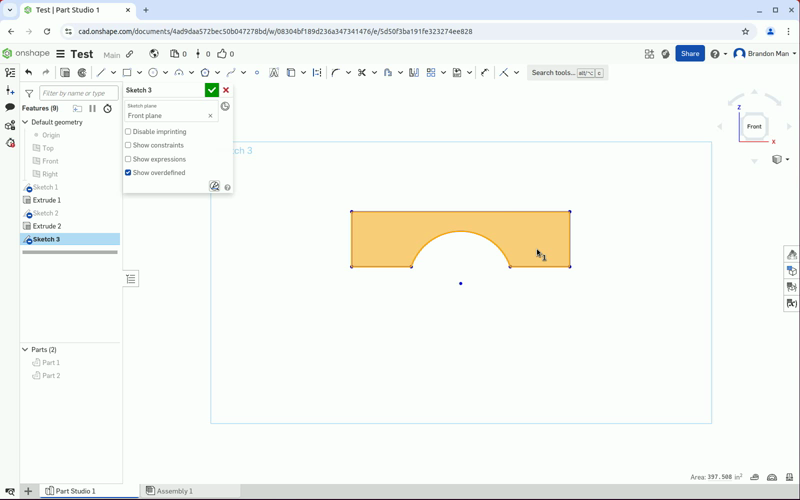
mouse_move(73, 352)
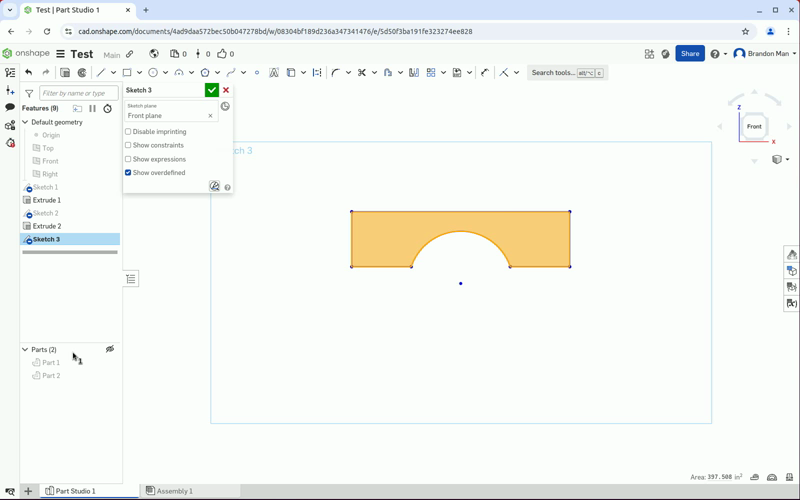
key(shift+y)
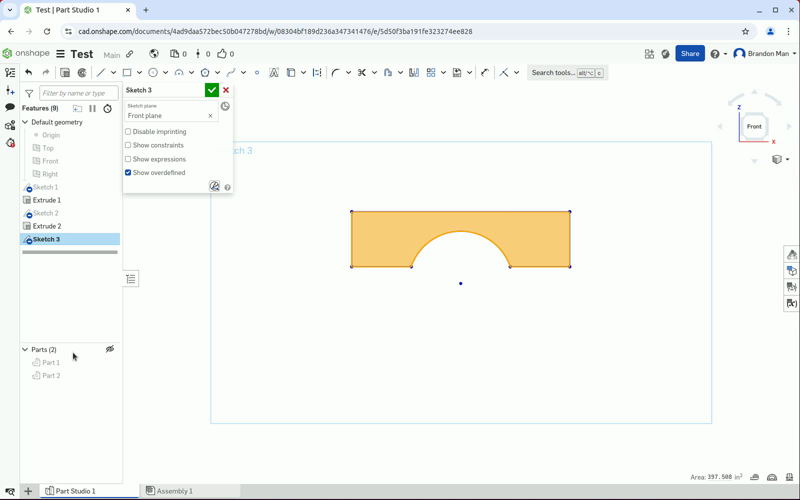
key(shift+e)
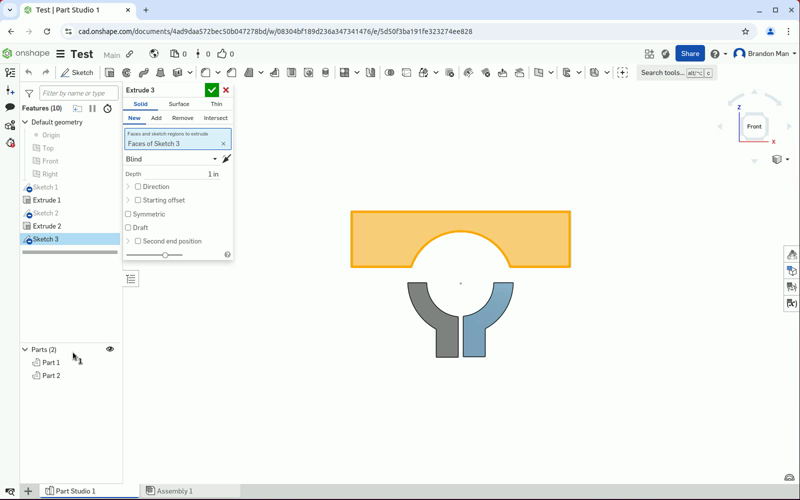
mouse_move(143, 106)
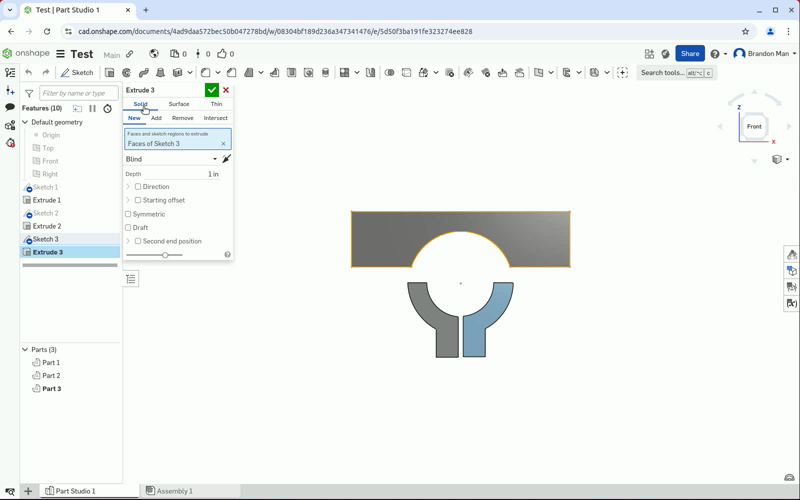
click(143, 106)
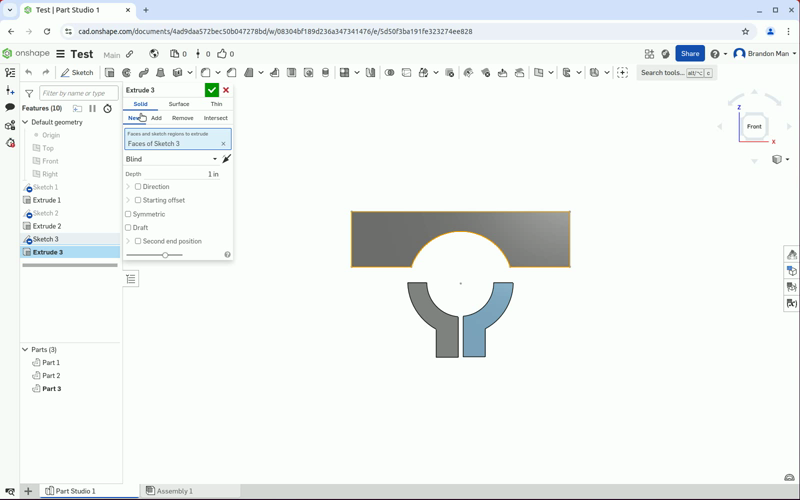
mouse_move(137, 120)
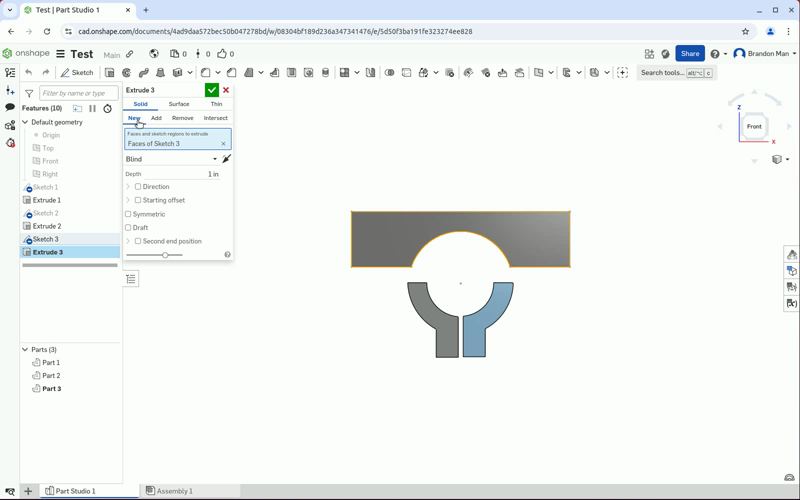
click(137, 120)
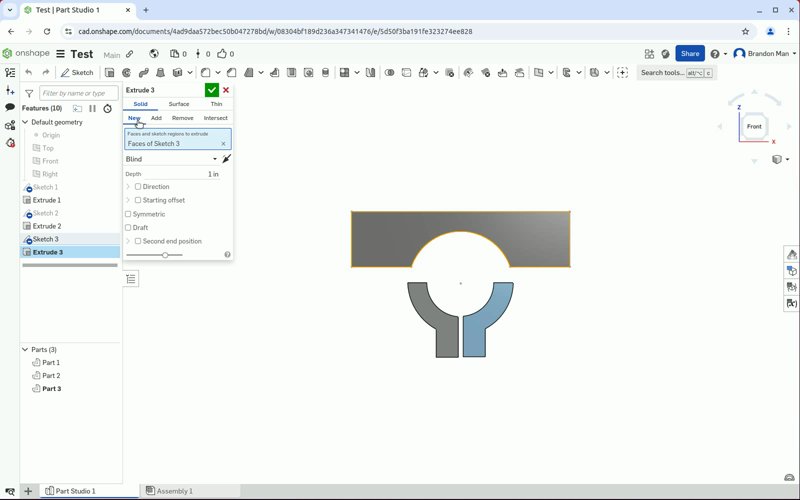
key(tab, 4)
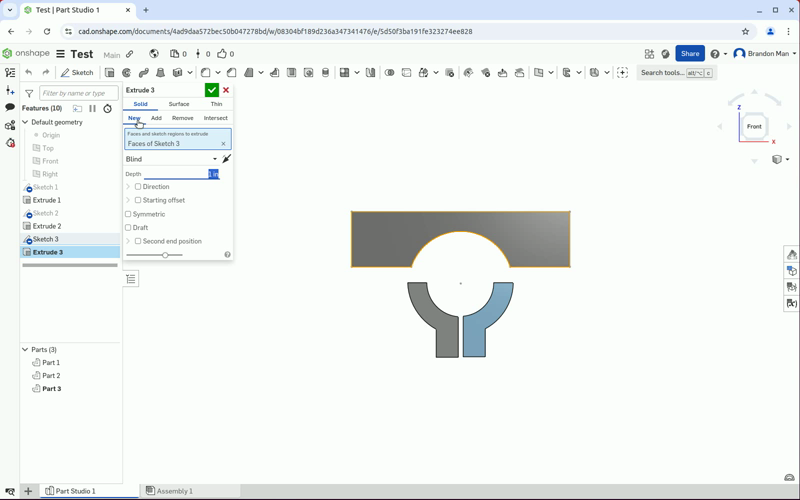
text(22.386)
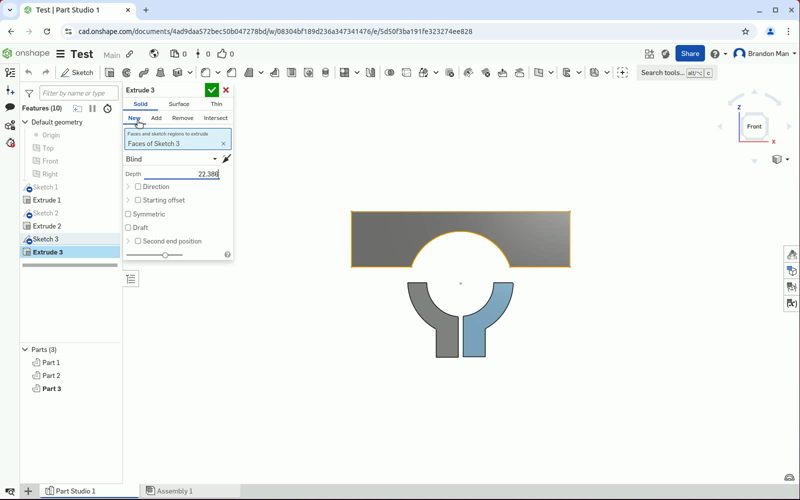
key(enter)
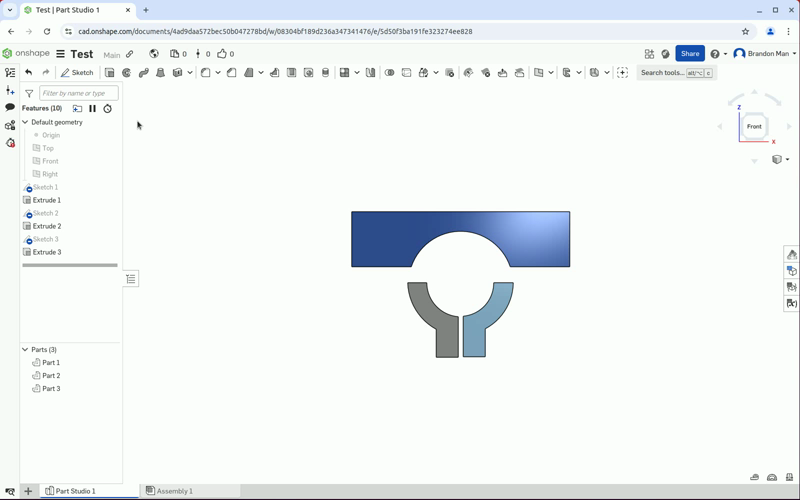
key(shift+h)
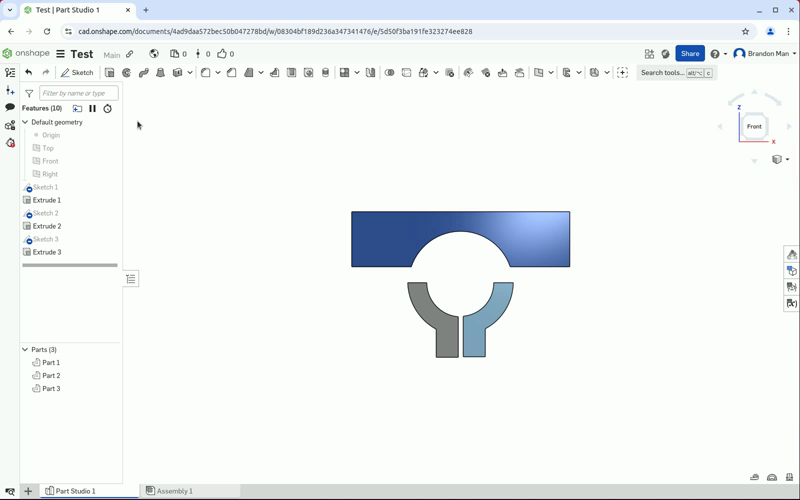
key(shift+h)
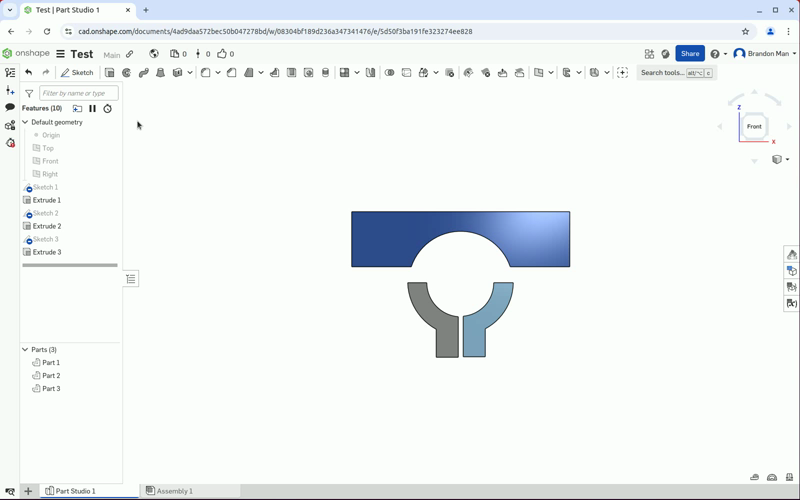
mouse_move(73, 189)
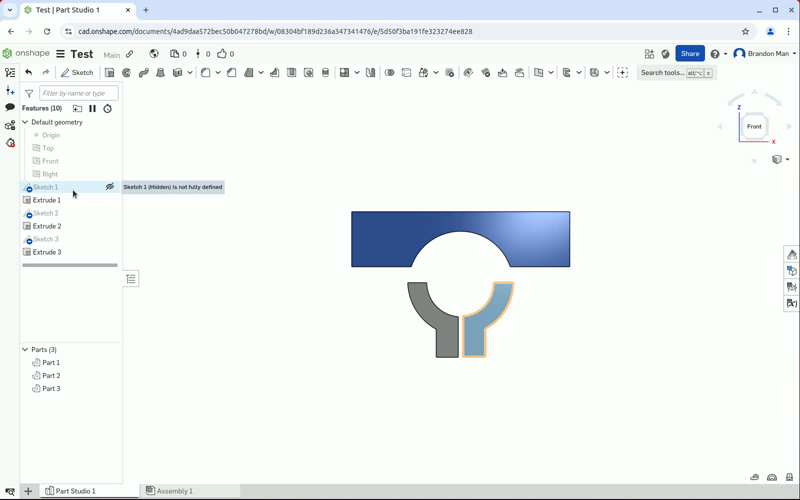
click(73, 189)
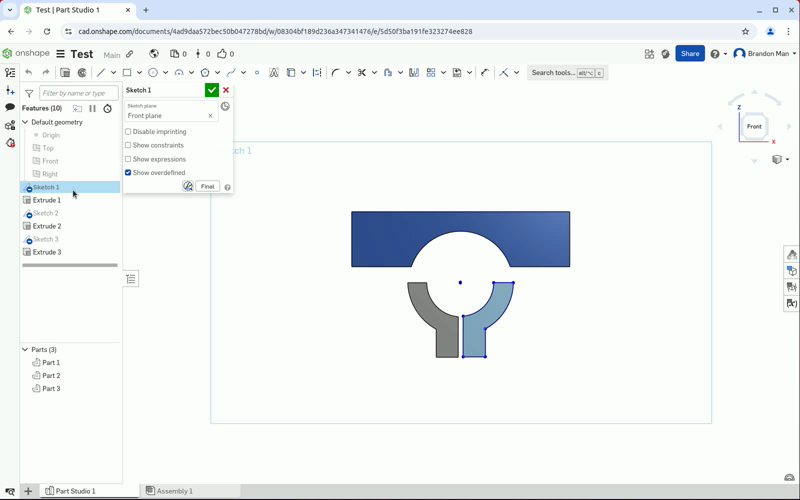
mouse_move(229, 92)
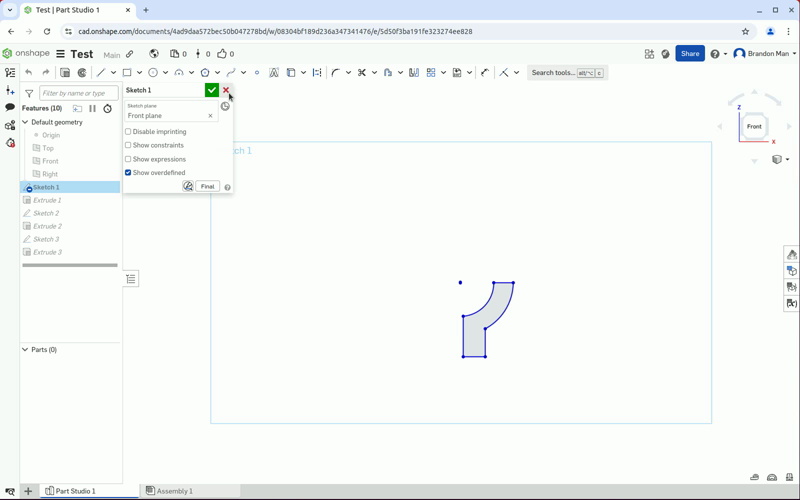
click(229, 92)
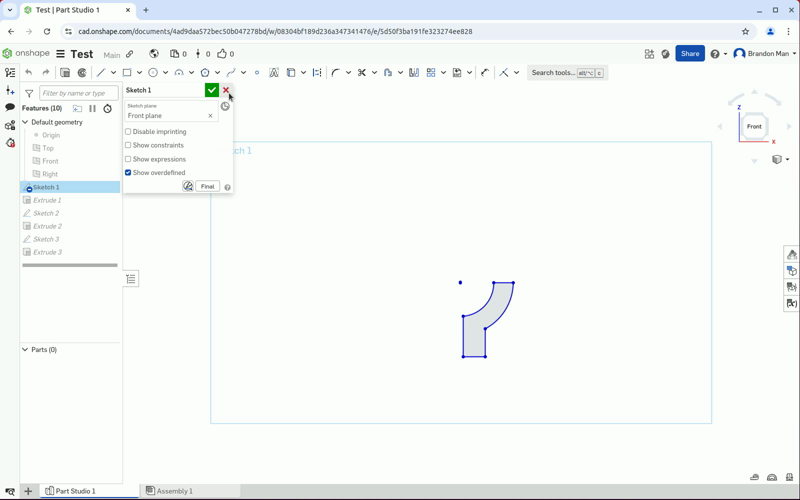
key(shift+s)
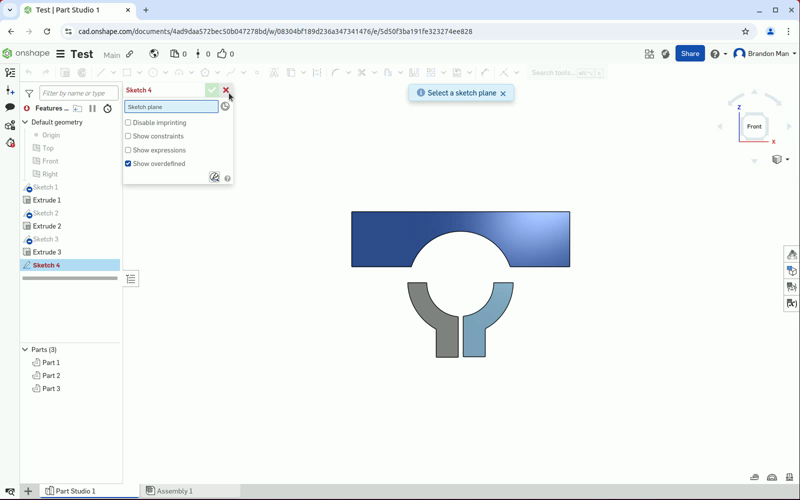
mouse_move(73, 163)
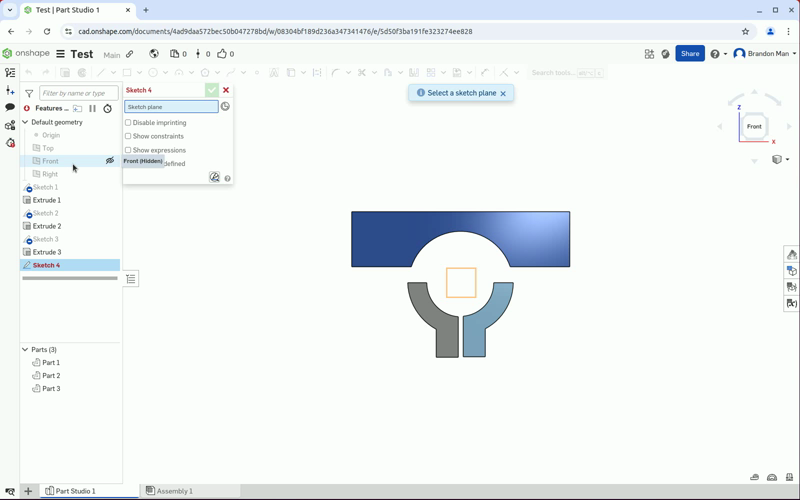
click(73, 163)
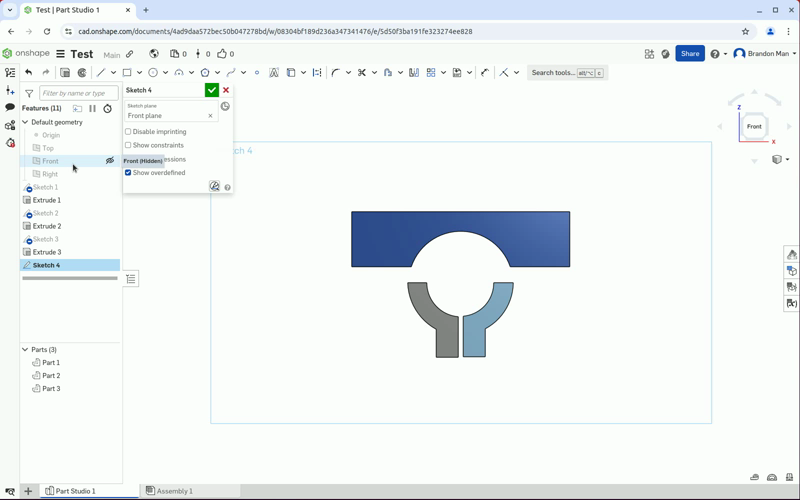
mouse_move(73, 352)
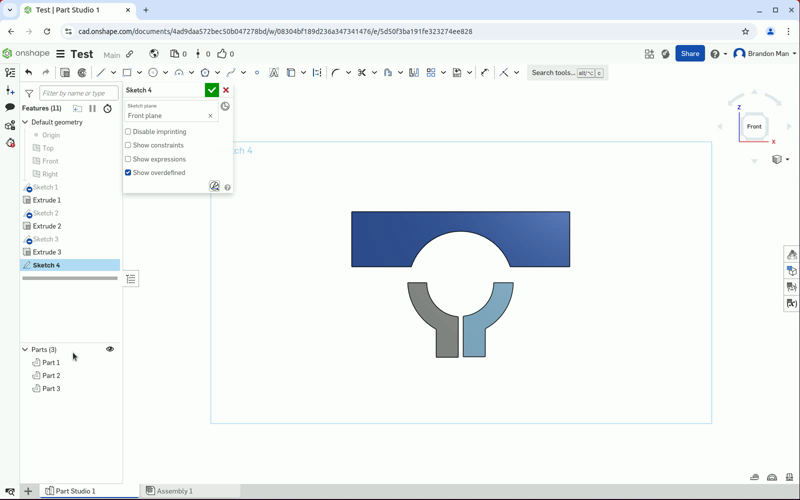
key(y)
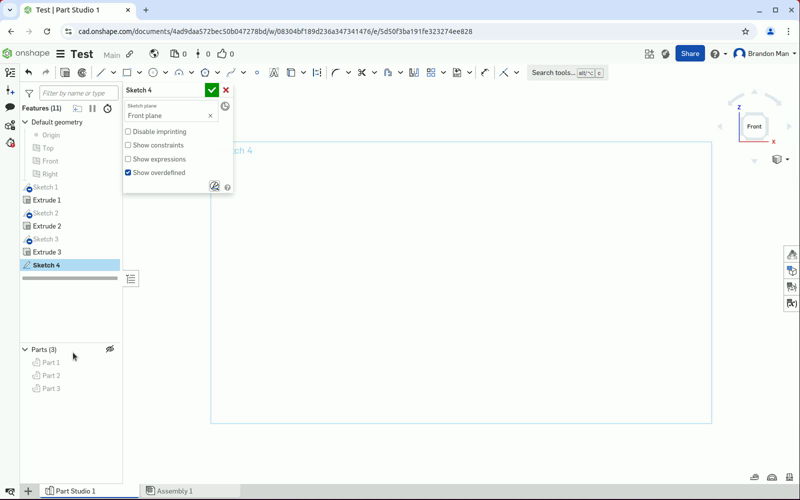
key(a)
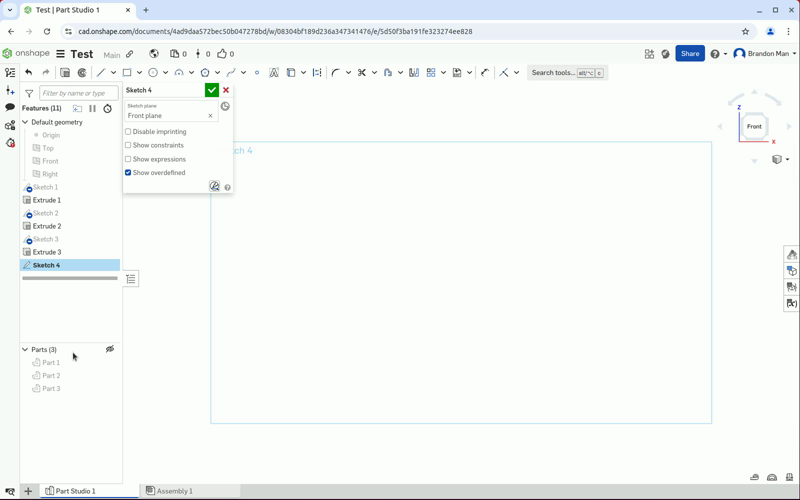
key_down(shift)
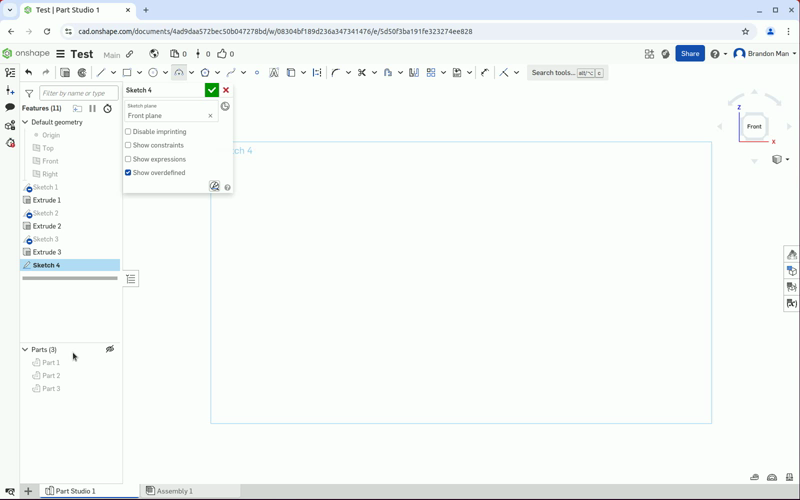
mouse_move(489, 266)
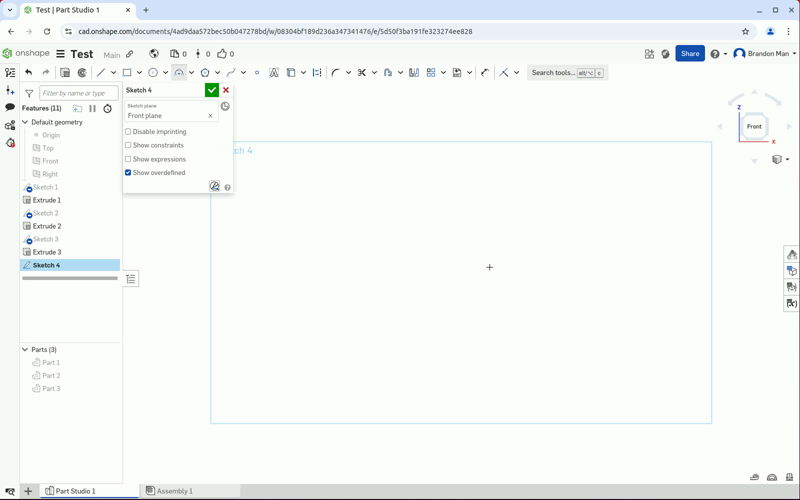
click(489, 266)
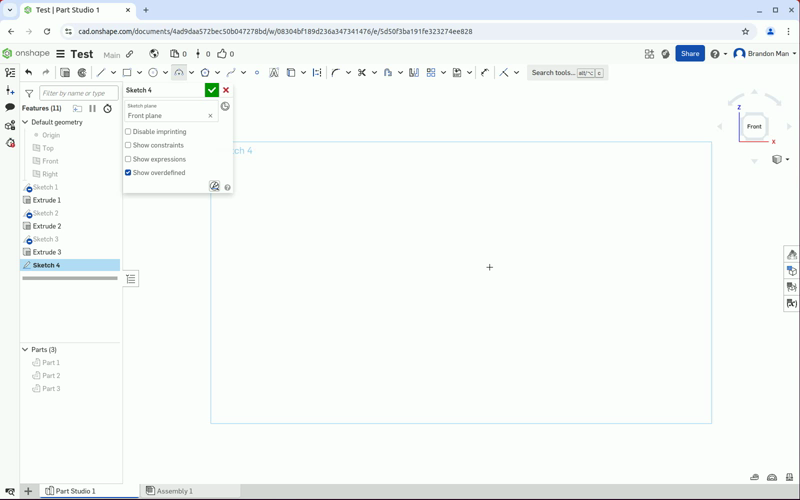
key_up(shift)
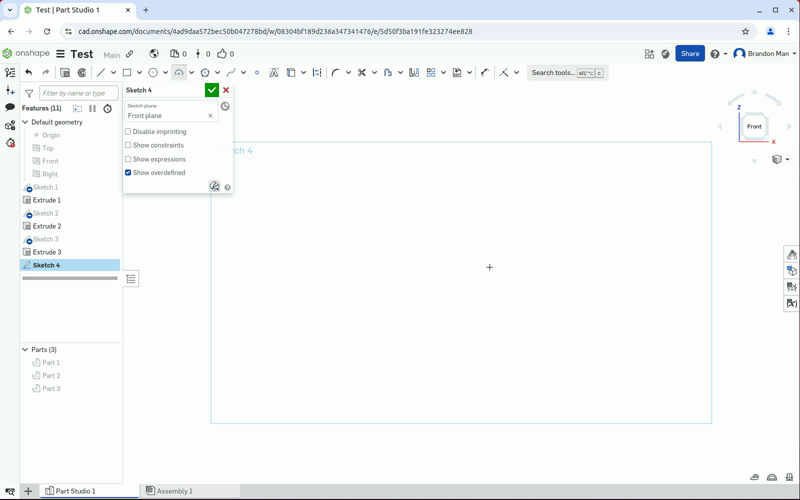
key_down(shift)
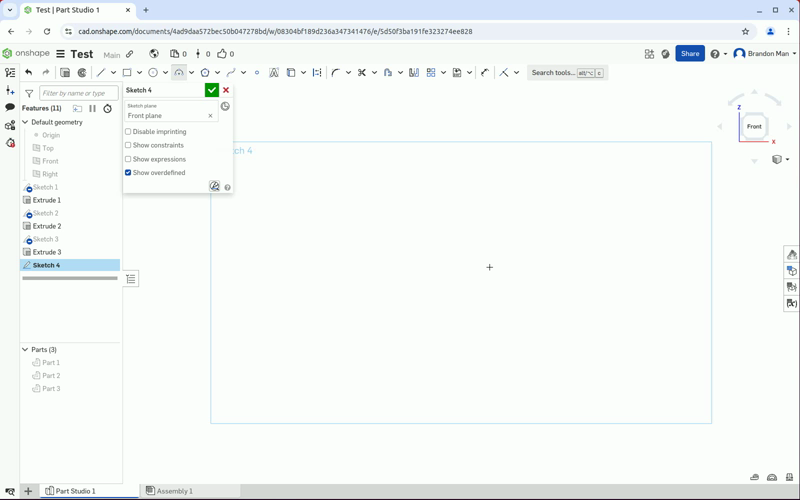
mouse_move(494, 283)
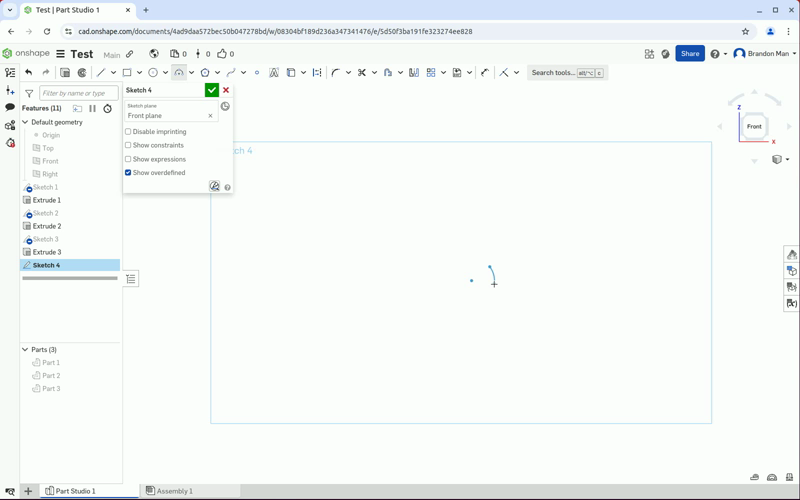
click(494, 283)
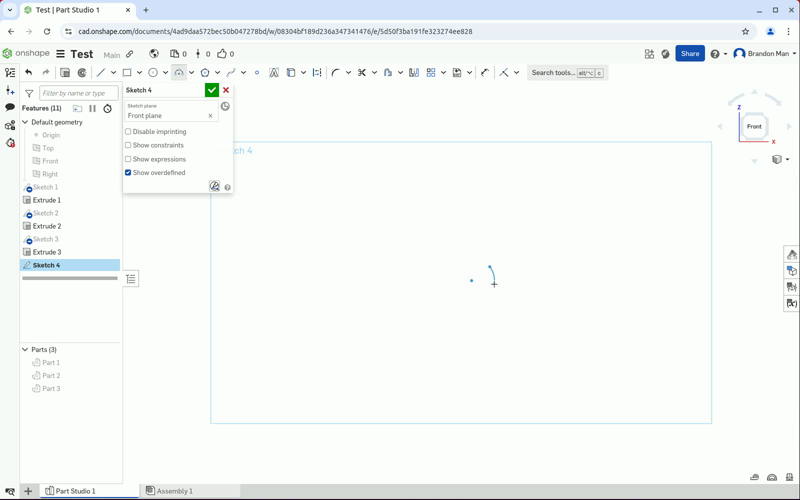
mouse_move(493, 274)
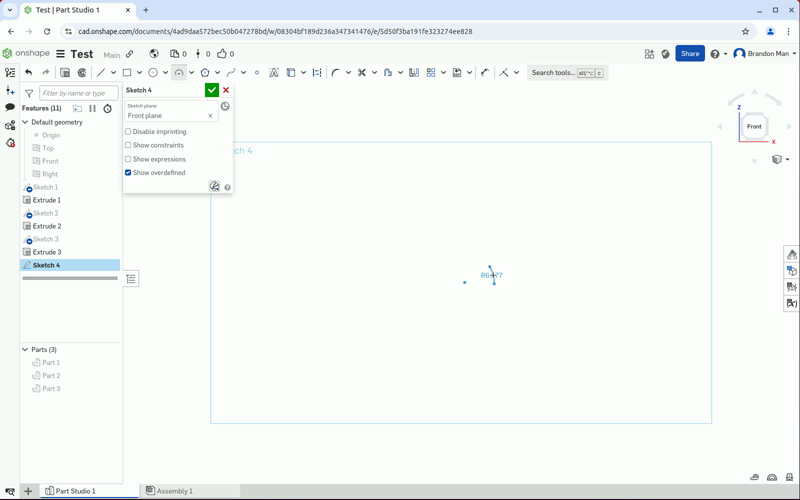
click(493, 274)
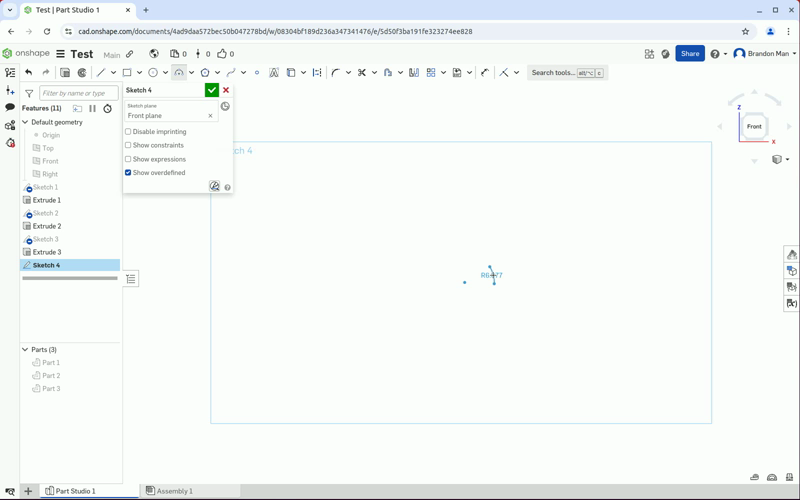
key_up(shift)
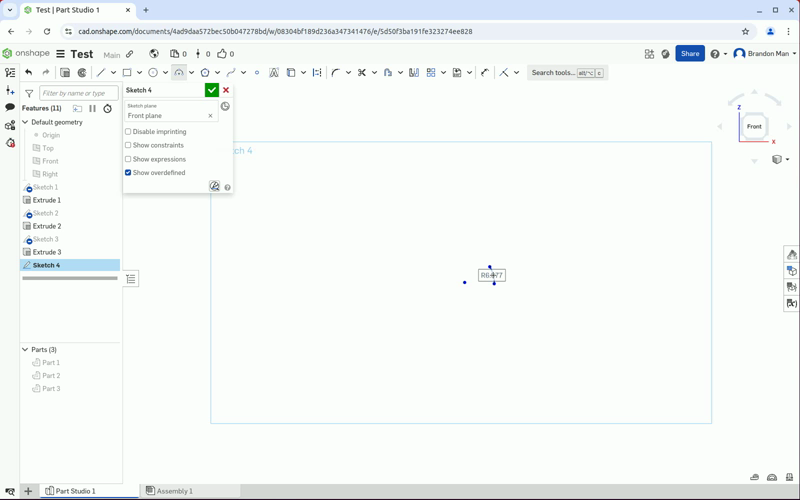
key(esc)
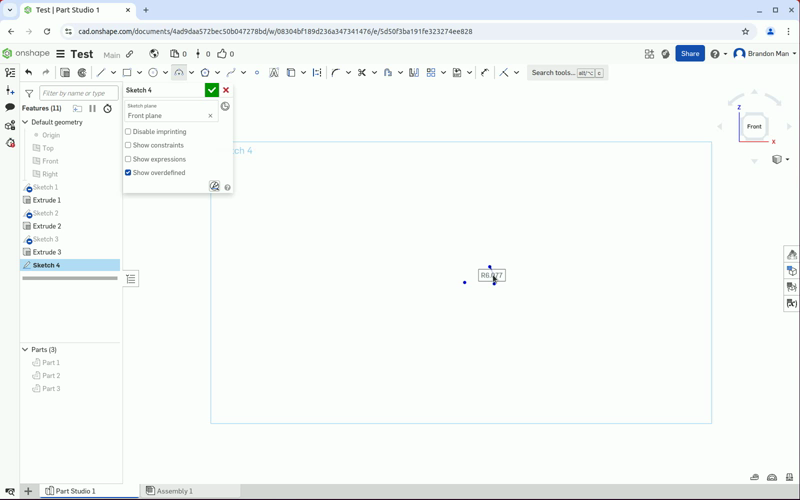
key(l)
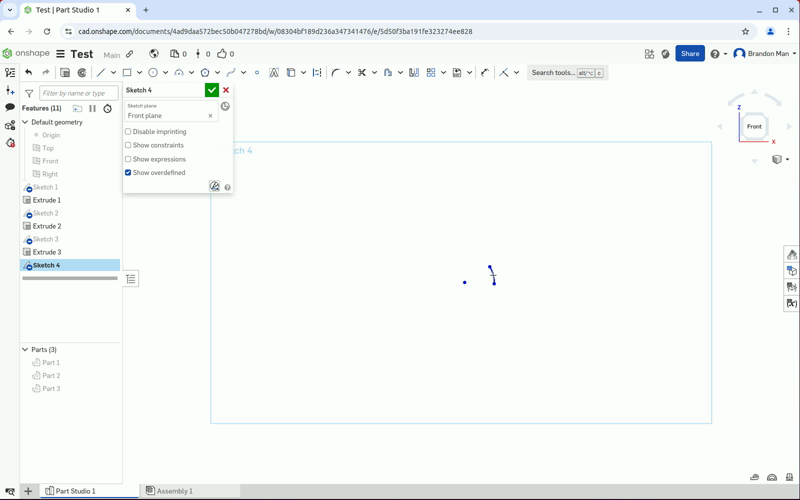
mouse_move(494, 283)
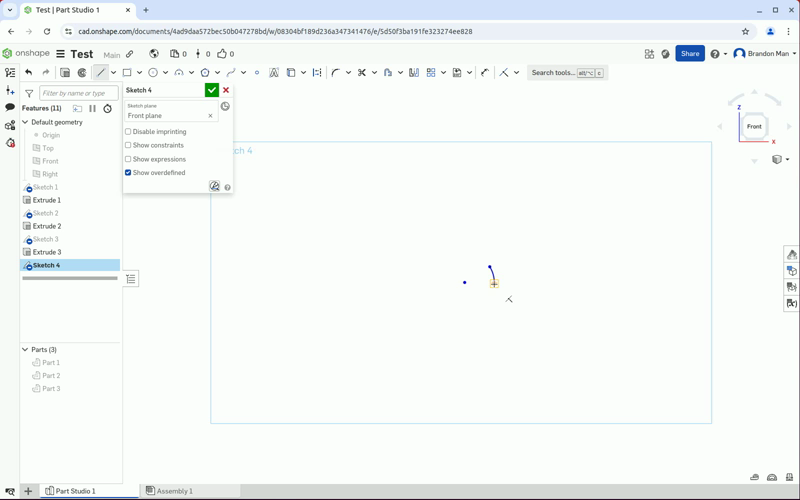
click(494, 283)
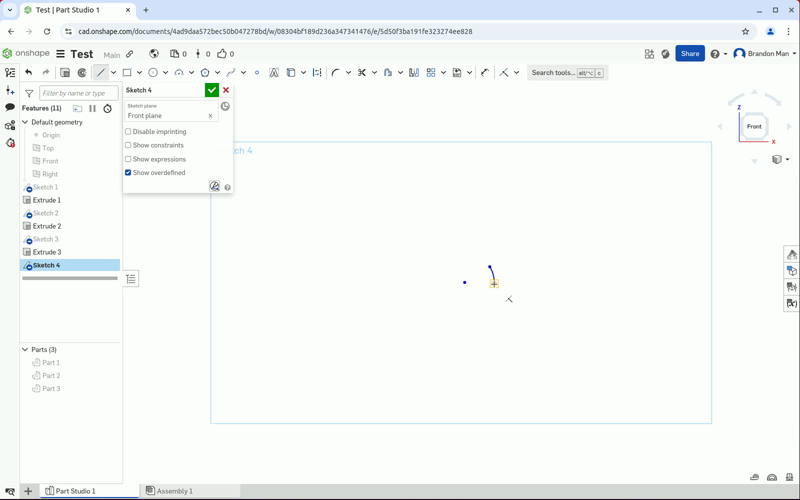
key_down(shift)
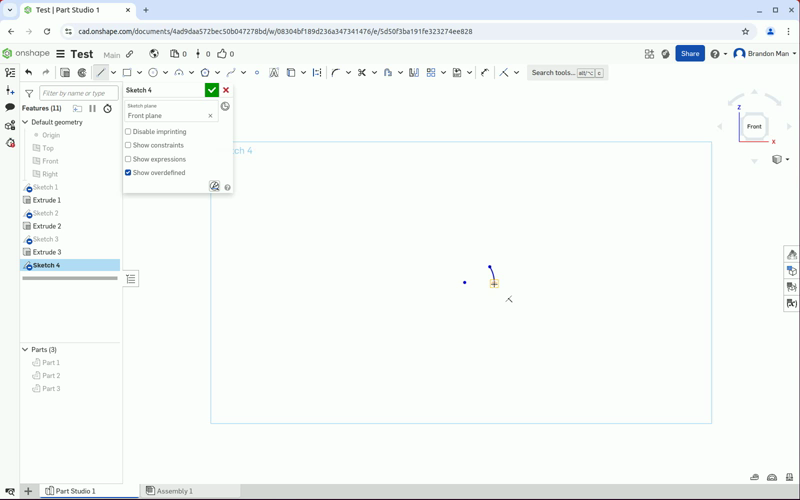
mouse_move(524, 283)
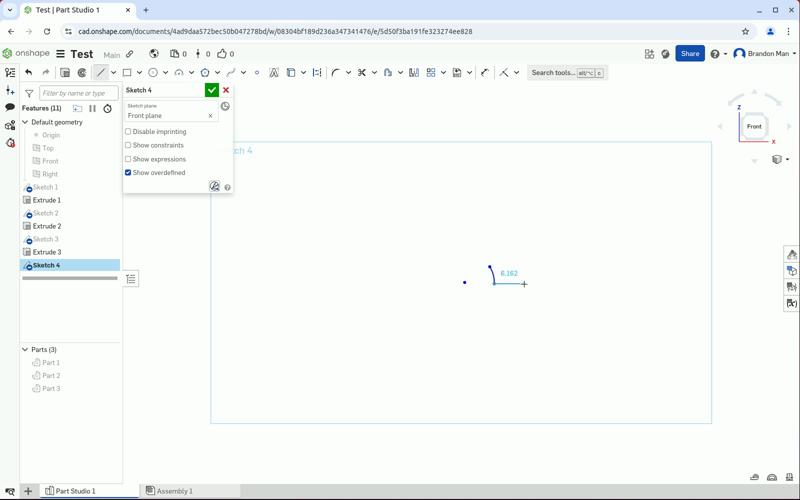
mouse_move(514, 283)
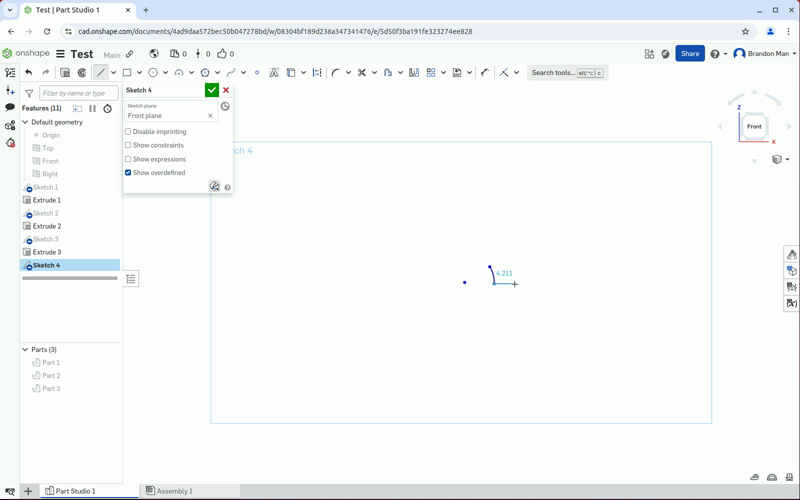
click(514, 283)
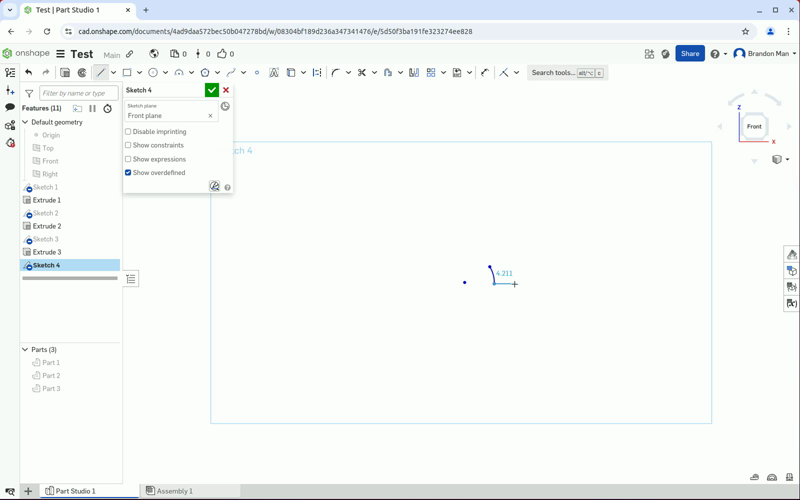
key_up(shift)
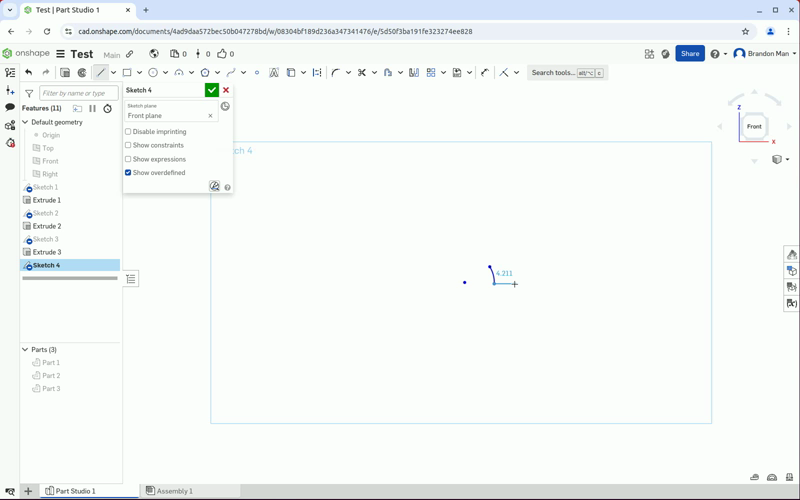
key(esc)
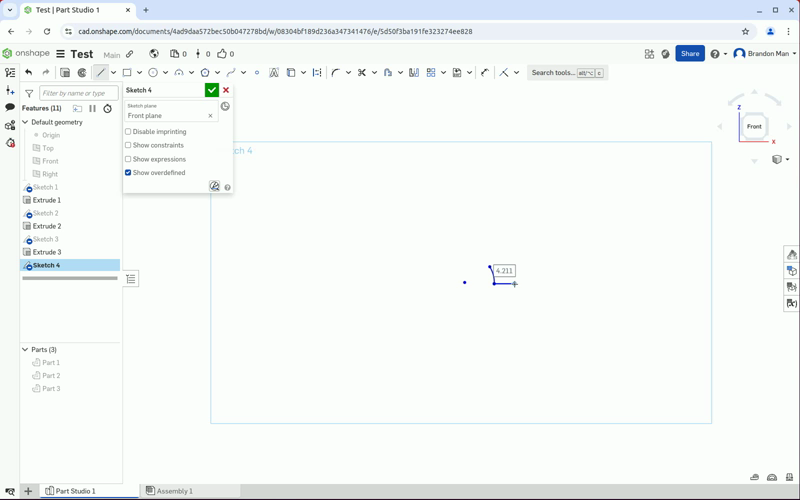
key(a)
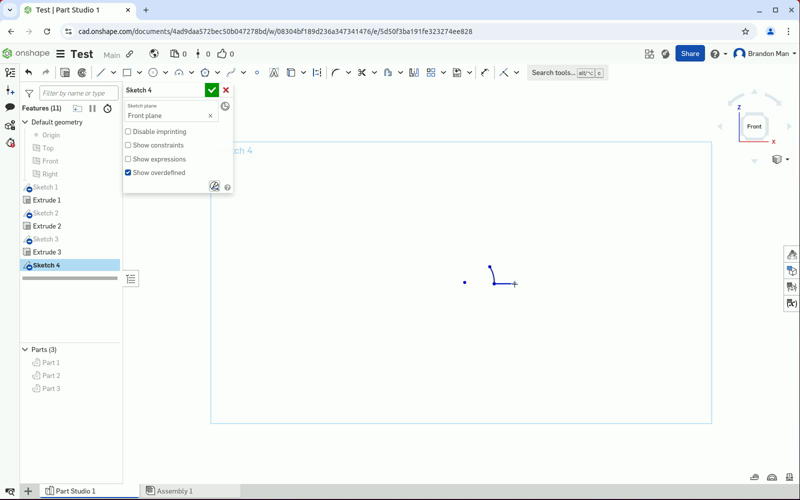
mouse_move(514, 283)
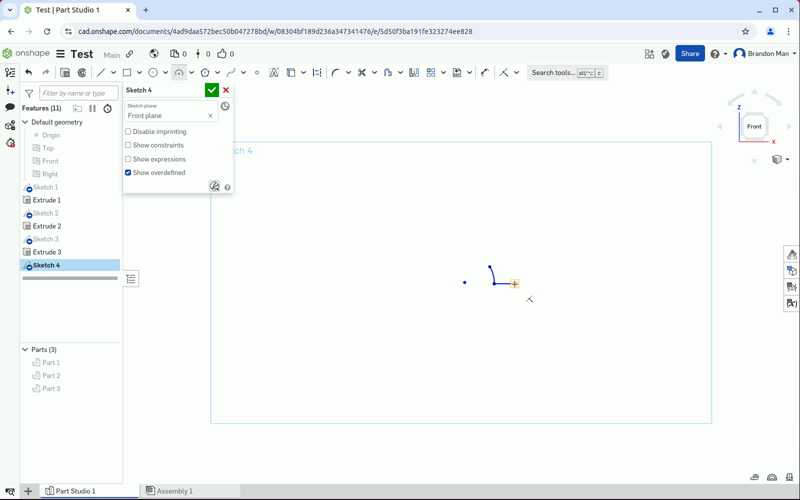
click(514, 283)
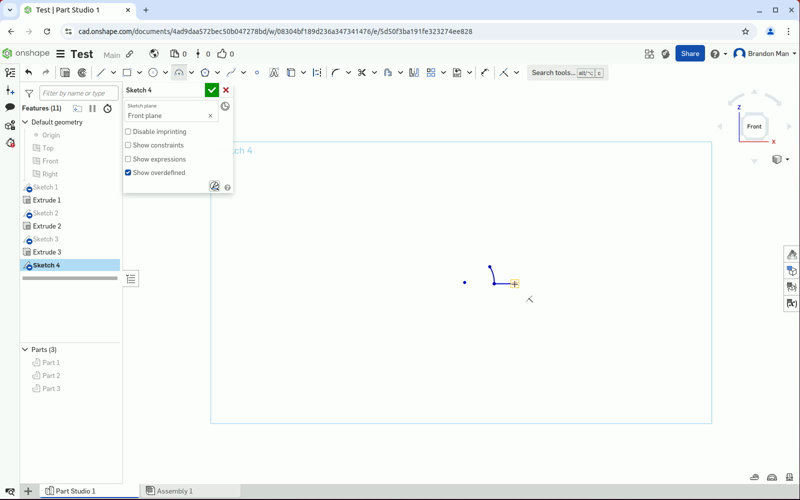
key_down(shift)
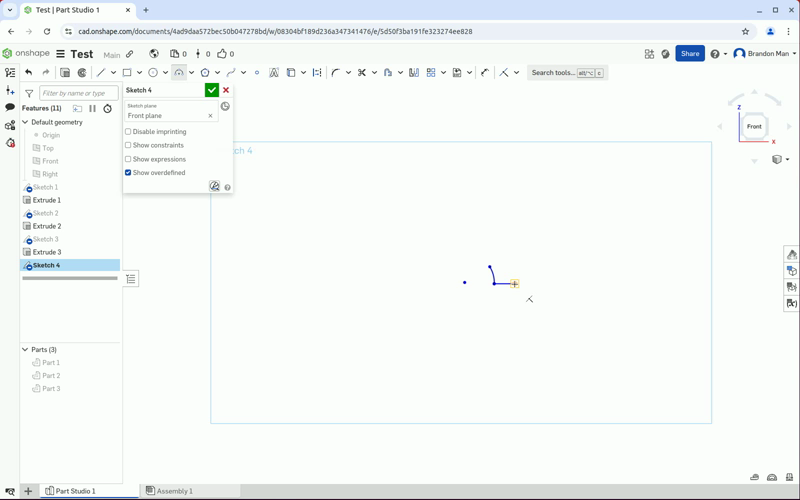
mouse_move(511, 266)
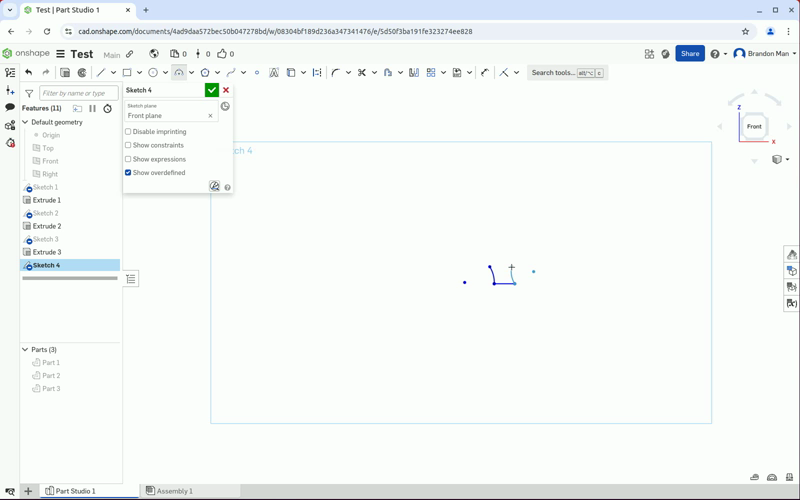
click(511, 266)
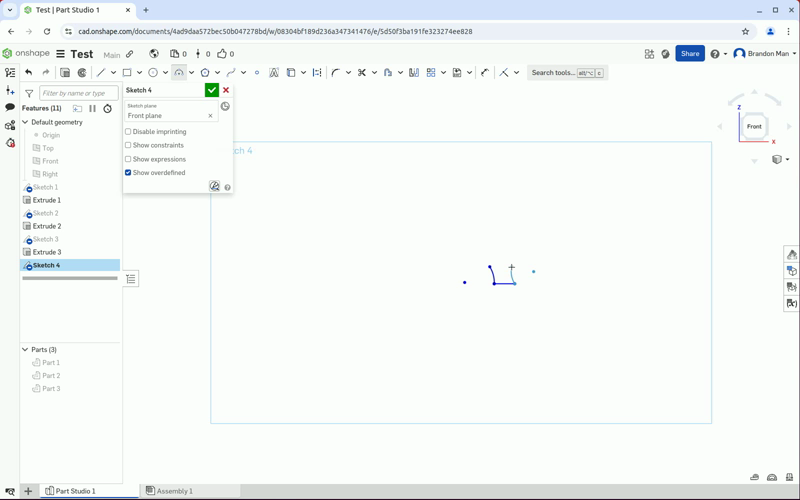
mouse_move(513, 274)
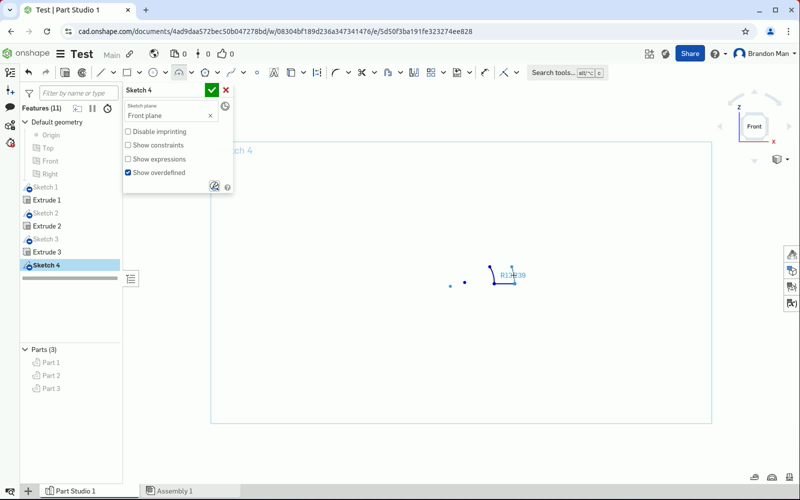
click(513, 274)
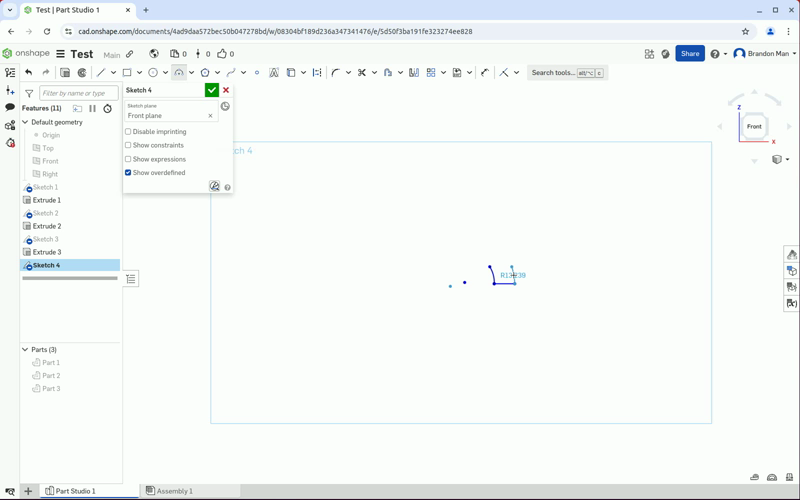
key_up(shift)
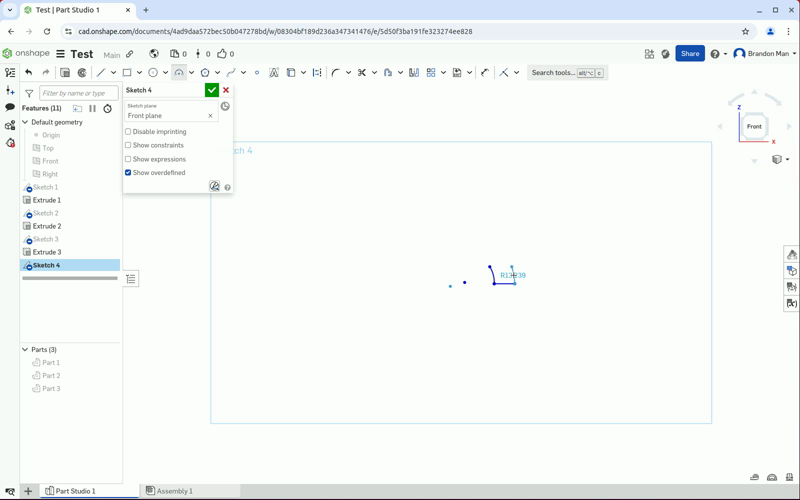
key(esc)
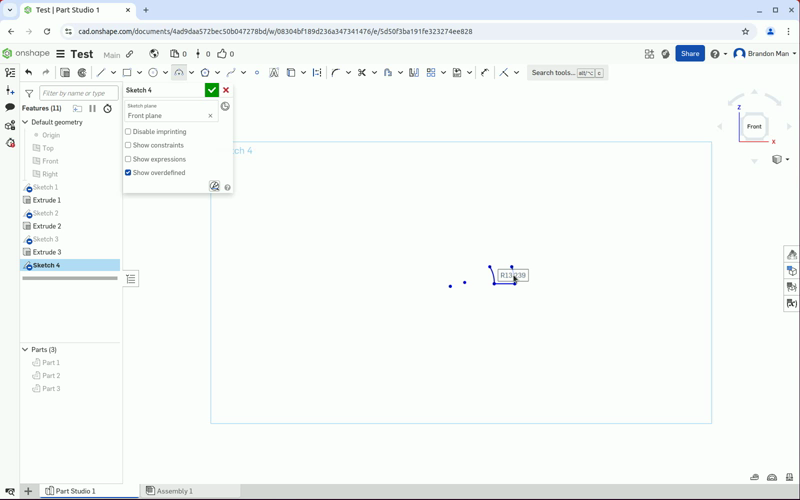
key(l)
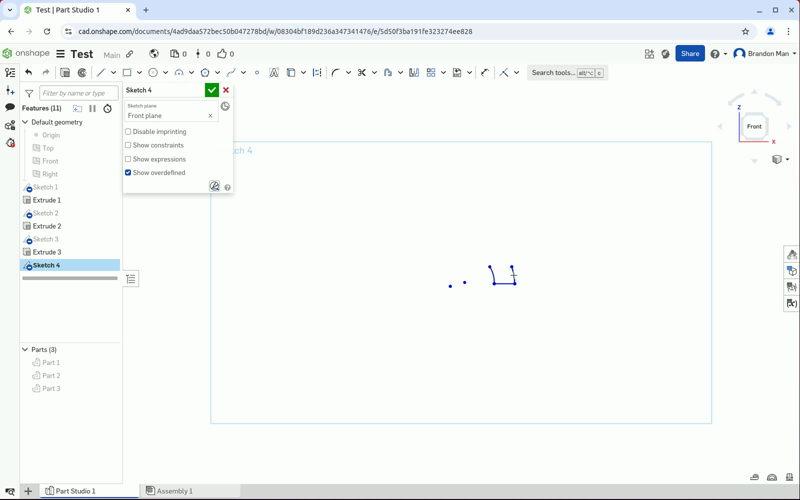
mouse_move(511, 266)
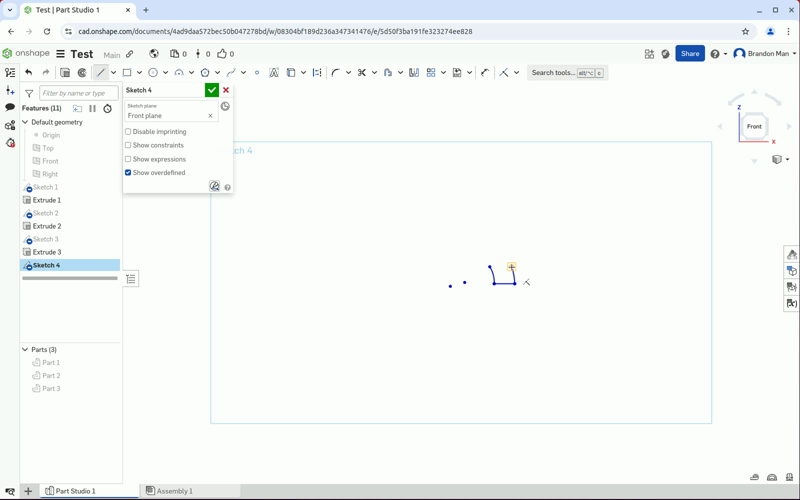
click(511, 266)
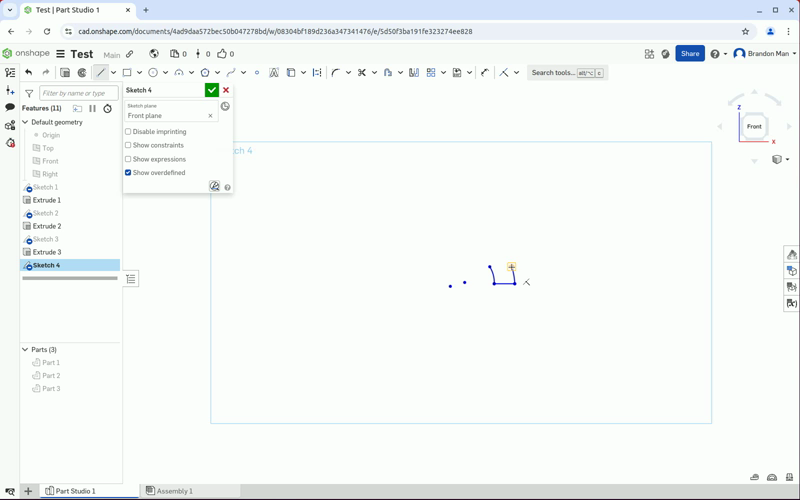
mouse_move(541, 266)
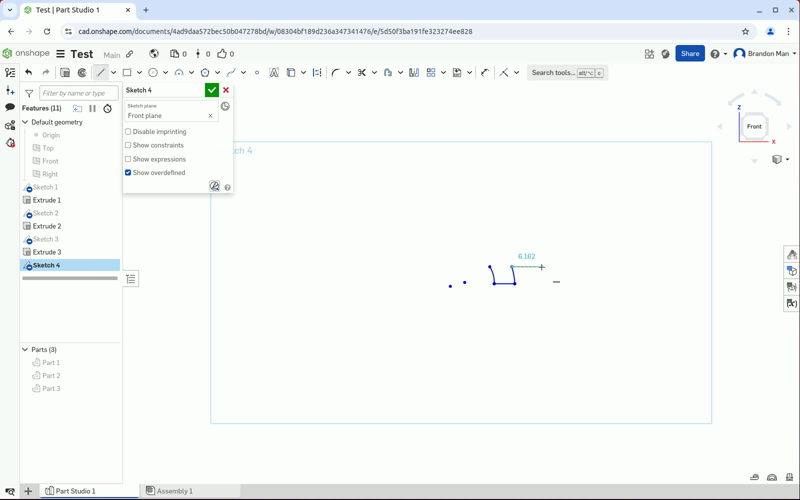
key_down(shift)
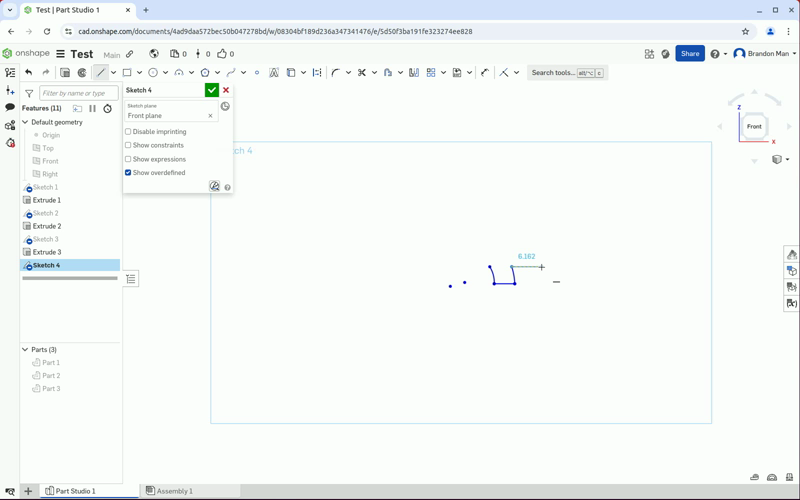
mouse_move(489, 266)
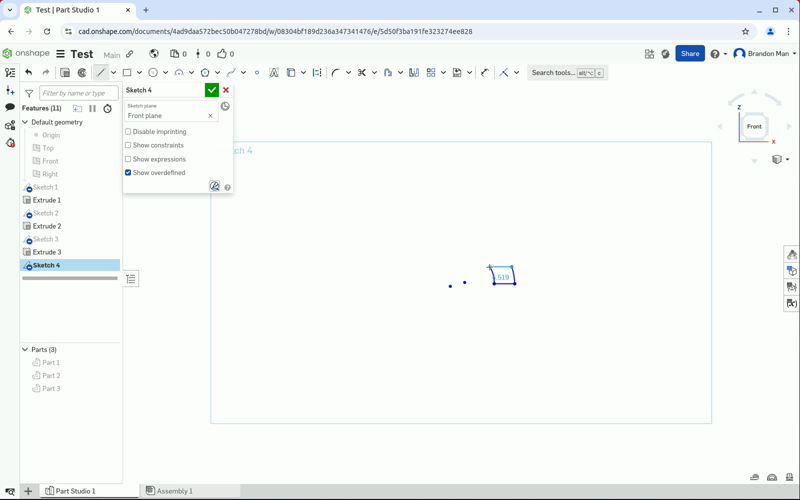
key_up(shift)
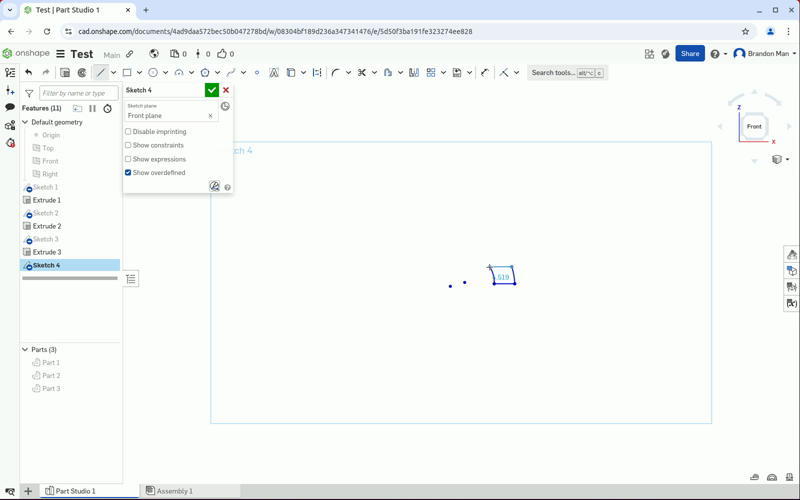
click(489, 266)
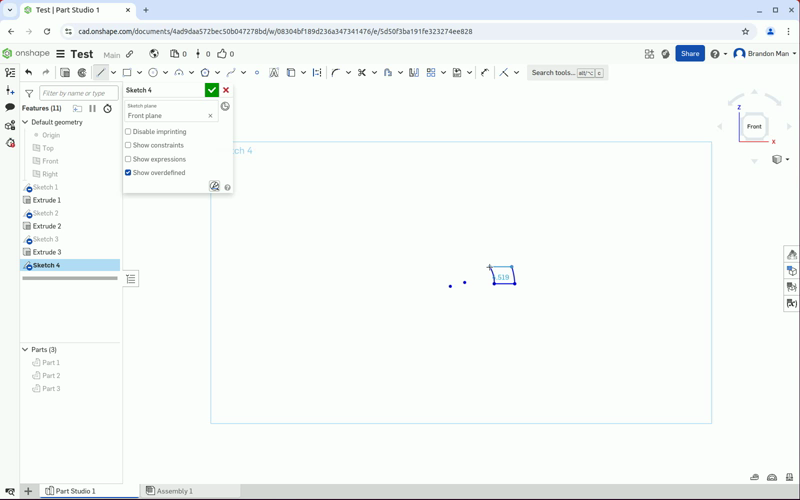
key(esc)
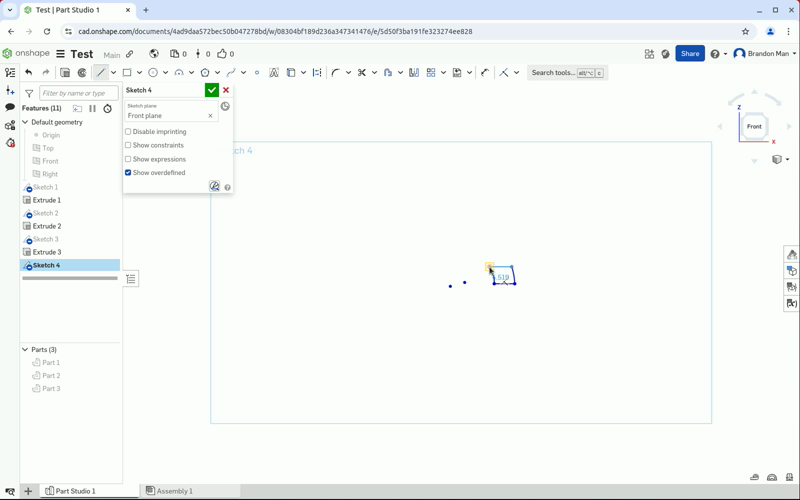
mouse_move(501, 272)
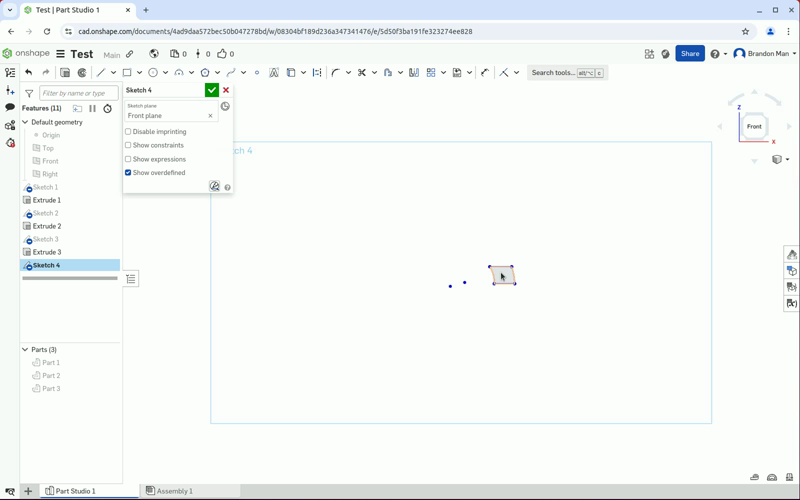
scroll(6)
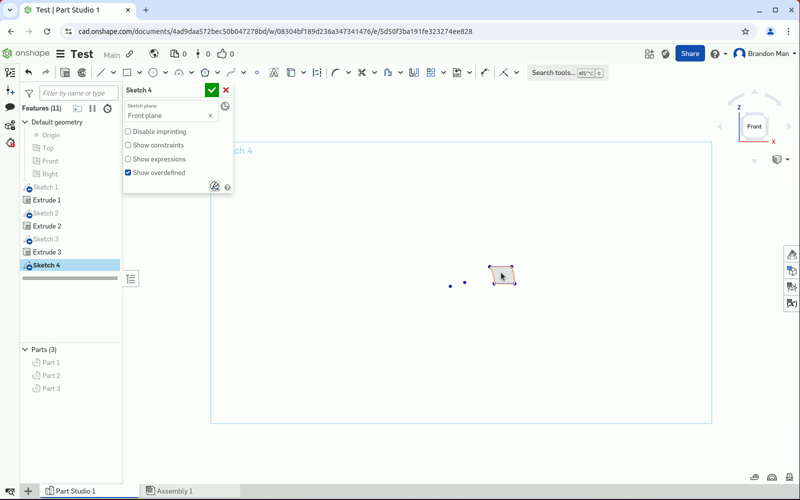
scroll(6)
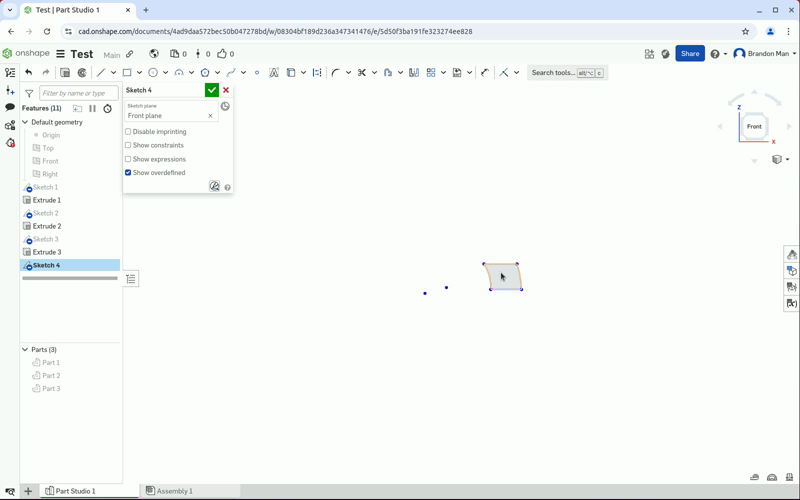
scroll(6)
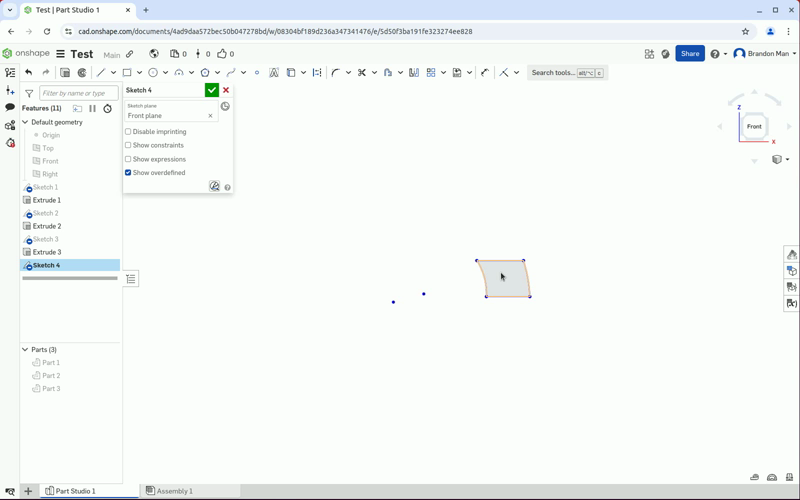
scroll(6)
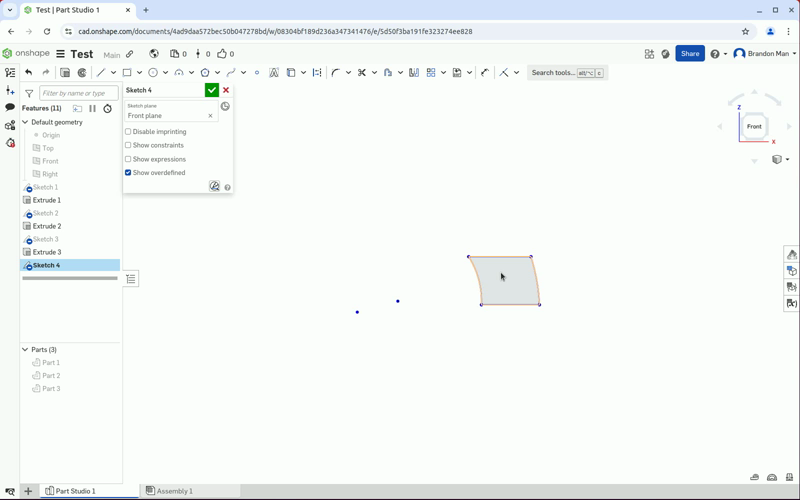
scroll(6)
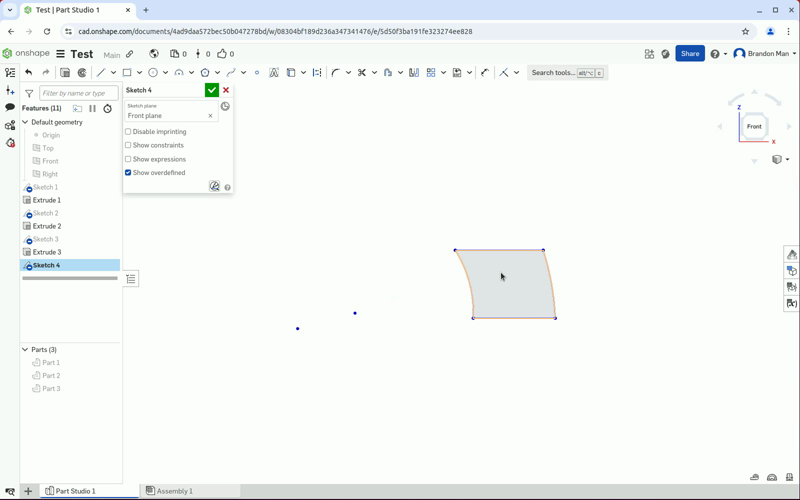
scroll(6)
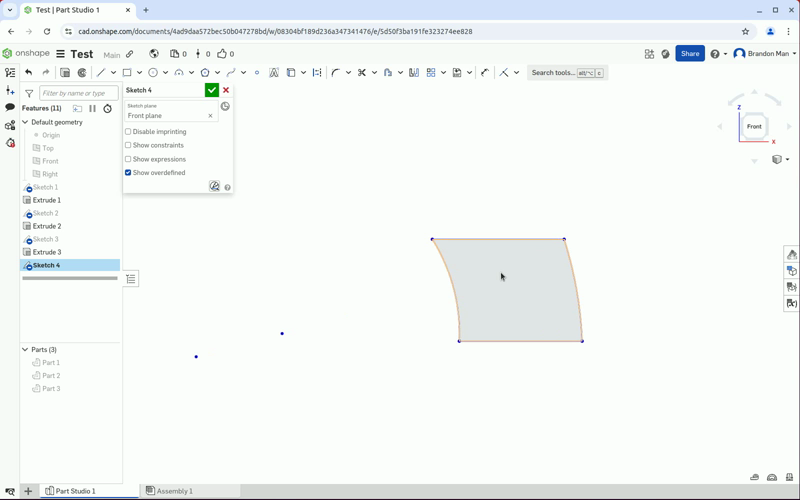
scroll(6)
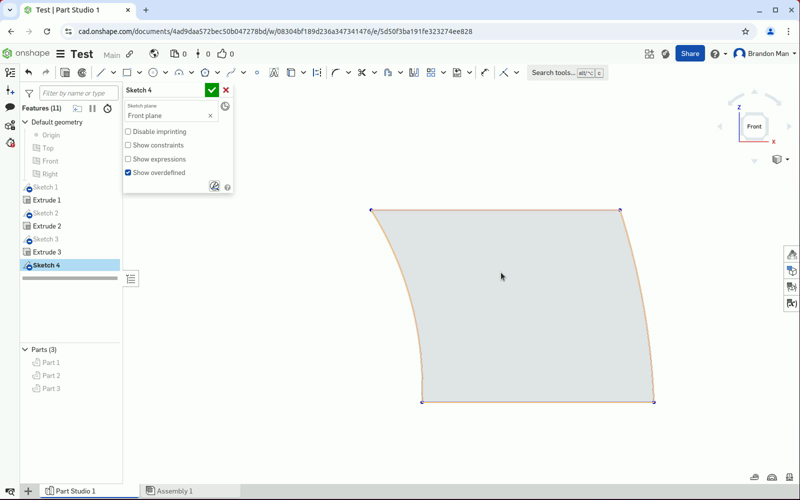
click(501, 272)
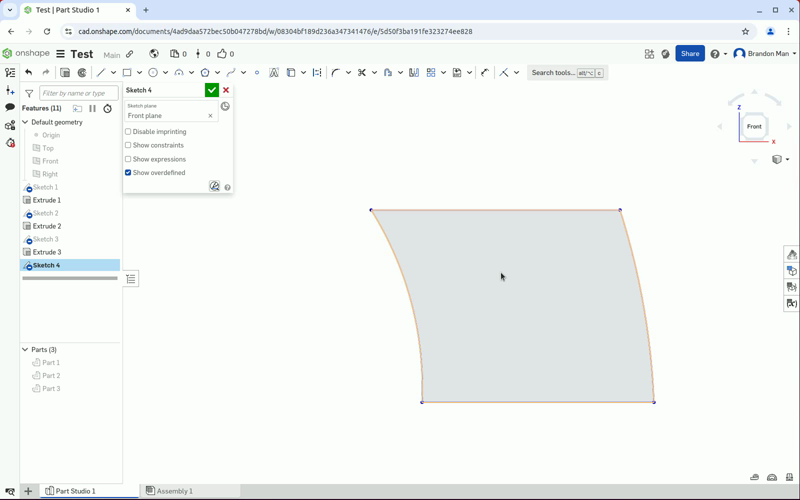
scroll(-6)
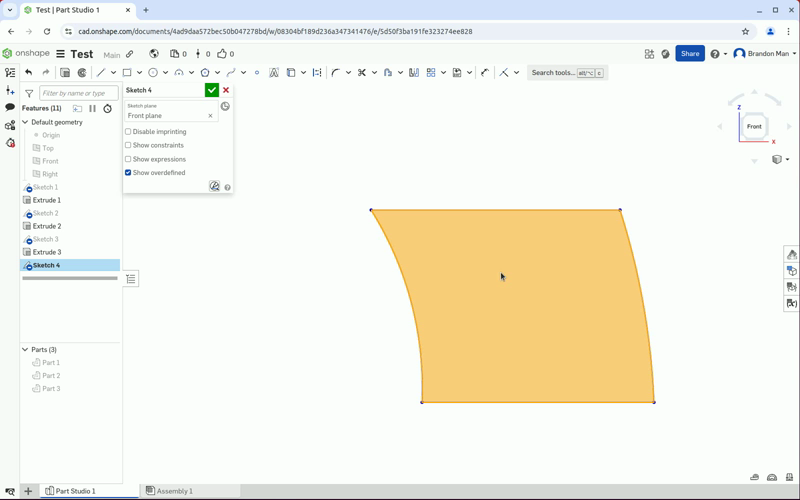
scroll(-6)
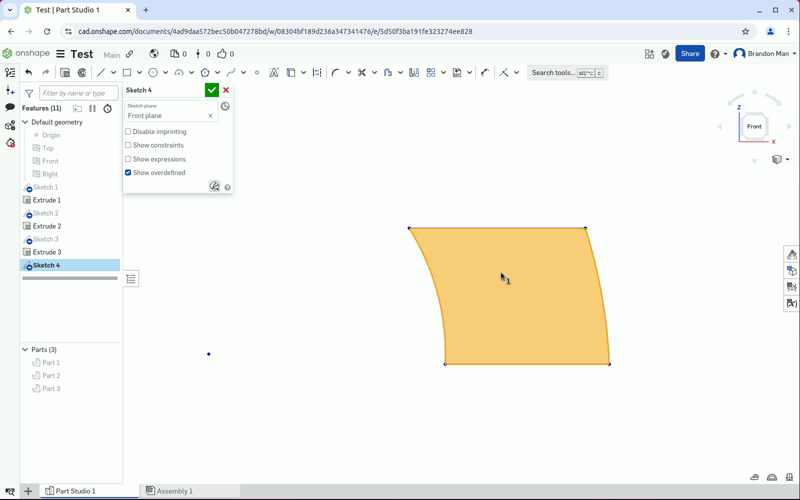
scroll(-6)
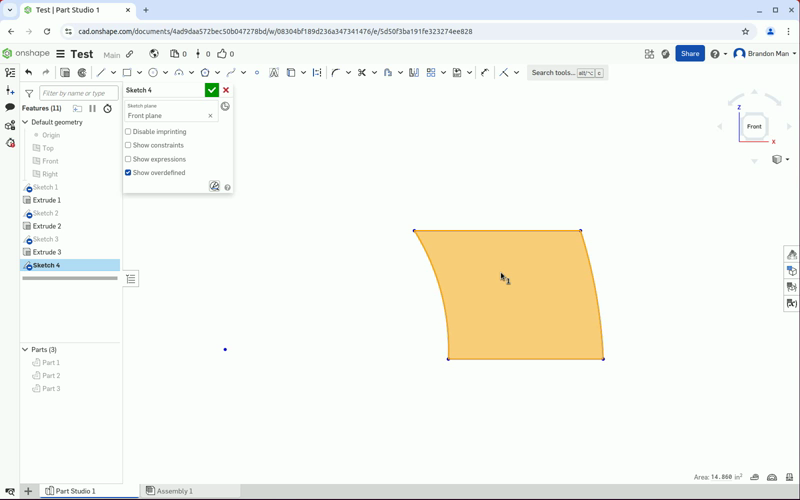
scroll(-6)
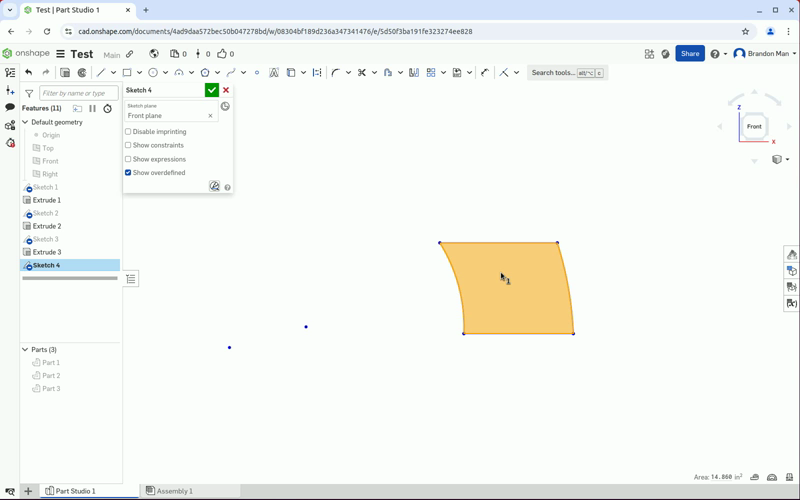
scroll(-6)
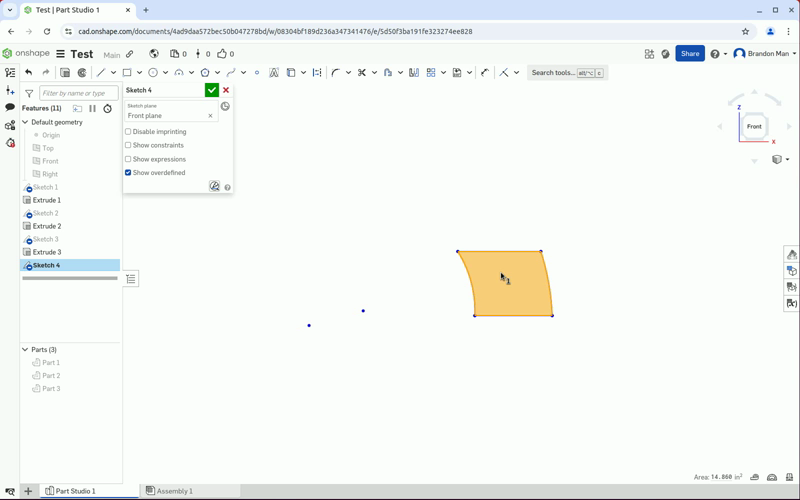
scroll(-6)
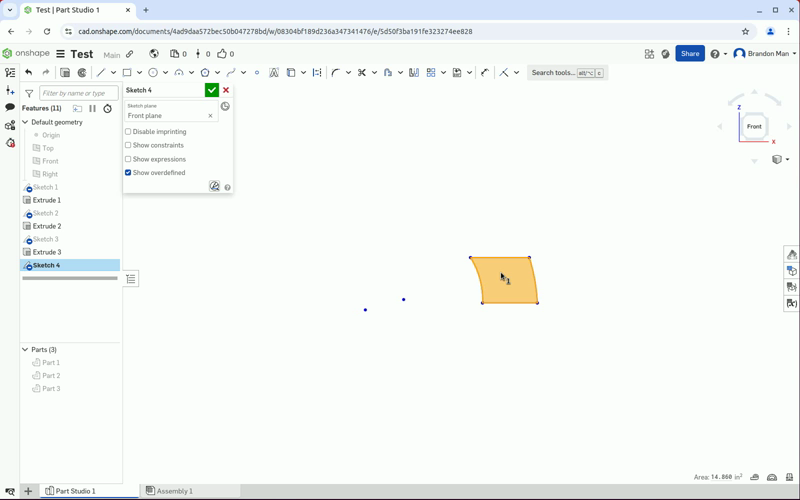
scroll(-6)
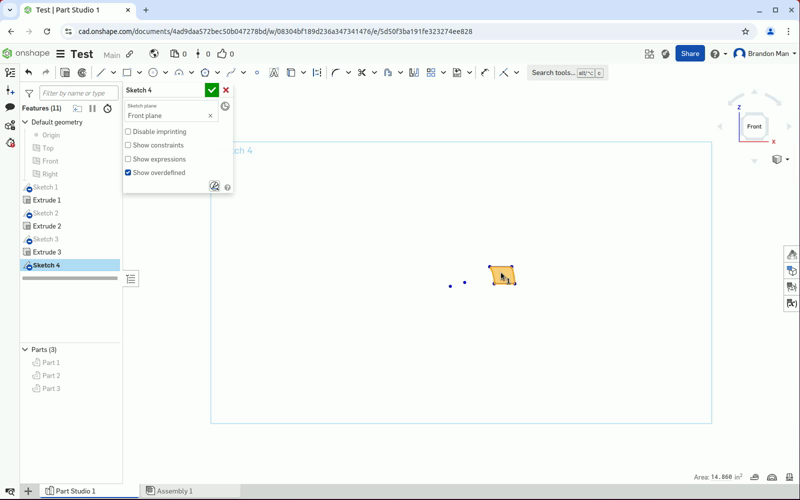
mouse_move(73, 352)
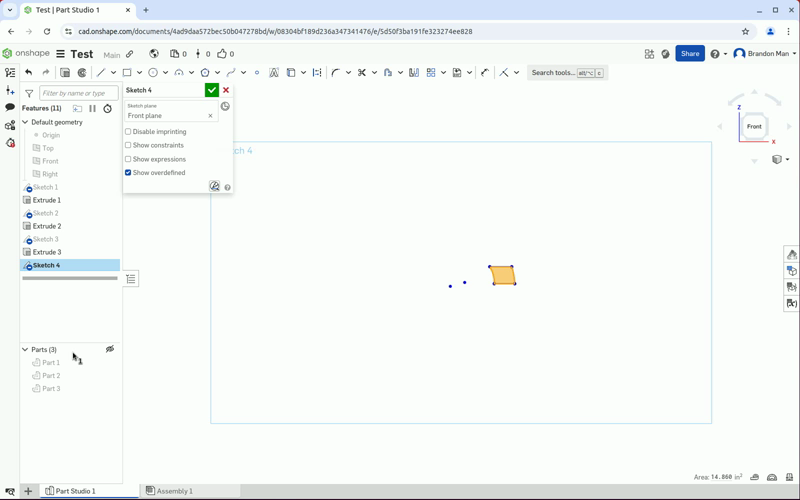
key(shift+y)
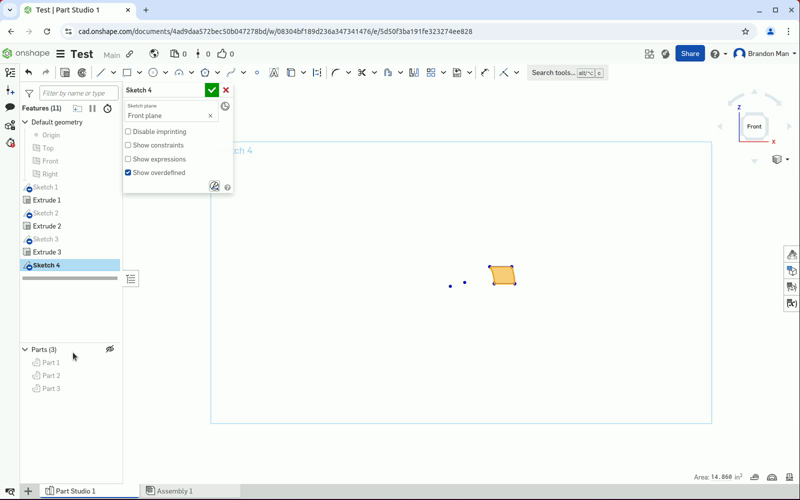
key(shift+e)
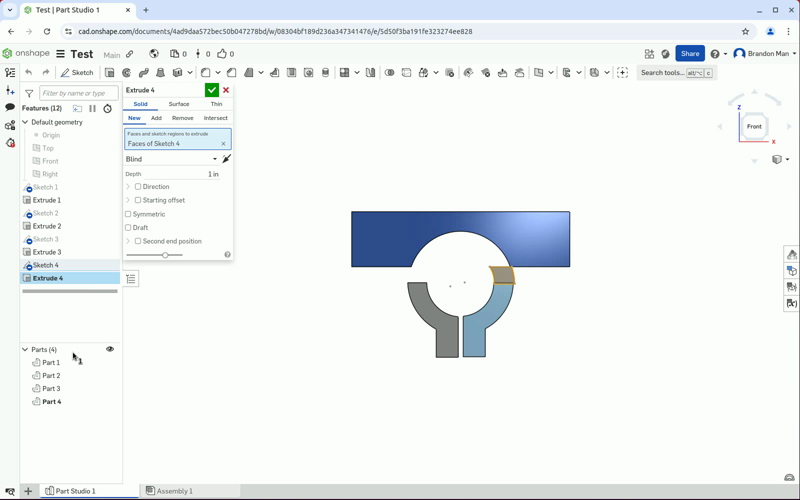
mouse_move(143, 106)
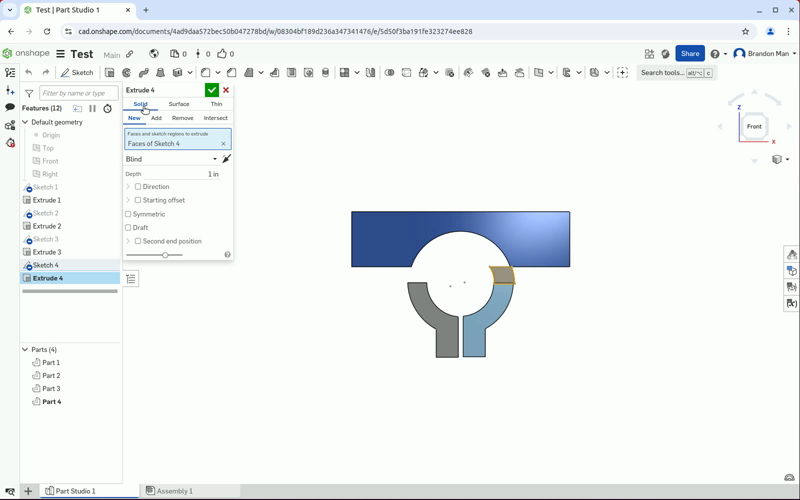
click(143, 106)
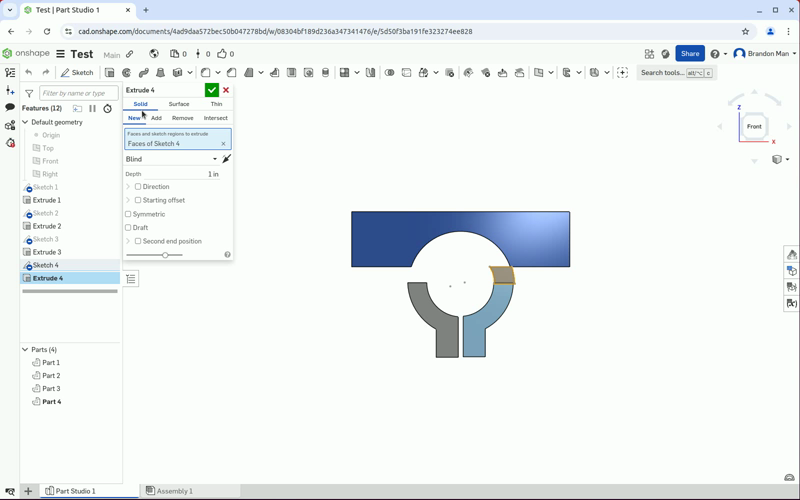
mouse_move(137, 120)
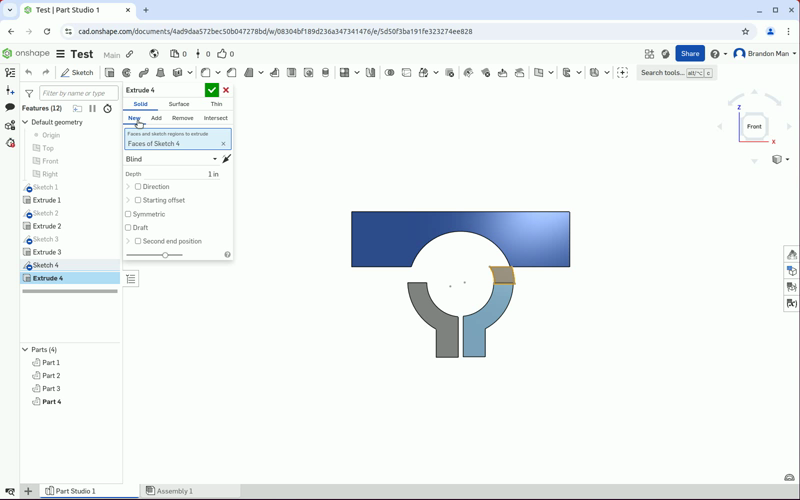
click(137, 120)
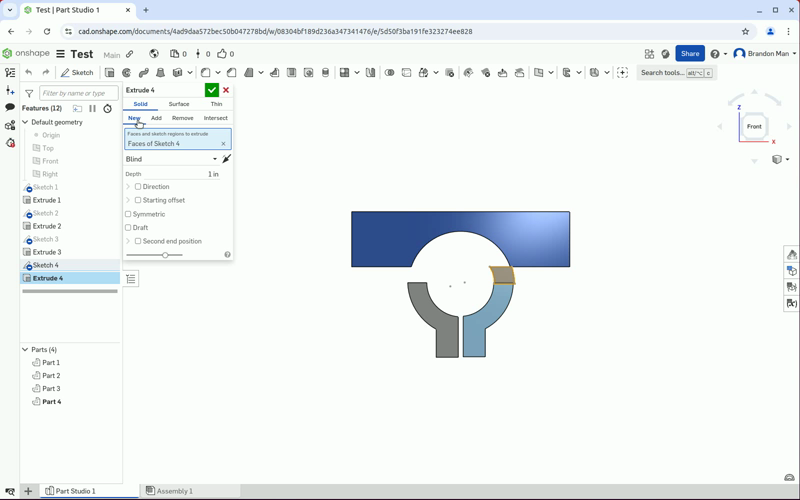
key(tab, 4)
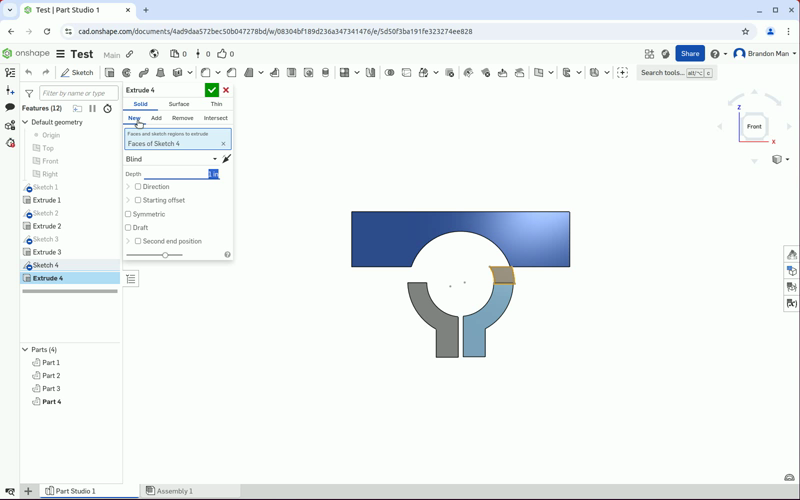
text(22.386)
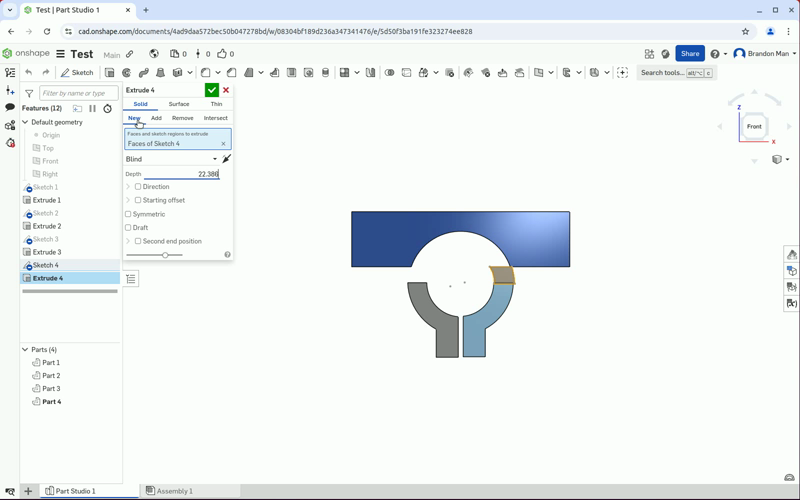
key(enter)
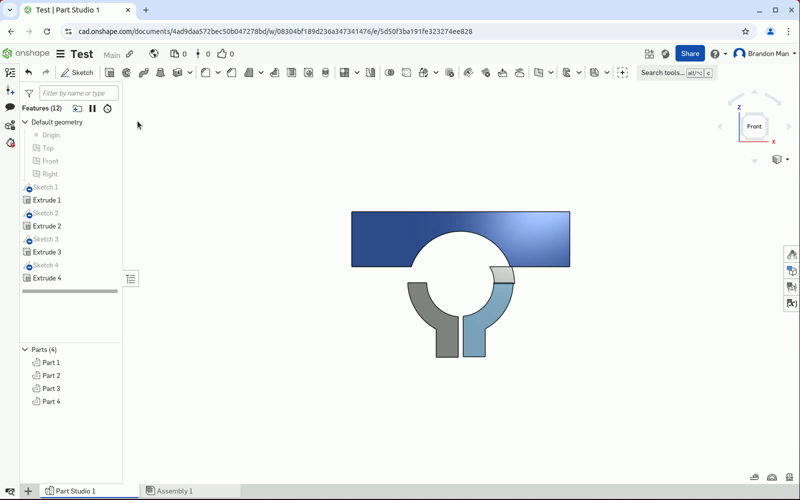
key(shift+h)
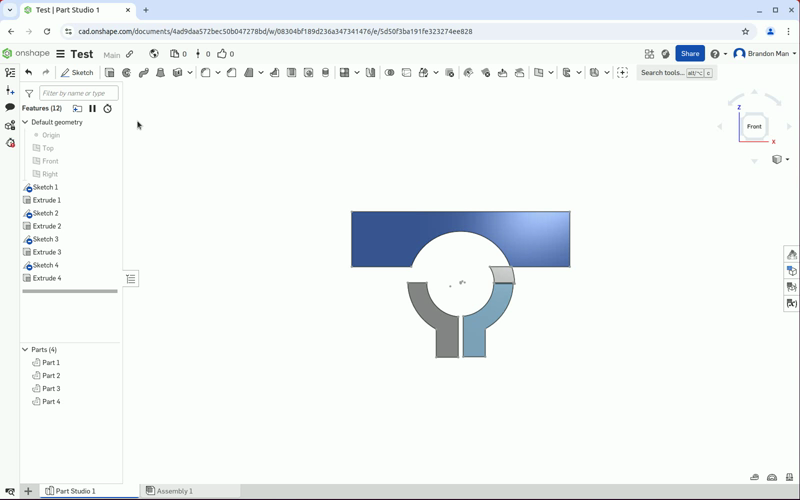
key(shift+h)
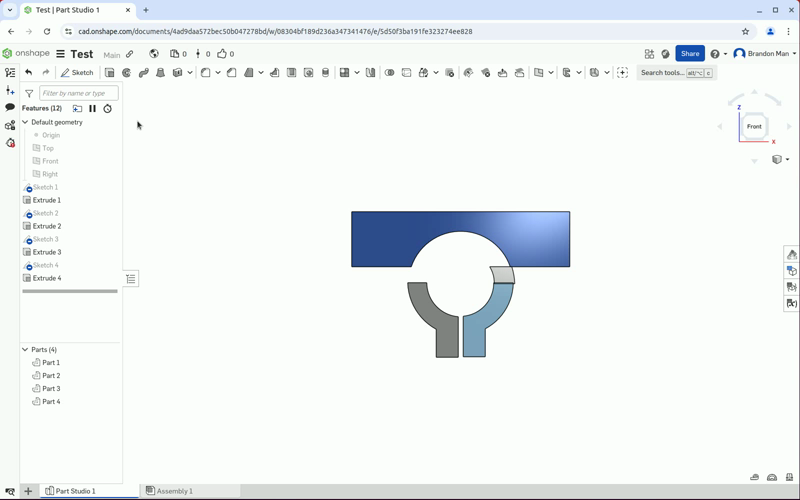
mouse_move(73, 189)
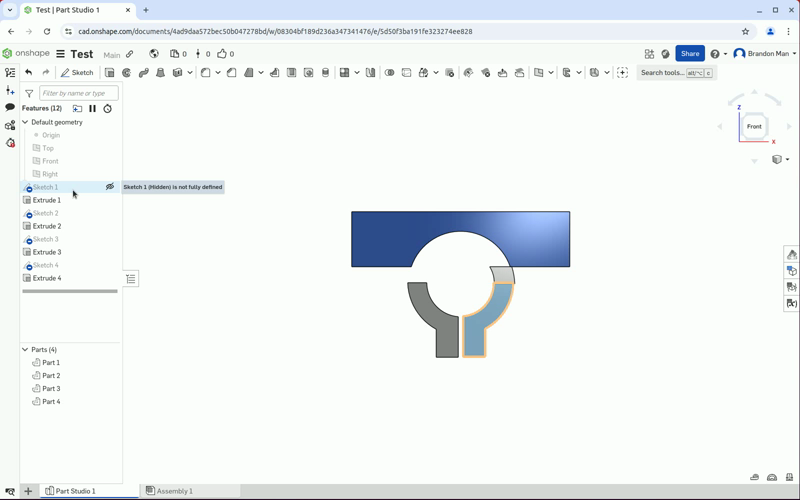
click(73, 189)
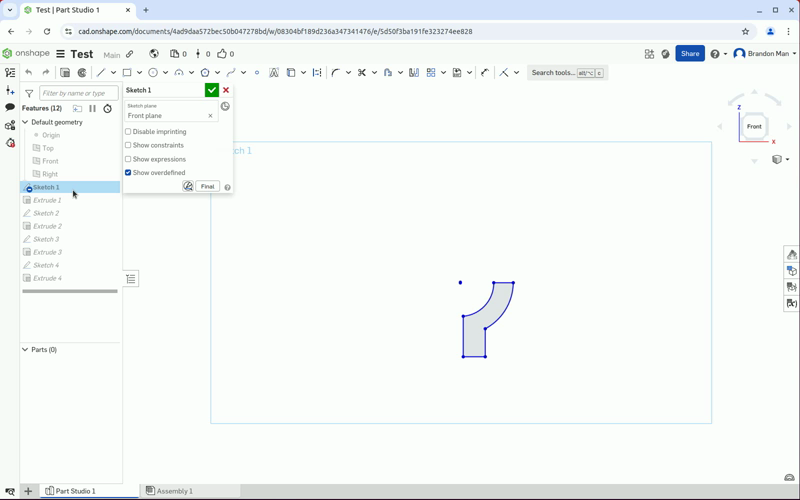
mouse_move(229, 92)
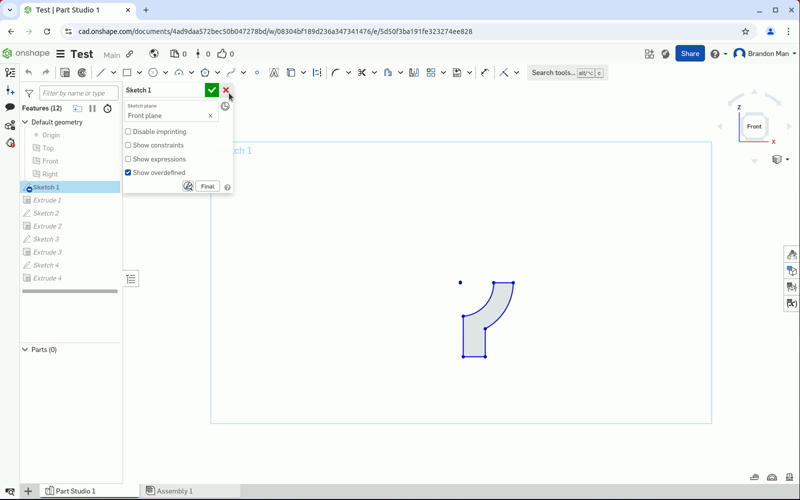
click(229, 92)
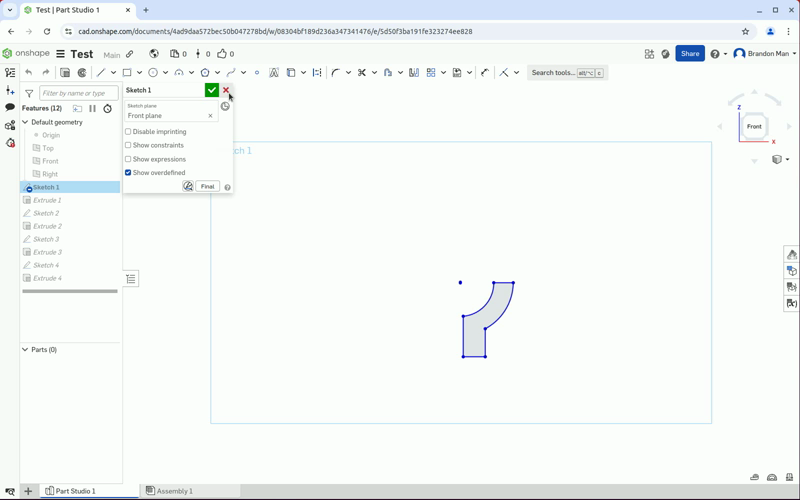
key(shift+s)
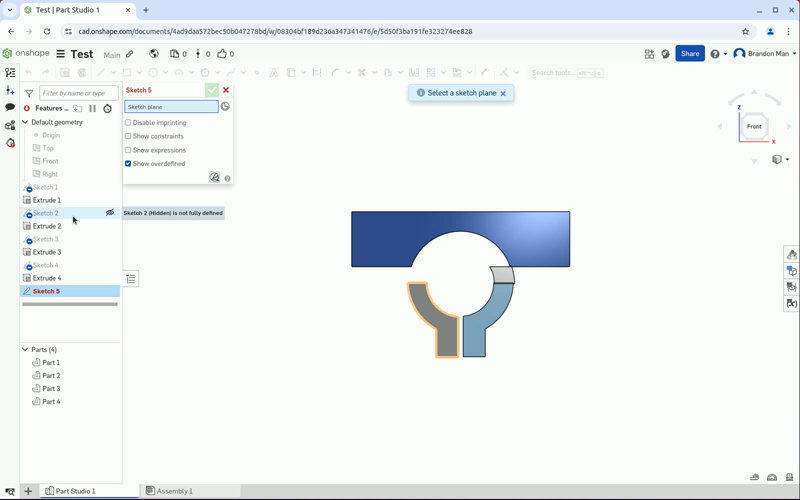
scroll(3)
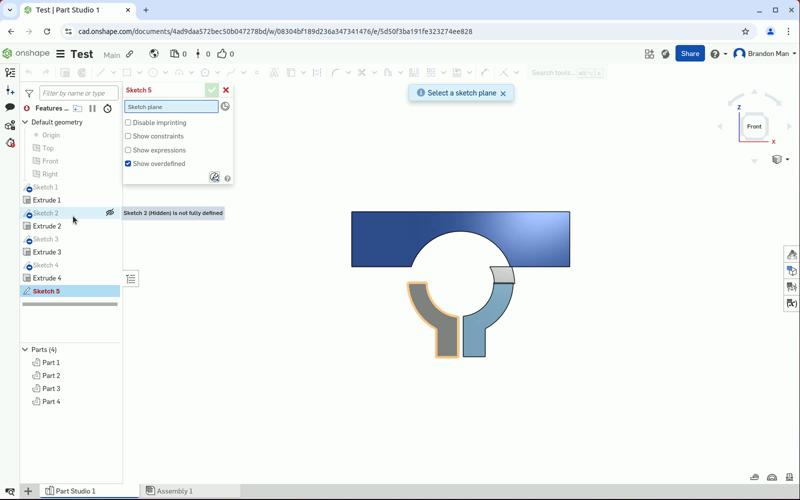
mouse_move(73, 163)
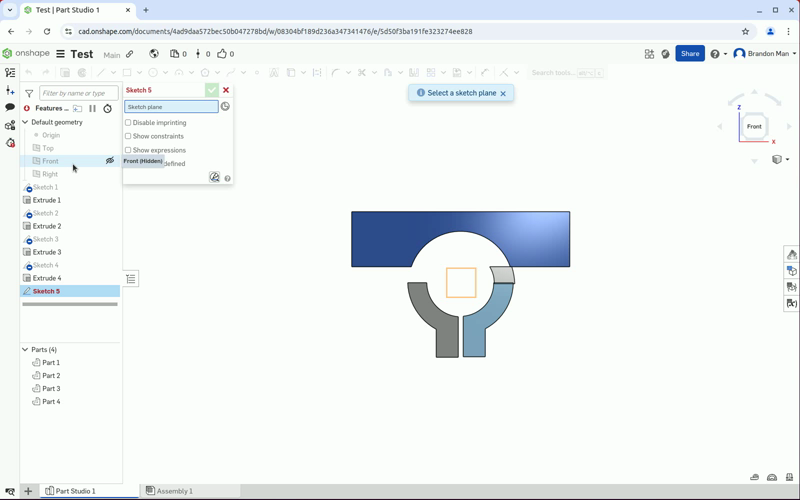
click(73, 163)
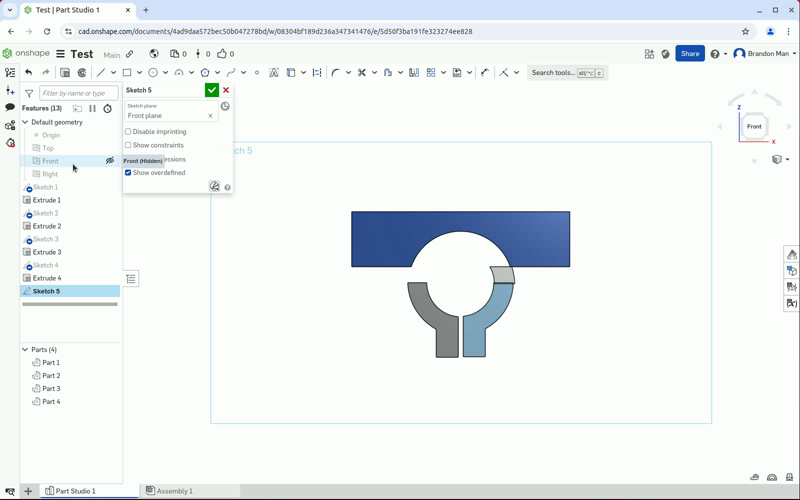
mouse_move(73, 352)
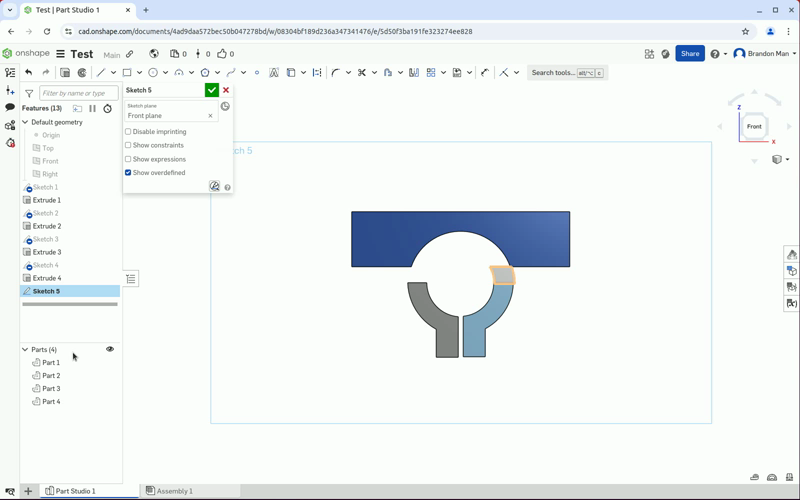
key(y)
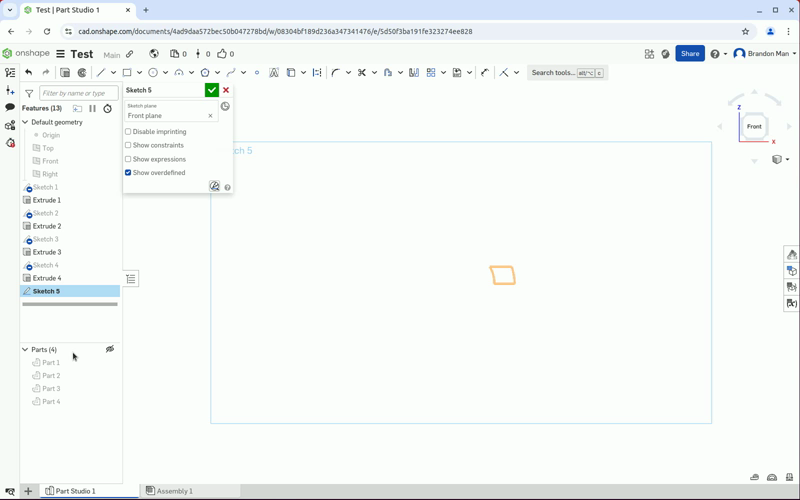
key(l)
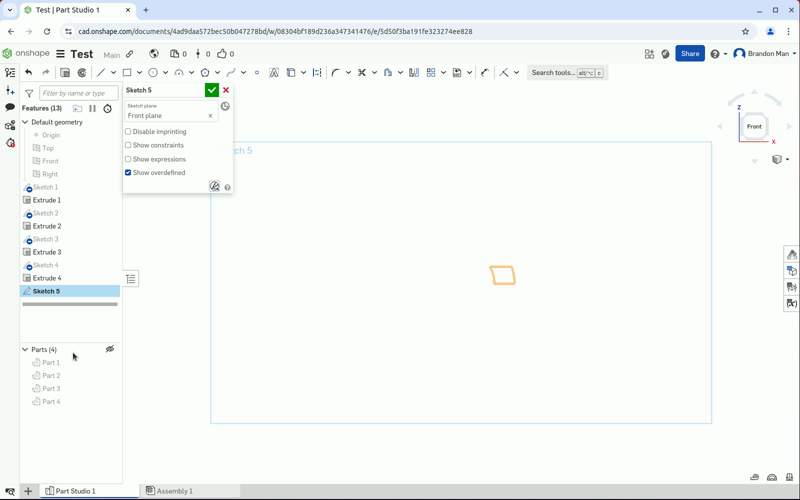
key_down(shift)
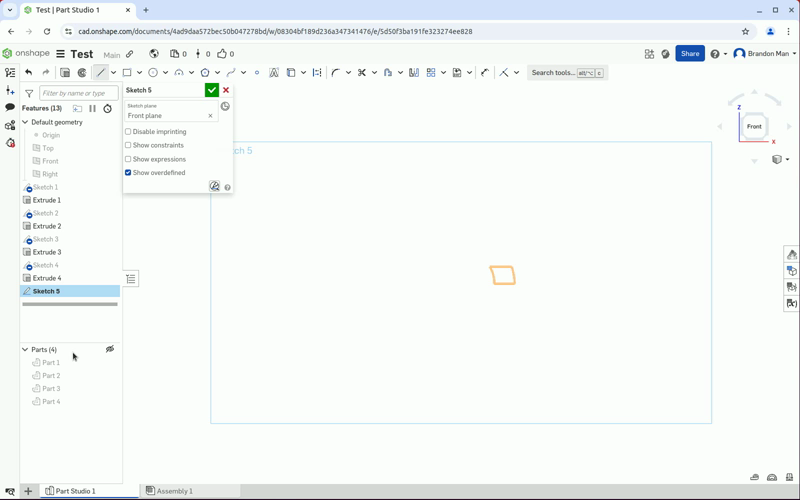
mouse_move(407, 282)
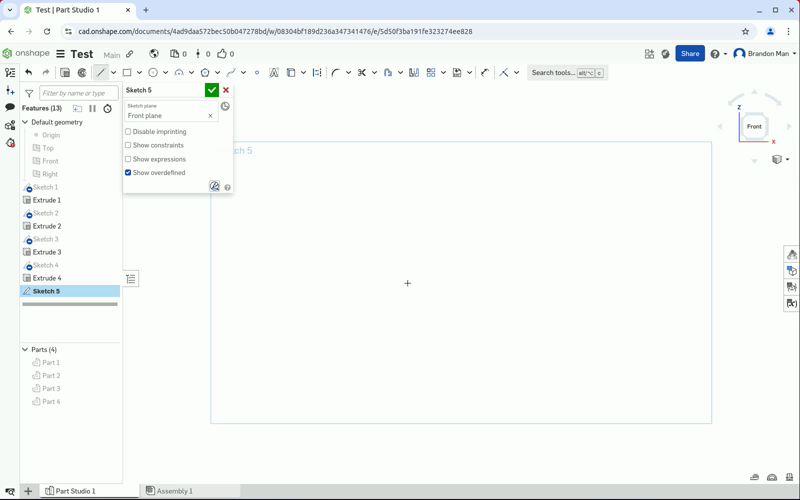
click(407, 282)
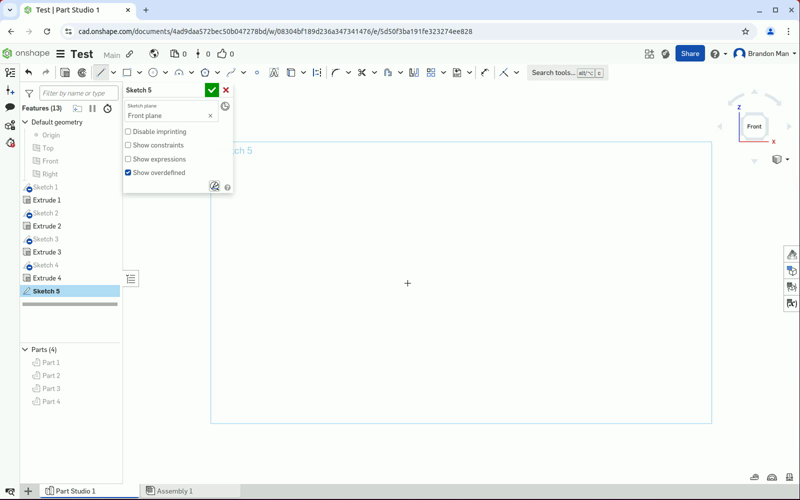
key_up(shift)
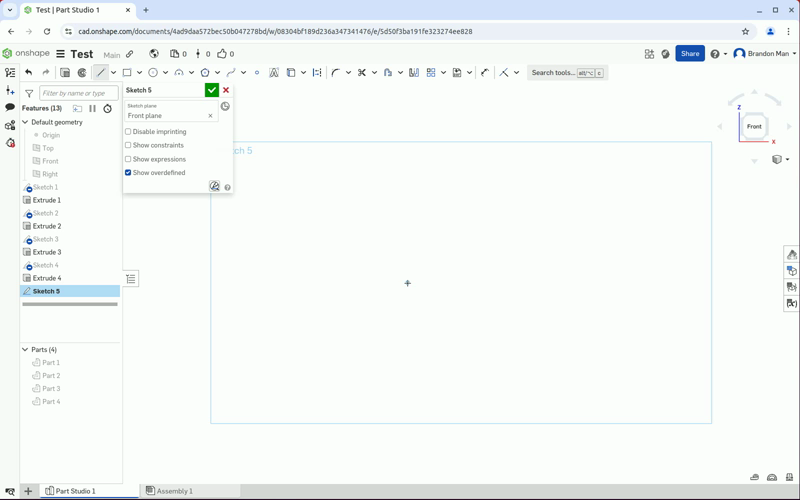
key_down(shift)
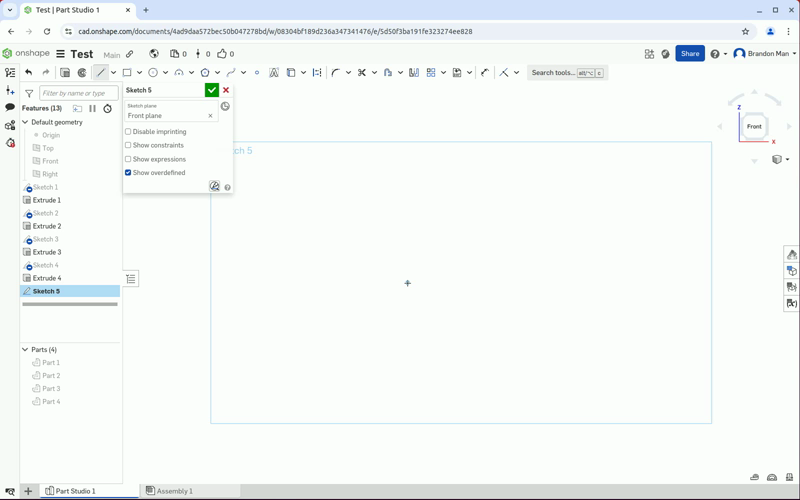
mouse_move(437, 282)
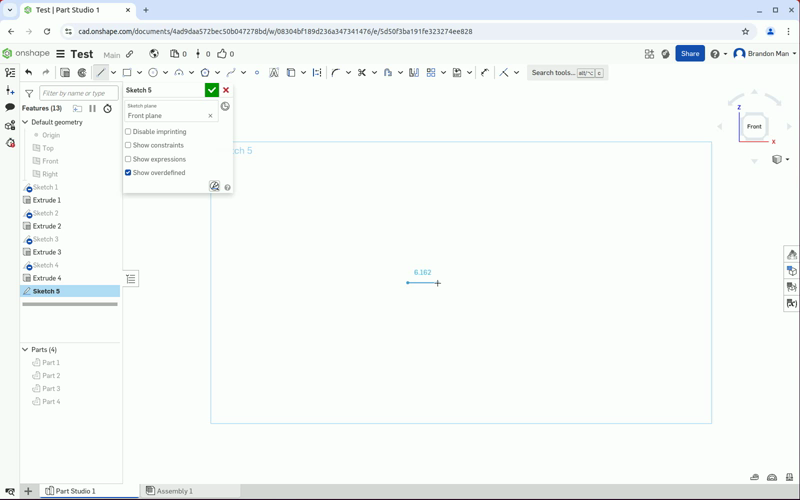
mouse_move(428, 282)
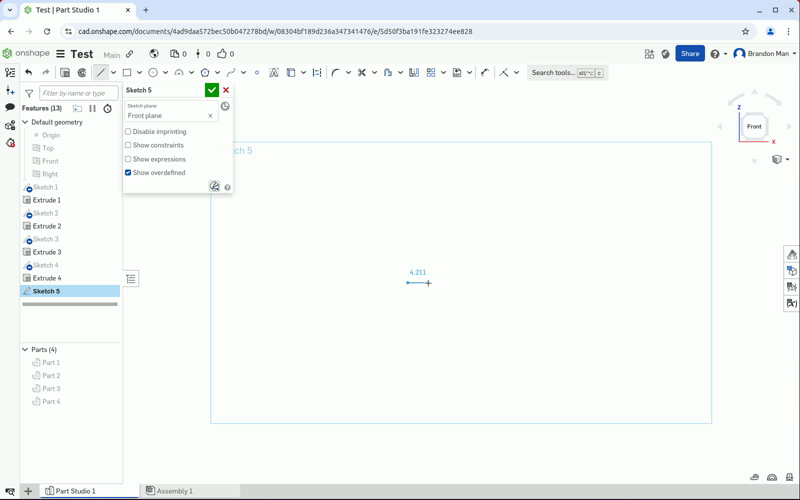
click(428, 282)
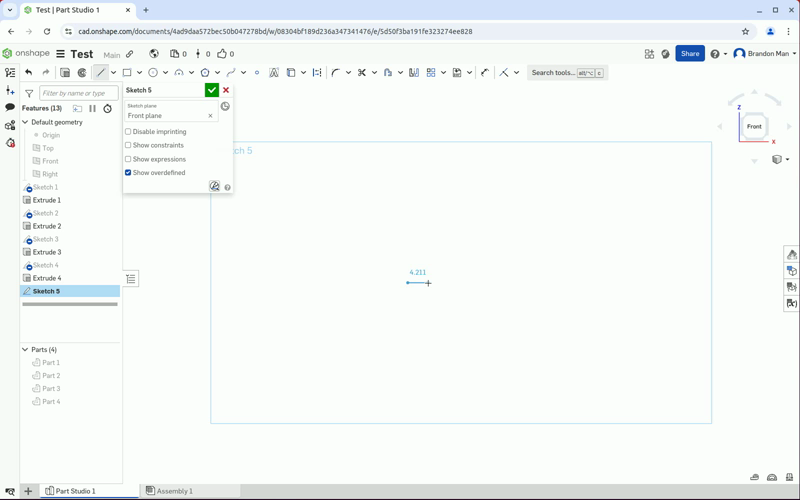
key_up(shift)
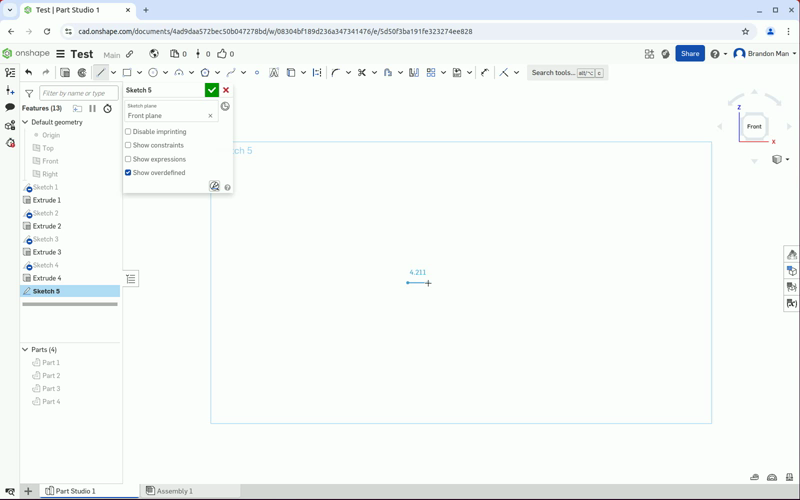
key(esc)
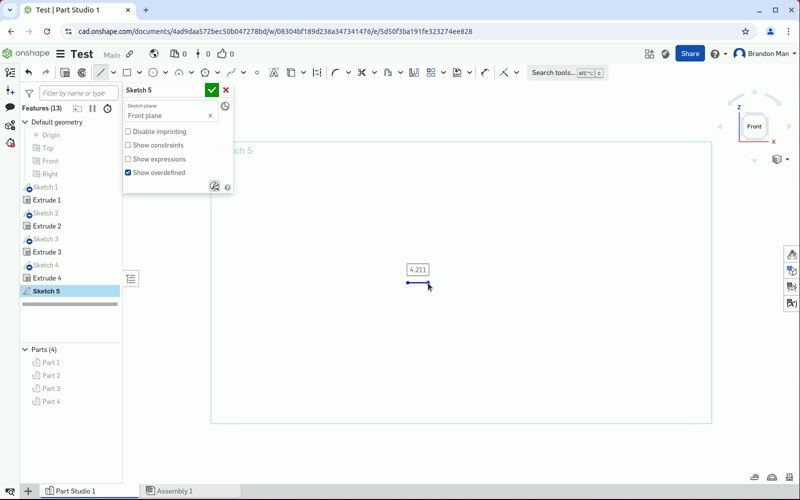
key(a)
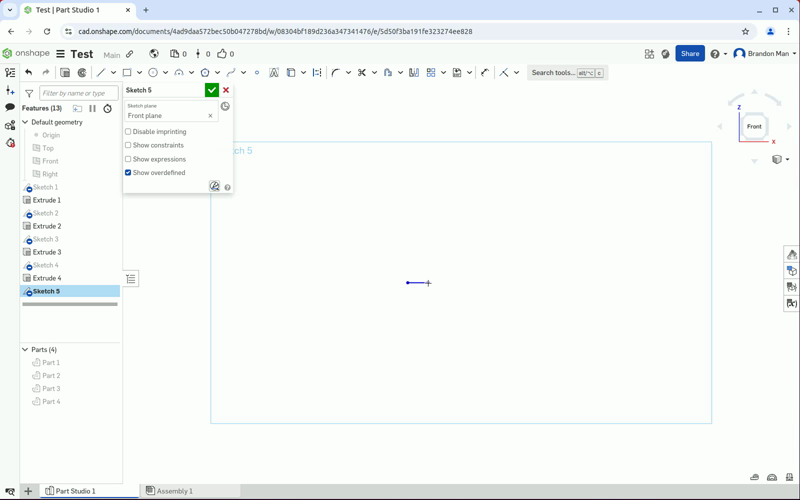
mouse_move(428, 282)
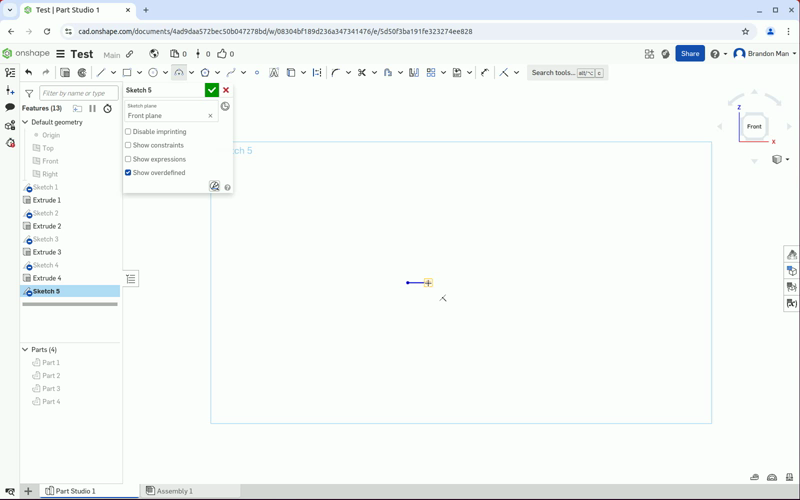
click(428, 282)
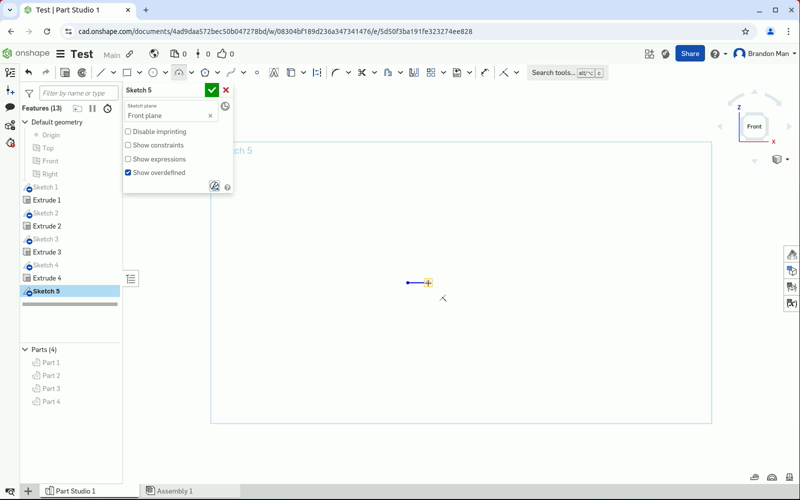
key_down(shift)
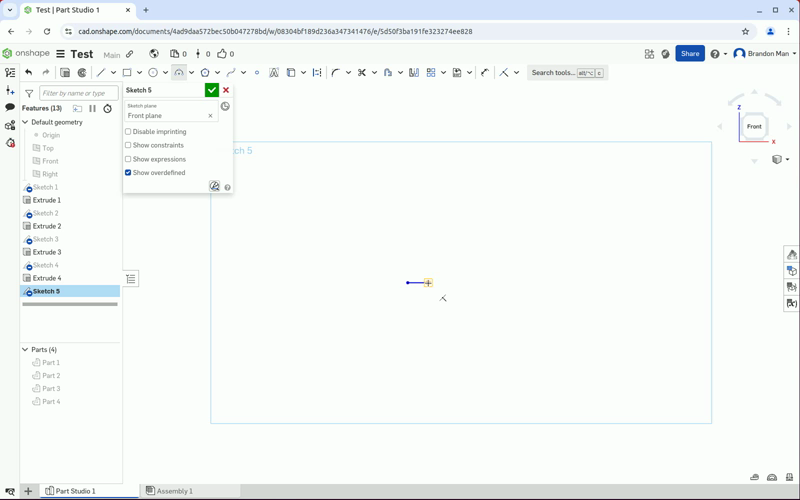
mouse_move(432, 266)
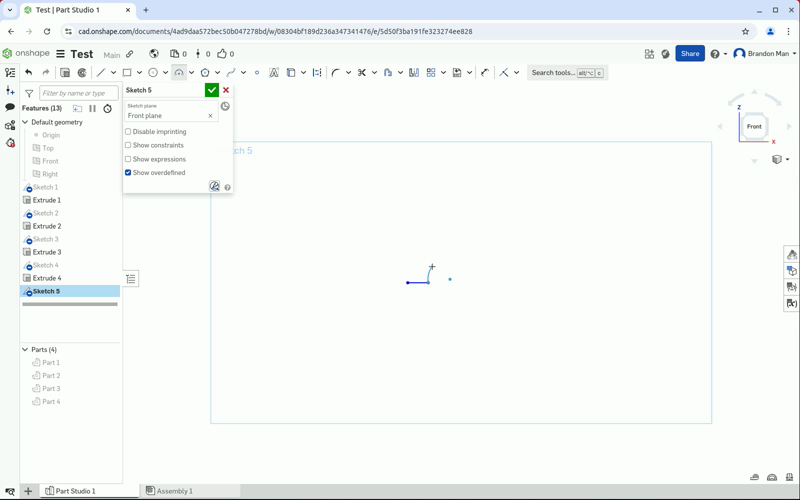
click(432, 266)
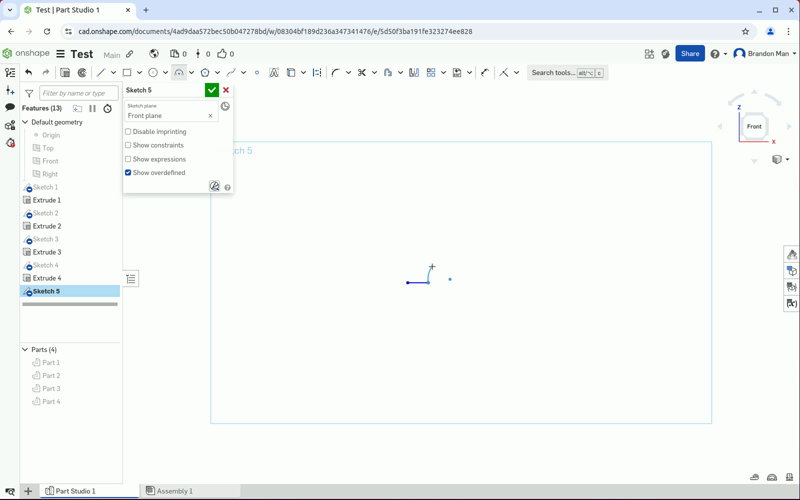
mouse_move(429, 274)
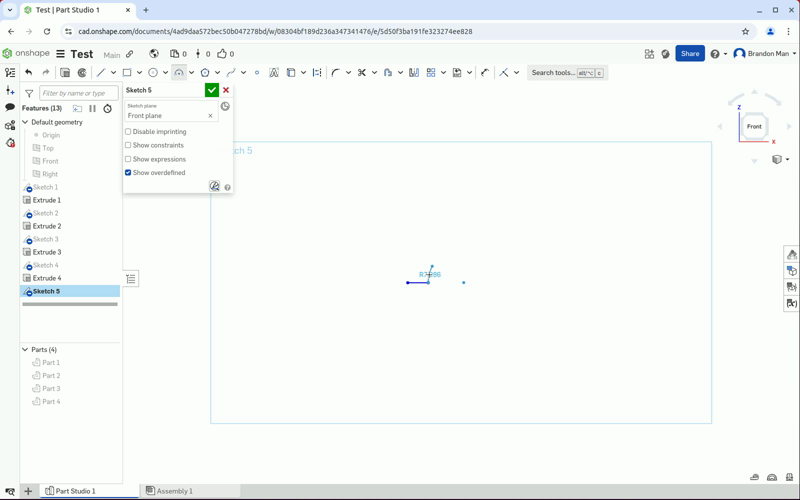
click(429, 274)
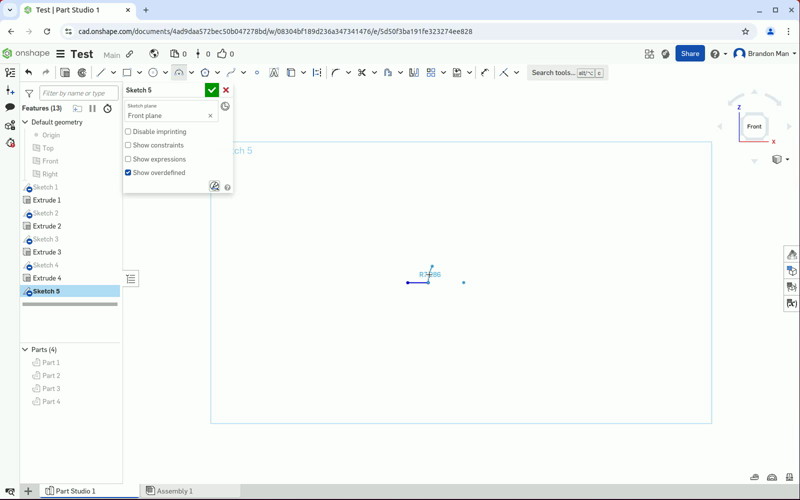
key_up(shift)
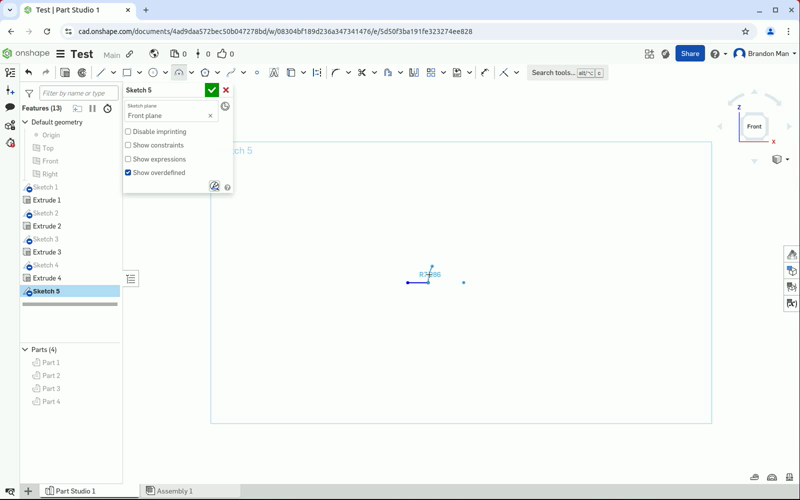
key(esc)
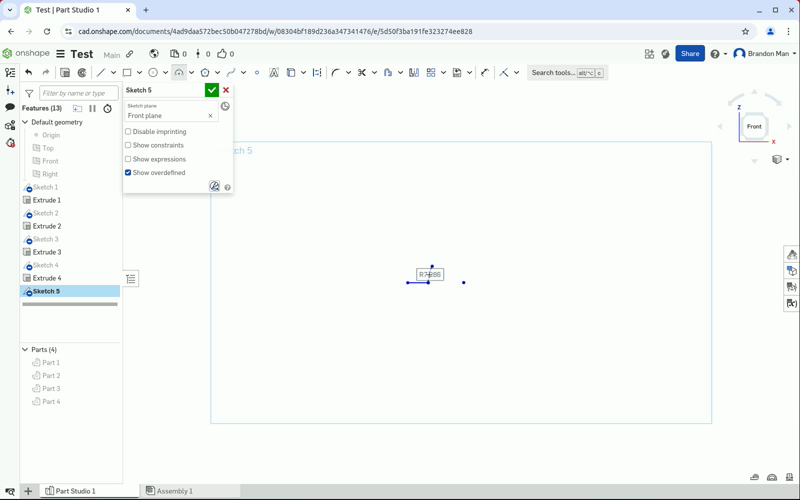
key(l)
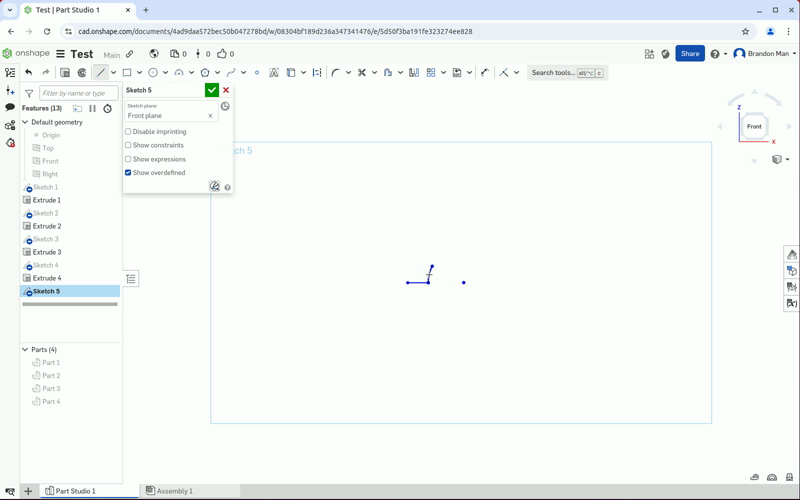
mouse_move(432, 266)
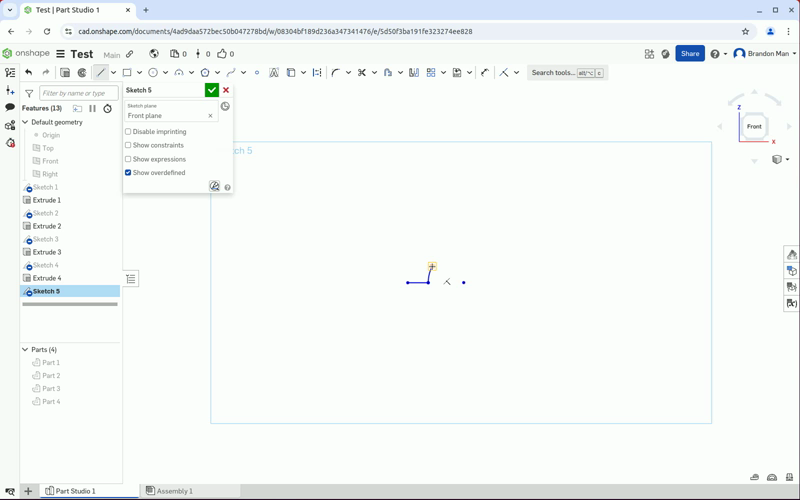
click(432, 266)
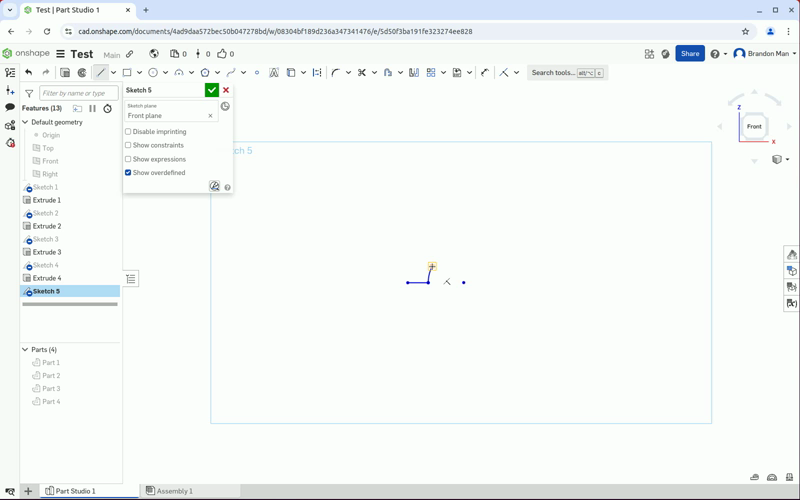
key_down(shift)
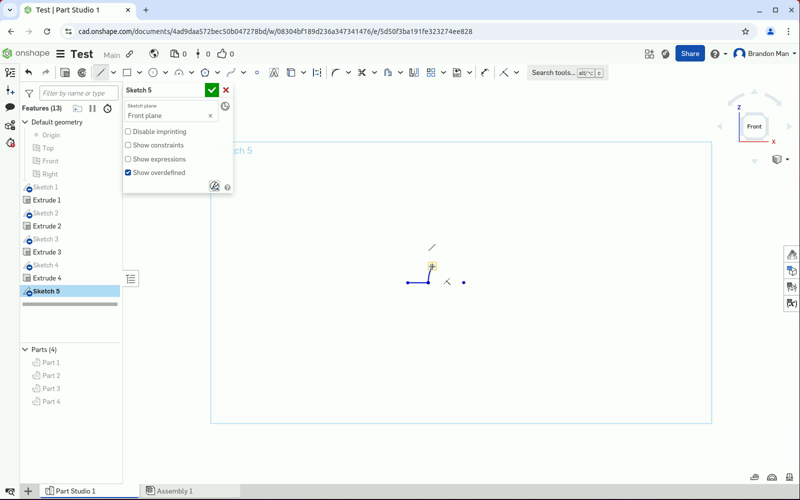
mouse_move(462, 266)
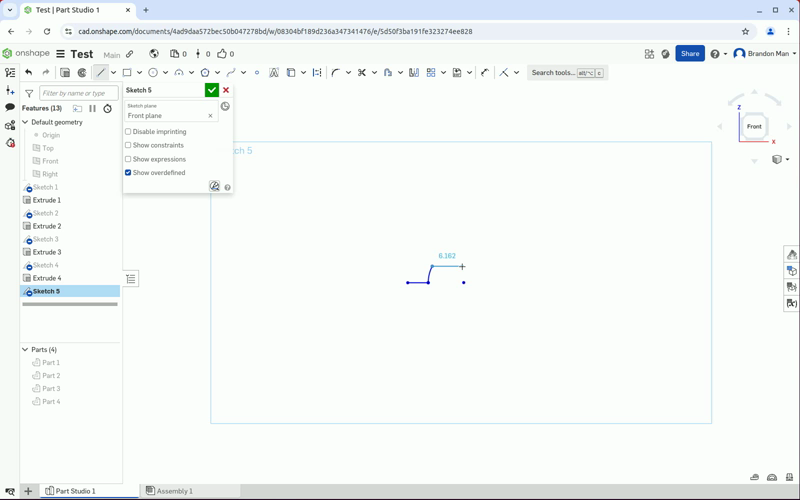
mouse_move(410, 266)
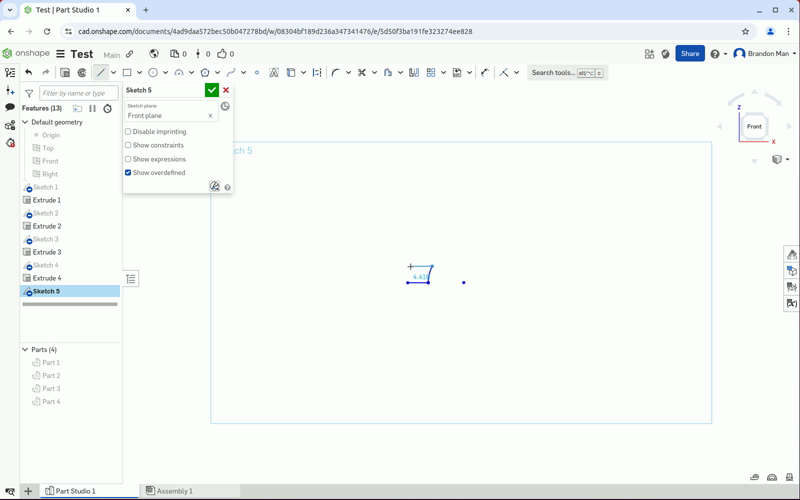
click(410, 266)
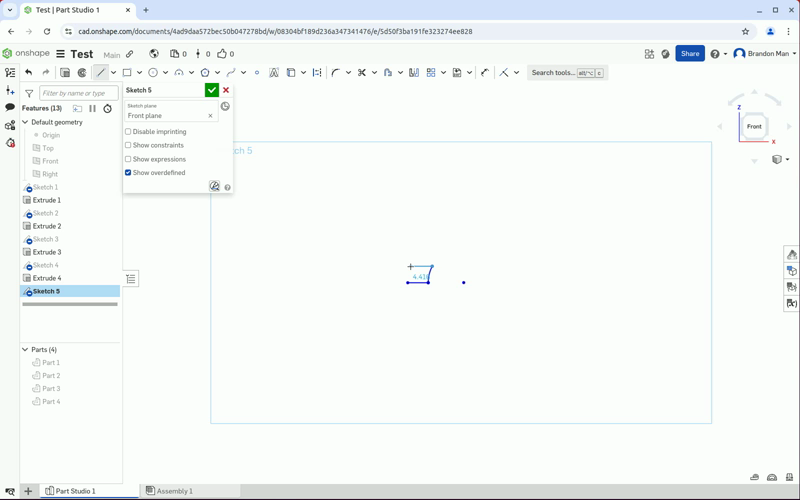
key_up(shift)
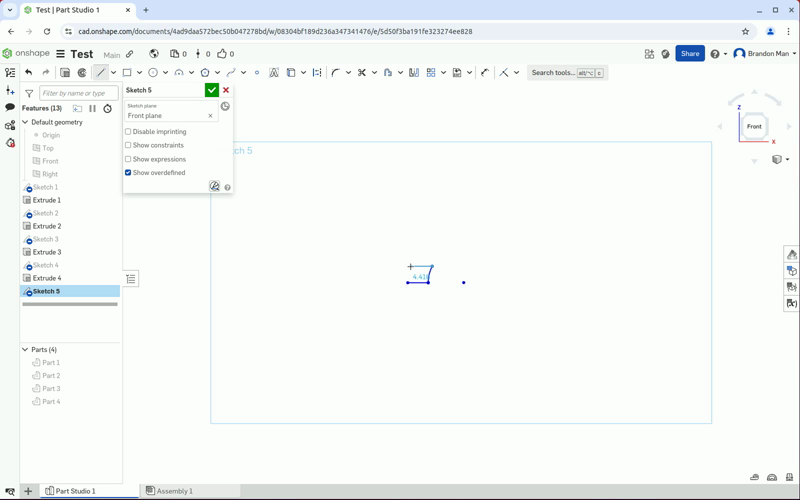
key(esc)
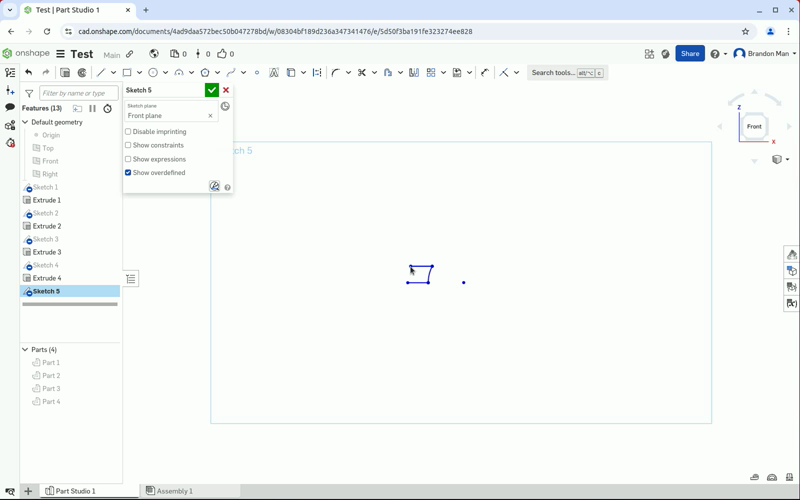
key(a)
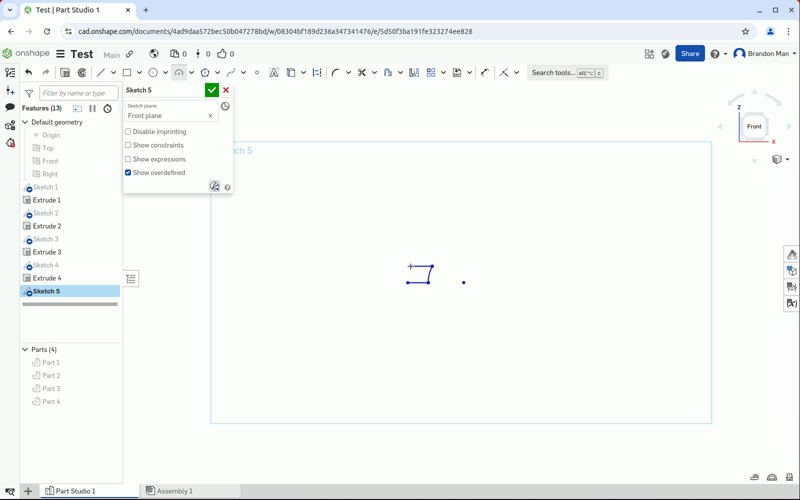
mouse_move(410, 266)
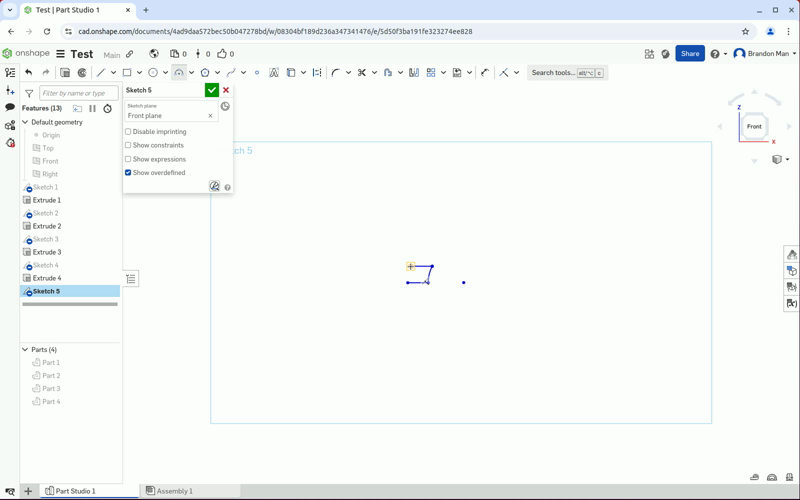
click(410, 266)
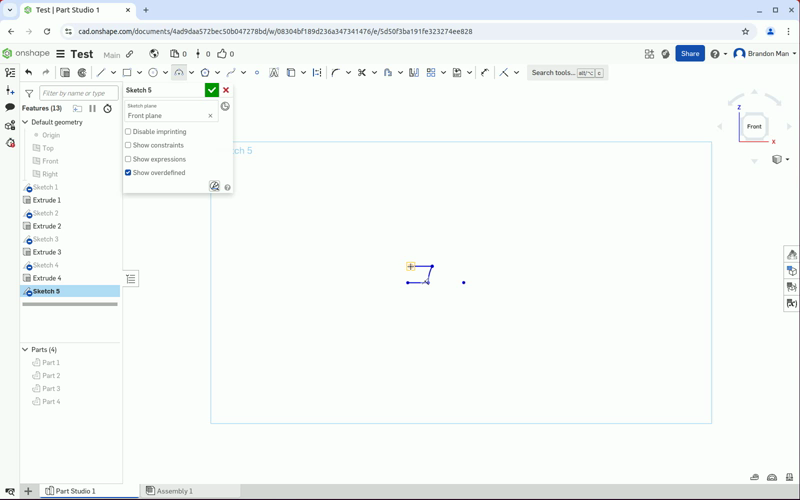
mouse_move(407, 282)
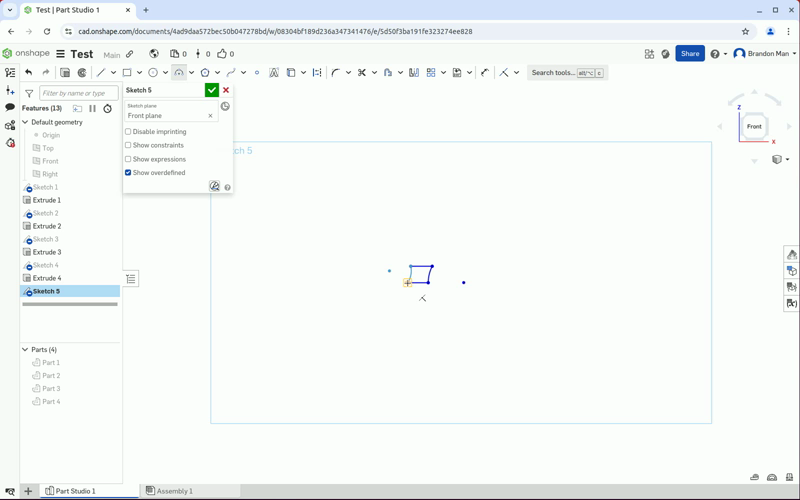
click(407, 282)
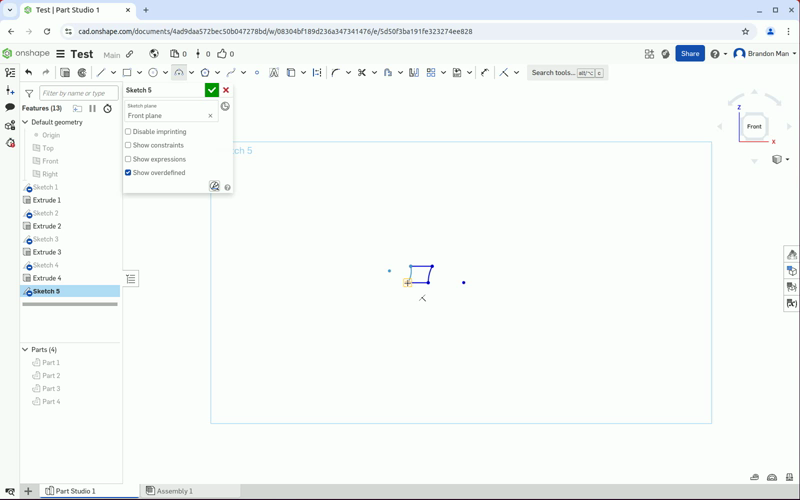
key_down(shift)
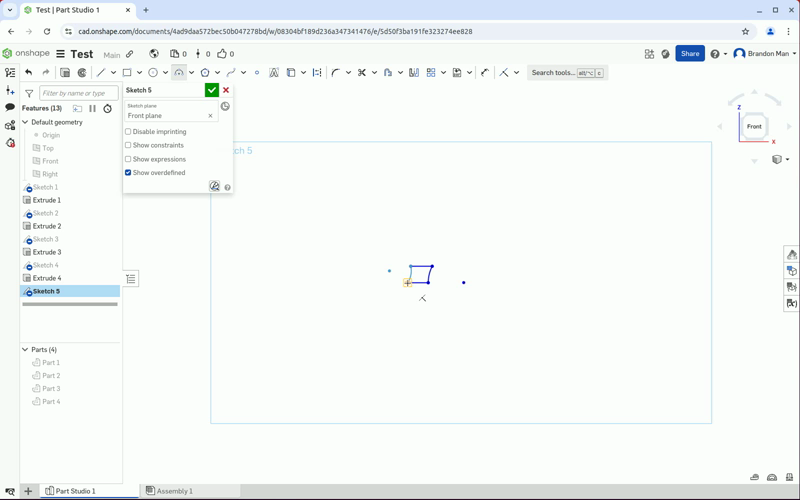
mouse_move(408, 274)
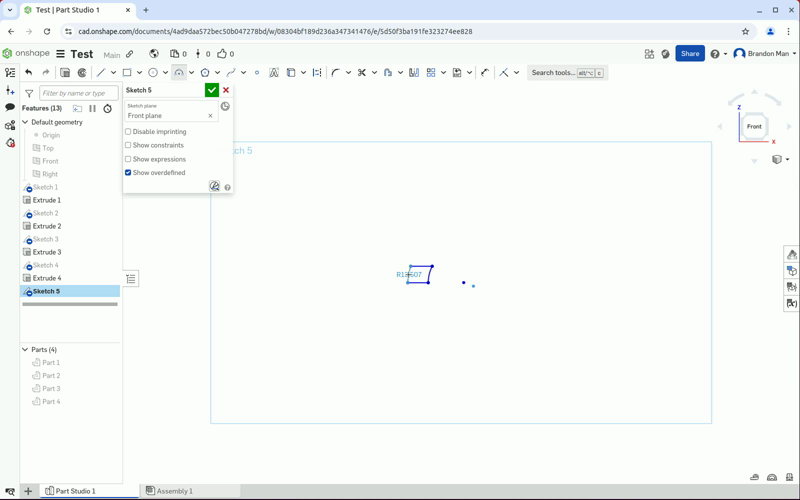
click(408, 274)
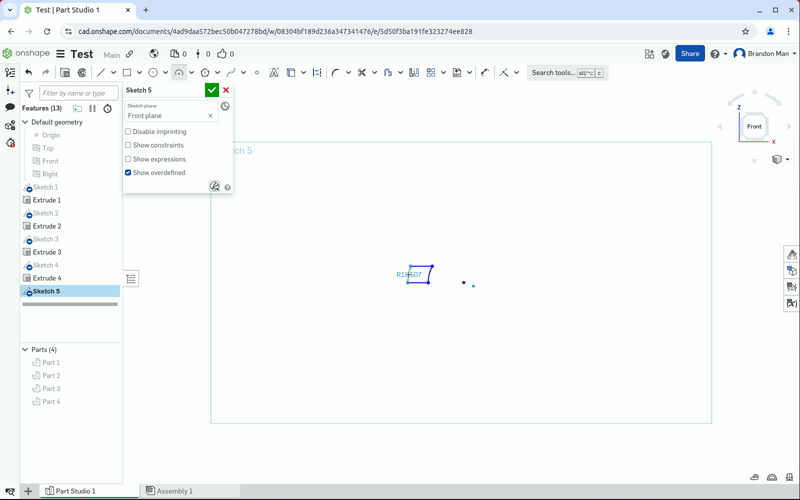
key_up(shift)
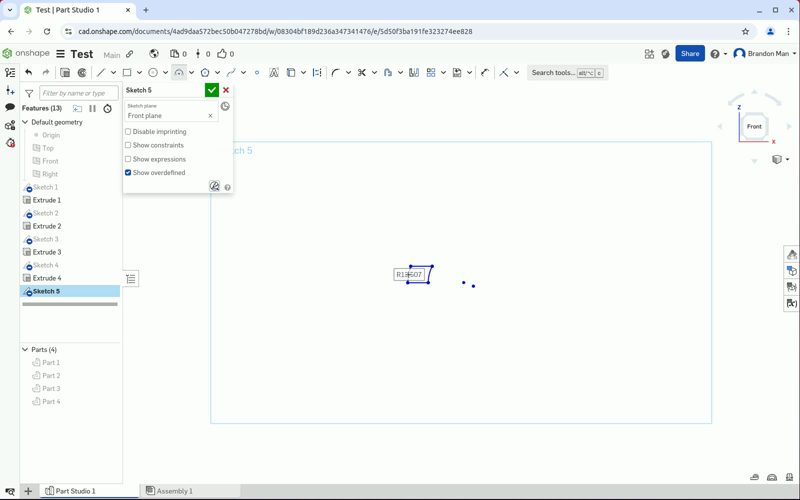
key(esc)
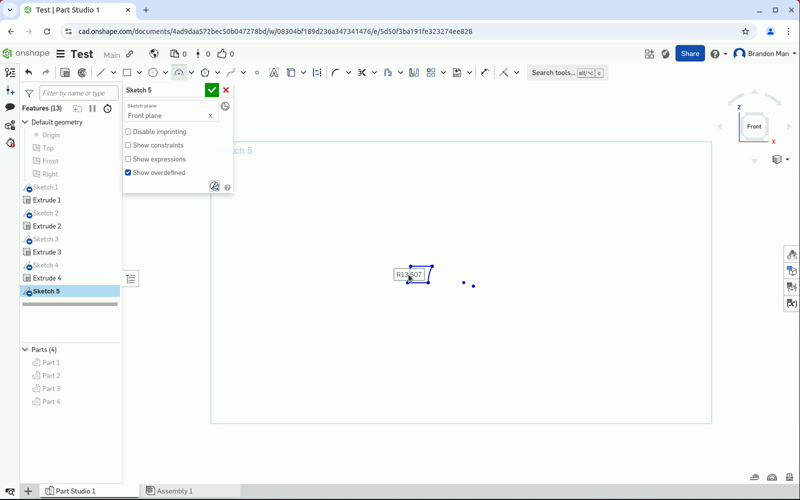
mouse_move(422, 281)
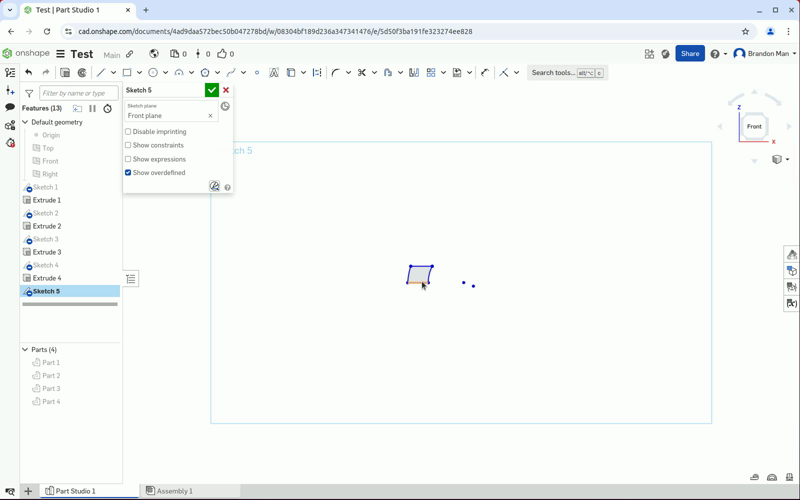
scroll(6)
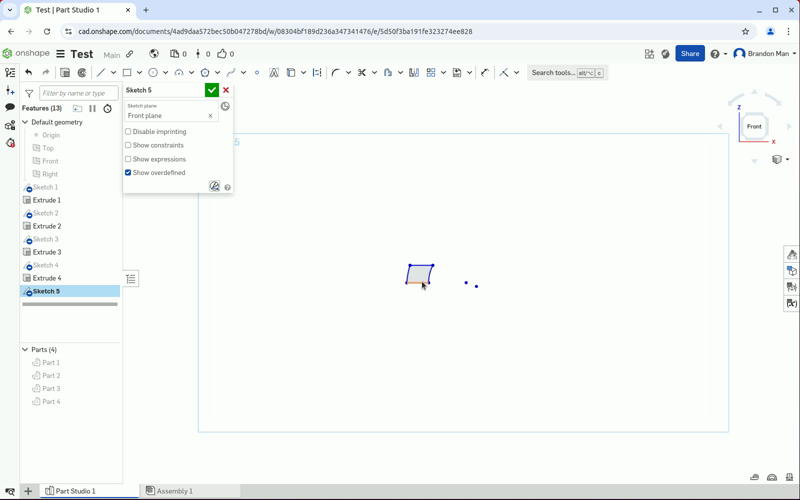
scroll(6)
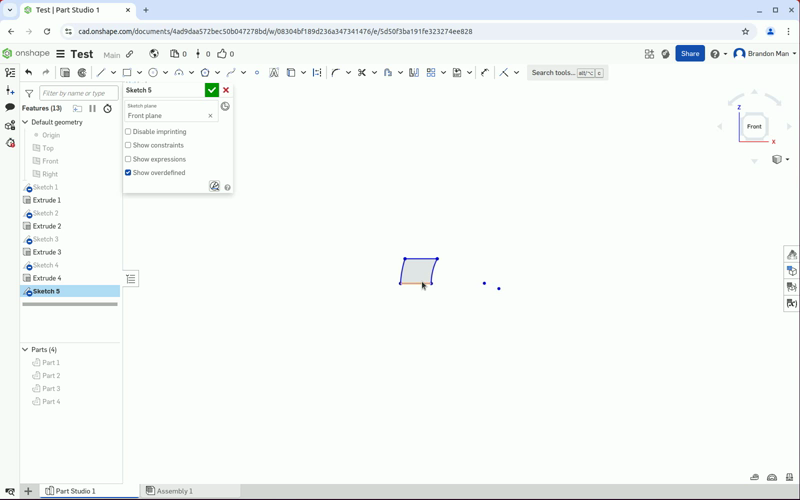
scroll(6)
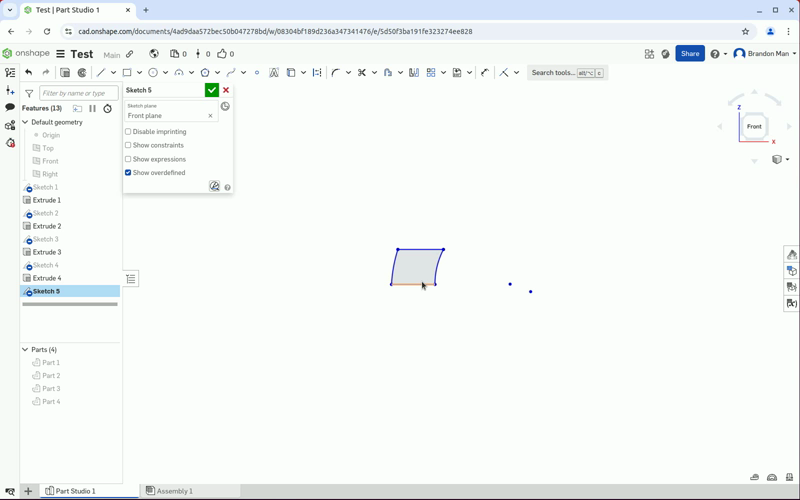
scroll(6)
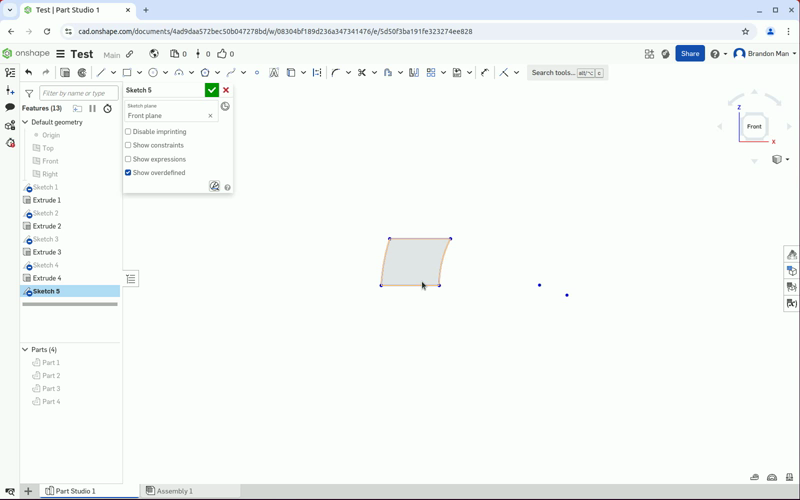
scroll(6)
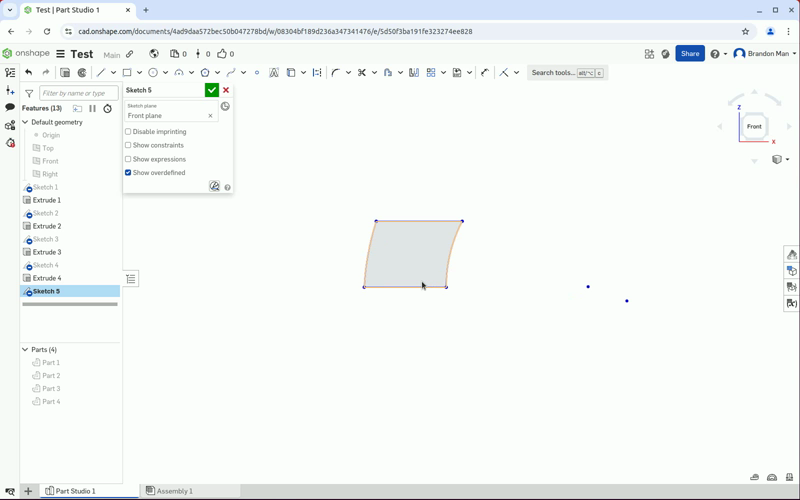
scroll(6)
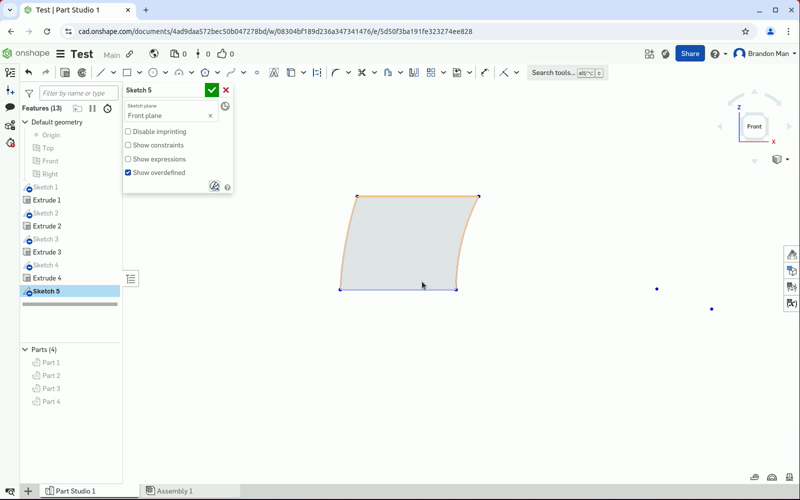
scroll(6)
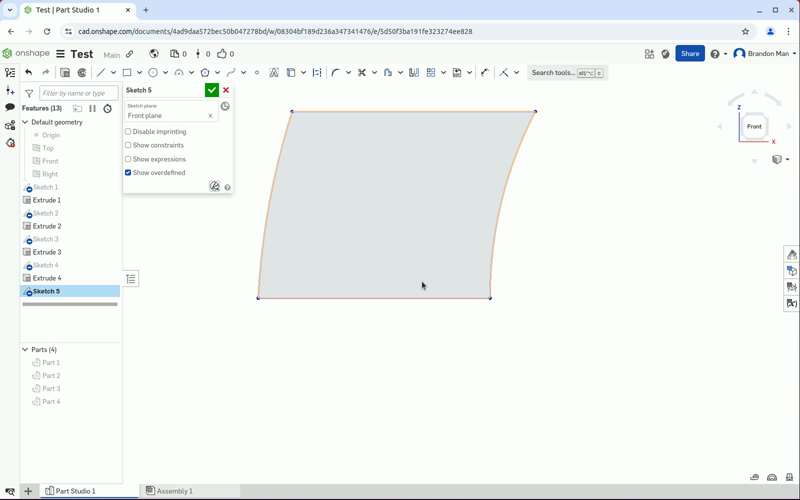
click(422, 281)
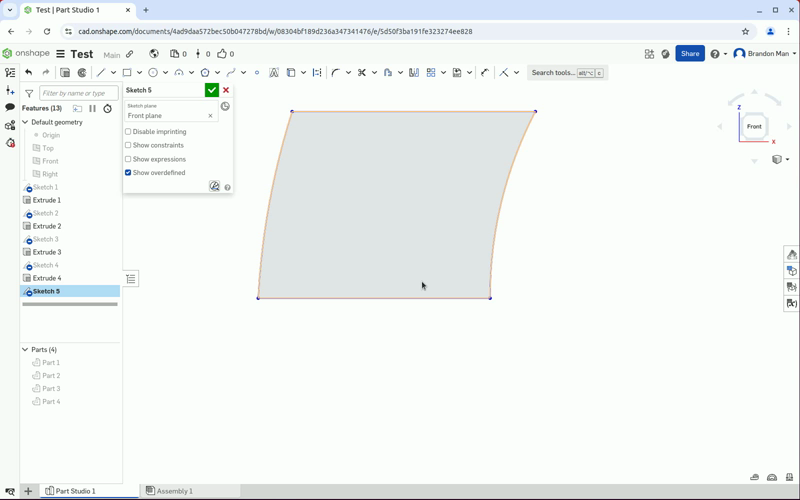
scroll(-6)
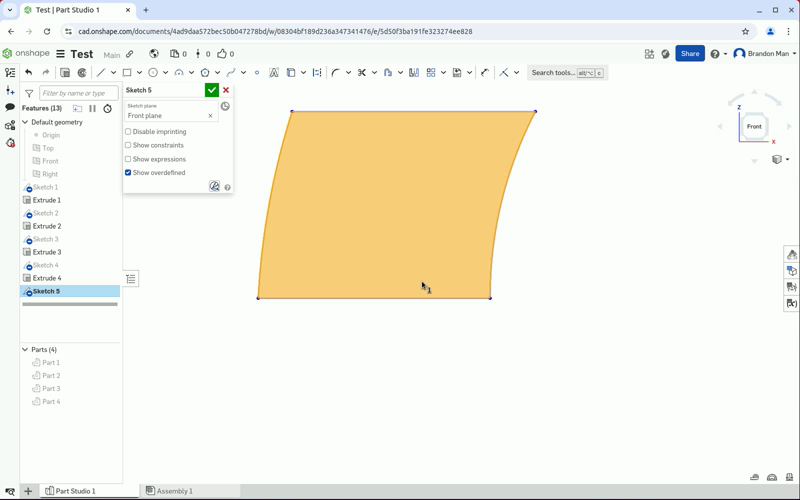
scroll(-6)
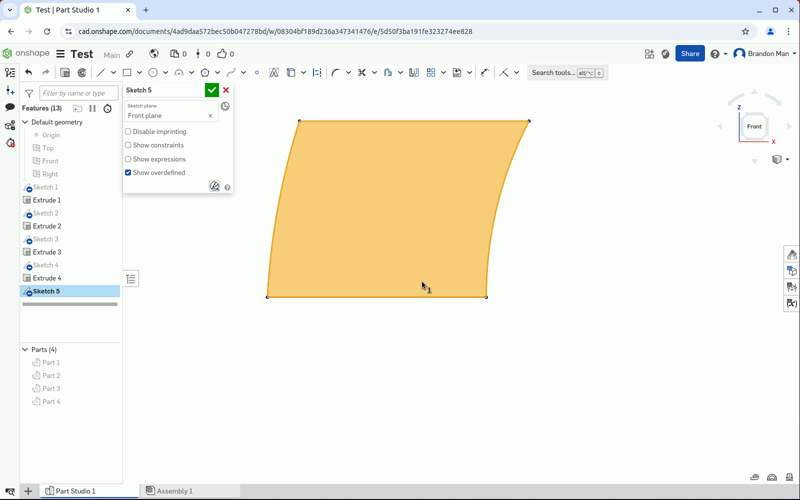
scroll(-6)
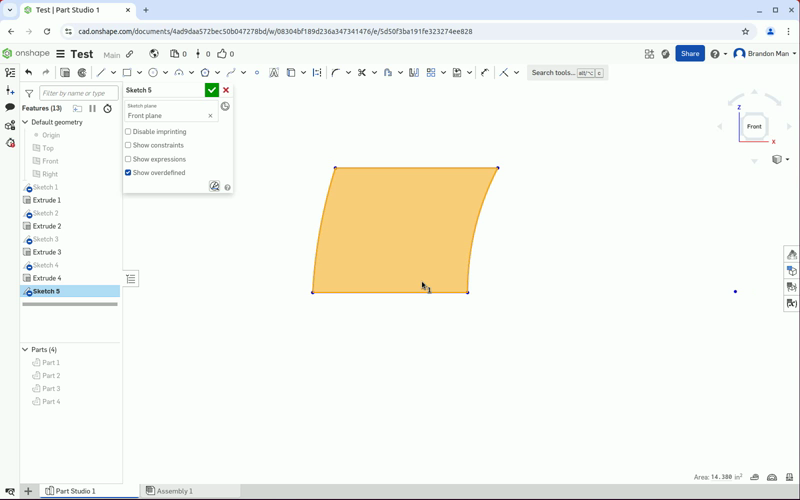
scroll(-6)
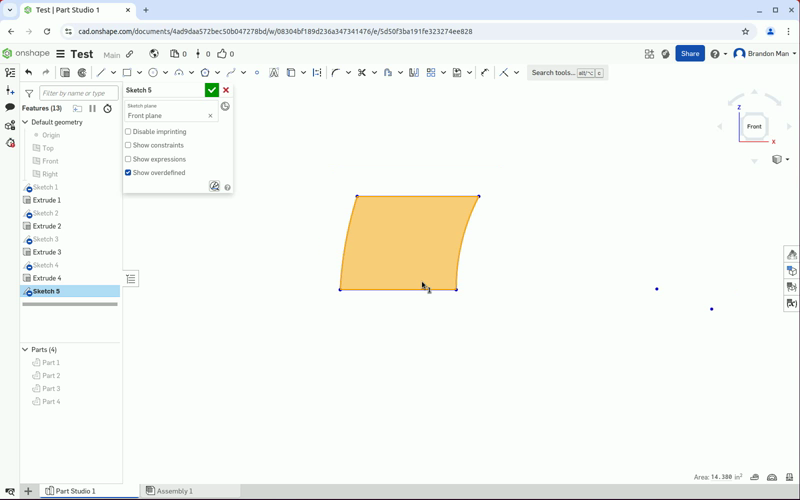
scroll(-6)
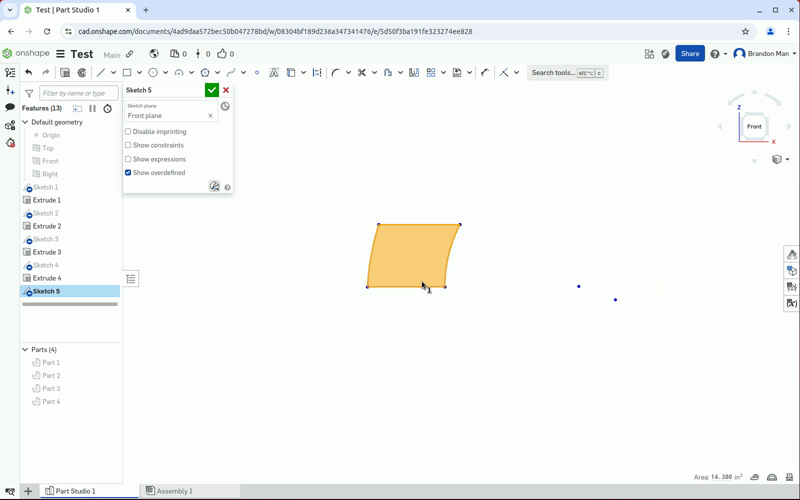
scroll(-6)
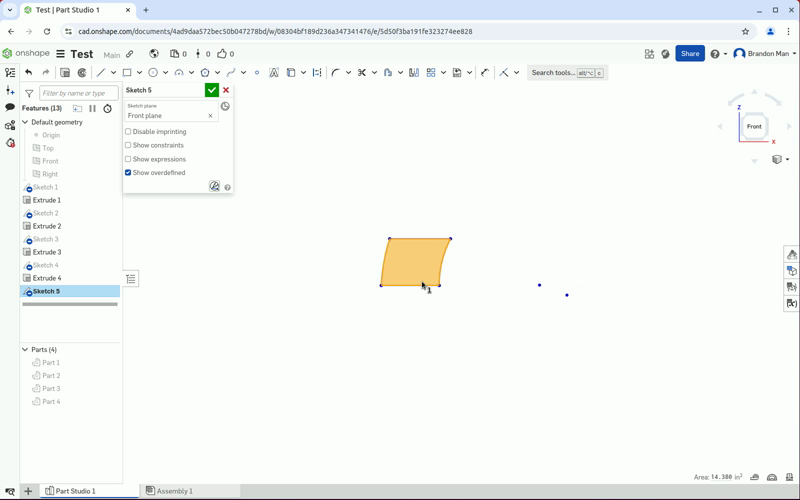
scroll(-6)
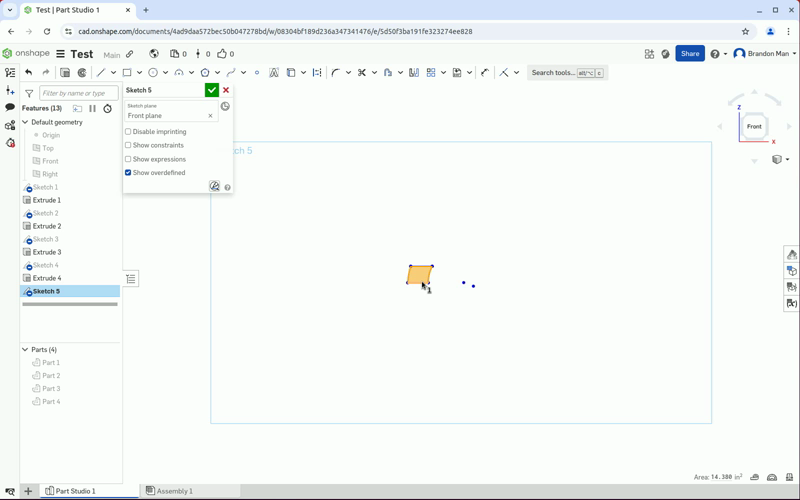
mouse_move(73, 352)
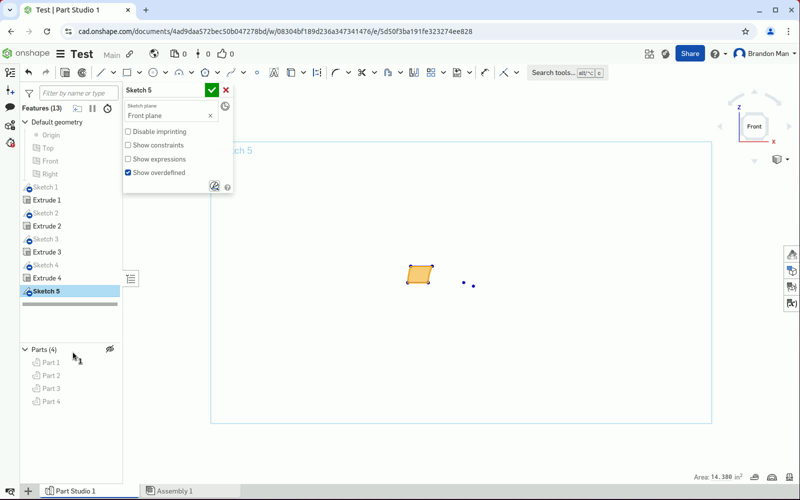
key(shift+y)
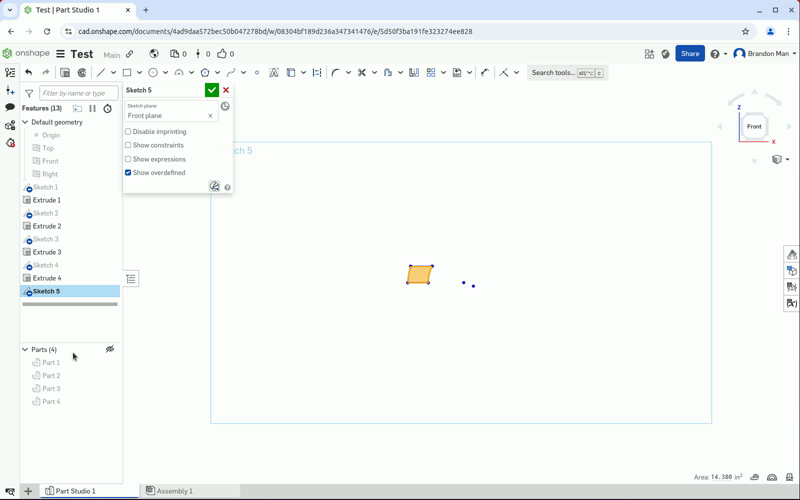
key(shift+e)
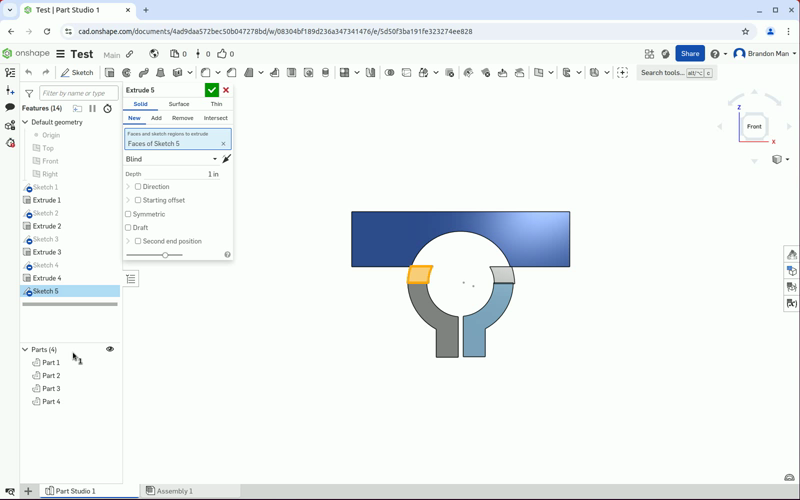
mouse_move(143, 106)
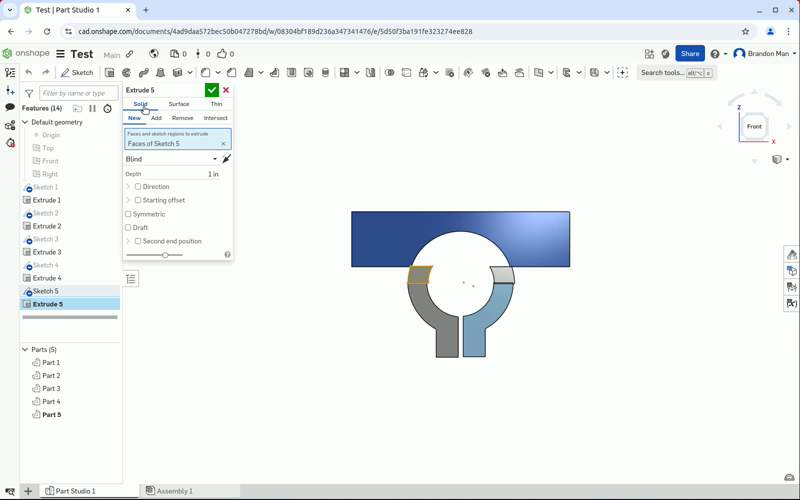
click(143, 106)
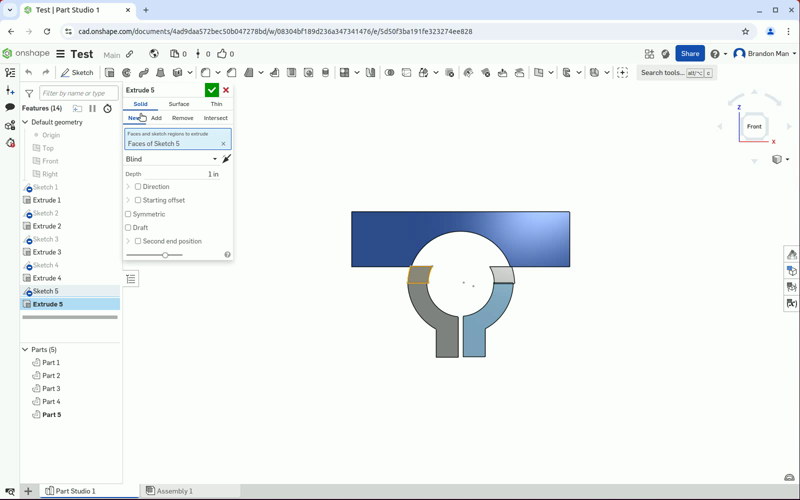
mouse_move(137, 120)
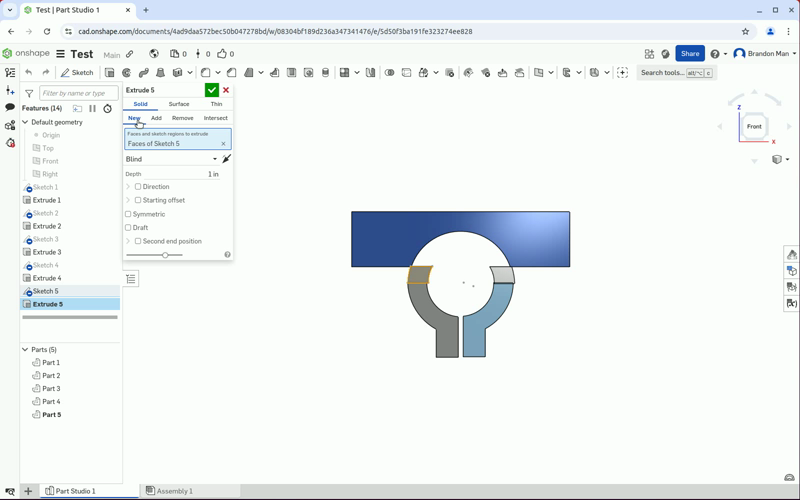
click(137, 120)
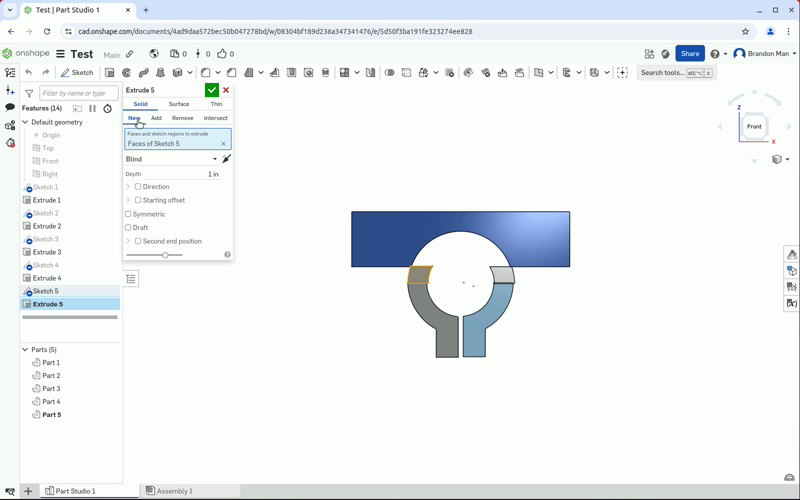
key(tab, 4)
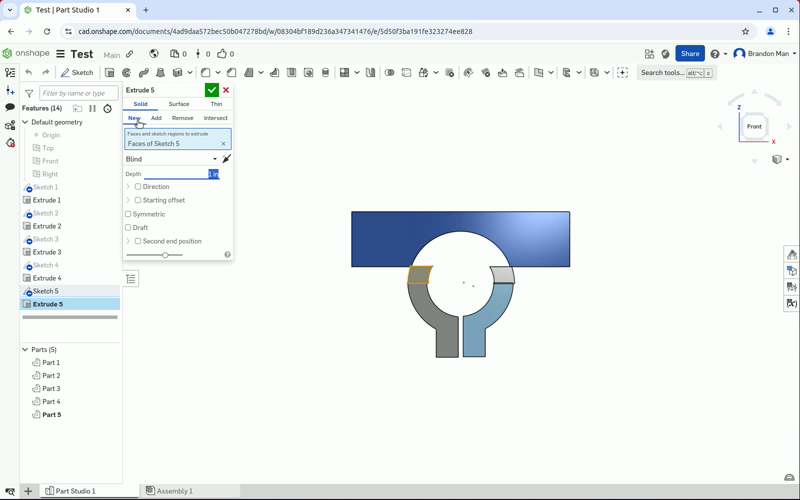
text(22.386)
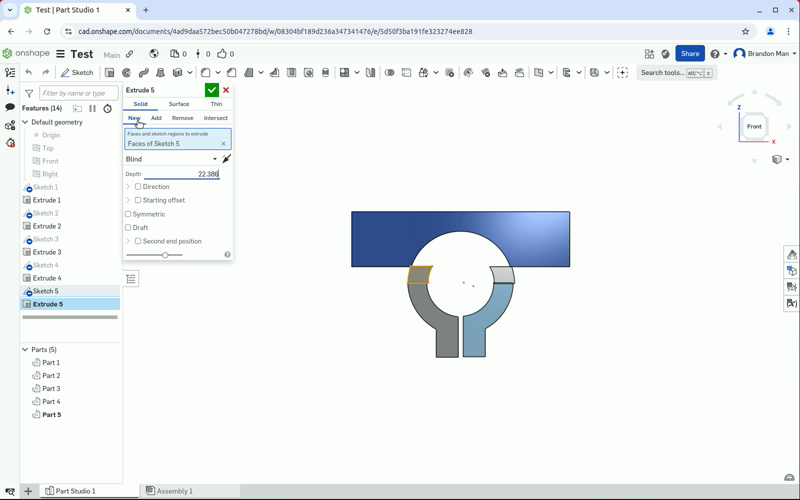
key(enter)
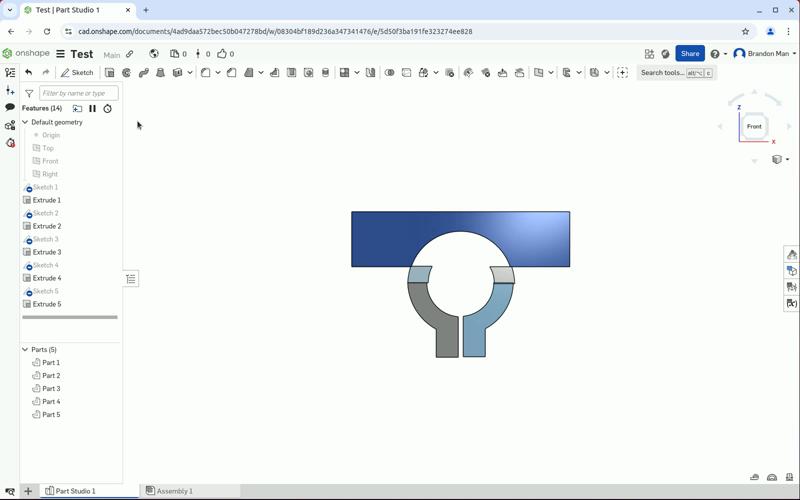
key(shift+h)
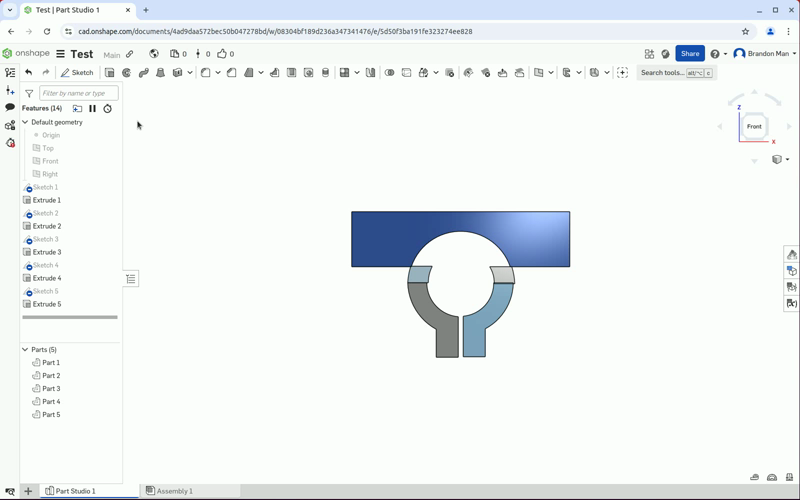
key(shift+h)
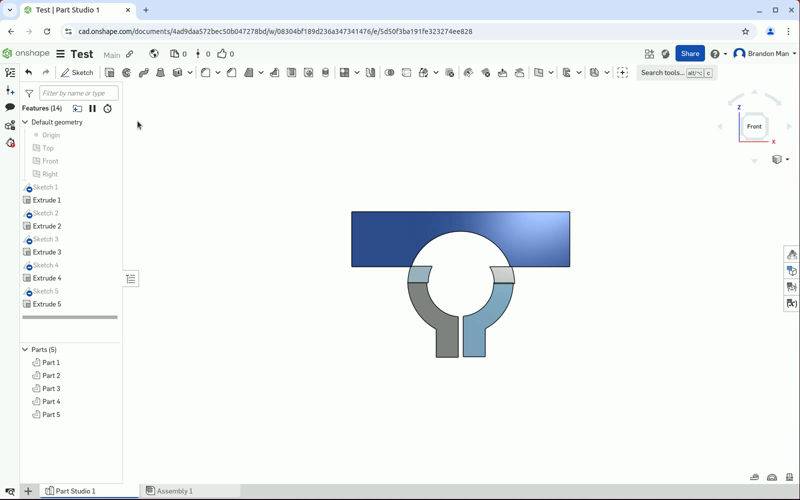
mouse_move(73, 189)
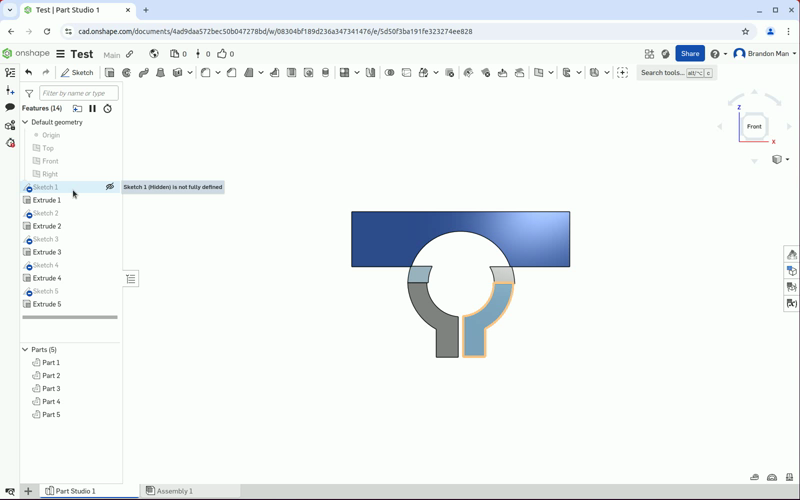
click(73, 189)
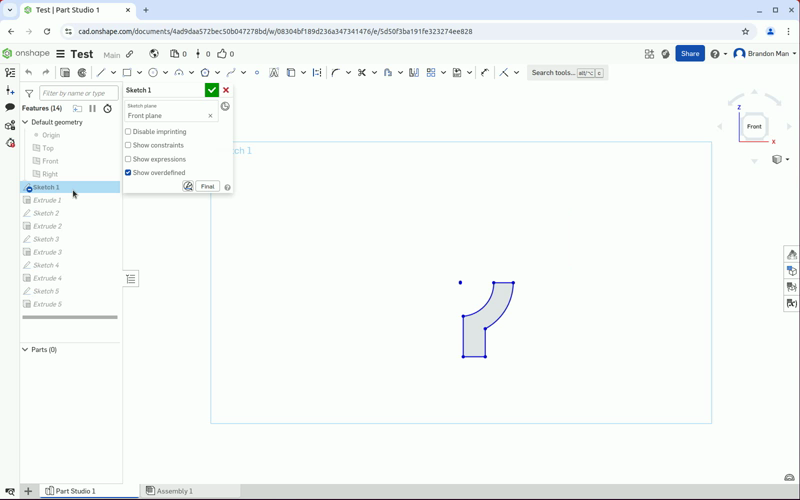
mouse_move(229, 92)
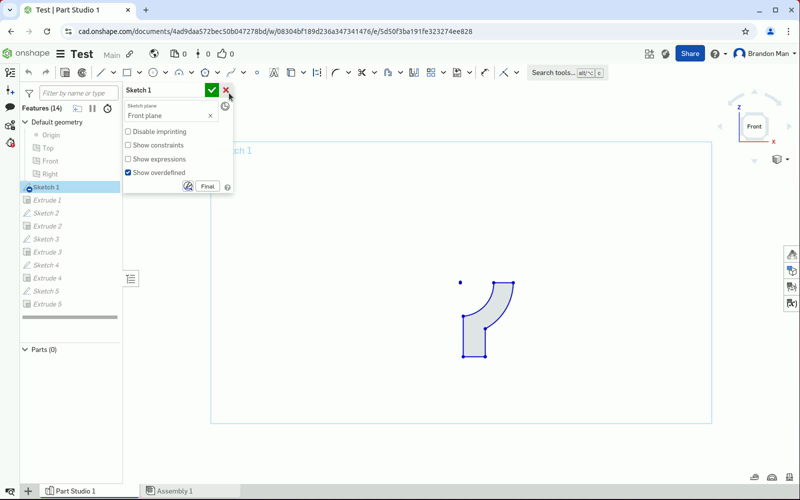
click(229, 92)
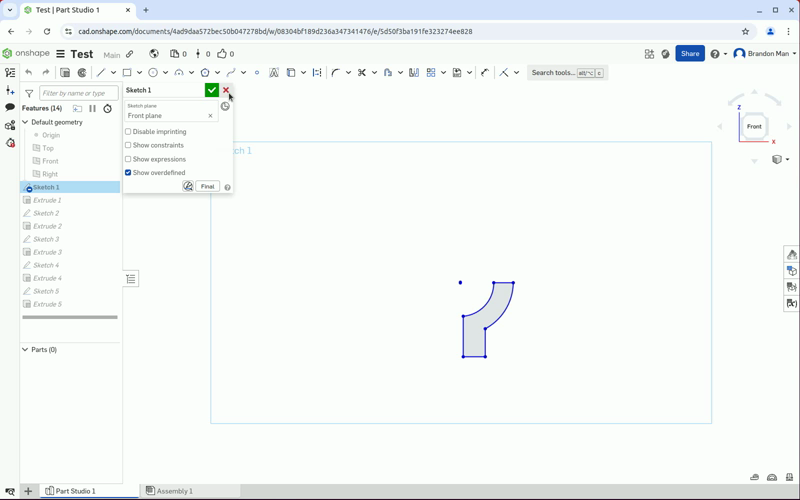
key(shift+s)
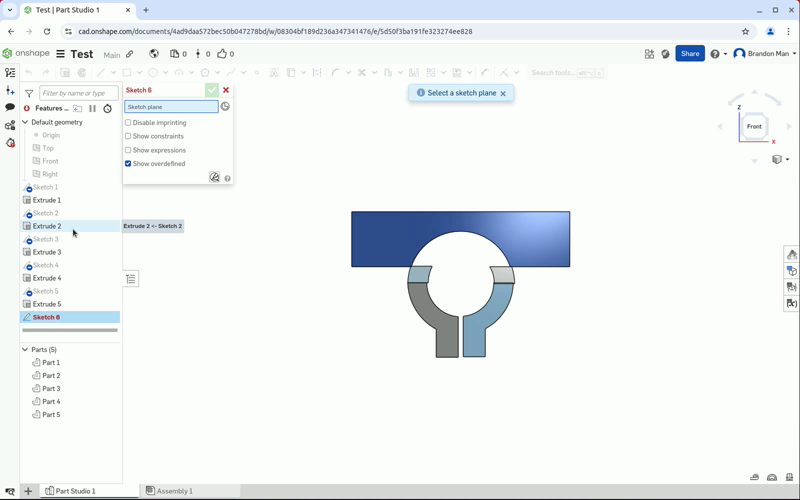
scroll(3)
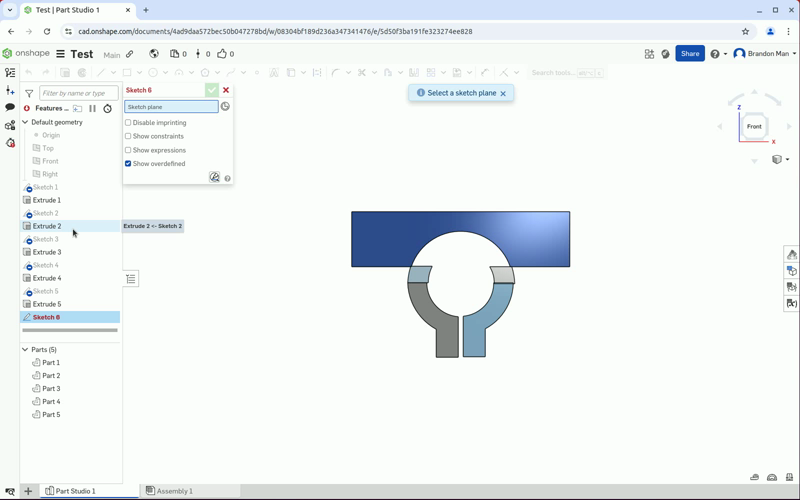
mouse_move(73, 163)
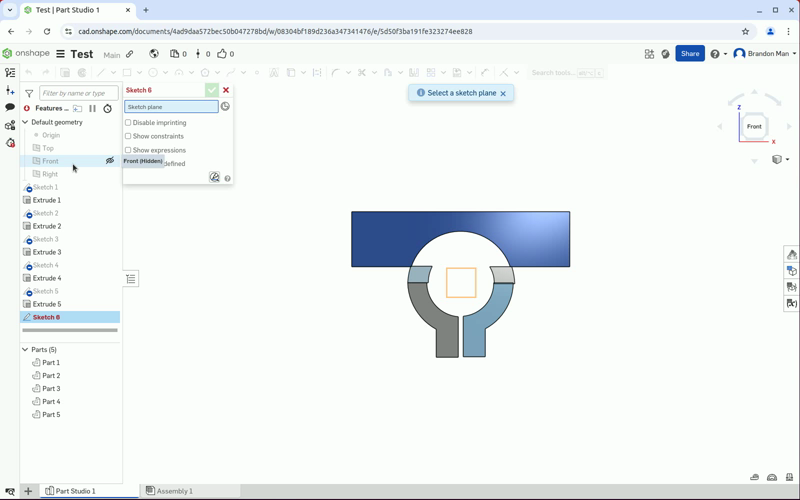
click(73, 163)
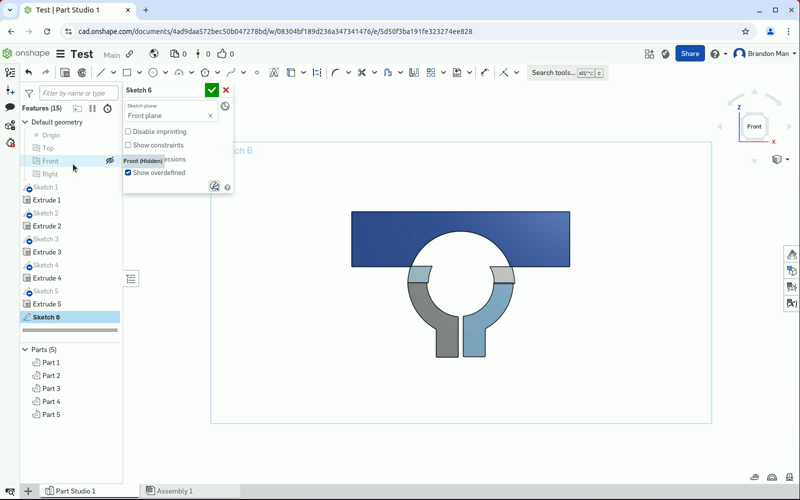
mouse_move(73, 352)
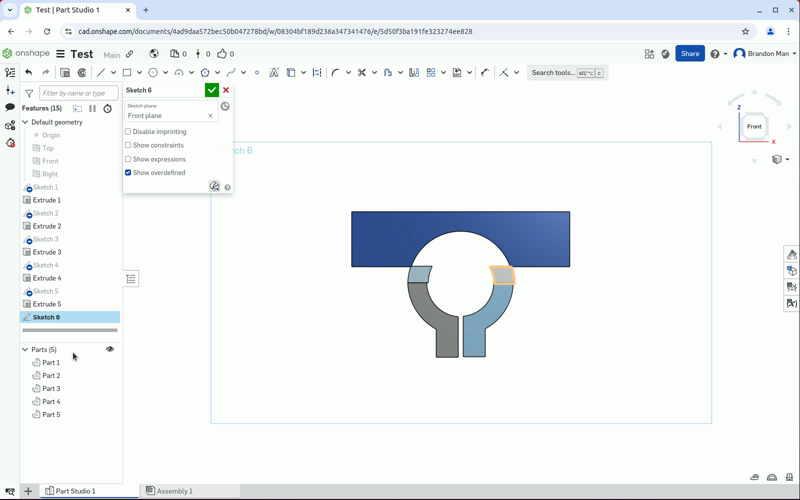
key(y)
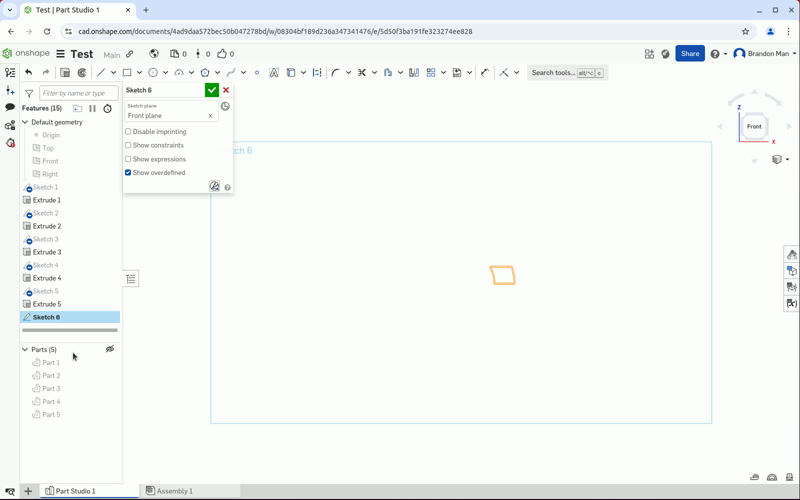
key(l)
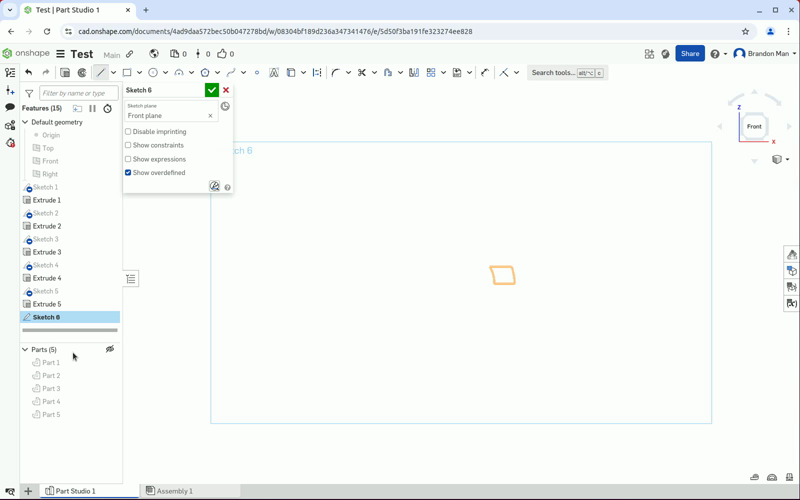
key_down(shift)
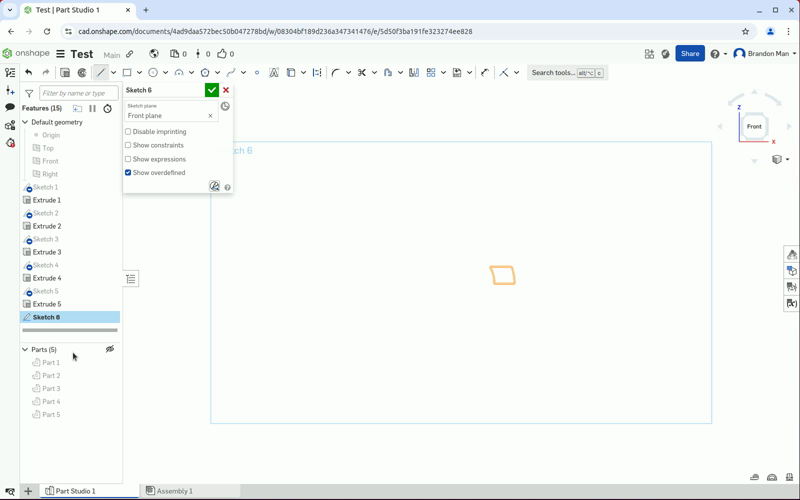
mouse_move(410, 266)
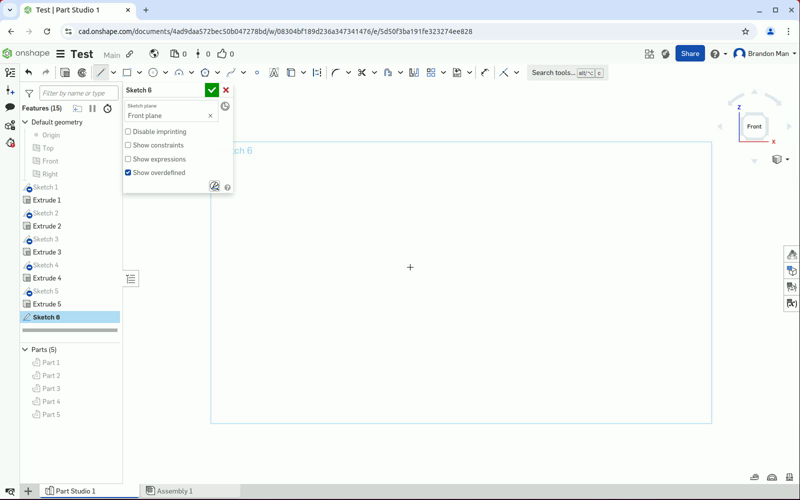
click(410, 266)
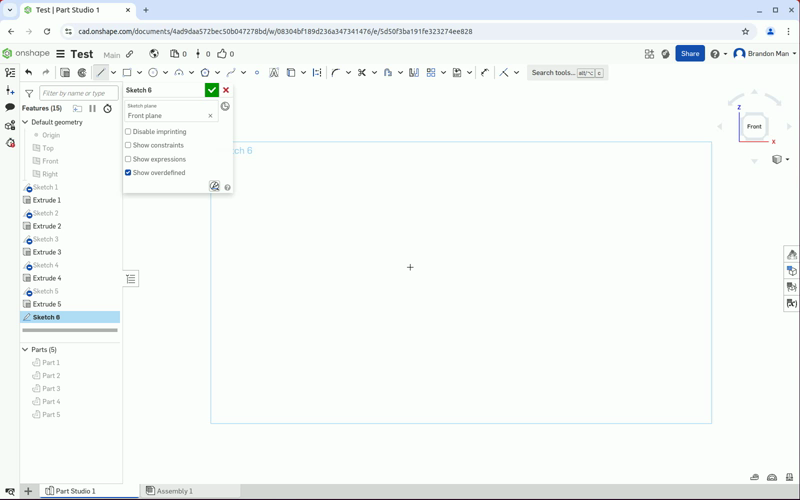
key_up(shift)
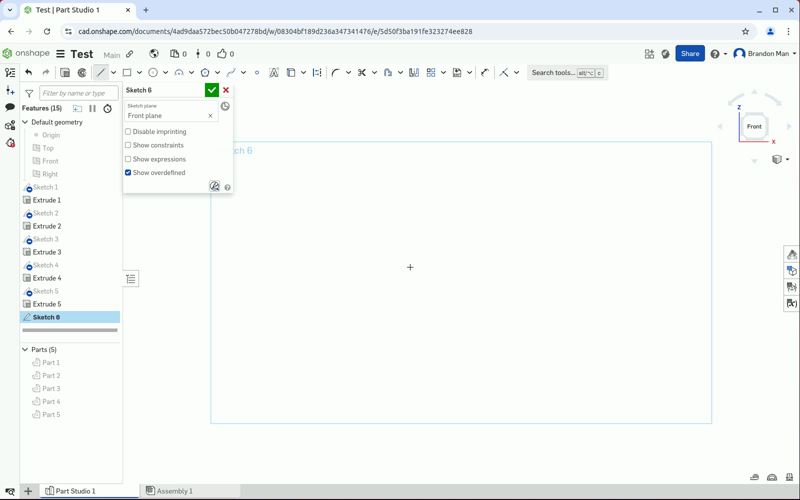
key_down(shift)
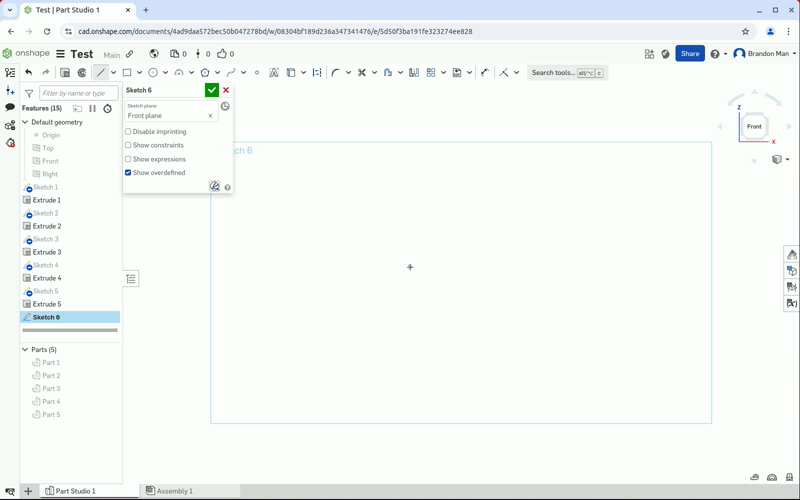
mouse_move(440, 266)
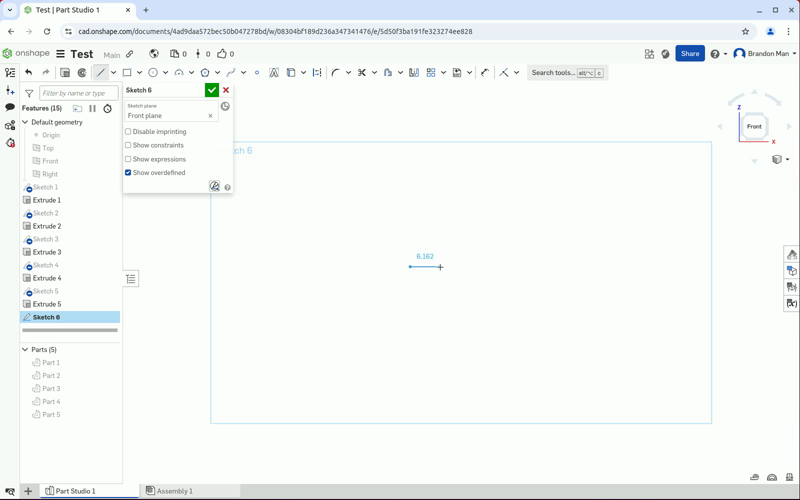
mouse_move(431, 266)
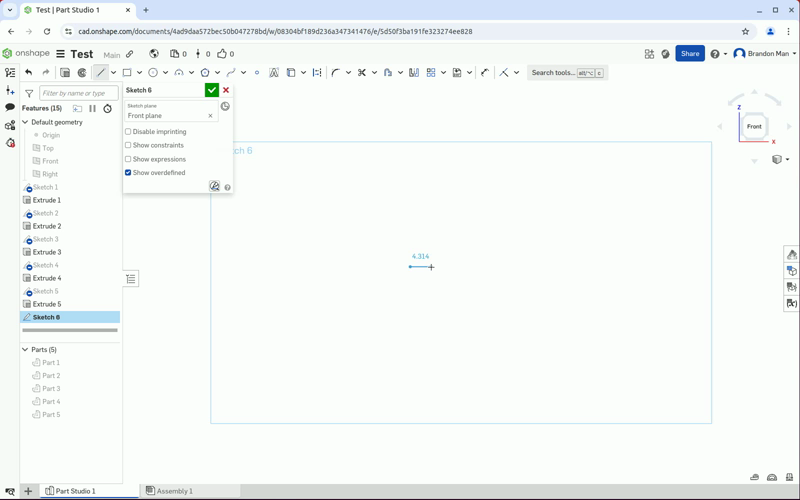
click(431, 266)
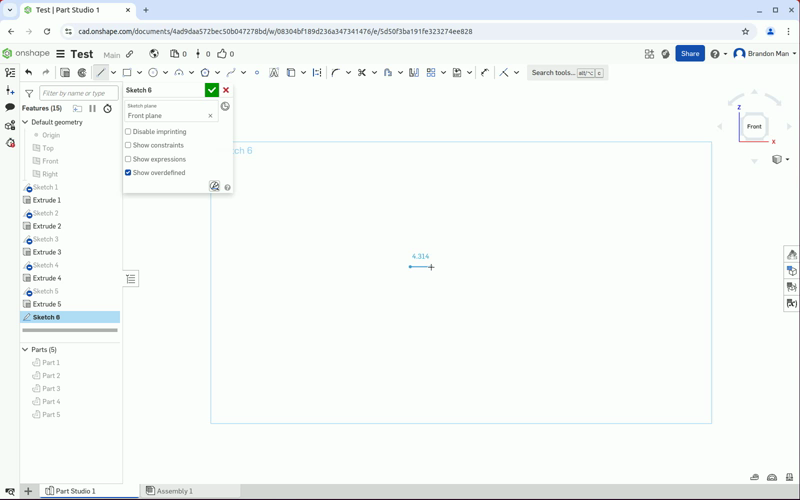
key_up(shift)
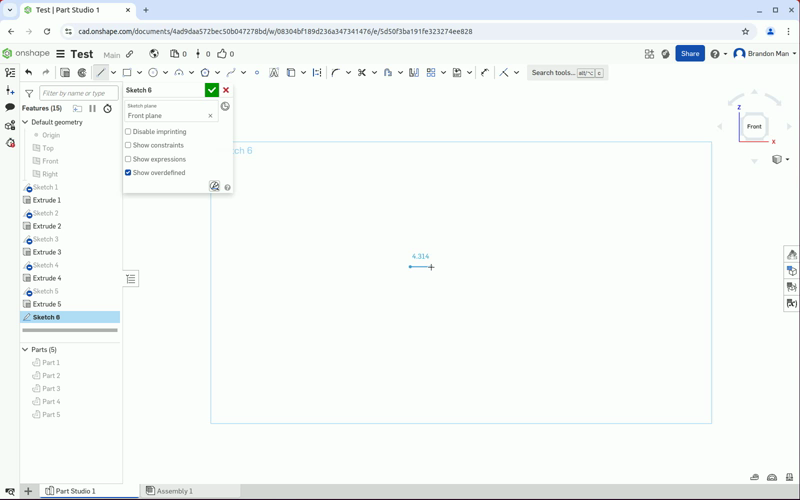
key(esc)
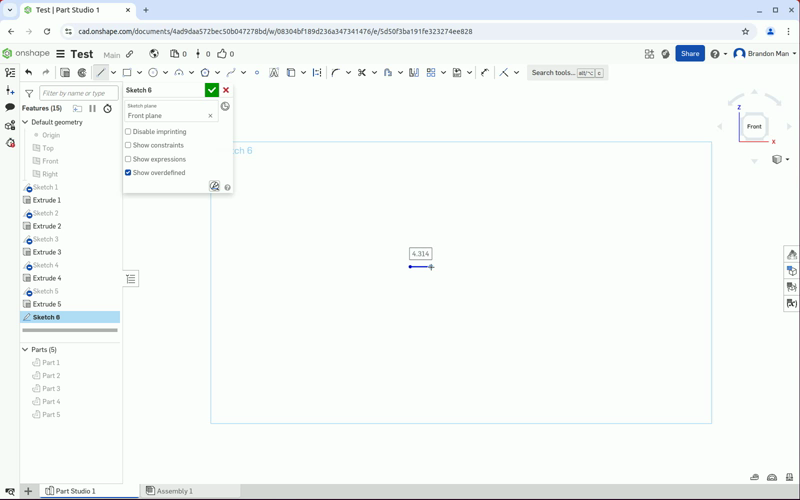
key(a)
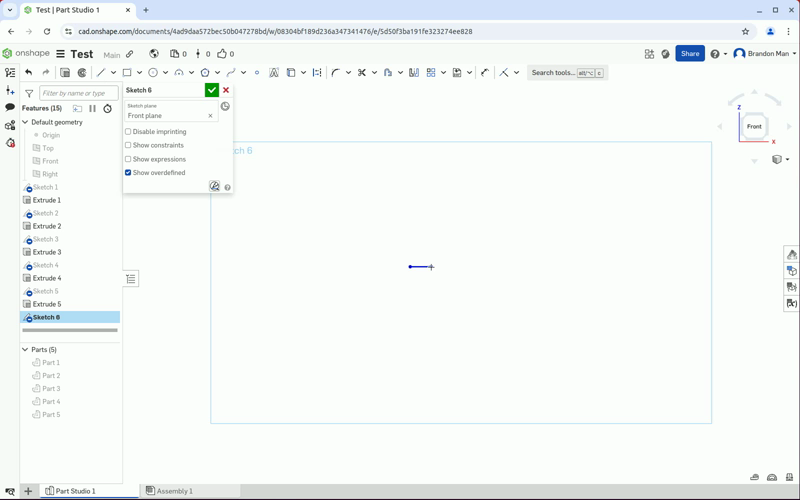
mouse_move(431, 266)
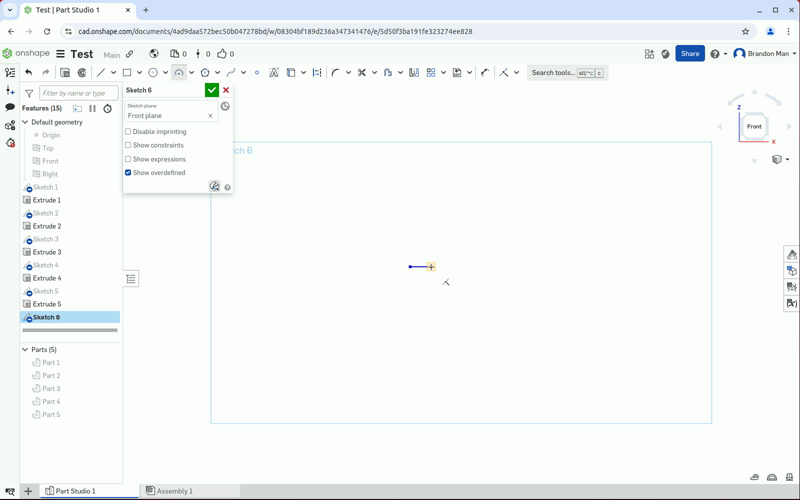
click(431, 266)
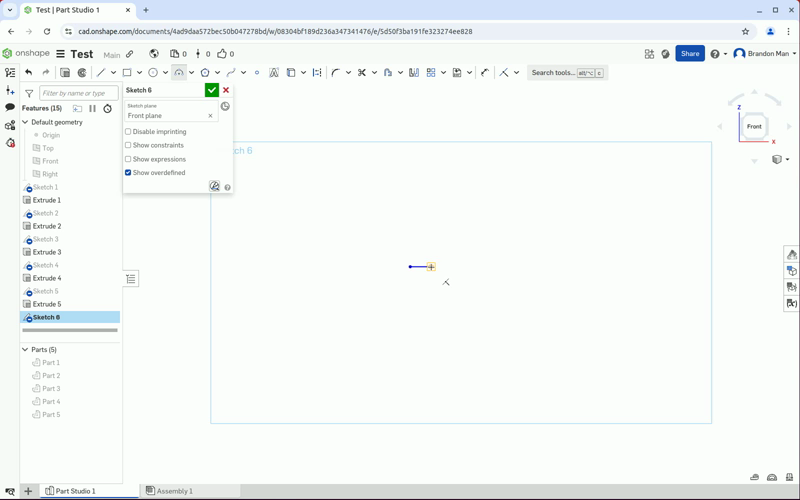
key_down(shift)
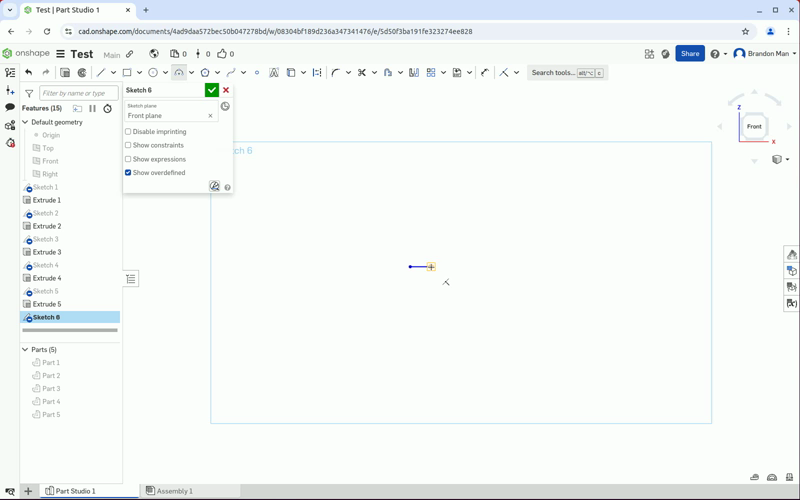
mouse_move(489, 266)
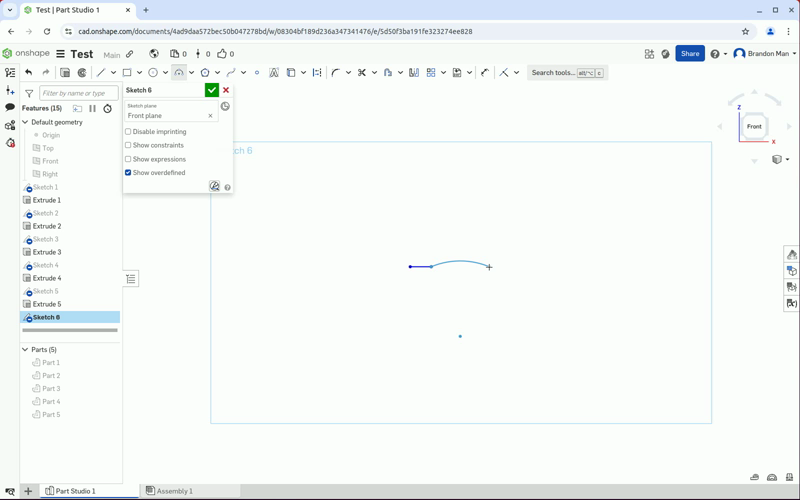
click(489, 266)
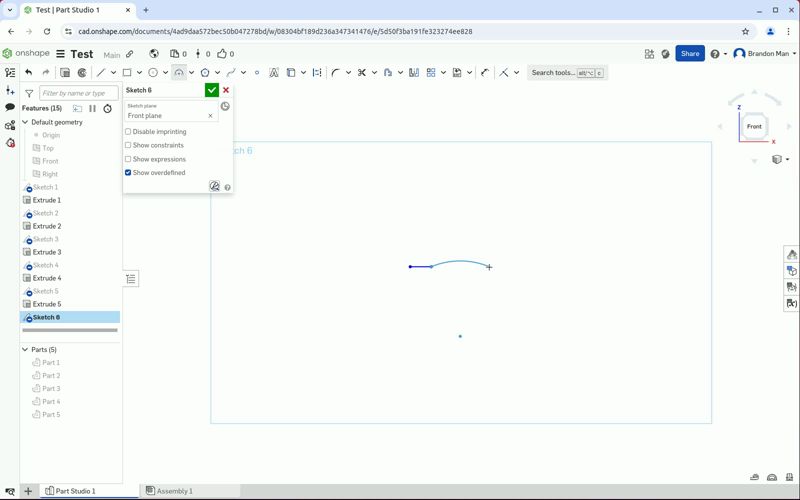
mouse_move(460, 249)
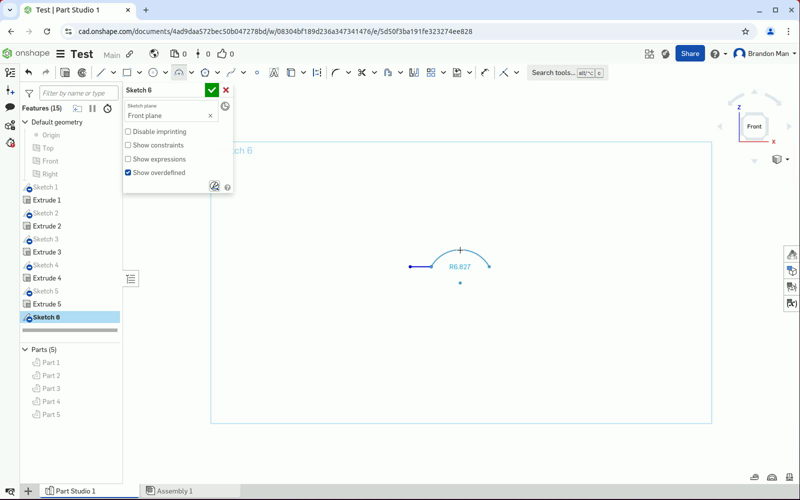
click(460, 249)
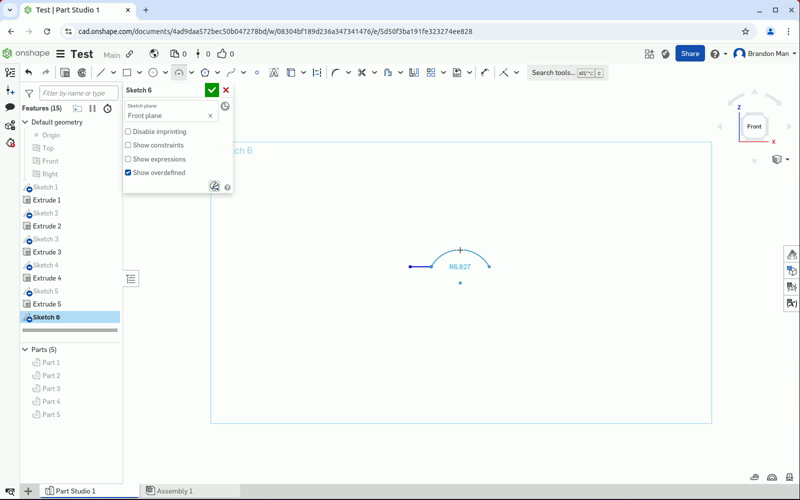
key_up(shift)
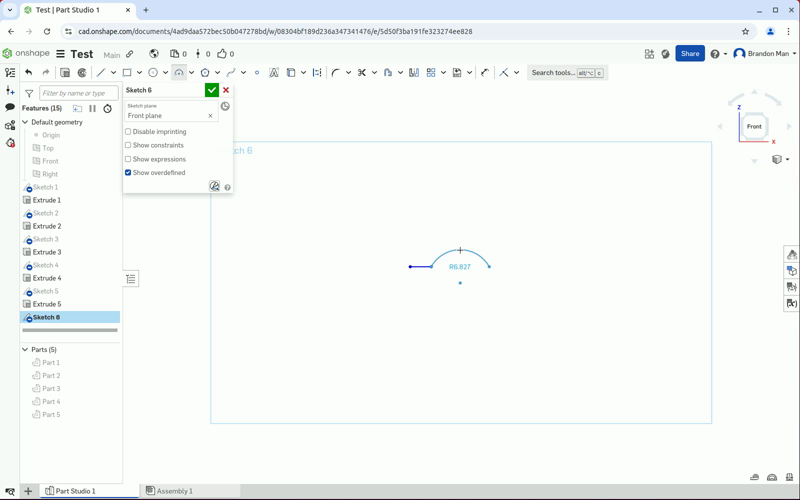
key(esc)
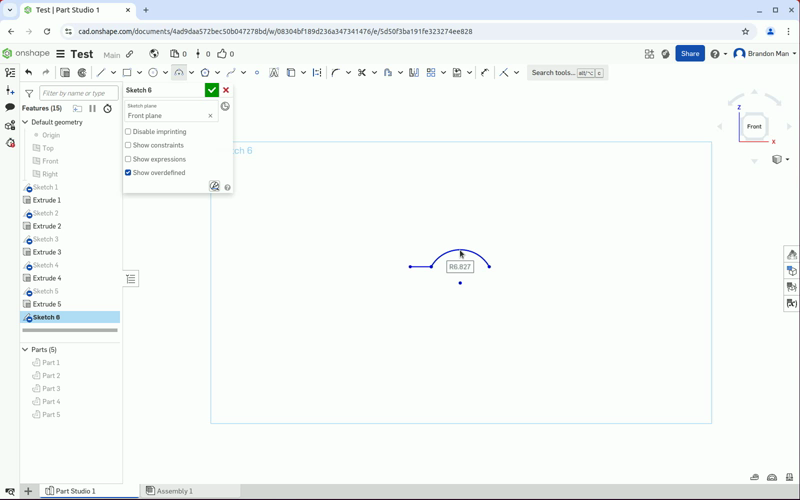
key(l)
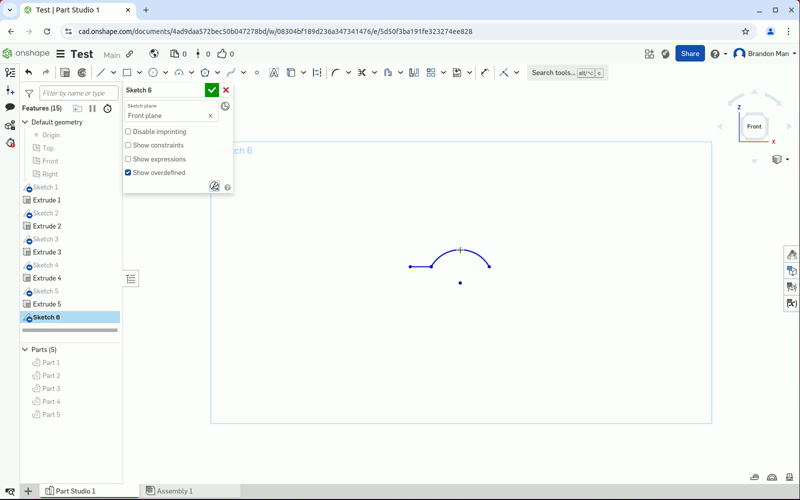
mouse_move(489, 266)
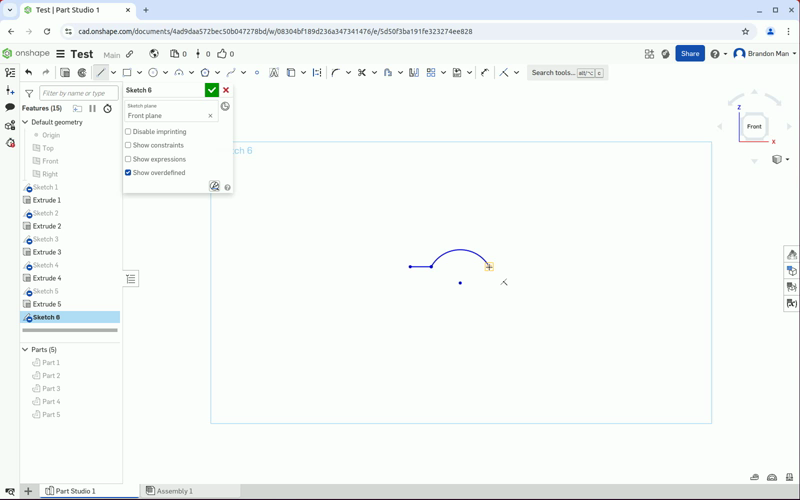
click(489, 266)
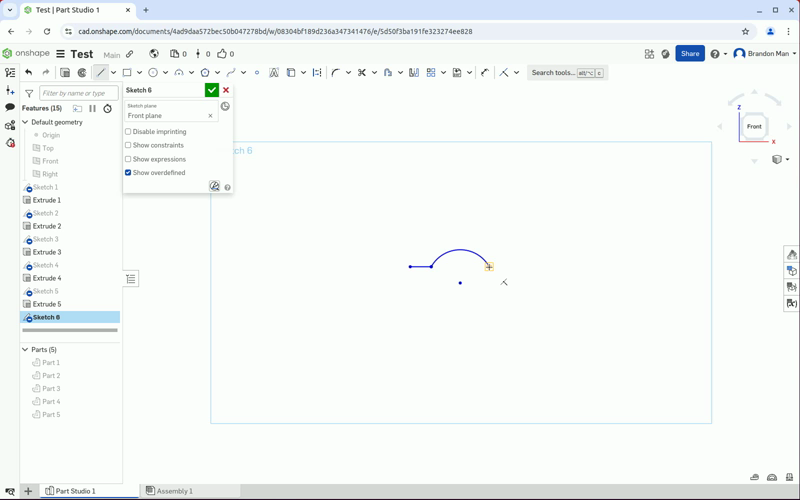
key_down(shift)
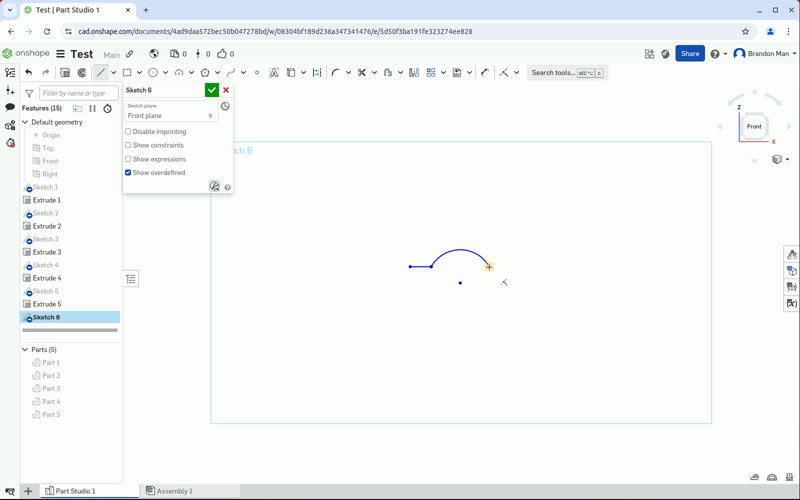
mouse_move(519, 266)
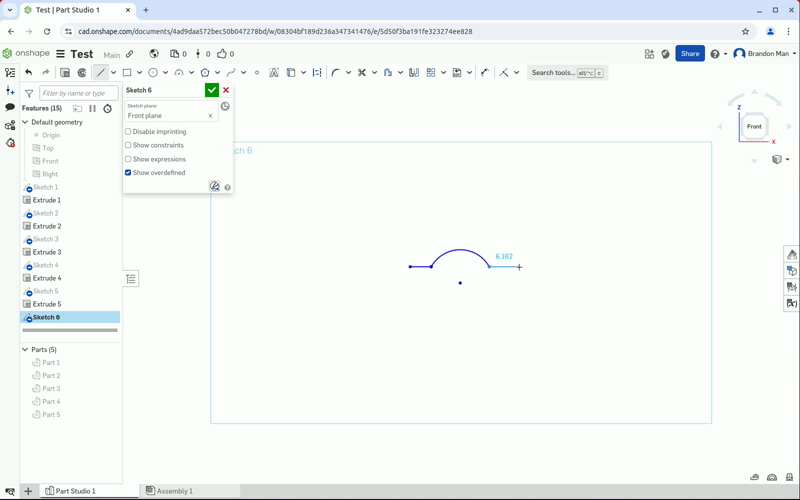
mouse_move(510, 266)
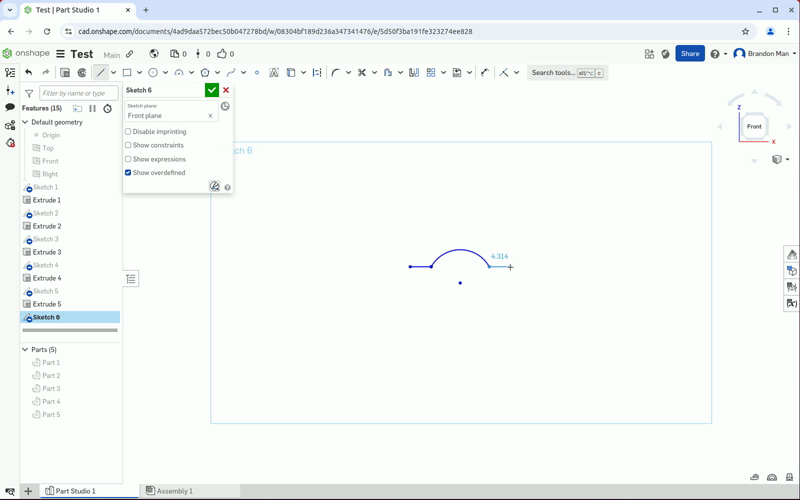
click(510, 266)
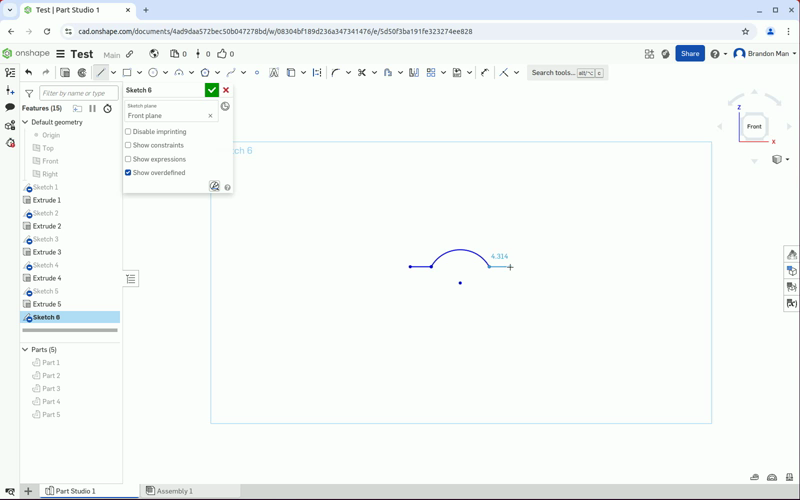
key_up(shift)
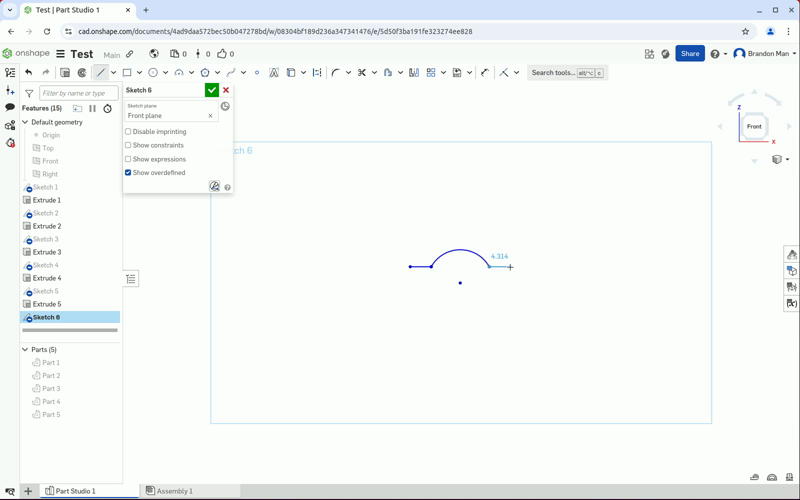
key(esc)
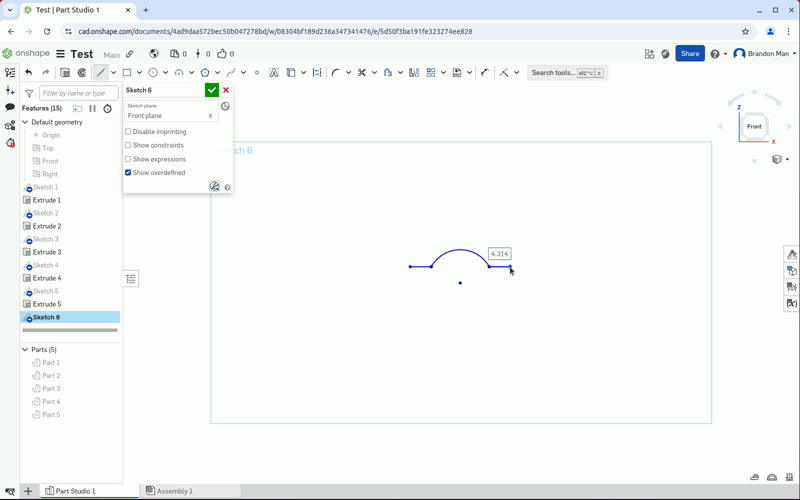
key(a)
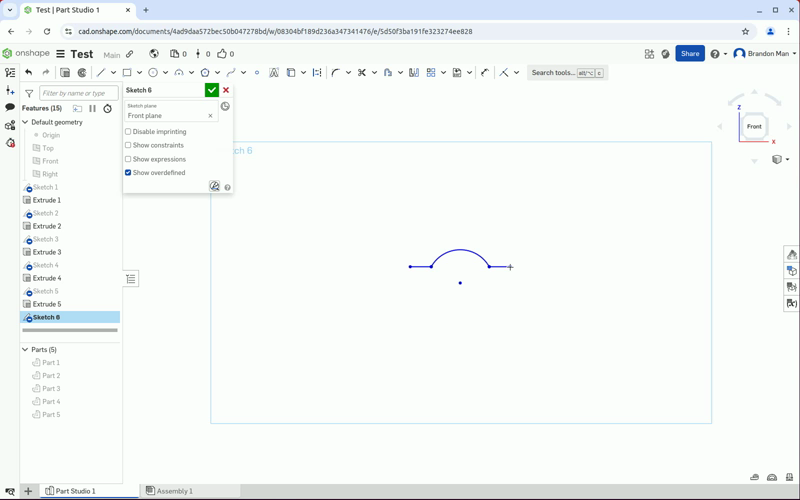
mouse_move(510, 266)
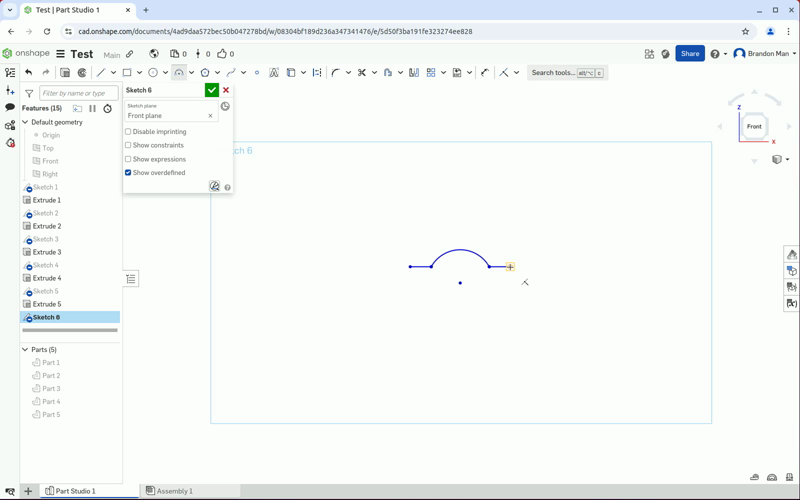
click(510, 266)
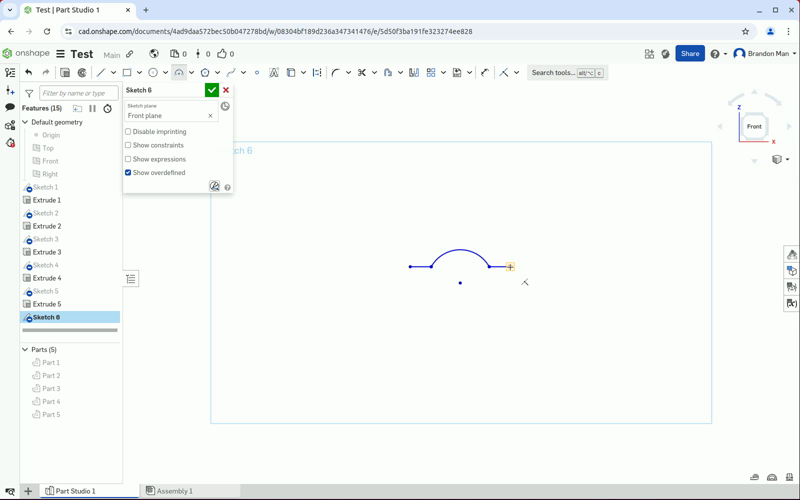
mouse_move(410, 266)
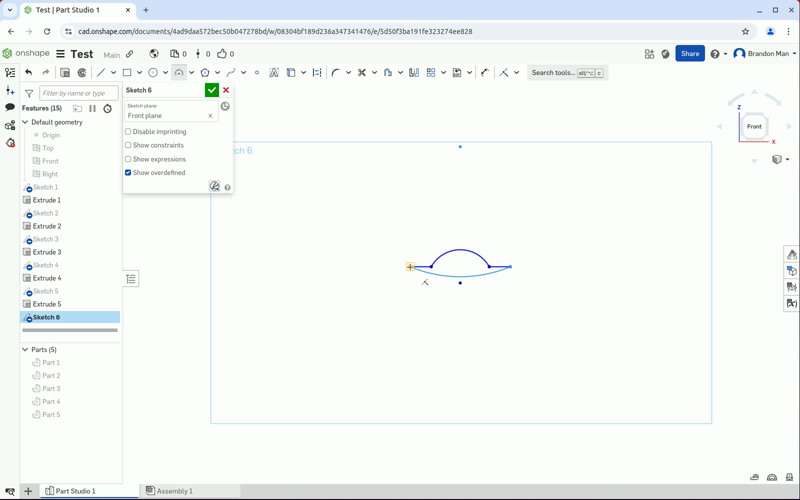
click(410, 266)
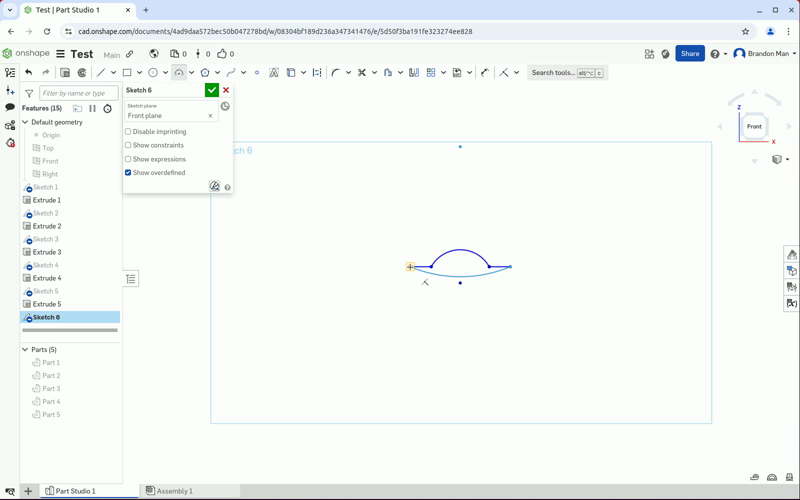
key_down(shift)
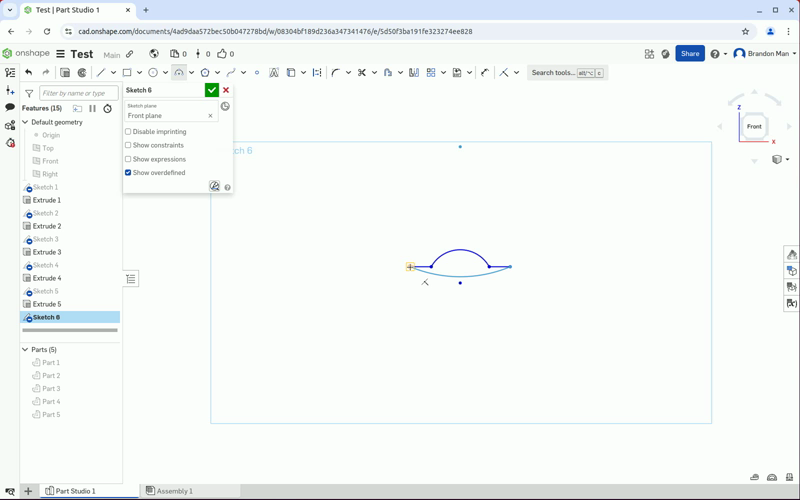
mouse_move(460, 230)
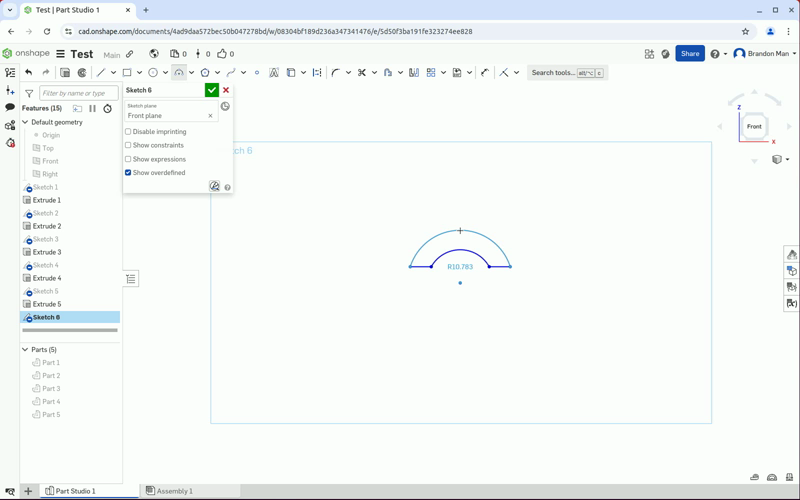
click(460, 230)
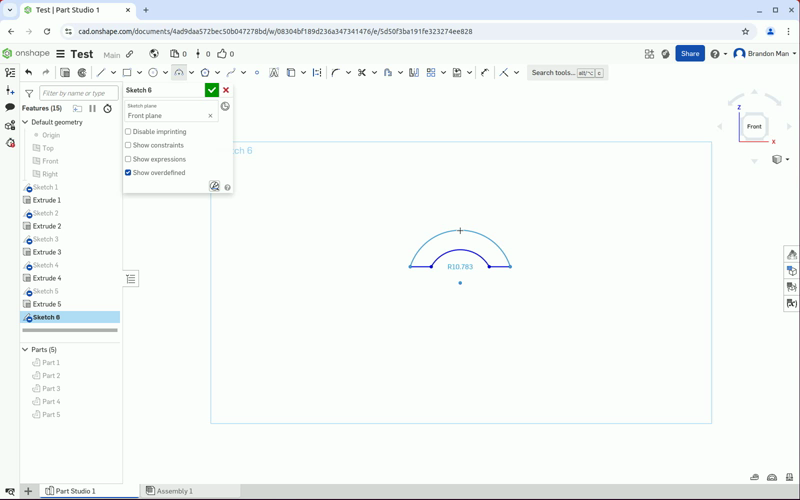
key_up(shift)
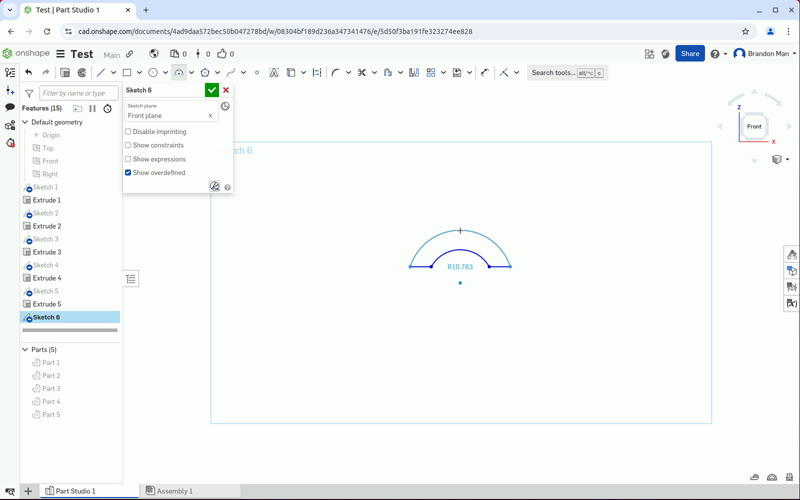
key(esc)
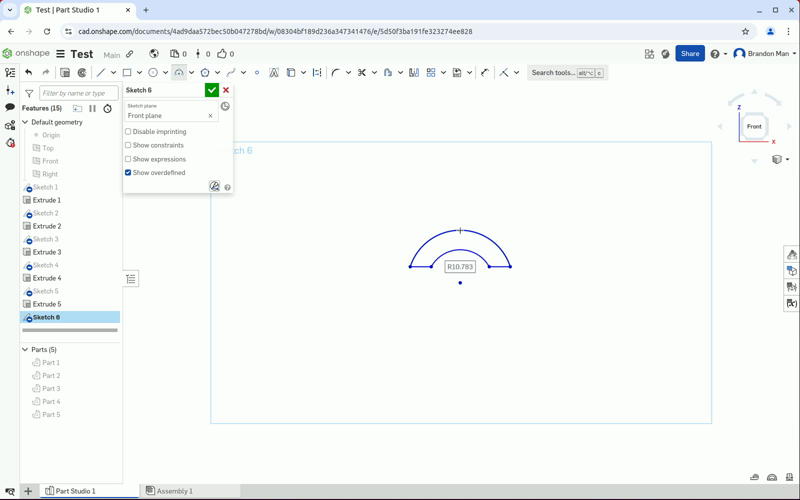
mouse_move(475, 239)
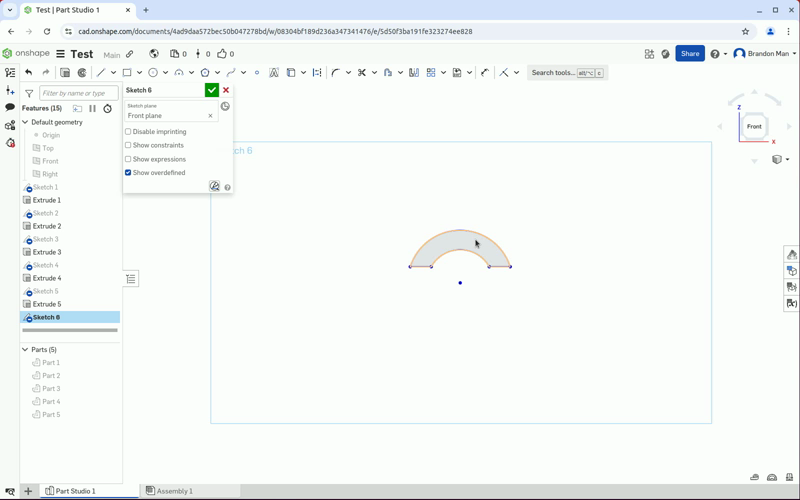
click(475, 239)
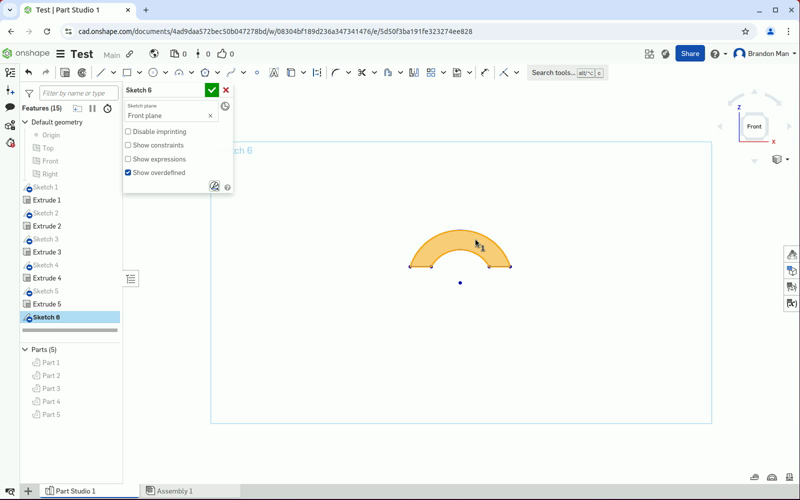
mouse_move(73, 352)
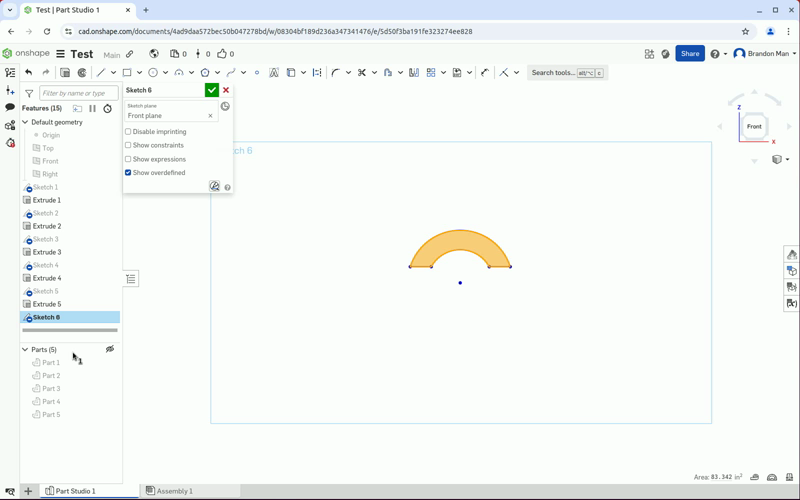
key(shift+y)
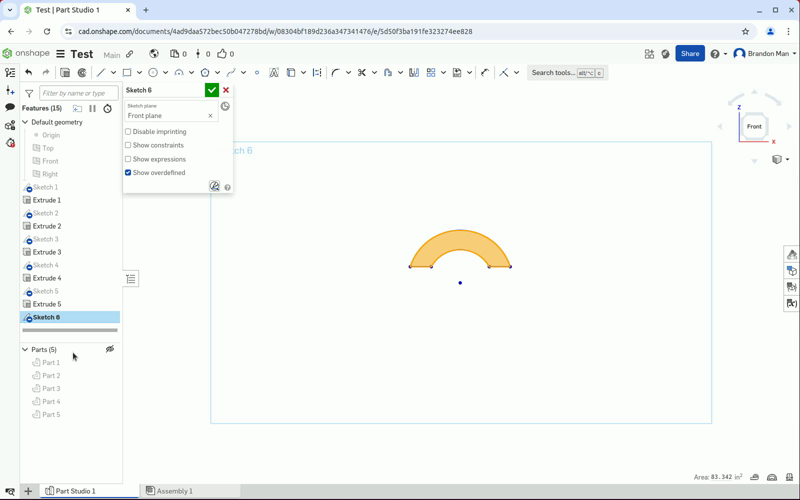
key(shift+e)
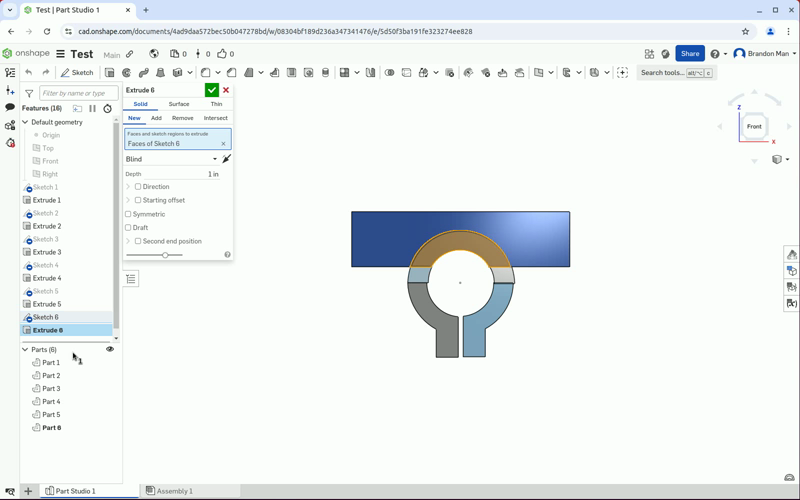
mouse_move(143, 106)
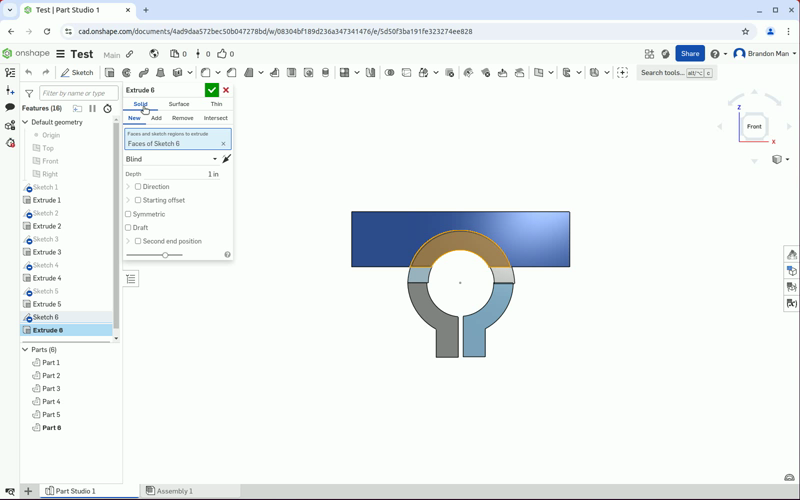
click(143, 106)
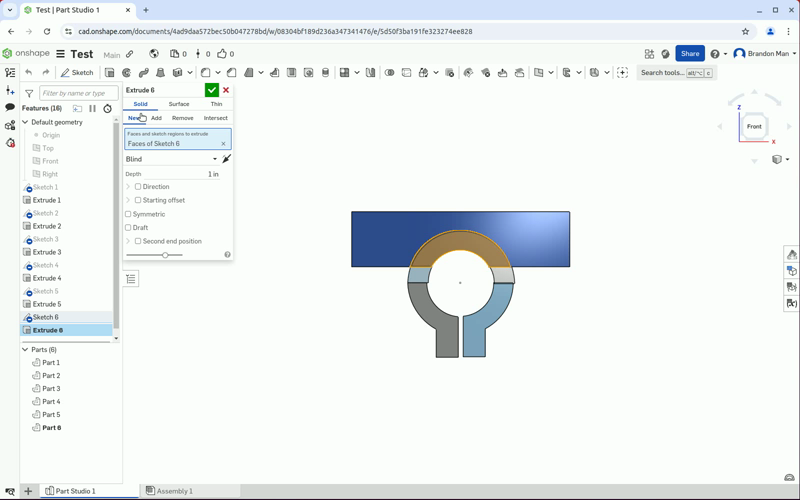
mouse_move(137, 120)
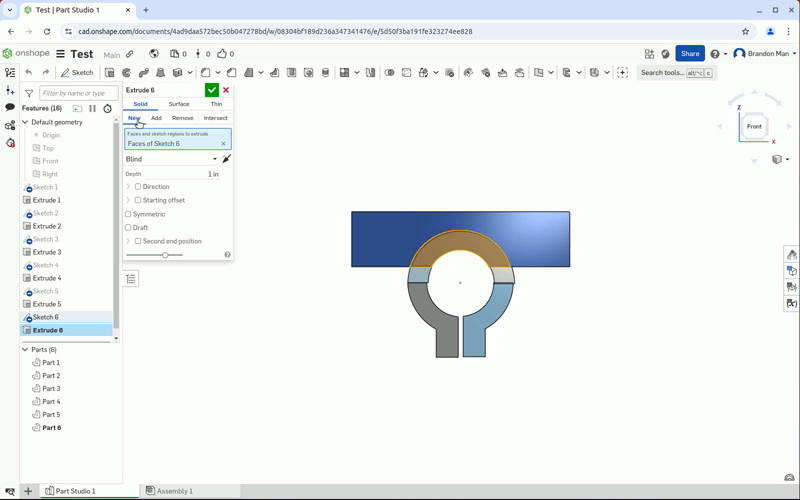
click(137, 120)
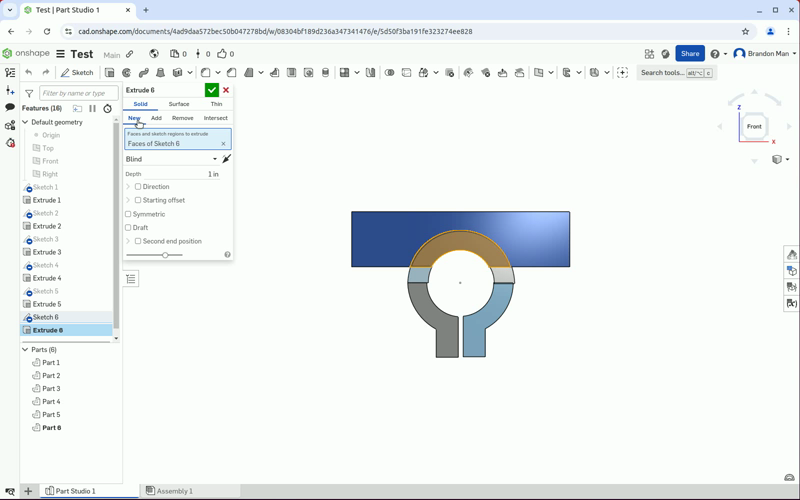
key(tab, 4)
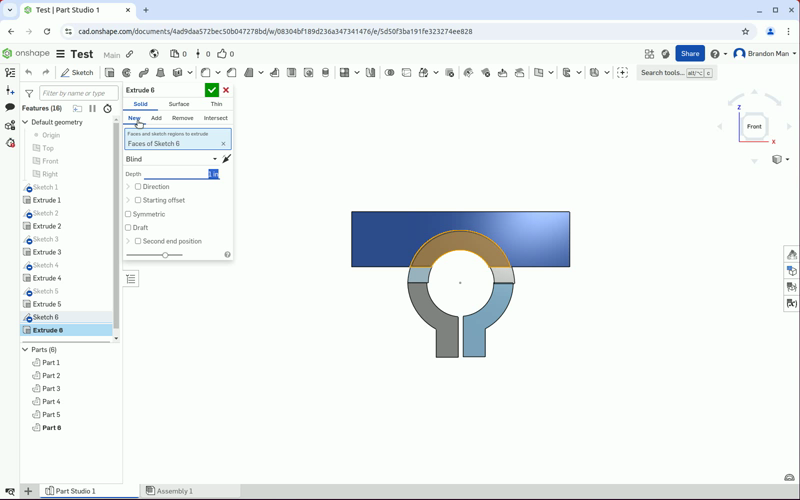
text(22.386)
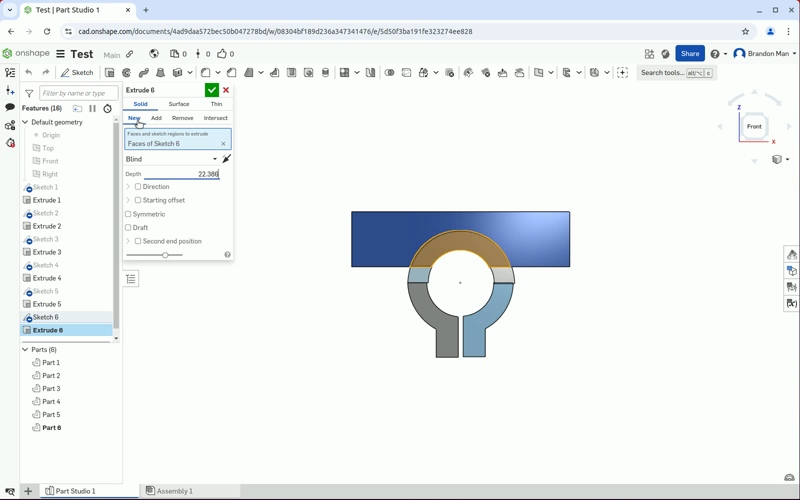
key(enter)
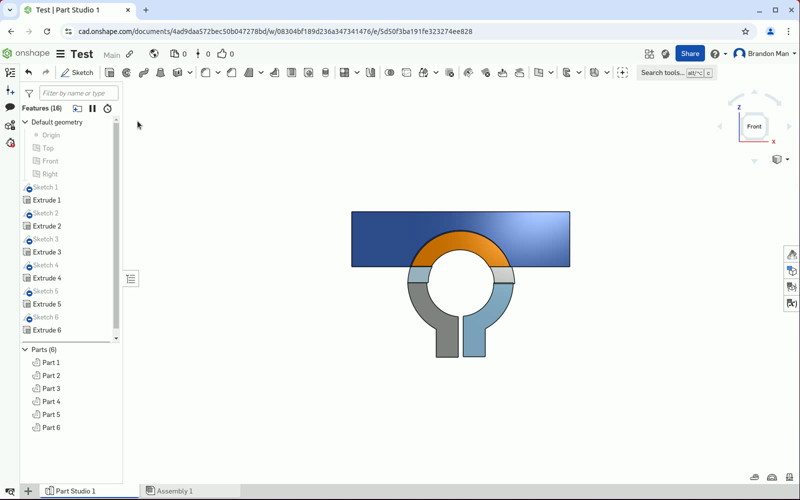
key(shift+h)
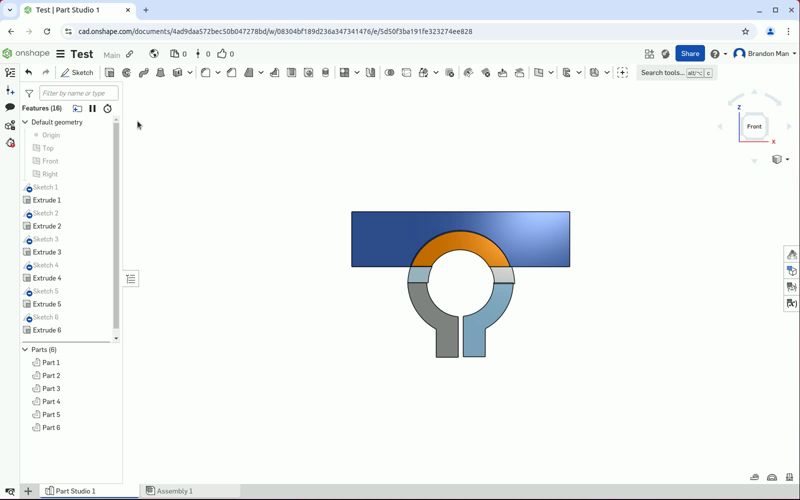
key(shift+h)
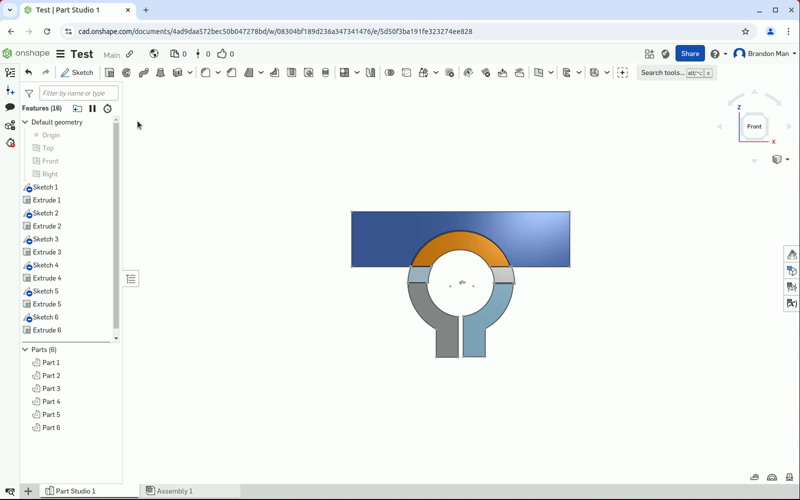
key(shift+7)
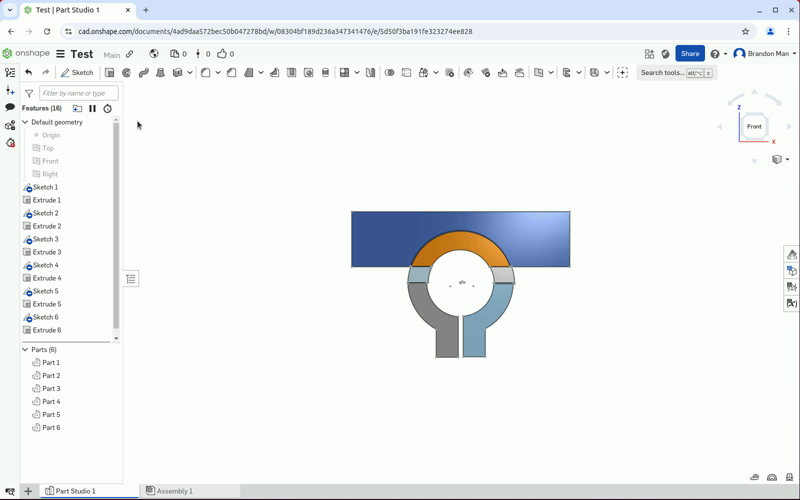
key(left, 2)
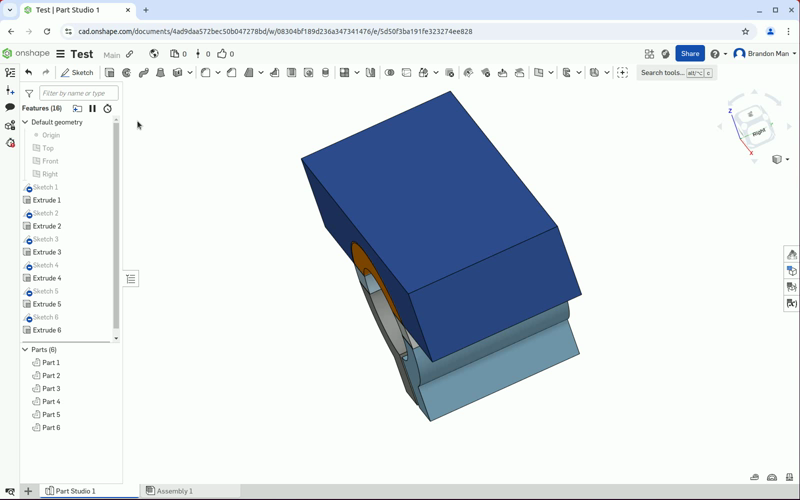
key(down, 2)
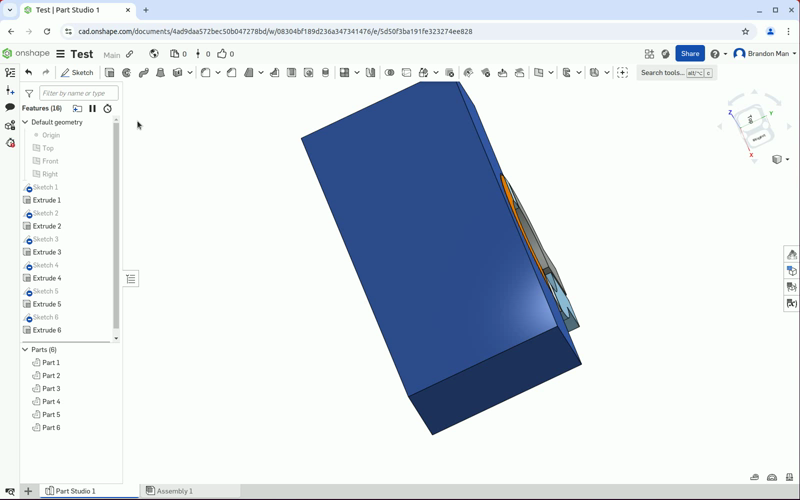
key(up, 2)
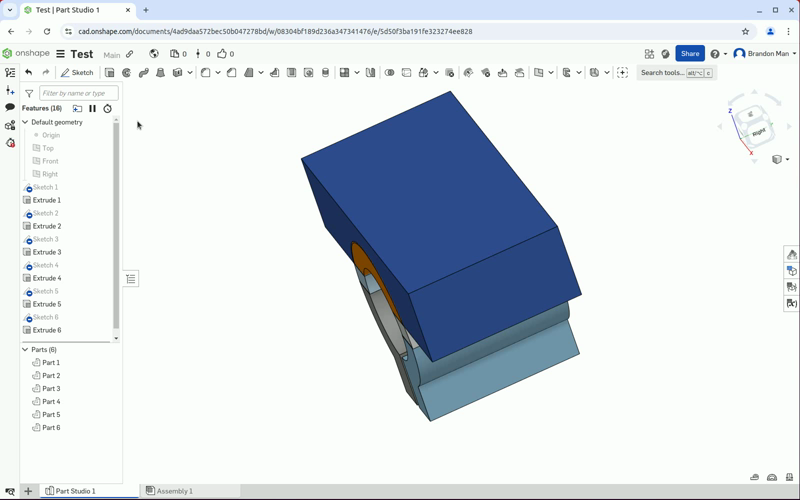
key(right, 2)
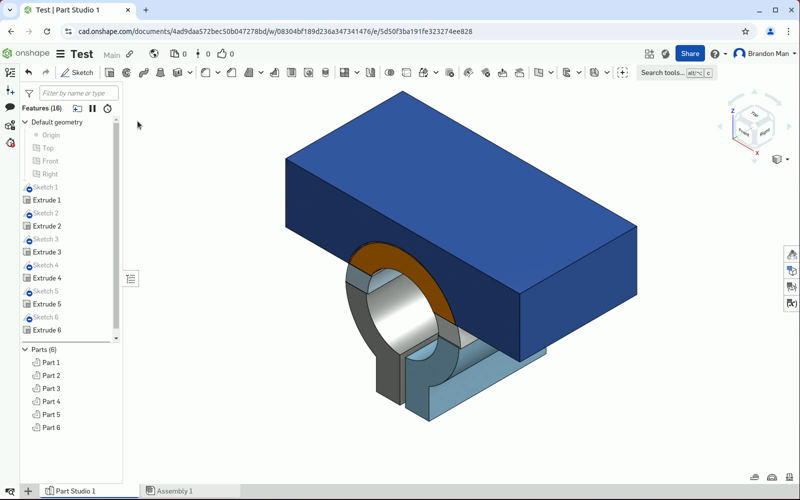
mouse_move(69, 189)
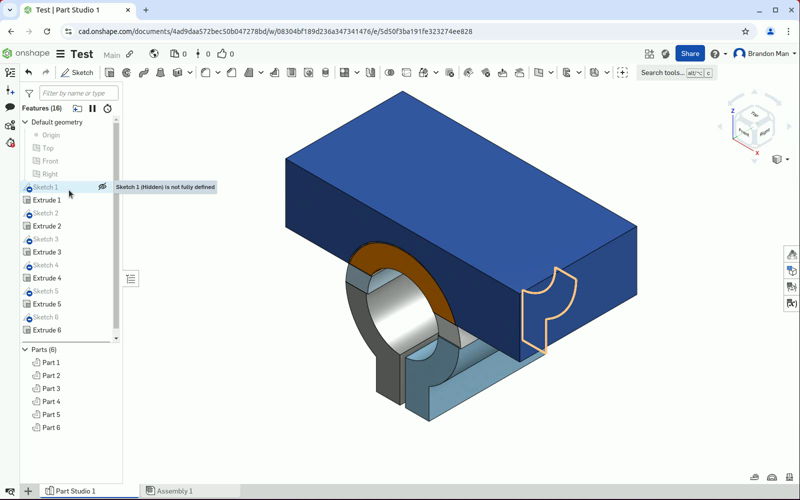
click(69, 189)